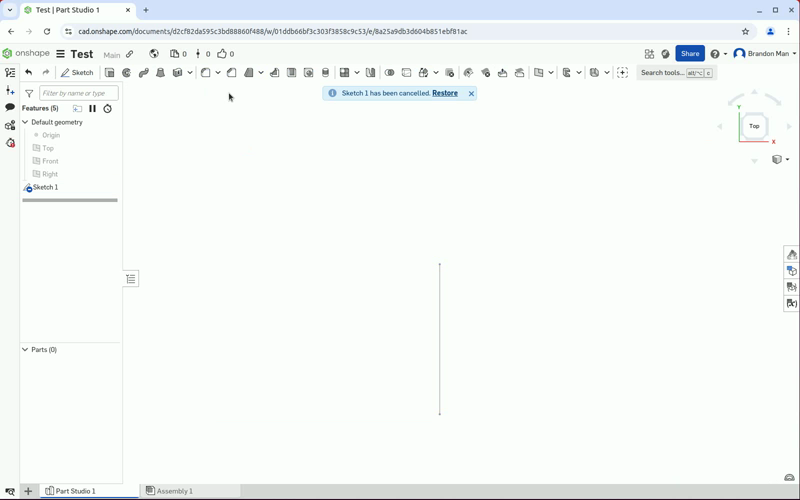
key(shift+h)
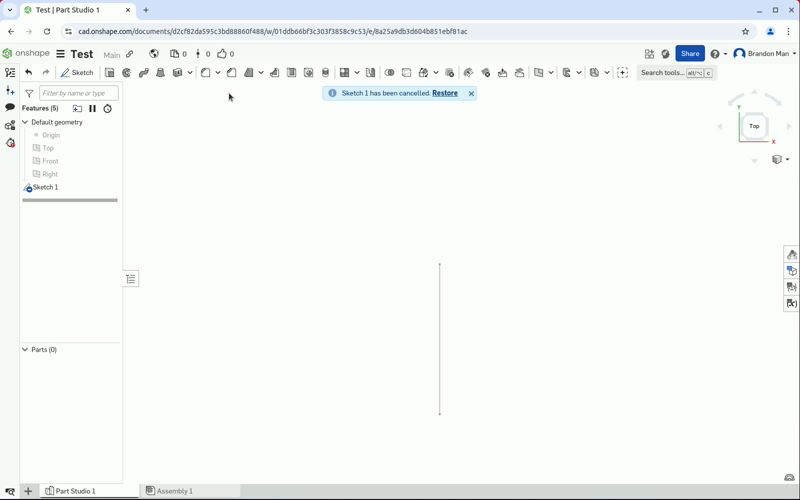
key(shift+s)
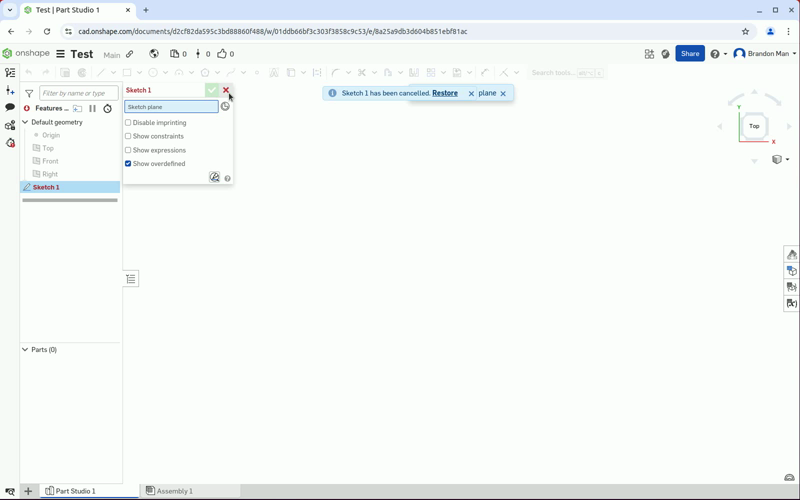
mouse_move(73, 150)
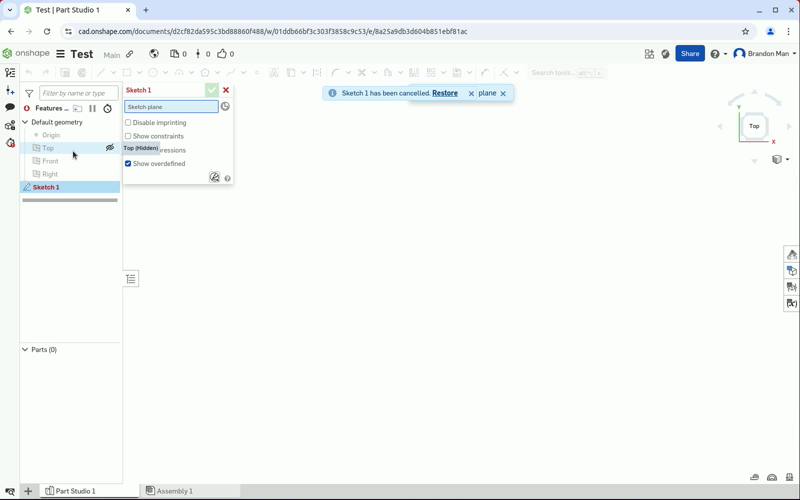
click(73, 150)
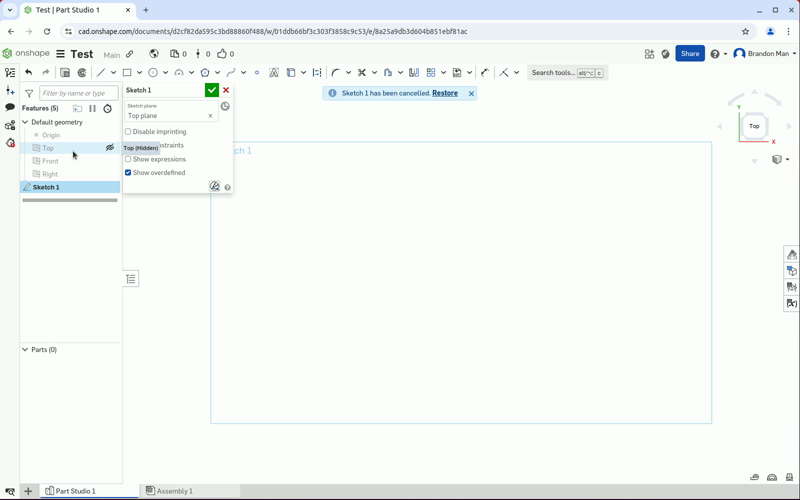
mouse_move(73, 352)
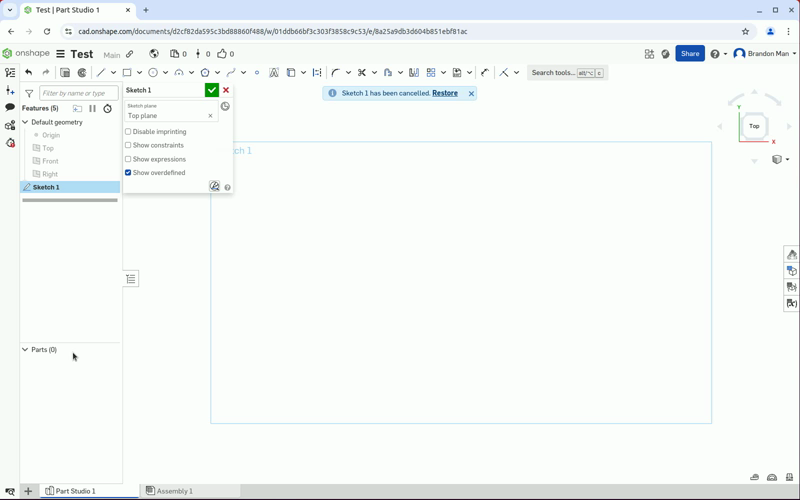
key(y)
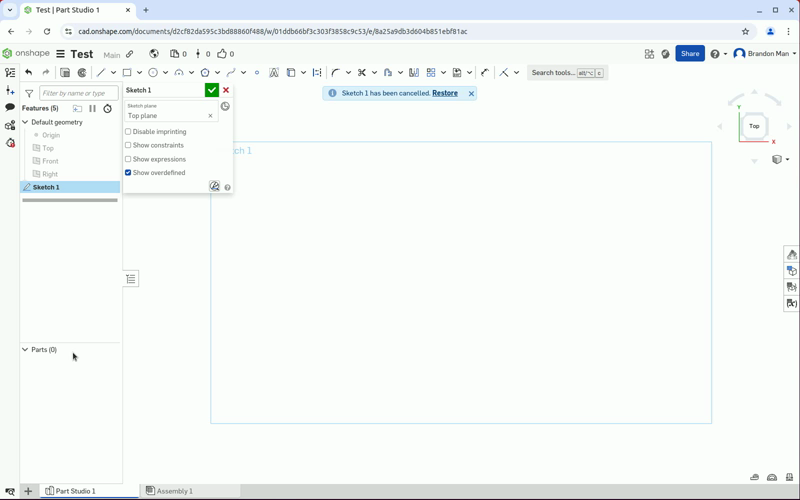
key(l)
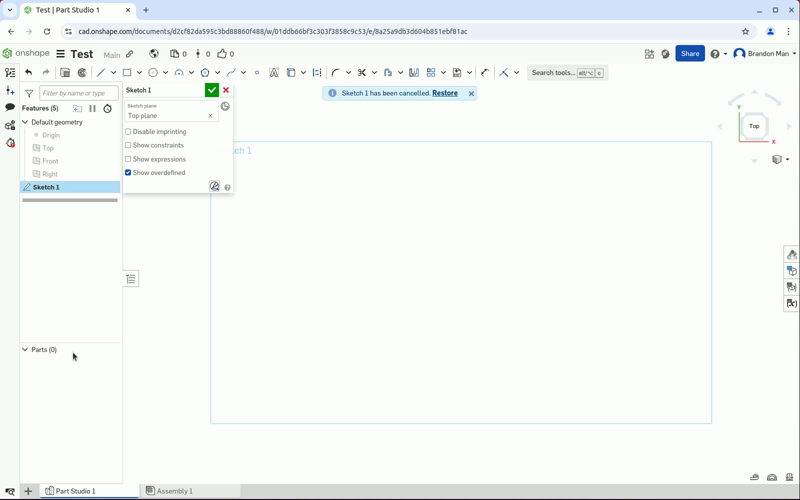
key_down(shift)
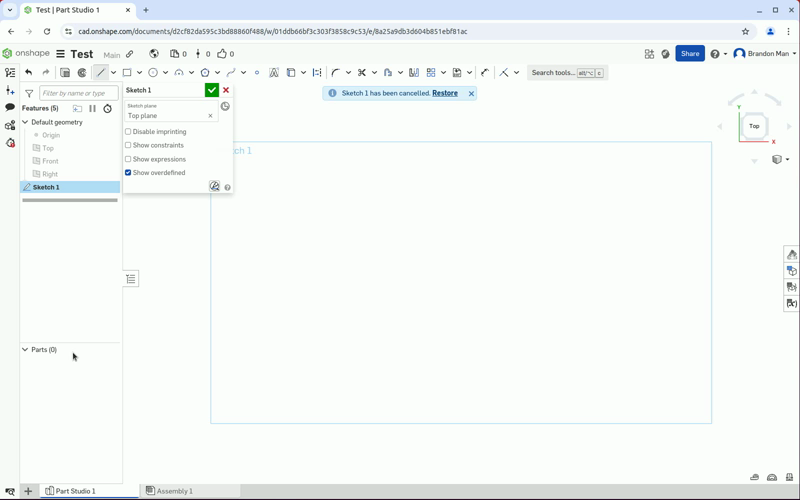
mouse_move(348, 292)
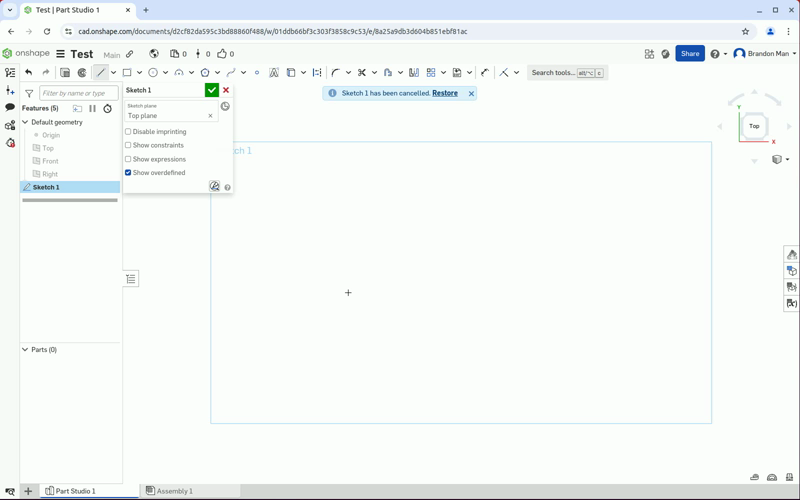
click(348, 292)
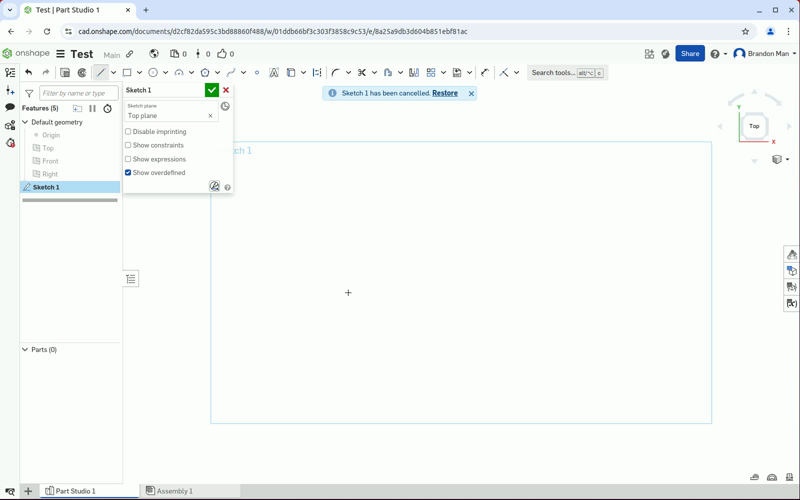
key_up(shift)
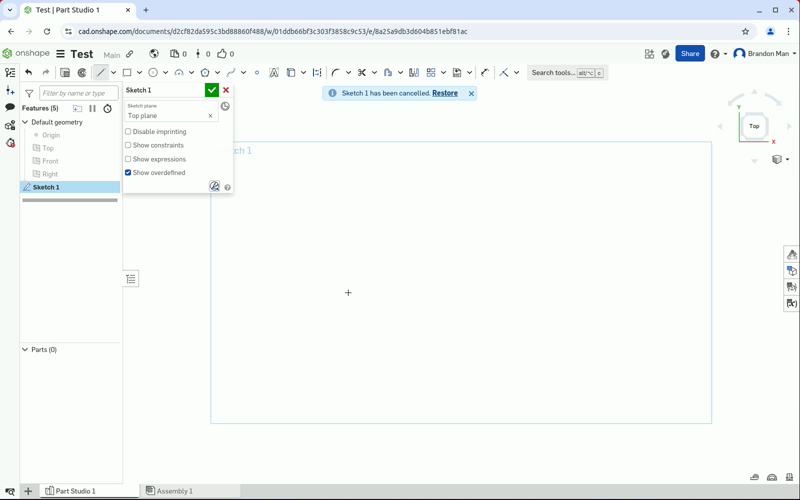
key_down(shift)
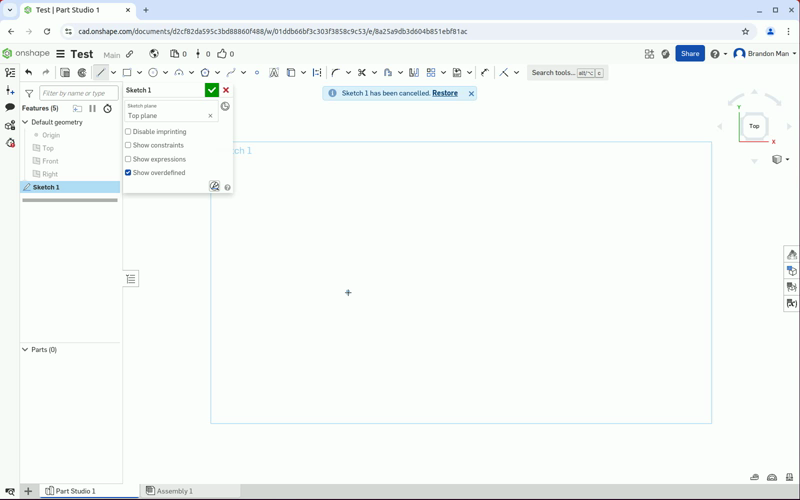
mouse_move(451, 292)
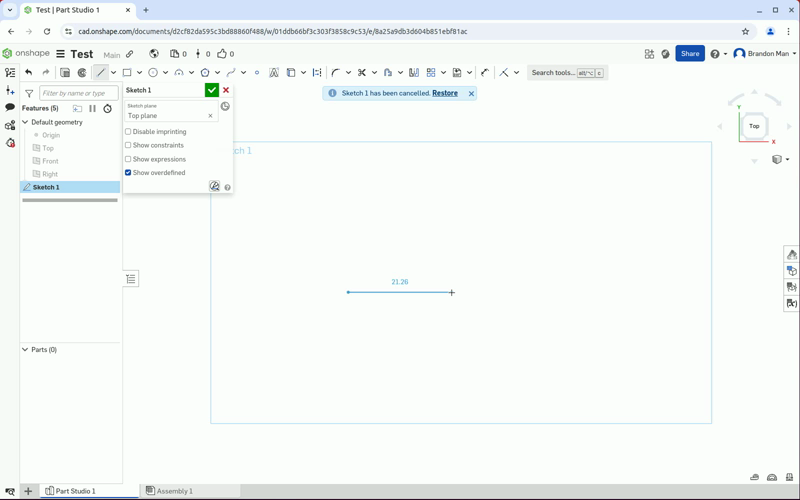
click(451, 292)
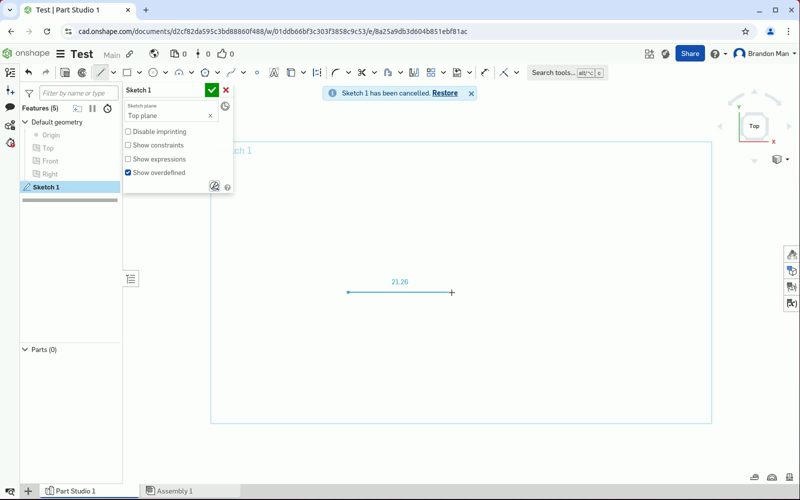
key_up(shift)
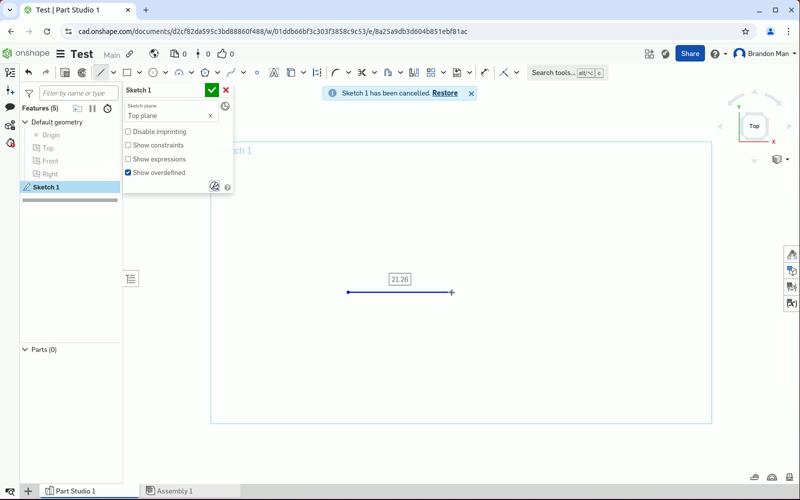
key(esc)
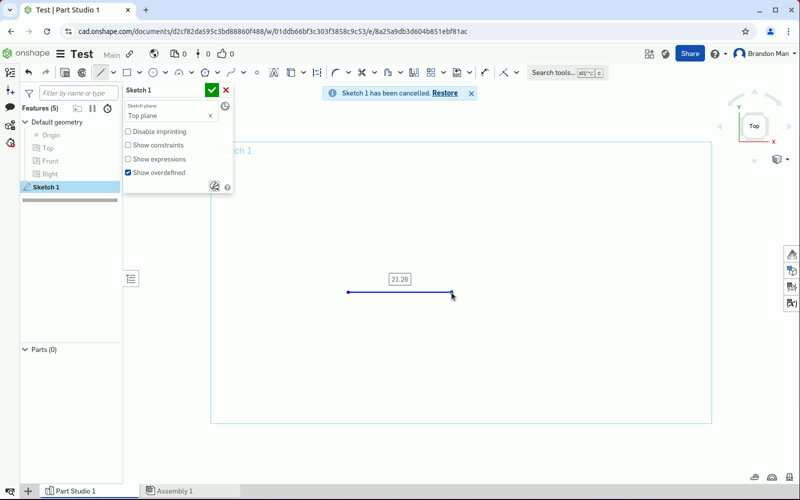
key(a)
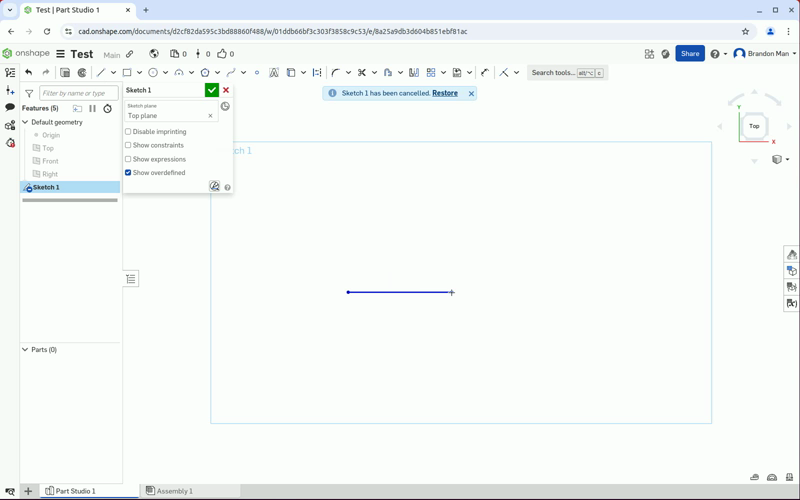
mouse_move(451, 292)
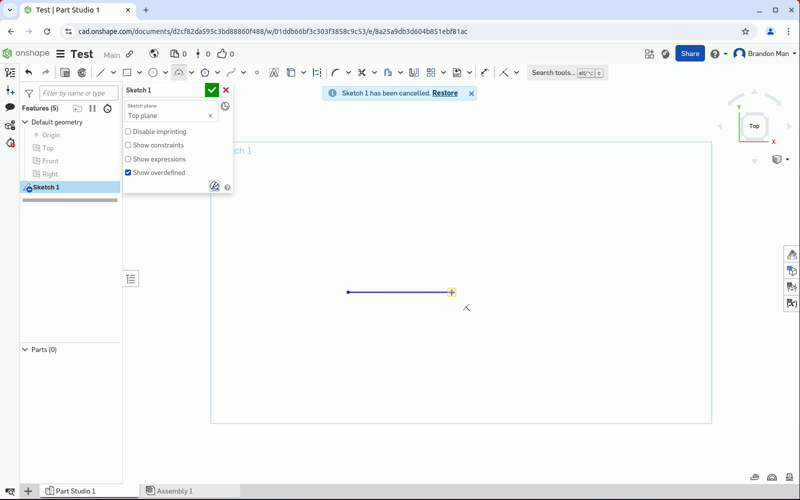
click(451, 292)
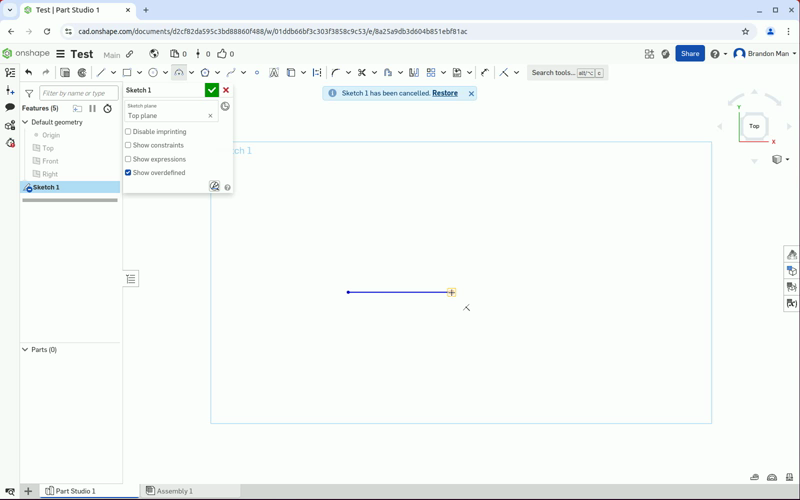
key_down(shift)
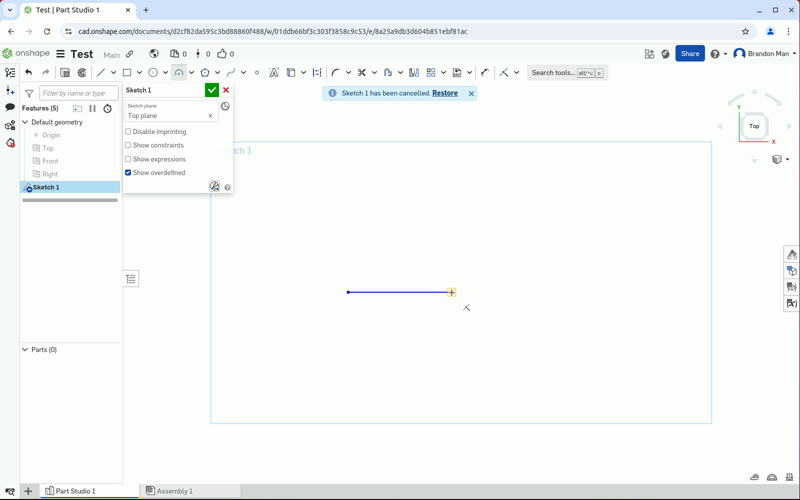
mouse_move(451, 273)
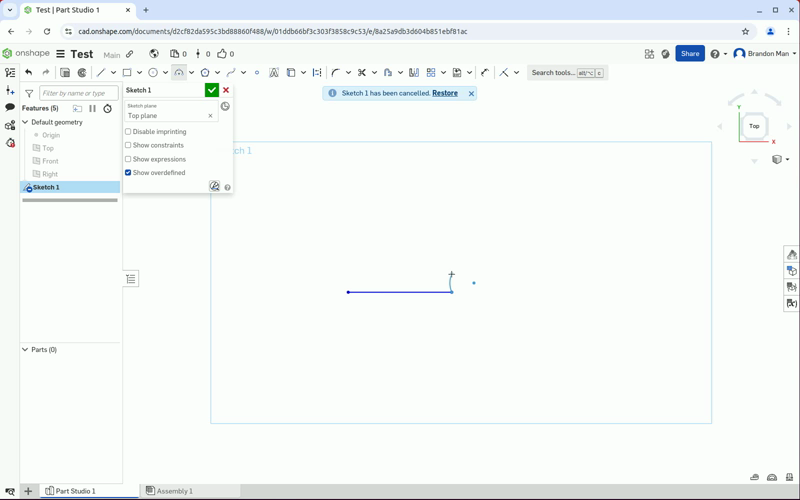
click(451, 273)
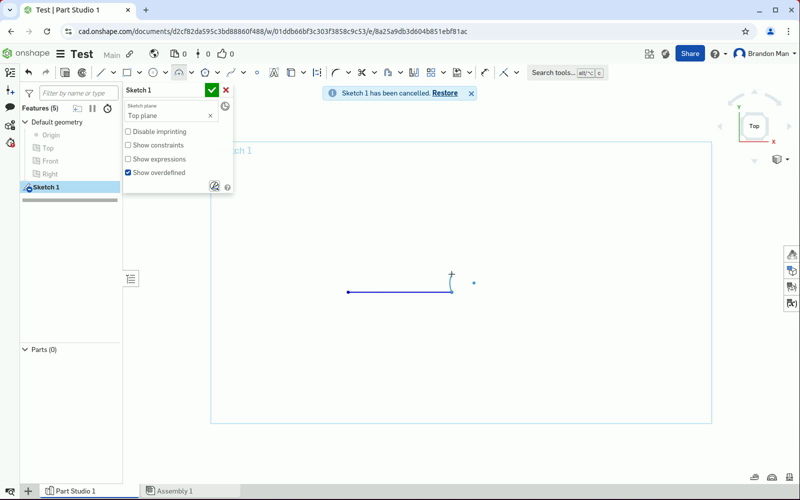
mouse_move(447, 282)
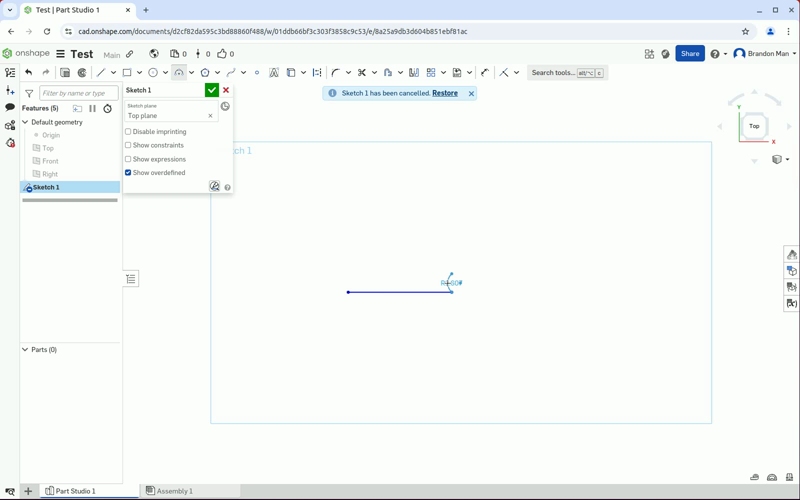
click(447, 282)
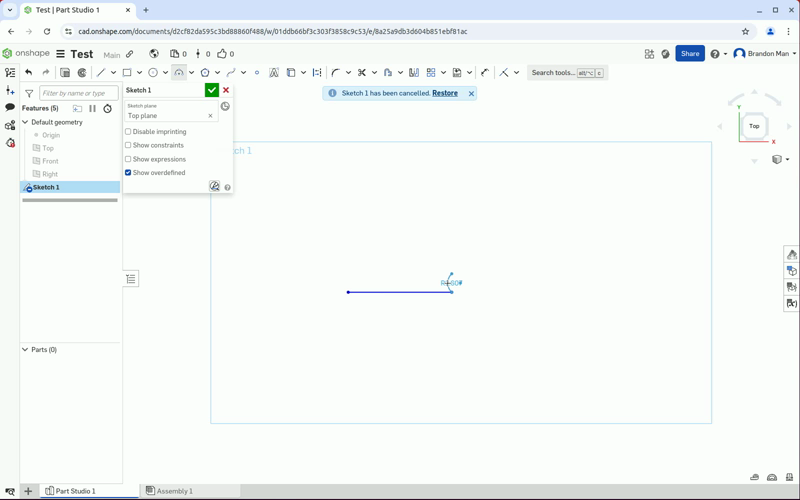
key_up(shift)
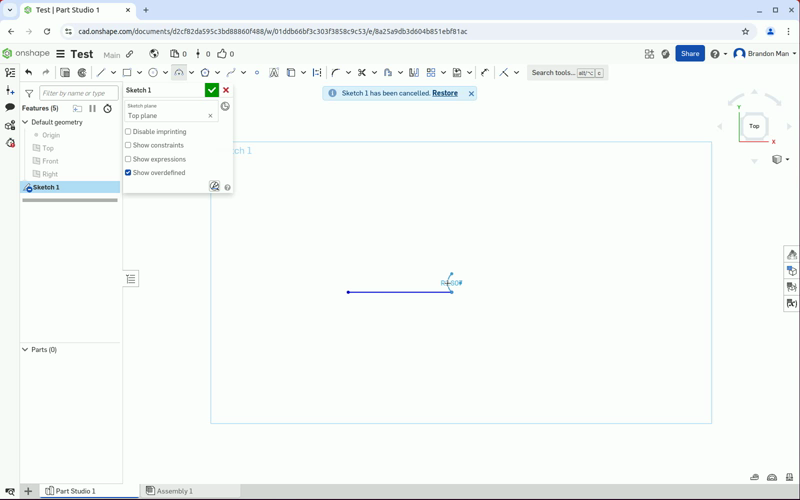
key(esc)
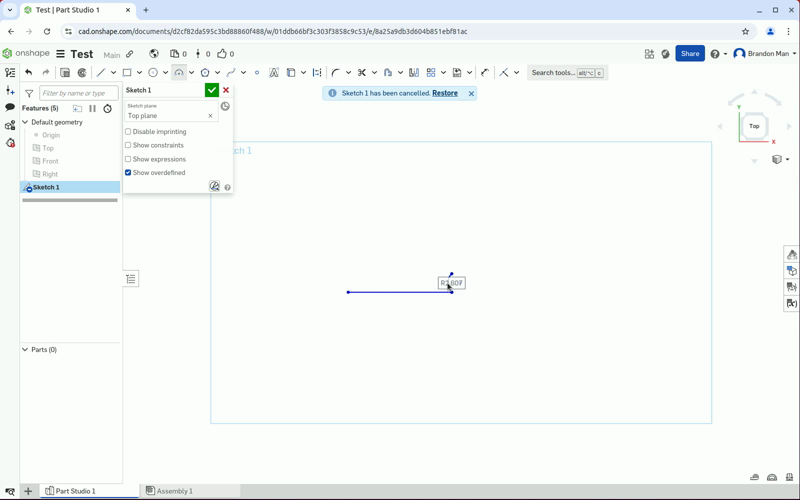
key(l)
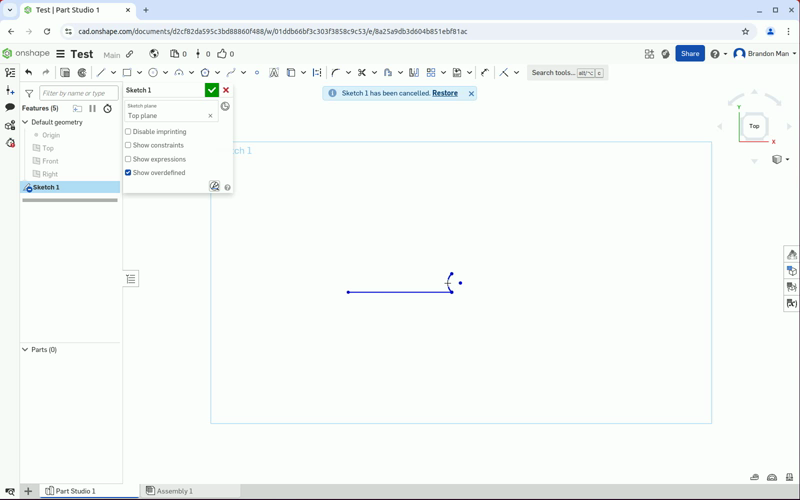
mouse_move(451, 273)
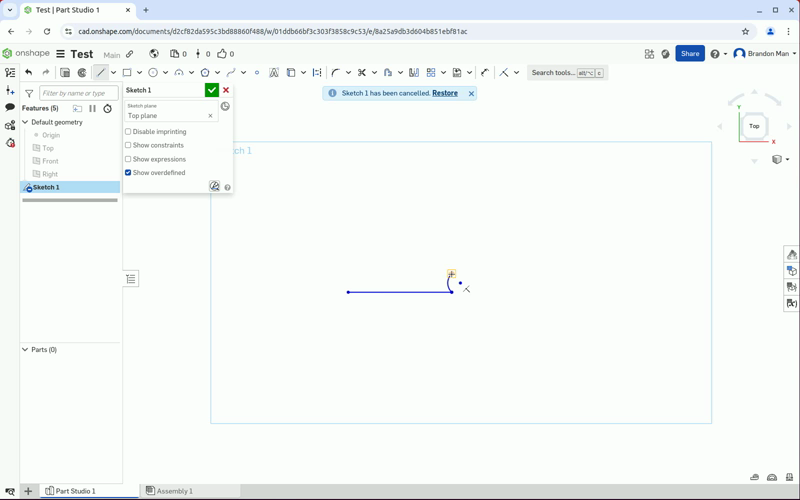
click(451, 273)
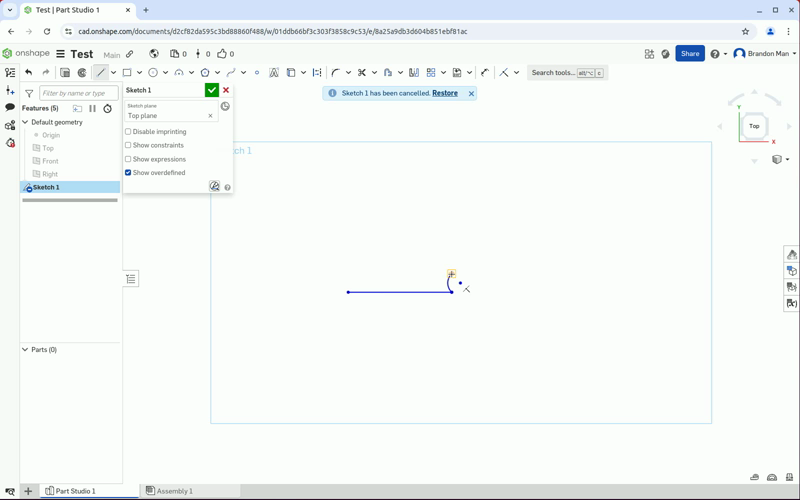
key_down(shift)
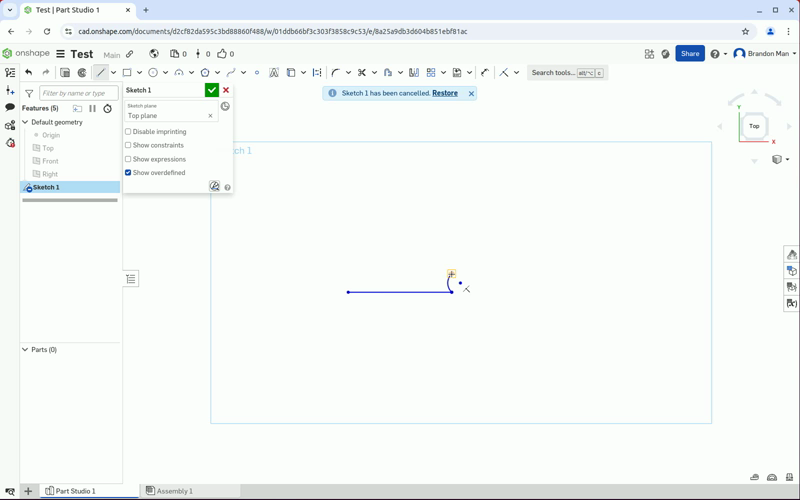
mouse_move(363, 273)
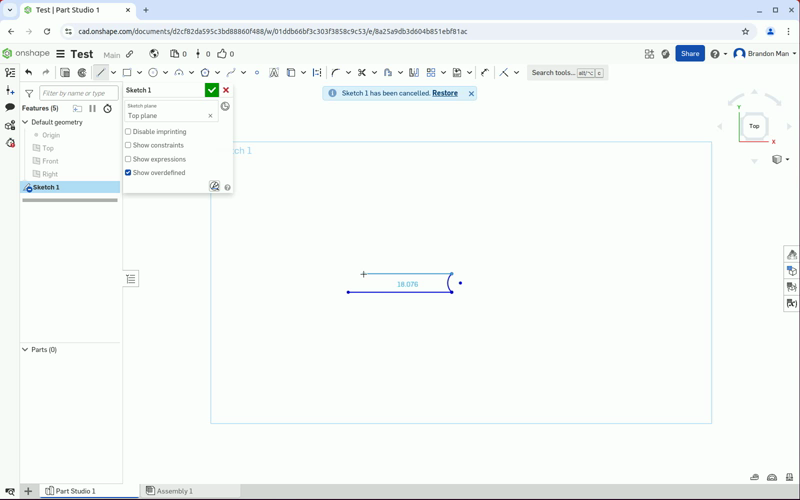
click(363, 273)
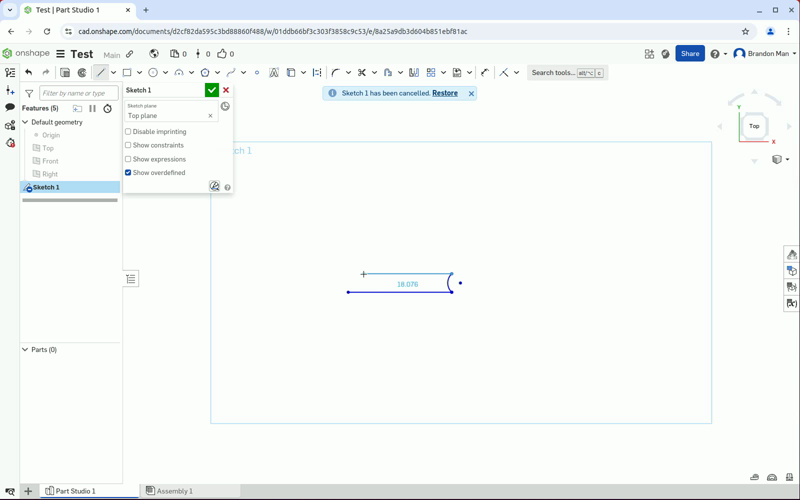
key_up(shift)
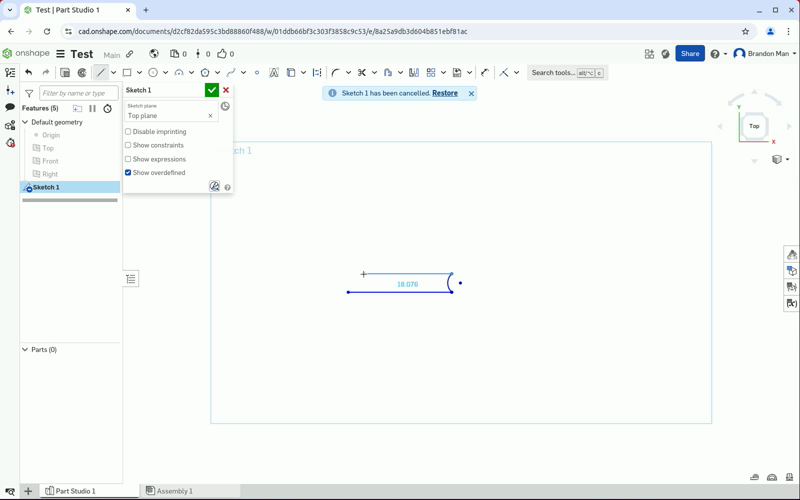
key_down(shift)
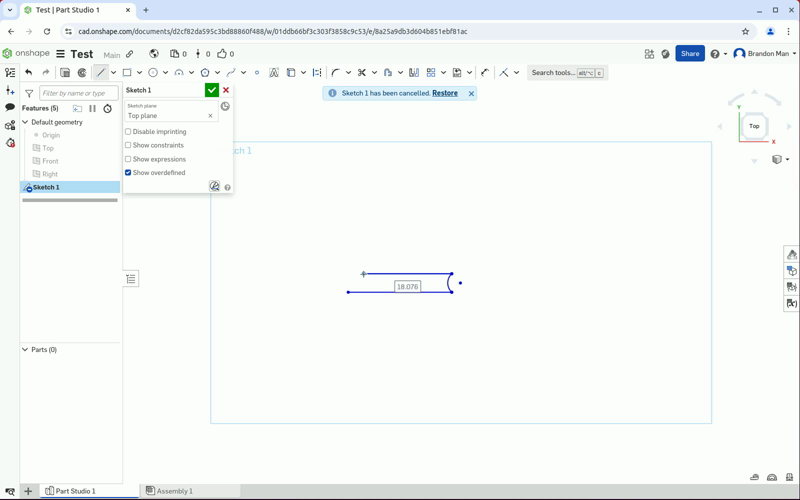
mouse_move(393, 273)
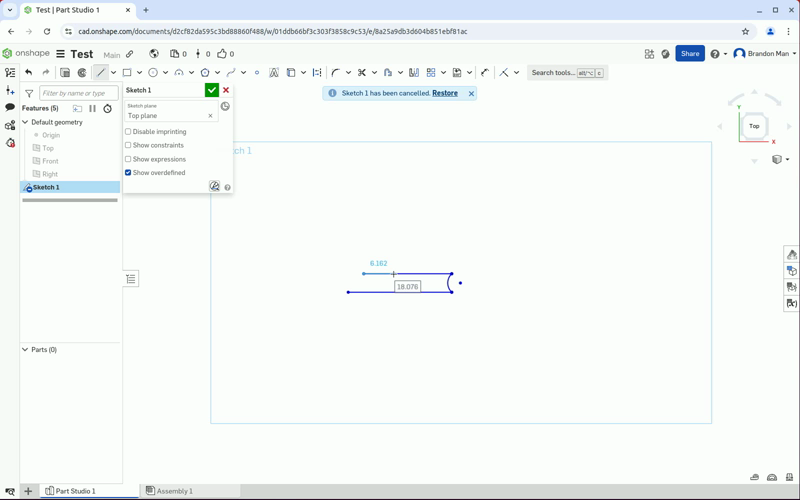
mouse_move(363, 276)
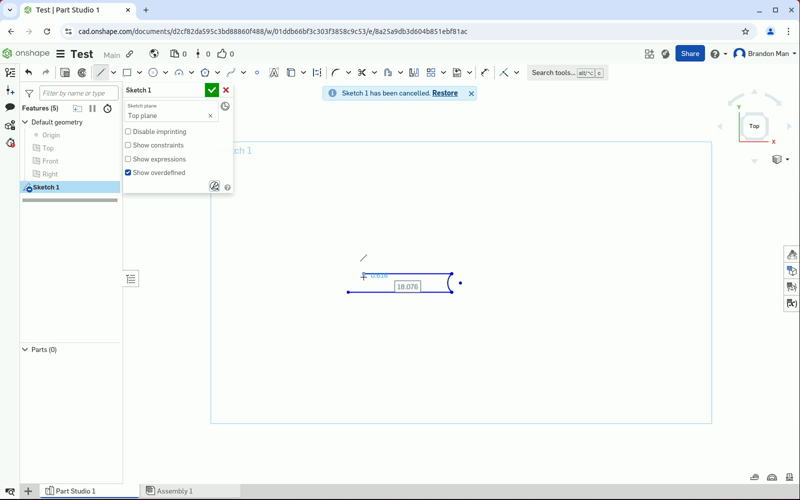
scroll(6)
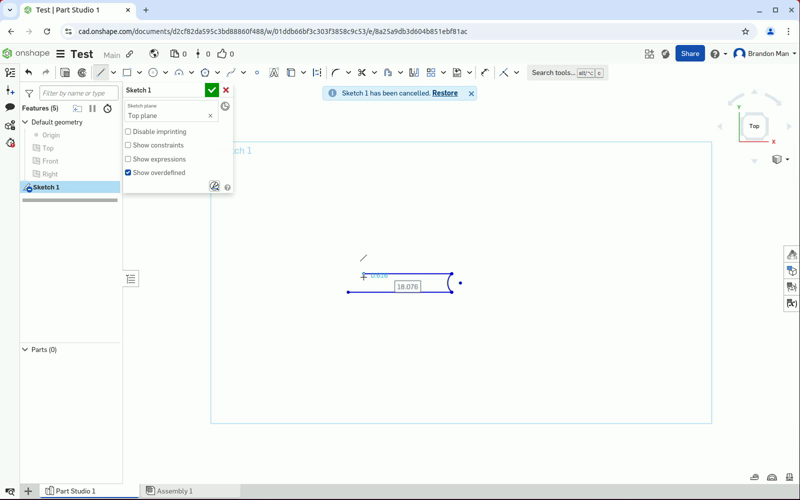
scroll(6)
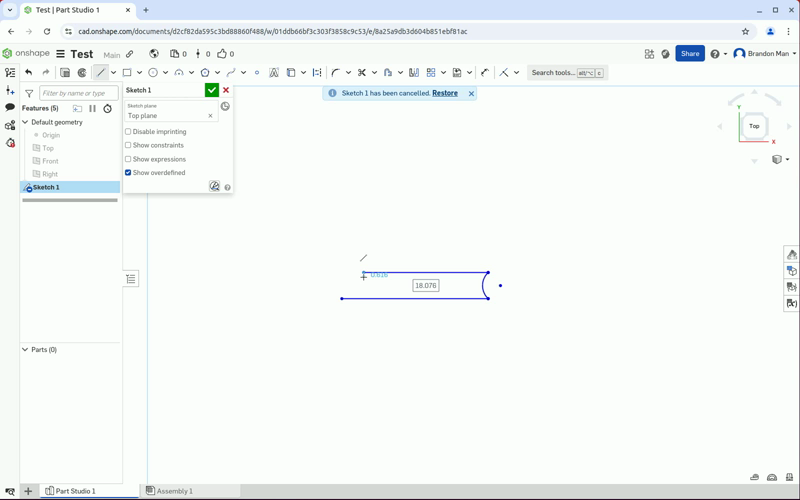
scroll(6)
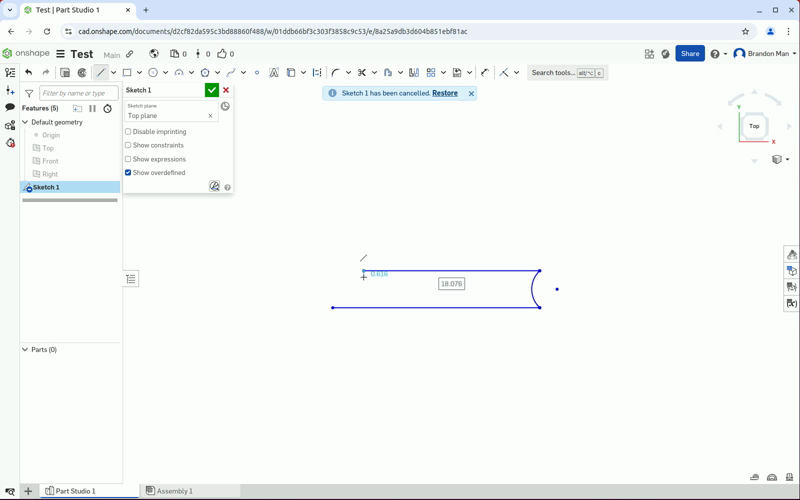
scroll(6)
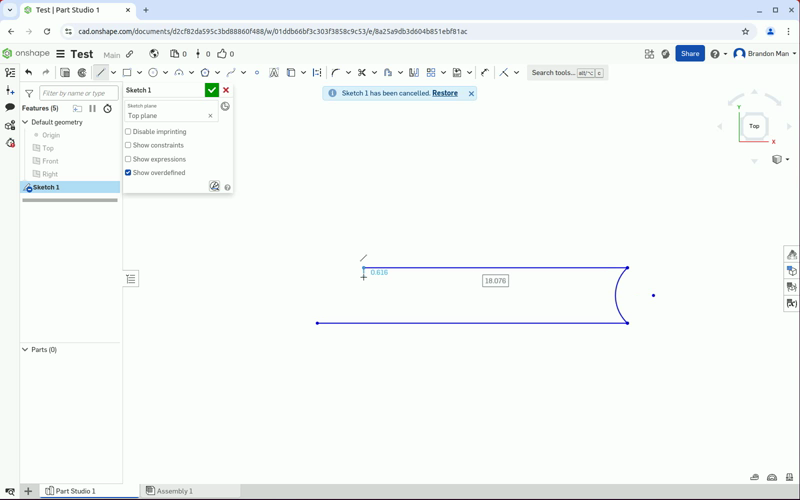
scroll(6)
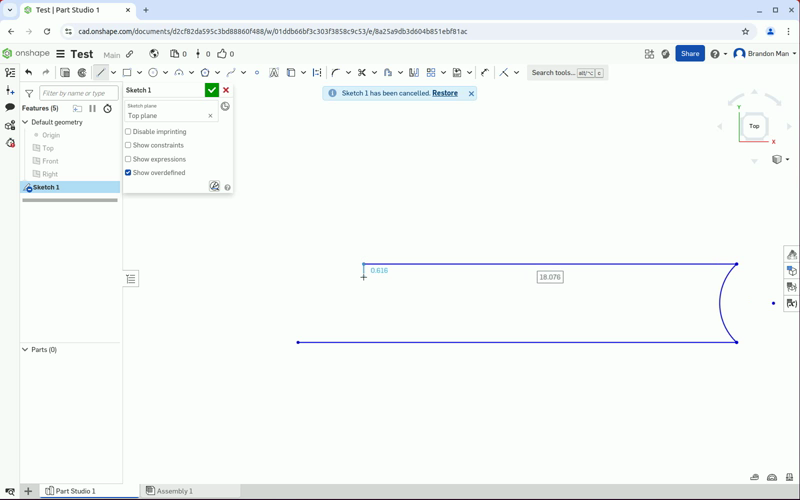
scroll(6)
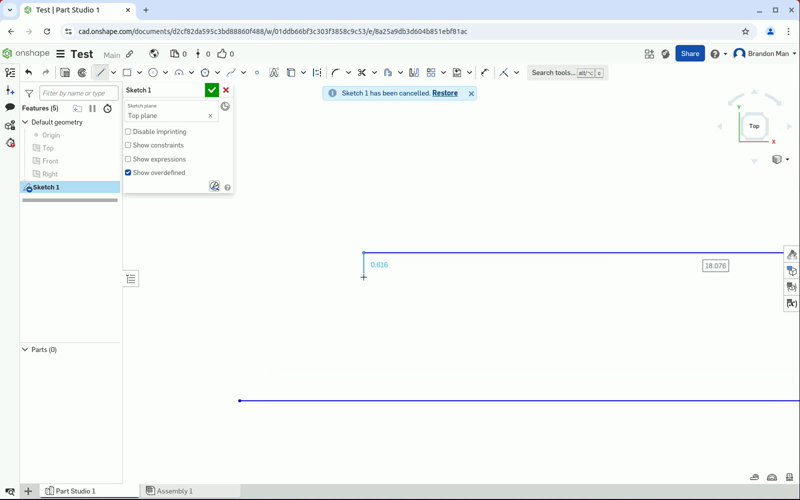
scroll(6)
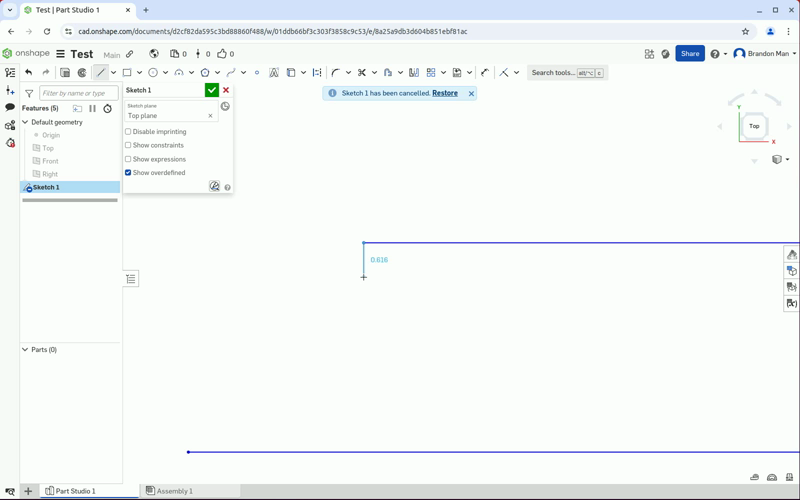
click(363, 276)
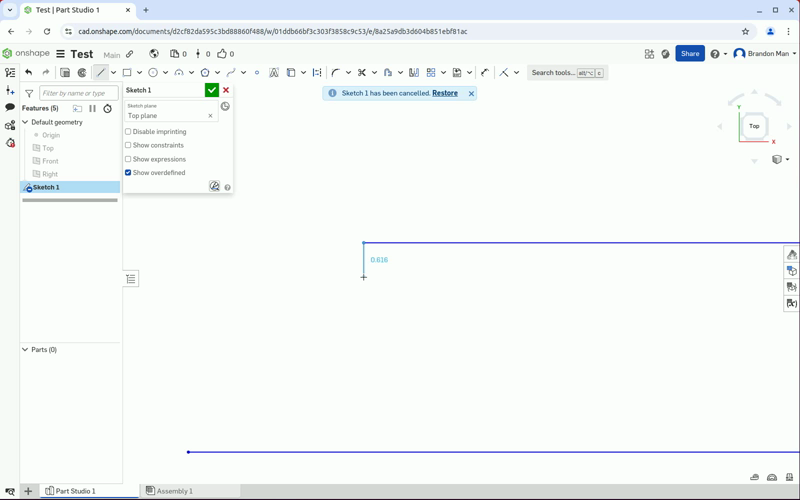
scroll(-6)
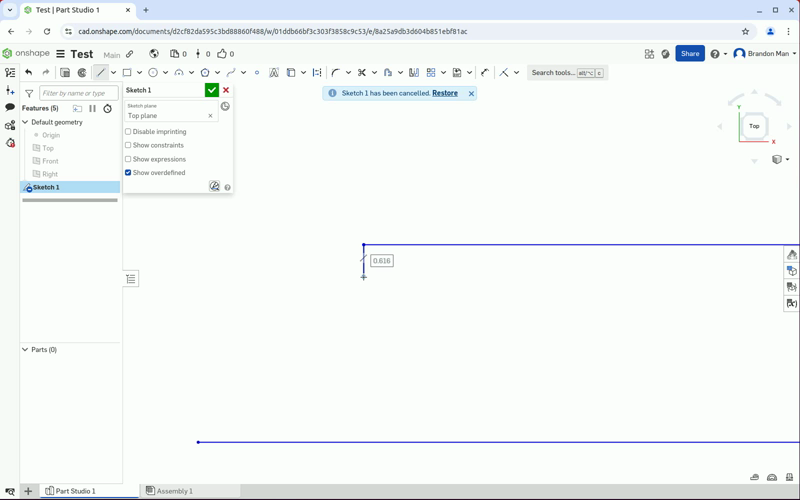
scroll(-6)
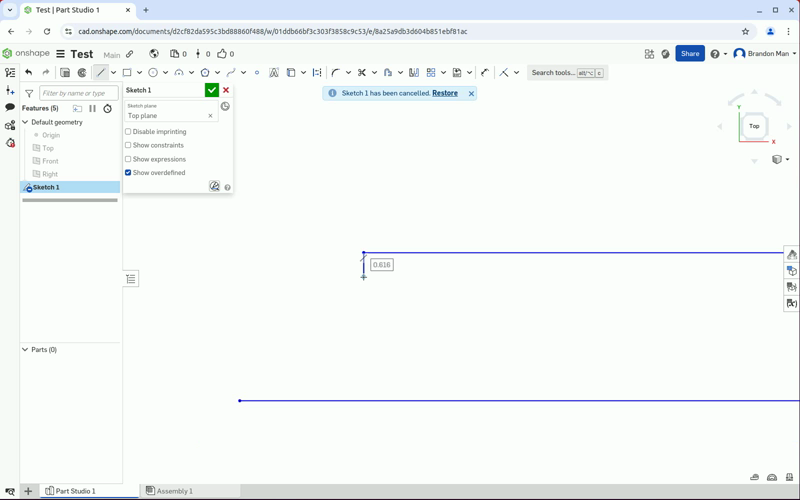
scroll(-6)
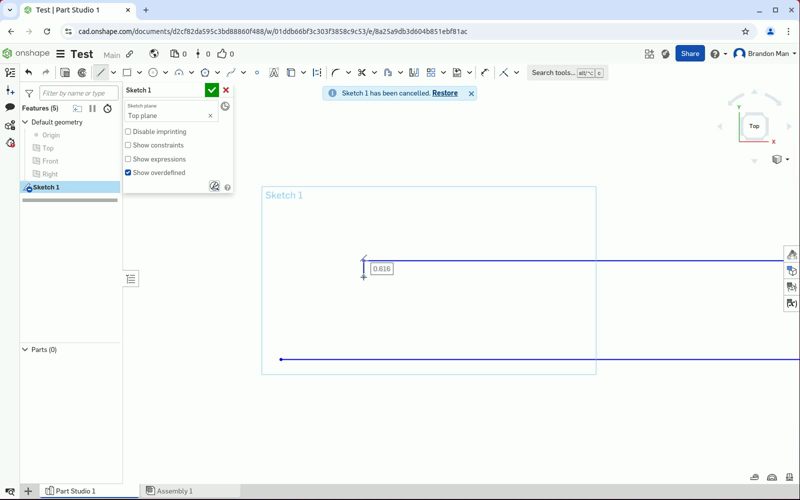
scroll(-6)
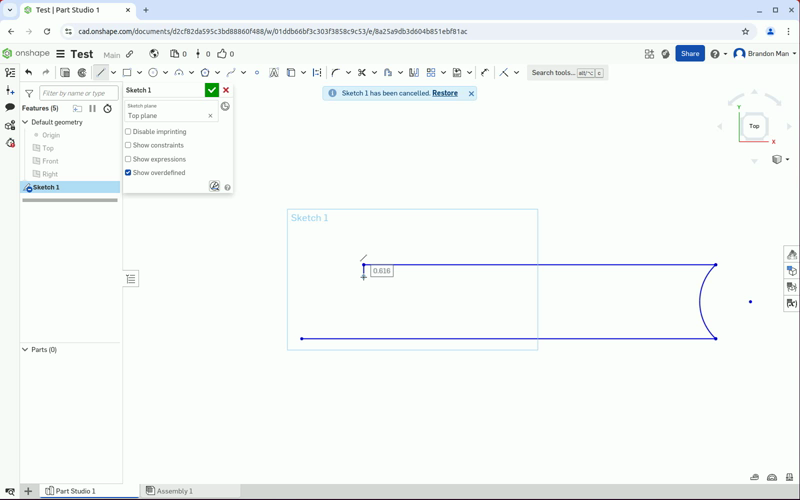
scroll(-6)
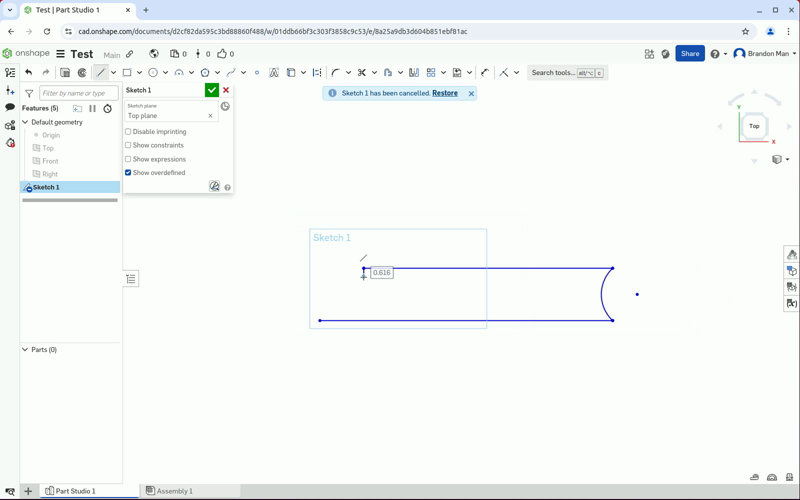
scroll(-6)
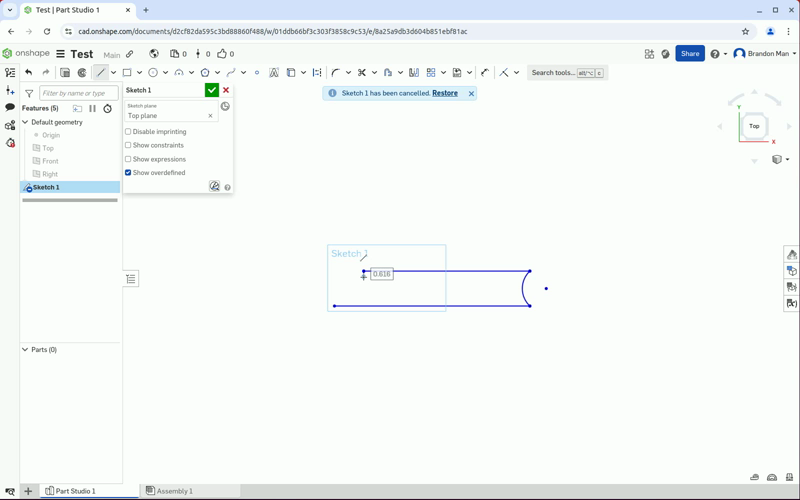
scroll(-6)
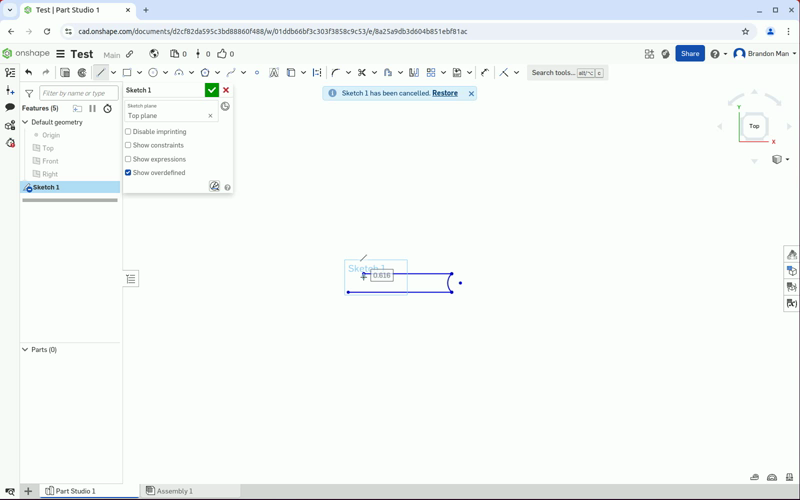
key_up(shift)
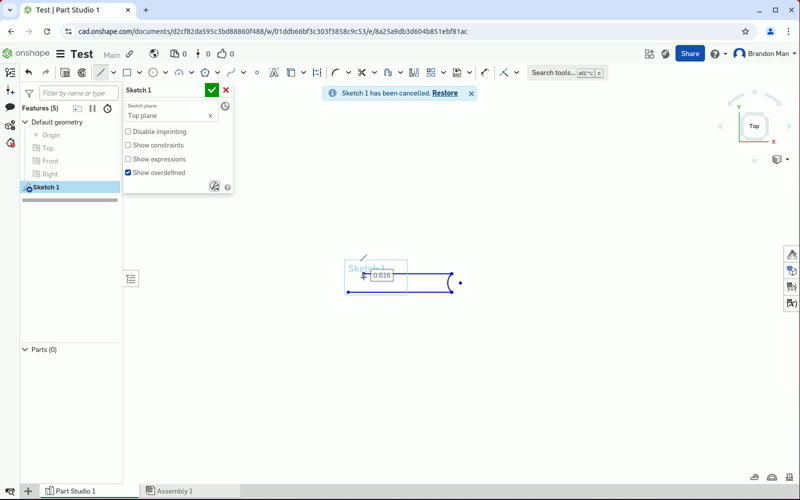
key_down(shift)
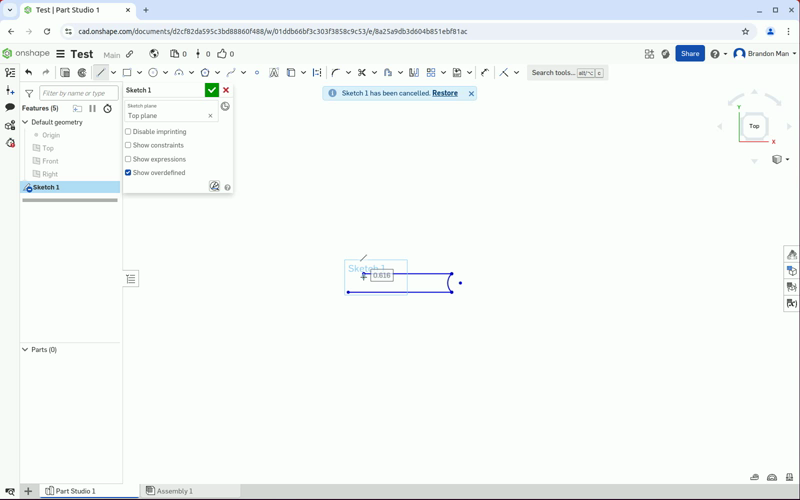
mouse_move(393, 276)
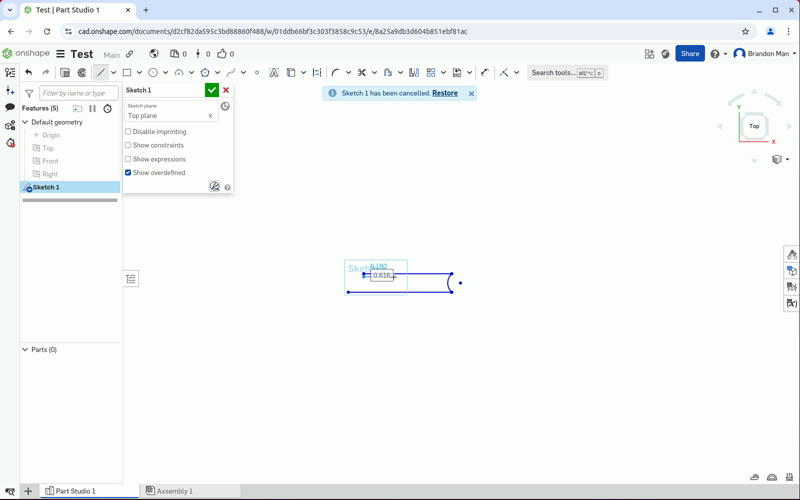
mouse_move(355, 276)
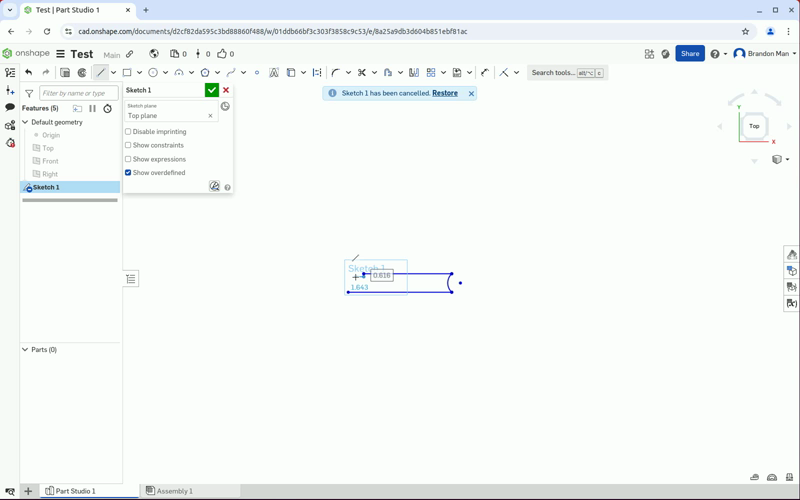
click(355, 276)
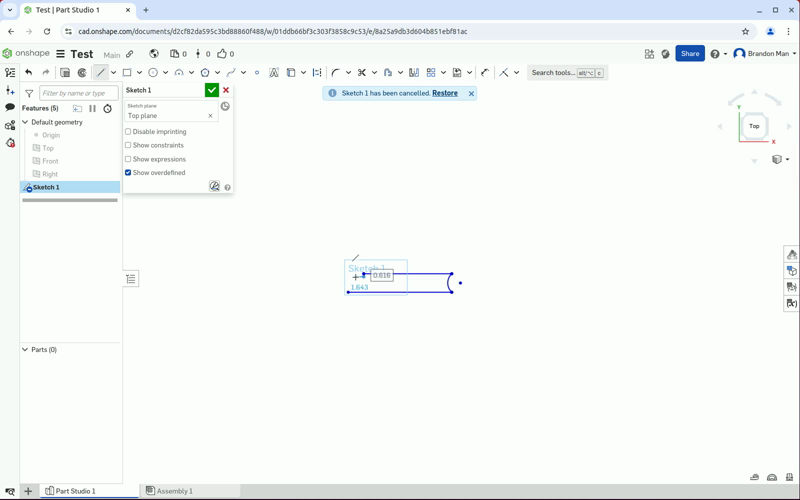
key_up(shift)
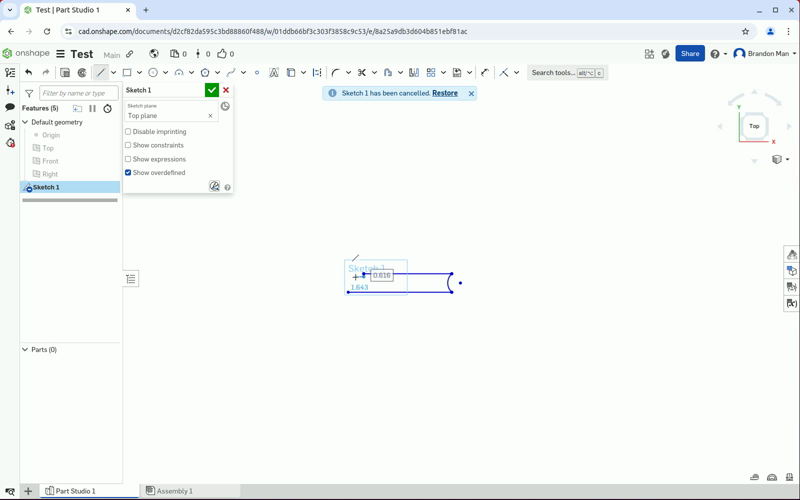
key_down(shift)
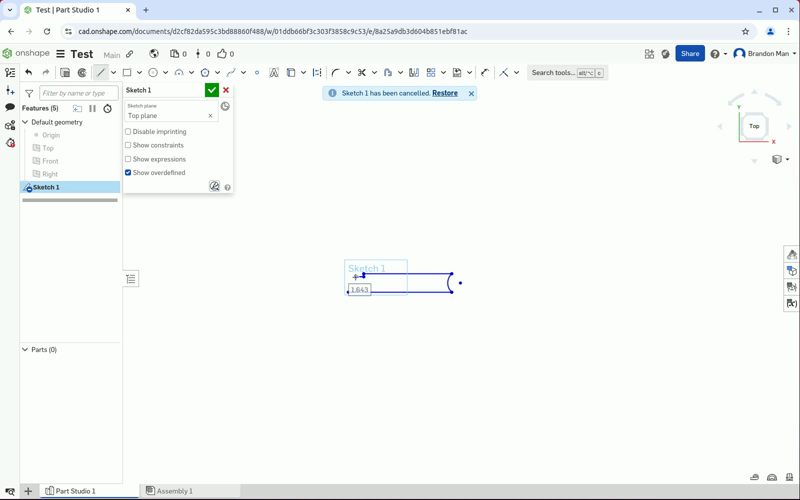
mouse_move(385, 276)
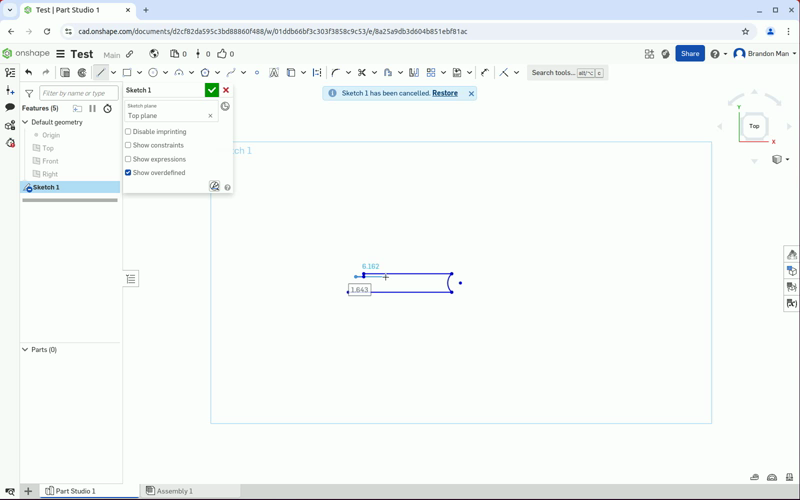
mouse_move(355, 273)
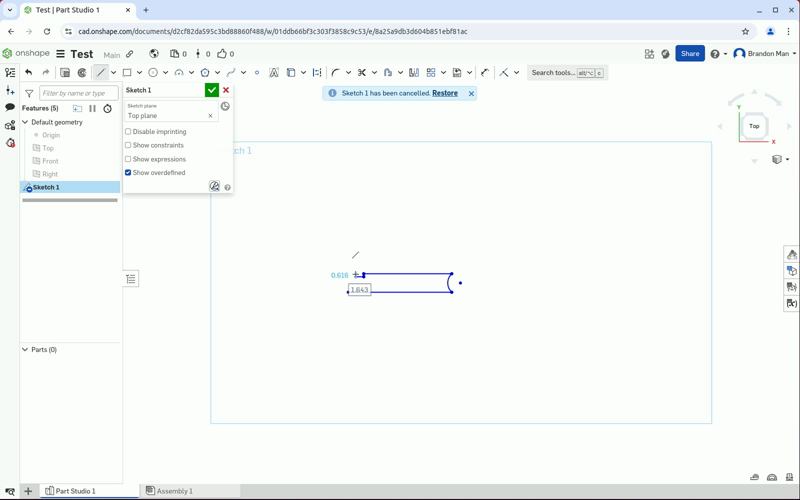
scroll(6)
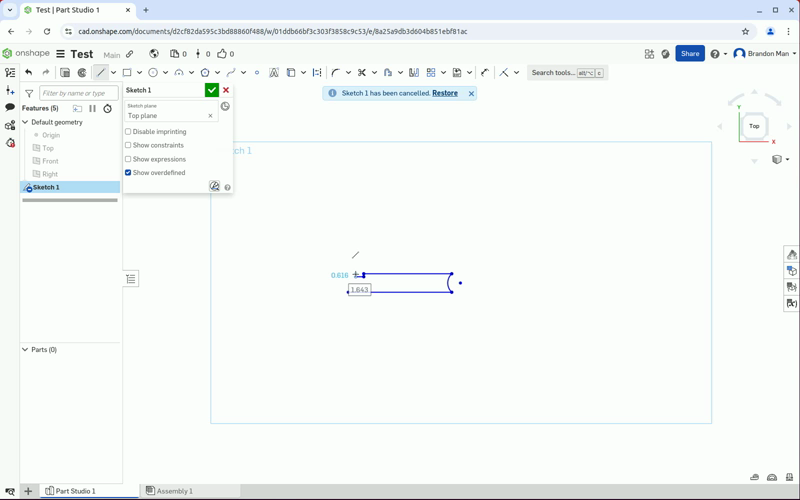
scroll(6)
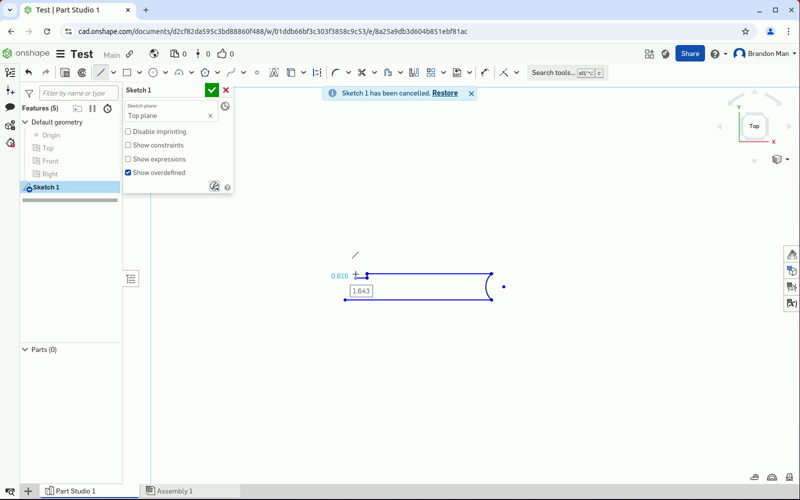
scroll(6)
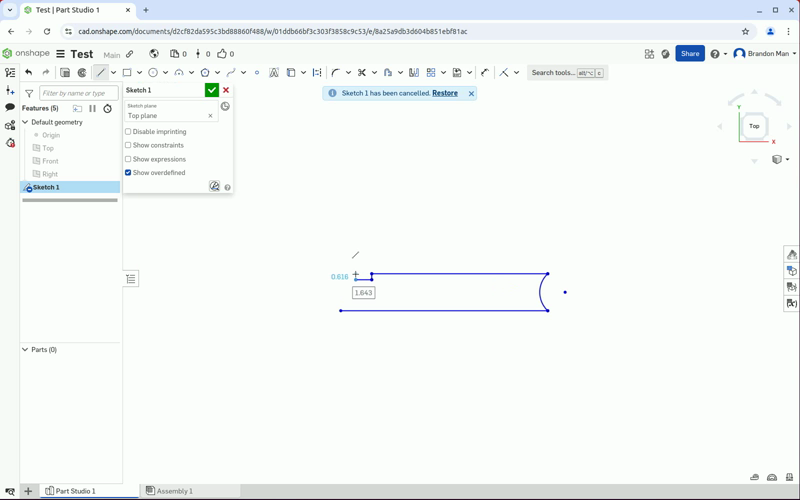
scroll(6)
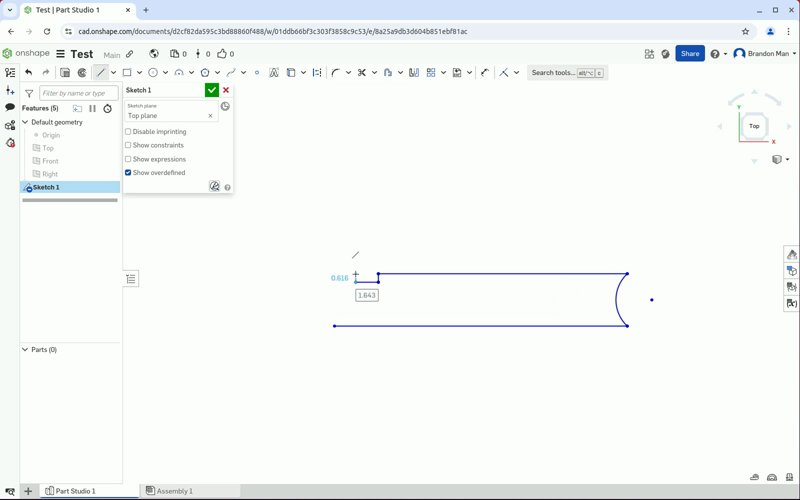
scroll(6)
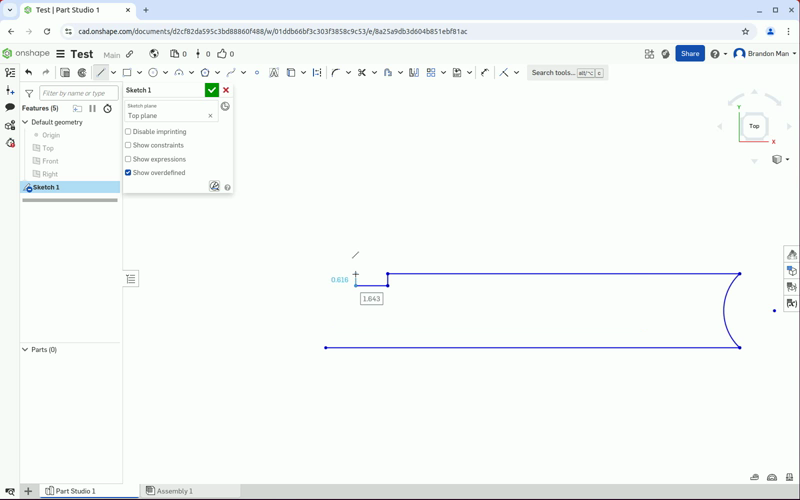
scroll(6)
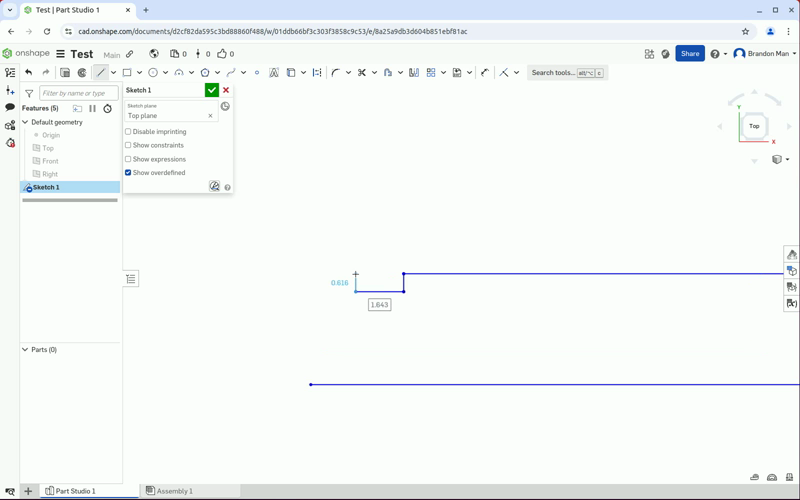
scroll(6)
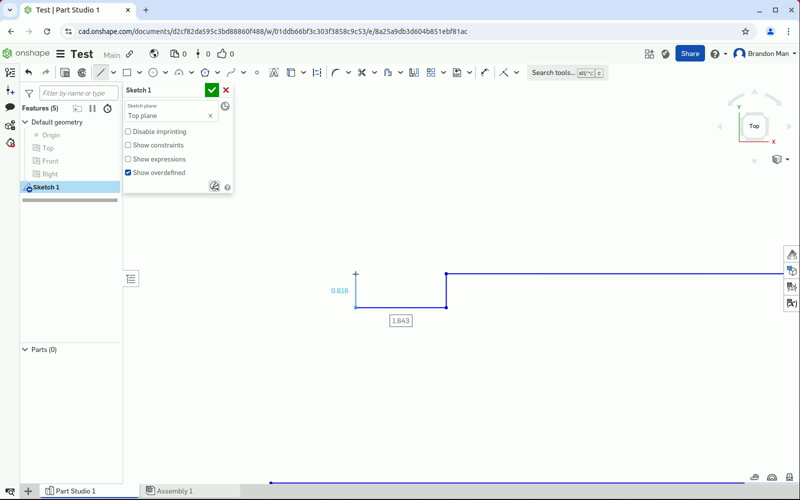
click(355, 273)
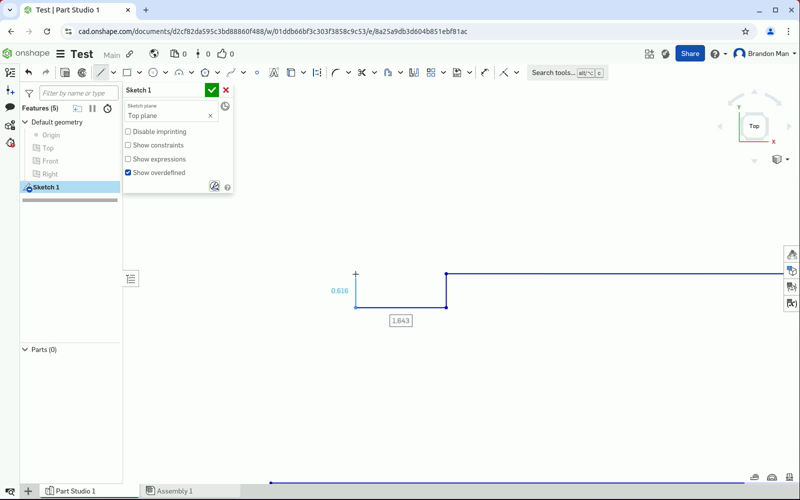
scroll(-6)
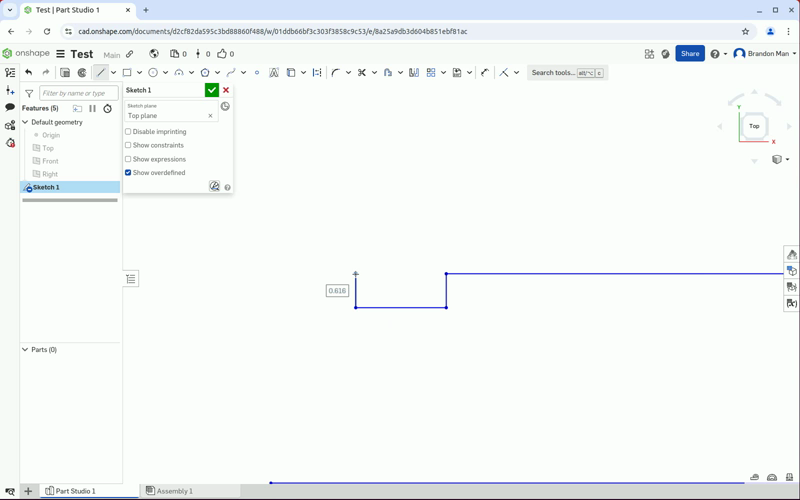
scroll(-6)
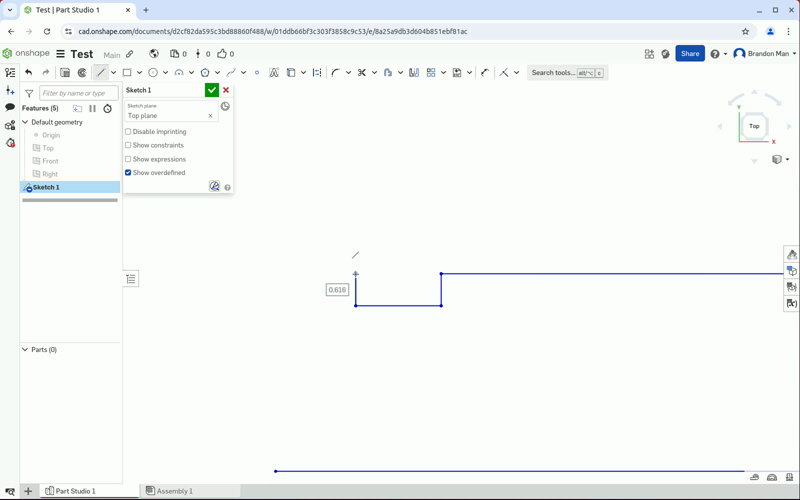
scroll(-6)
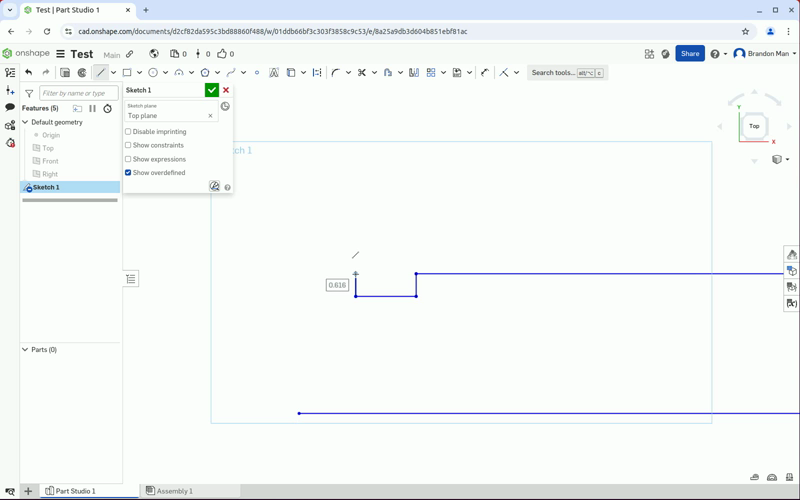
scroll(-6)
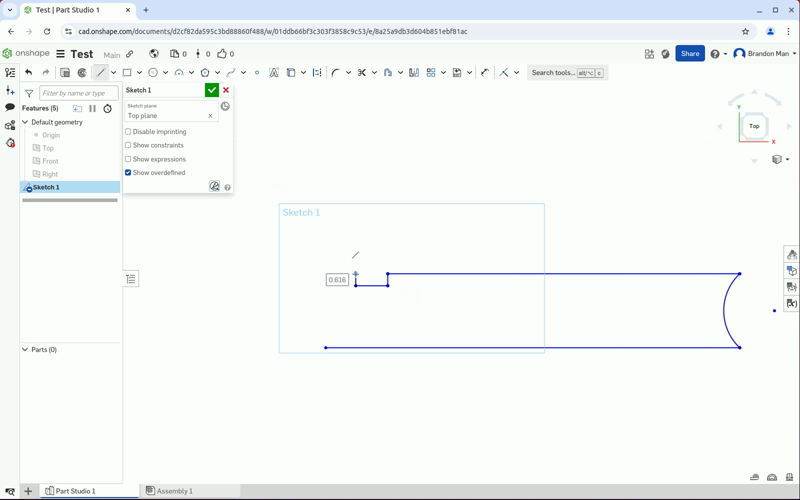
scroll(-6)
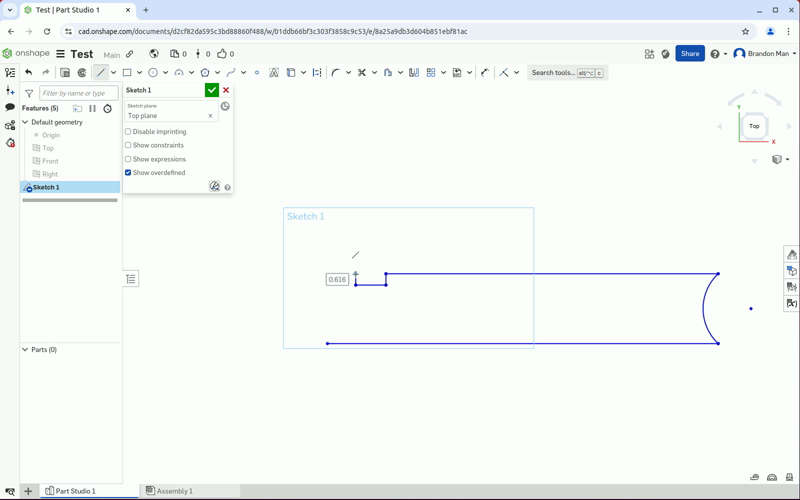
scroll(-6)
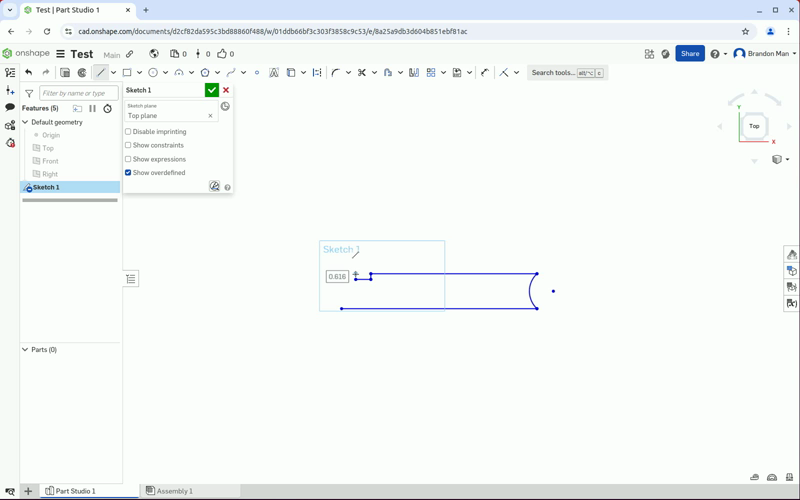
scroll(-6)
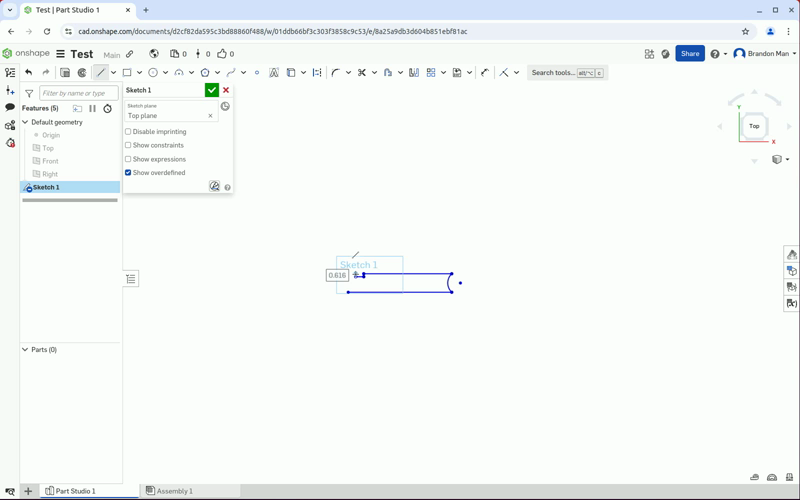
key_up(shift)
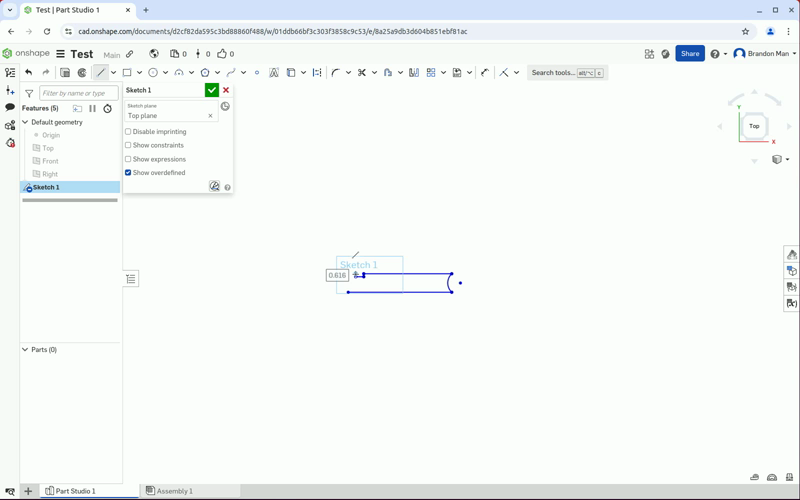
key_down(shift)
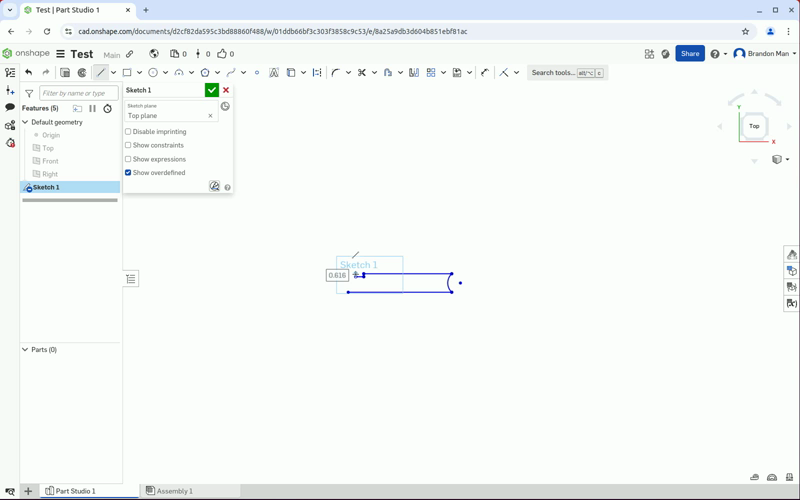
mouse_move(385, 273)
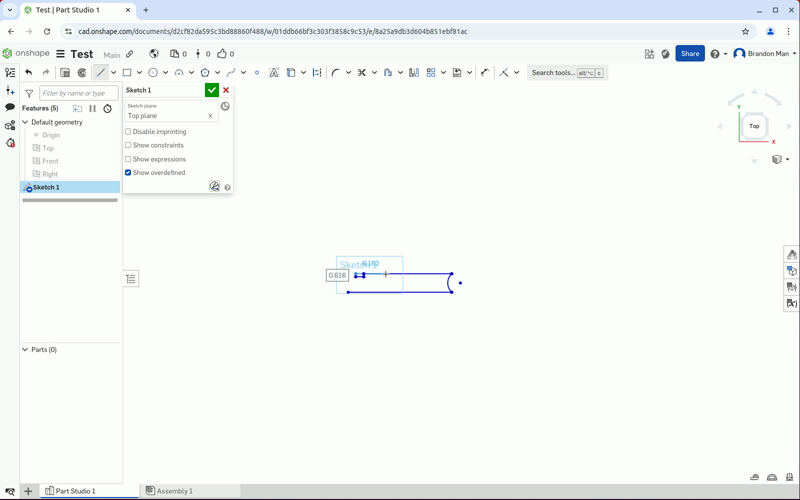
mouse_move(348, 273)
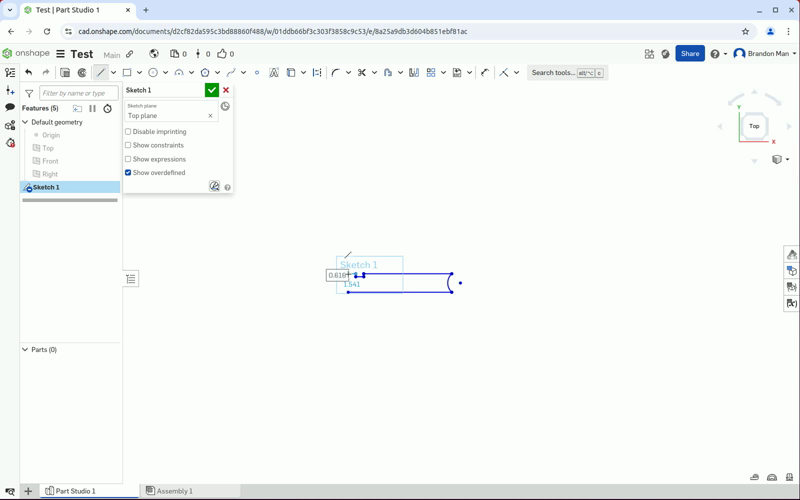
scroll(6)
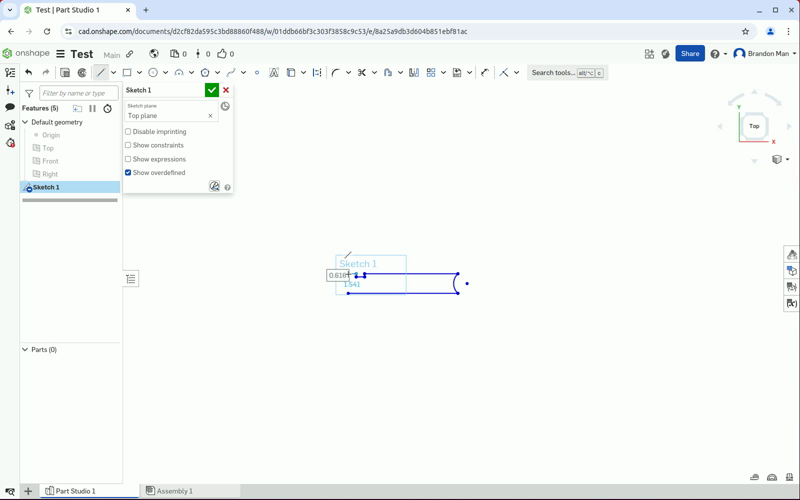
scroll(6)
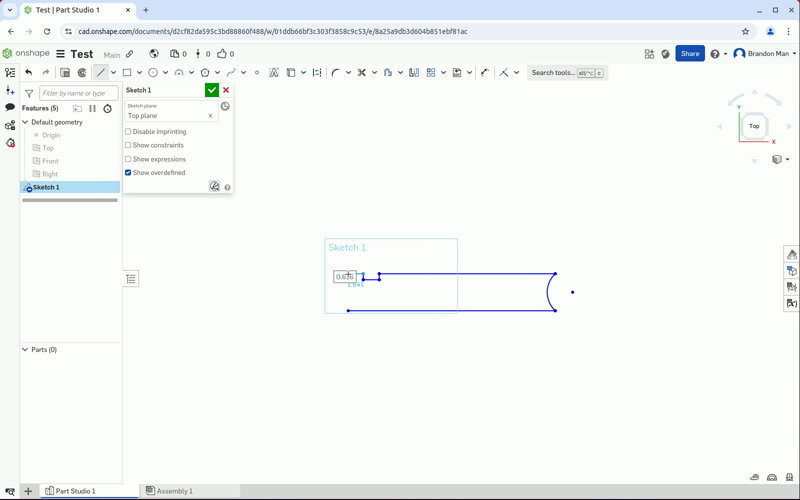
scroll(6)
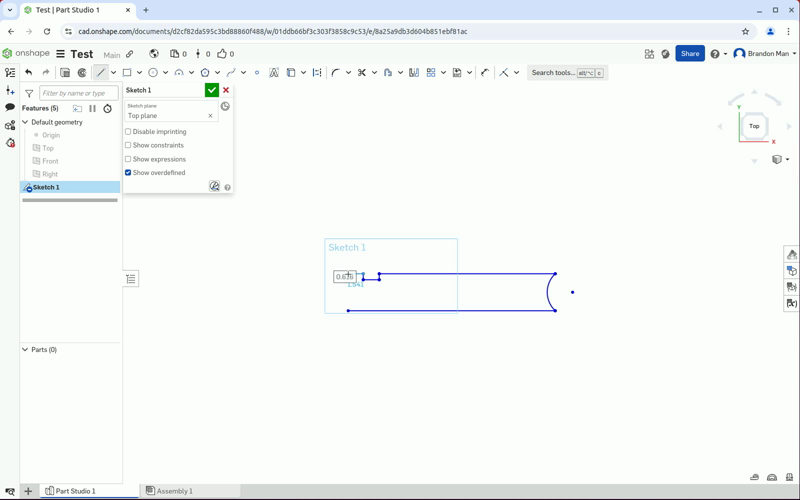
scroll(6)
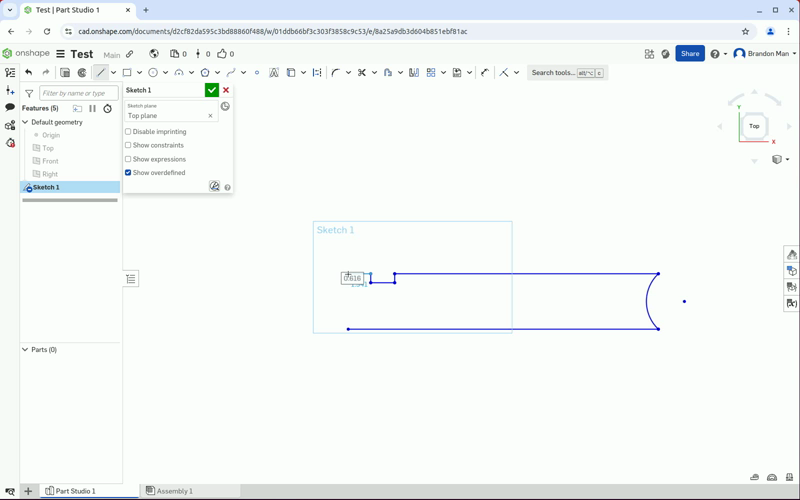
scroll(6)
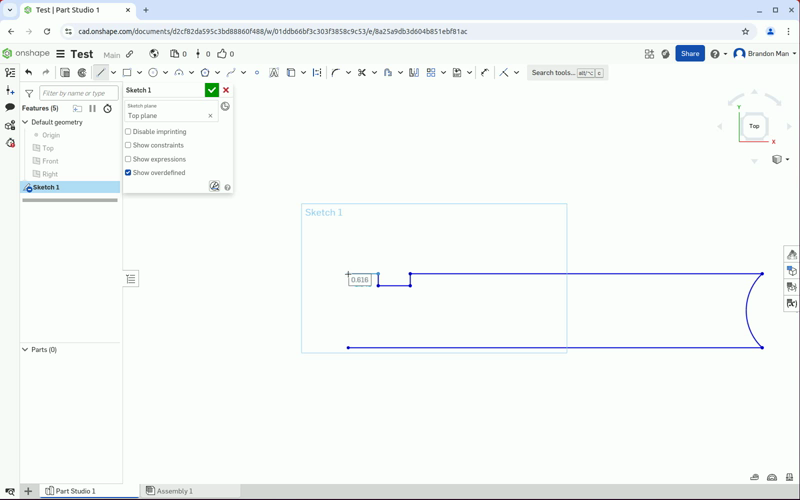
scroll(6)
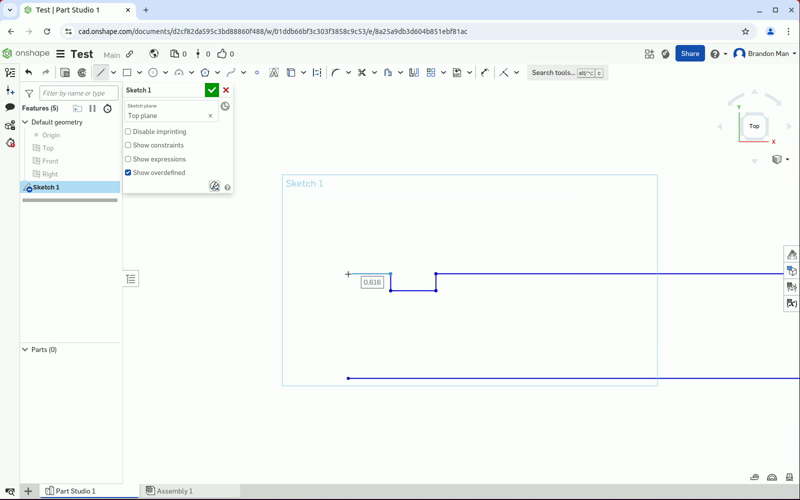
scroll(6)
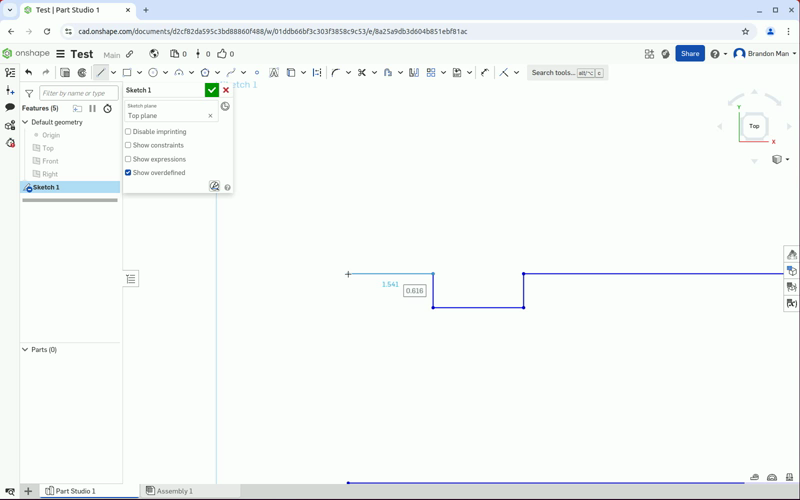
click(348, 273)
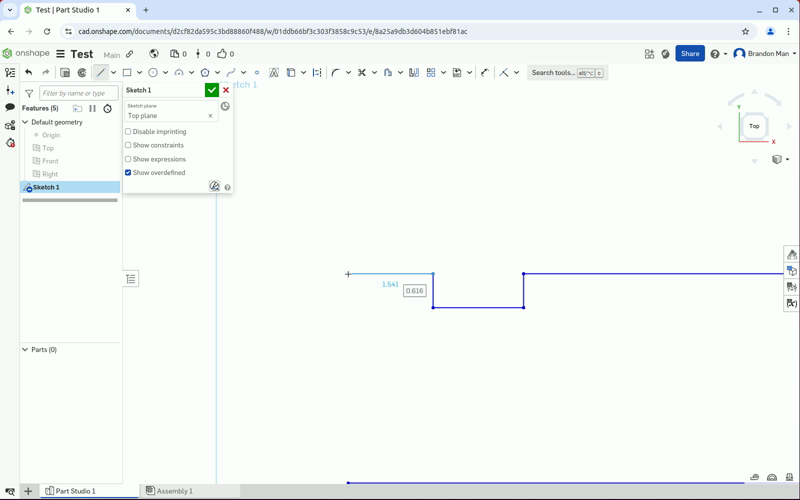
scroll(-6)
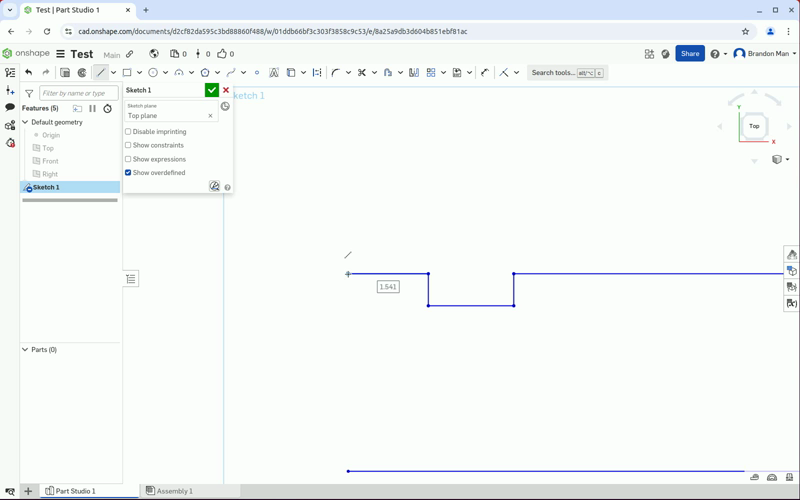
scroll(-6)
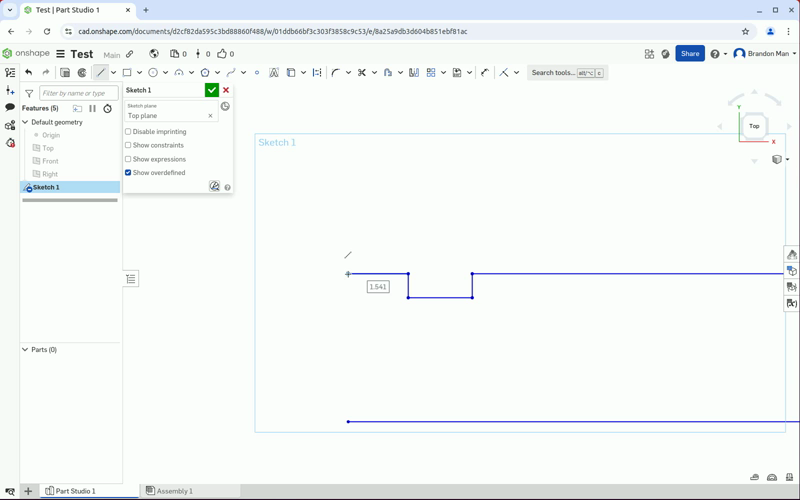
scroll(-6)
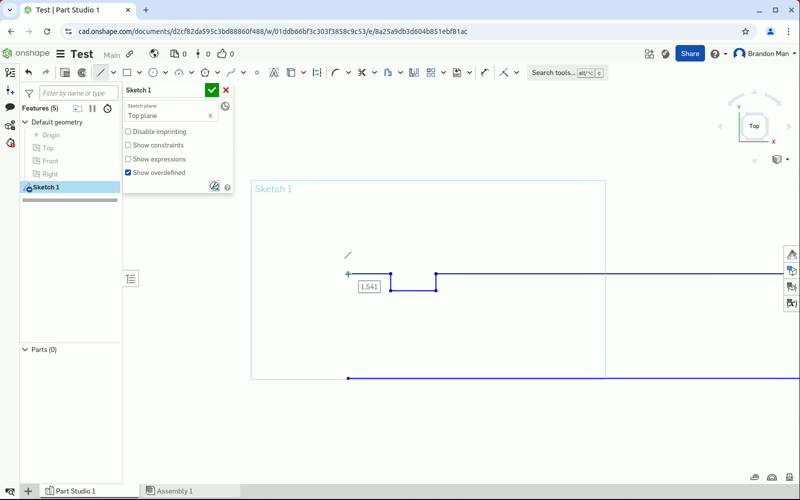
scroll(-6)
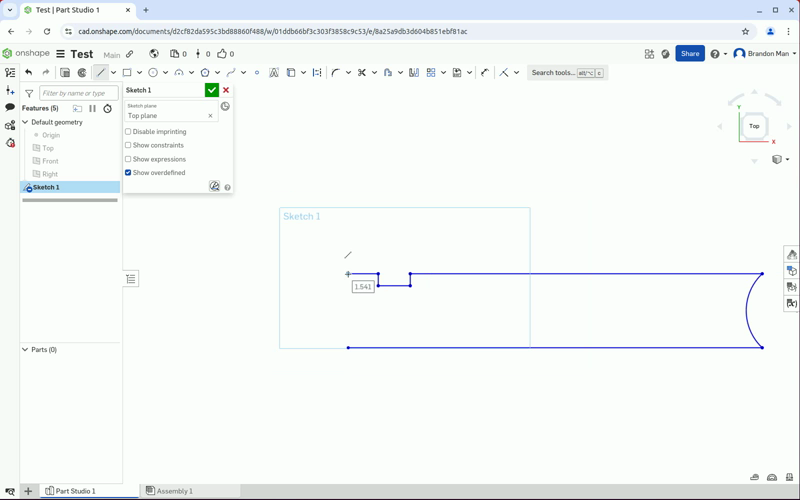
scroll(-6)
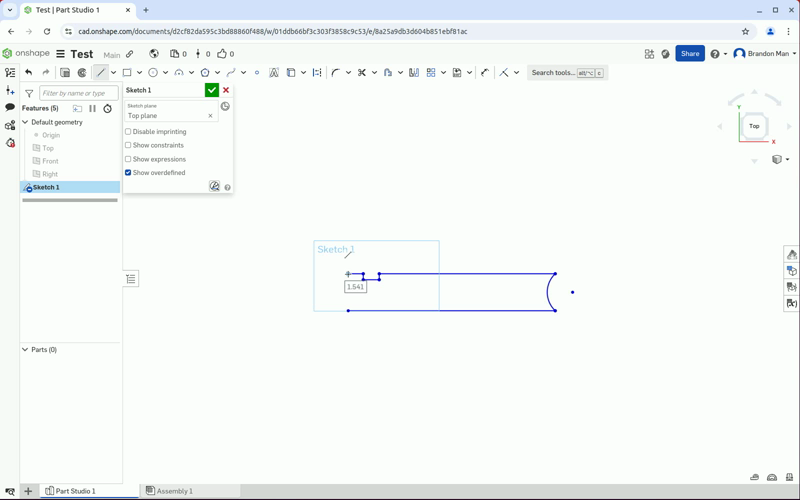
scroll(-6)
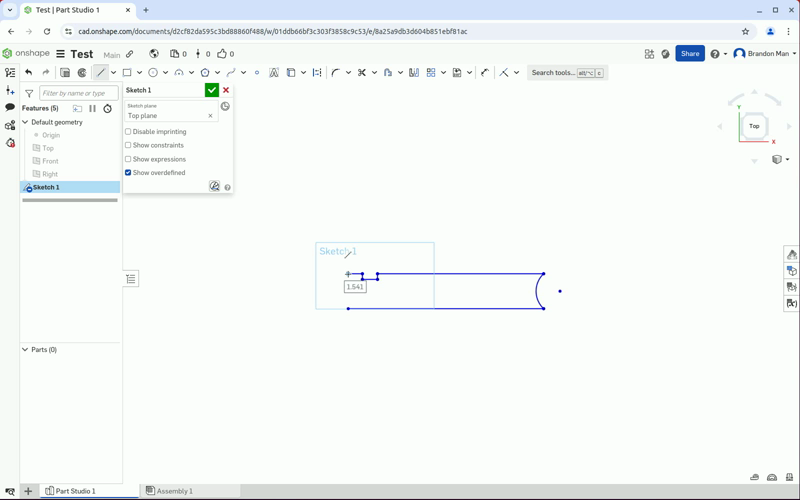
scroll(-6)
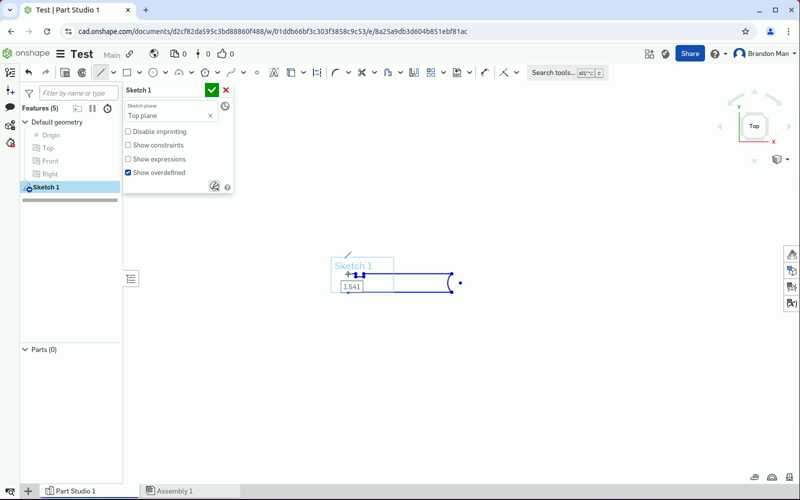
key_up(shift)
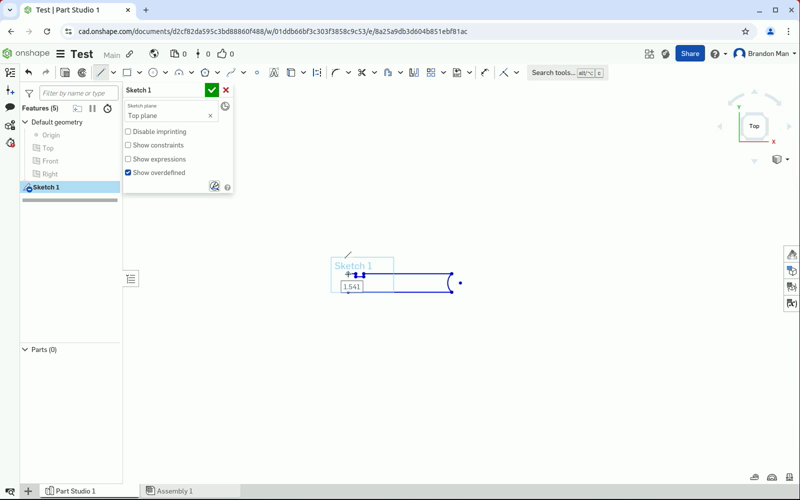
mouse_move(378, 273)
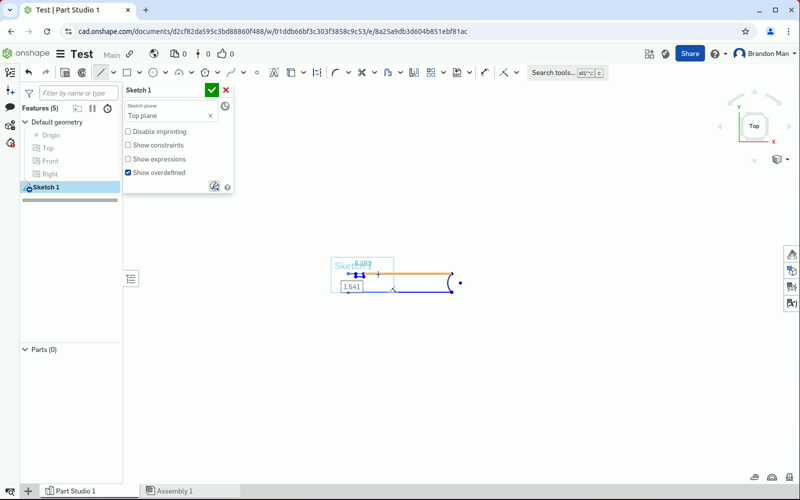
key_down(shift)
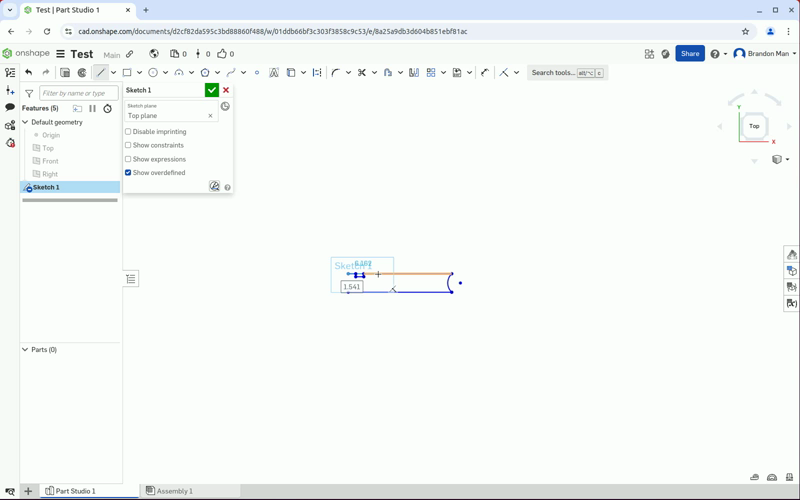
mouse_move(348, 292)
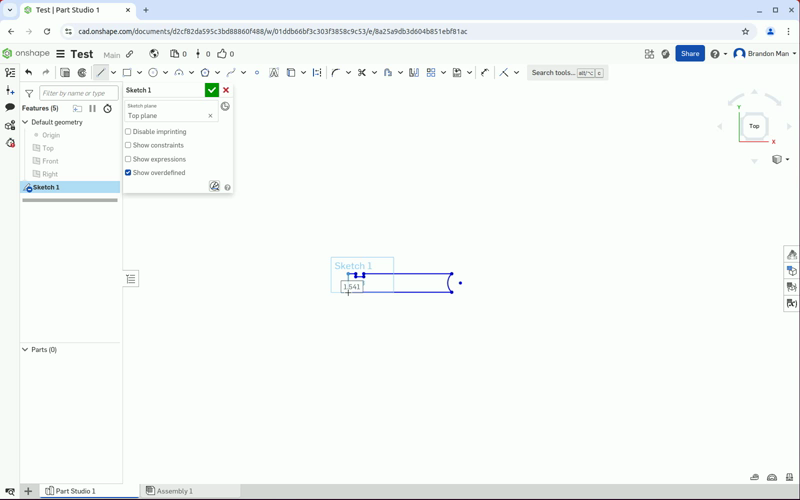
key_up(shift)
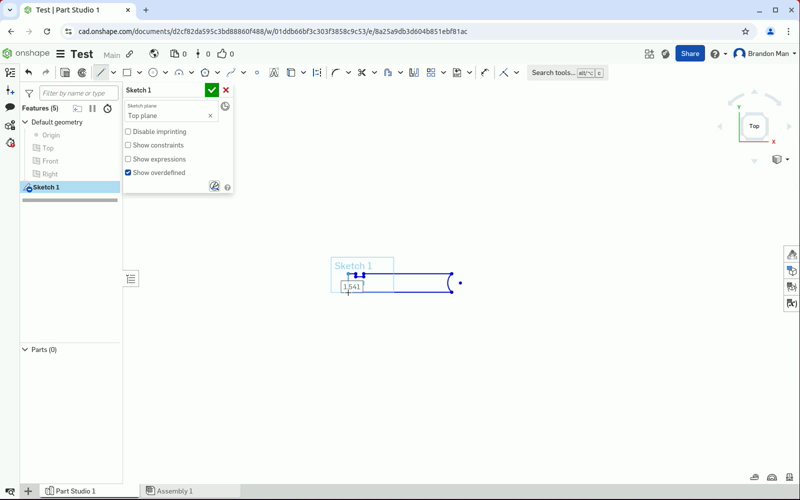
click(348, 292)
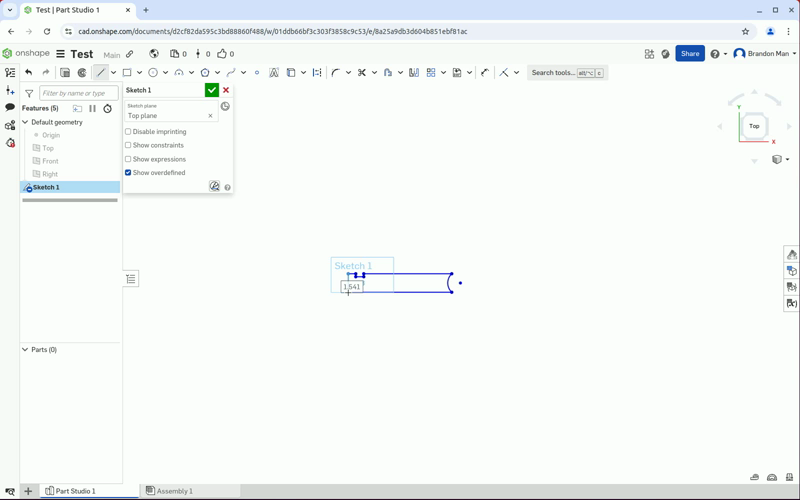
key(esc)
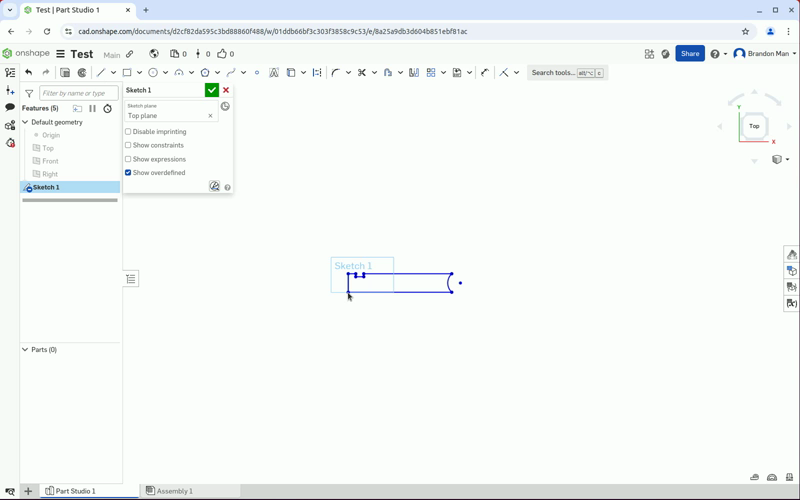
key(c)
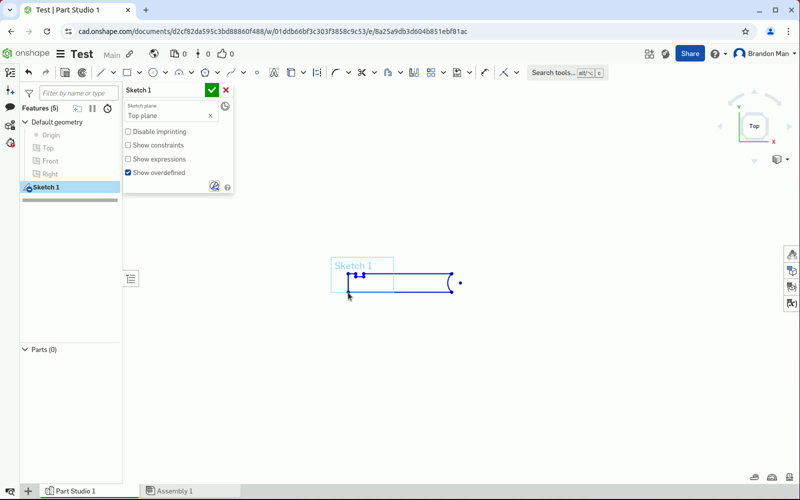
key_down(shift)
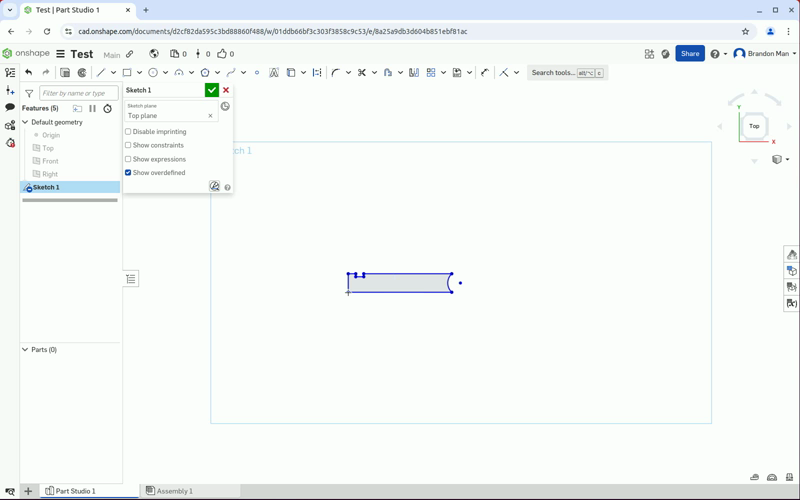
mouse_move(404, 282)
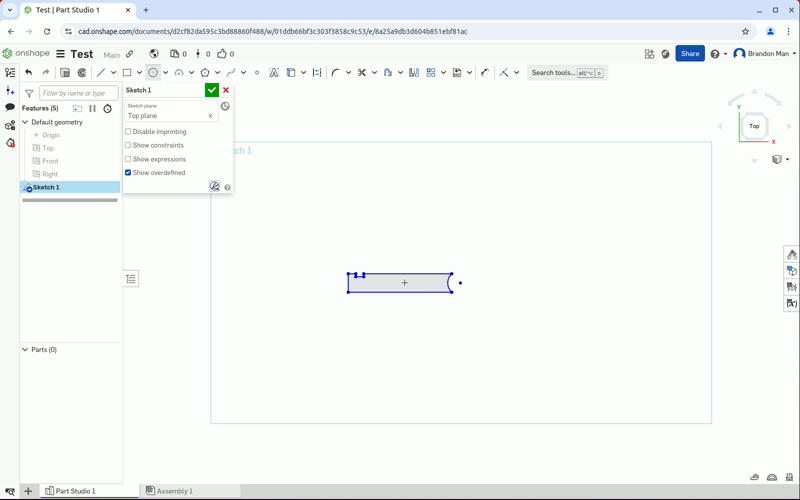
click(404, 282)
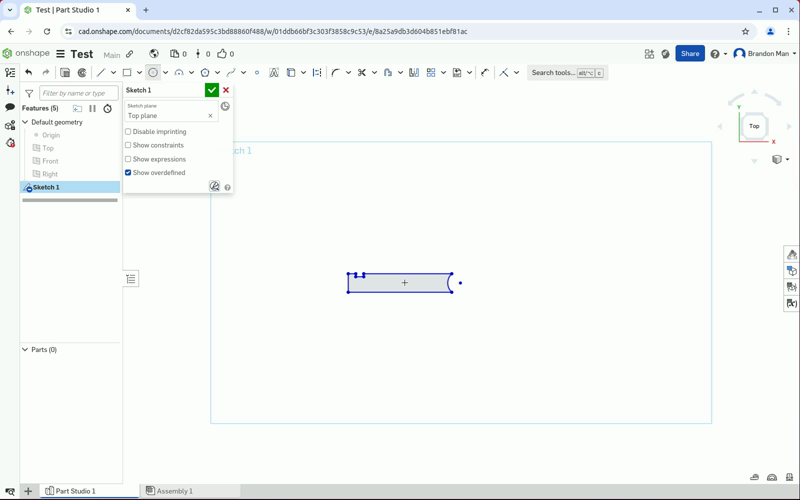
key_up(shift)
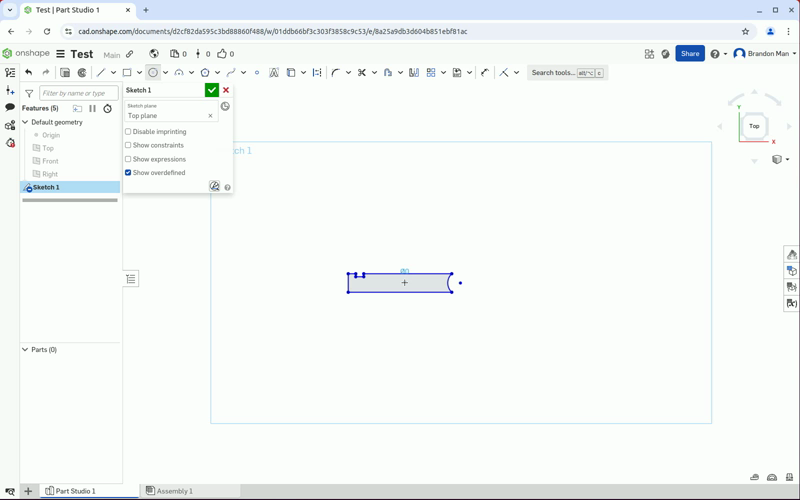
mouse_move(407, 282)
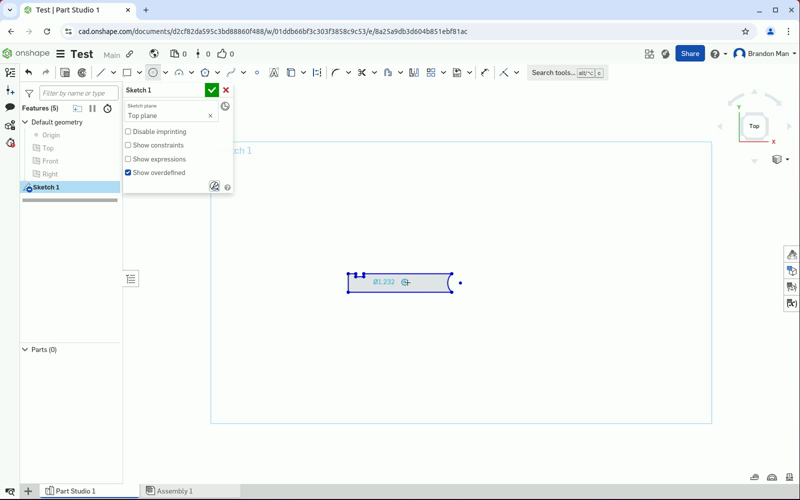
click(407, 282)
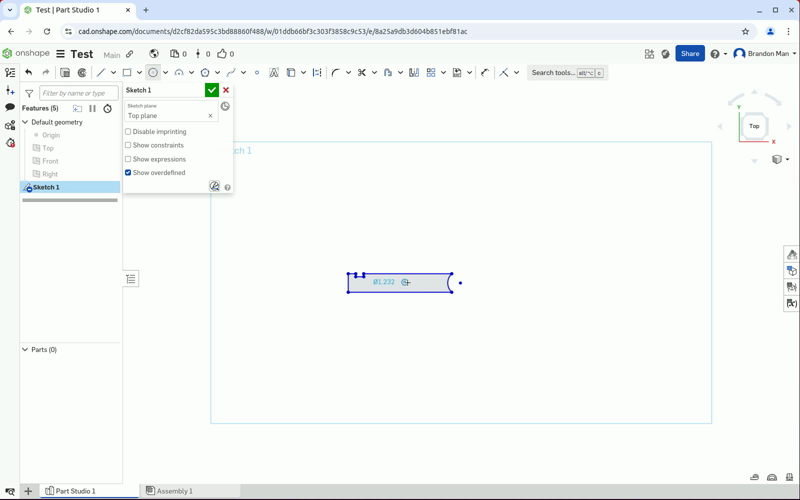
key(esc)
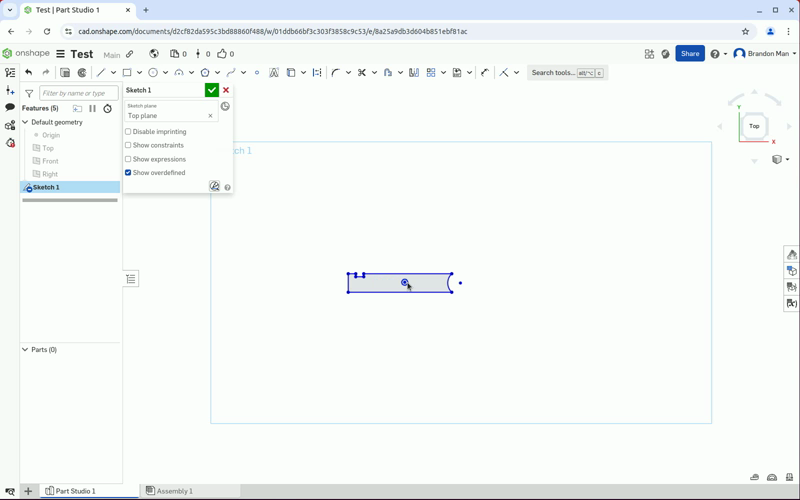
mouse_move(371, 286)
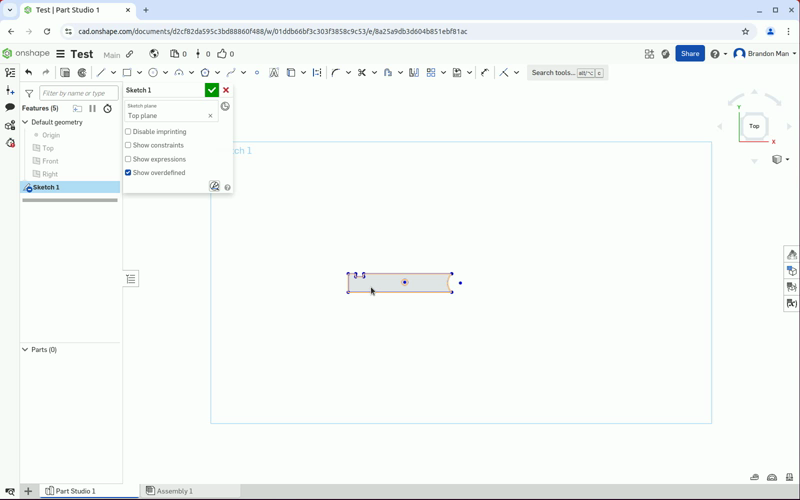
click(371, 286)
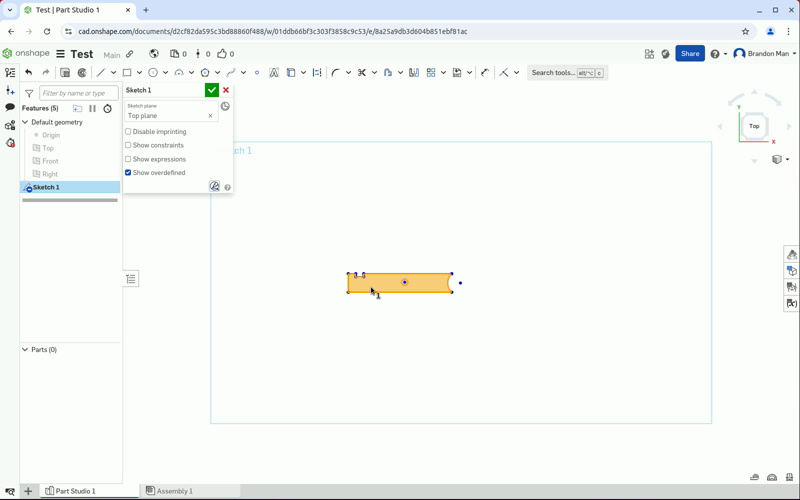
mouse_move(73, 352)
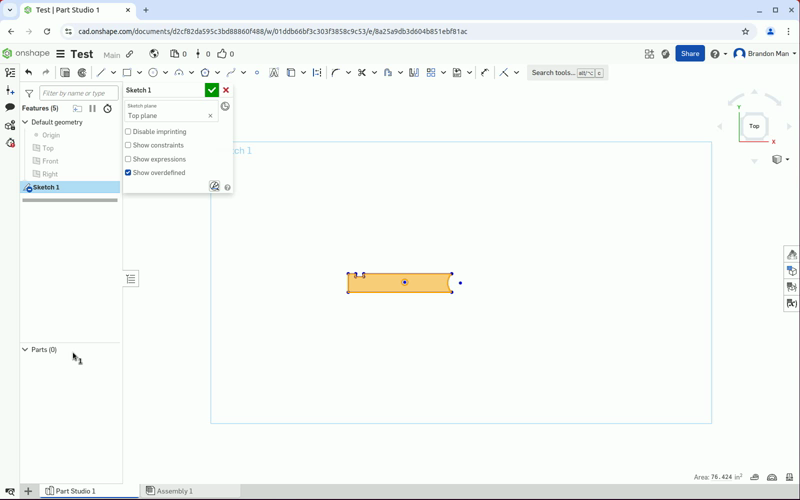
key(shift+y)
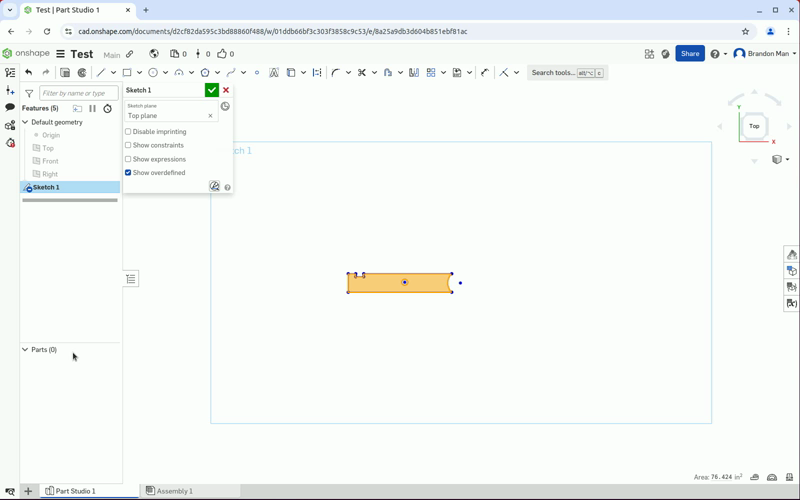
key(shift+e)
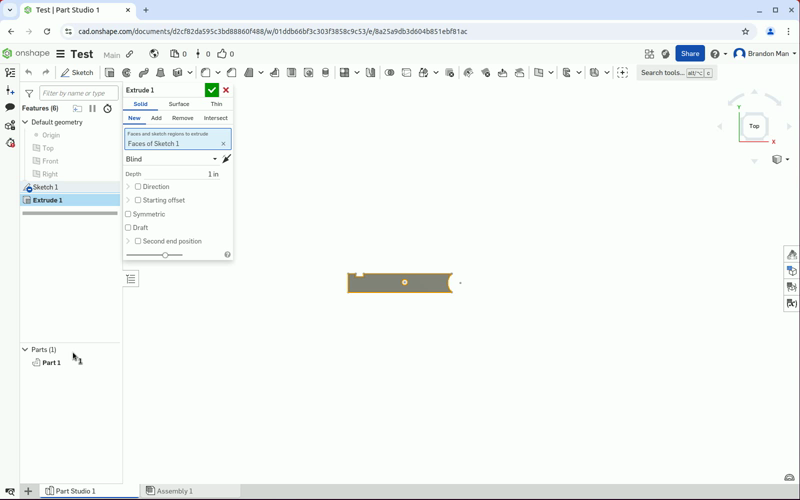
mouse_move(143, 106)
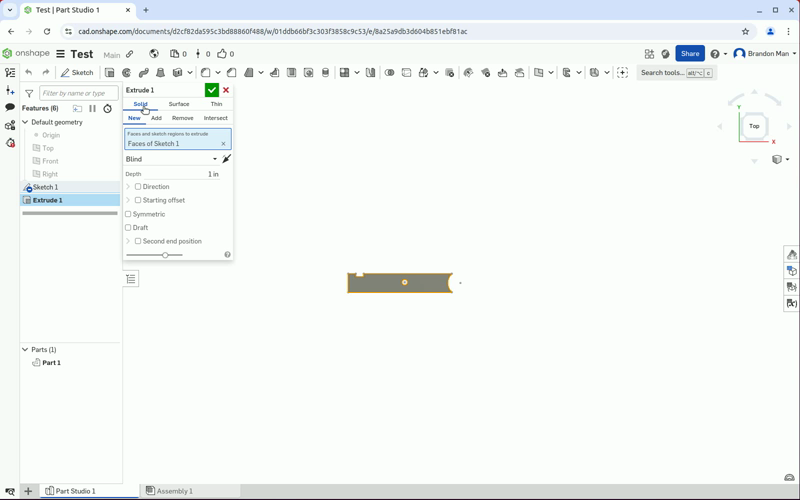
click(143, 106)
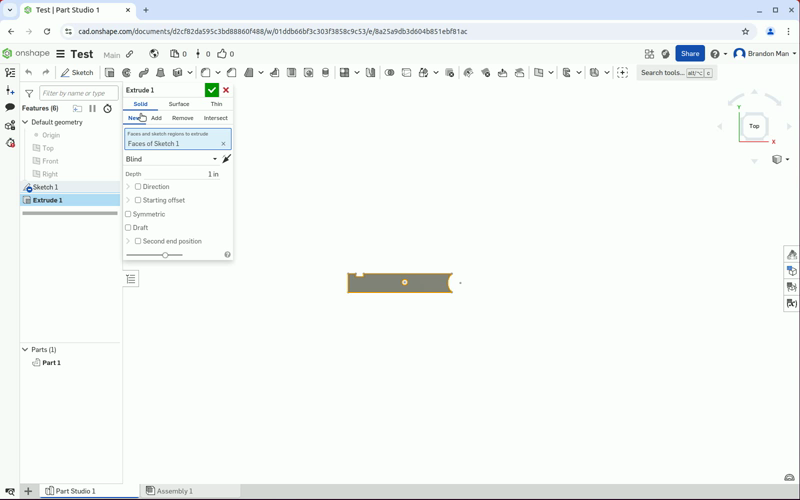
mouse_move(137, 120)
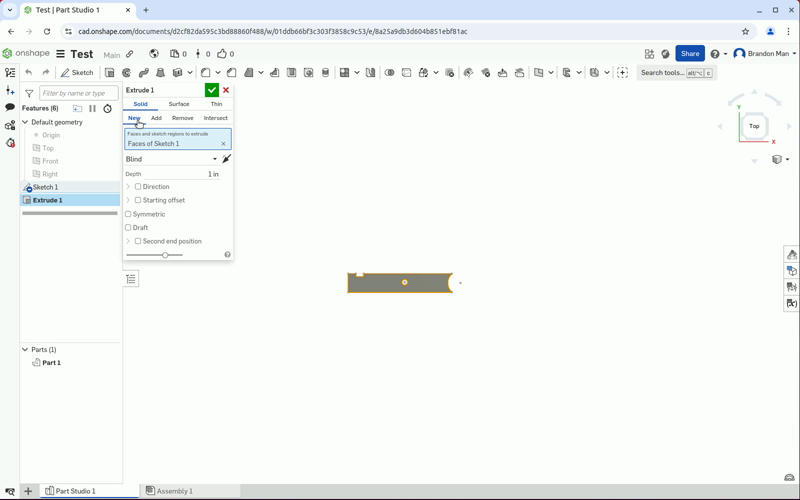
click(137, 120)
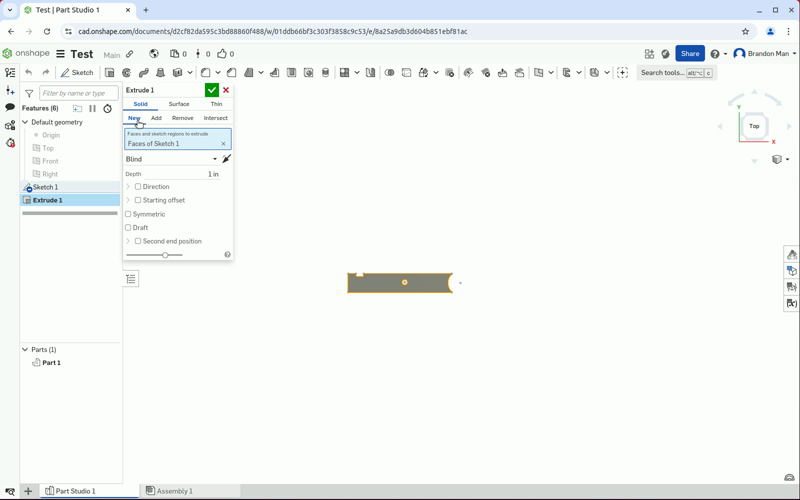
key(tab, 4)
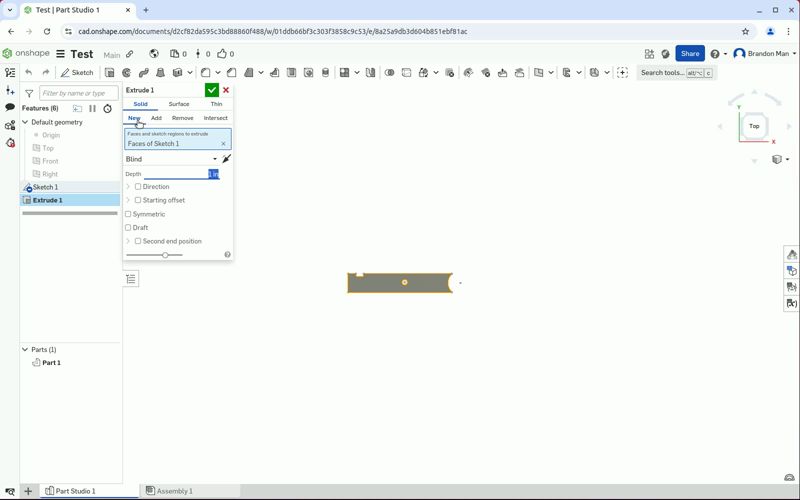
text(1.204)
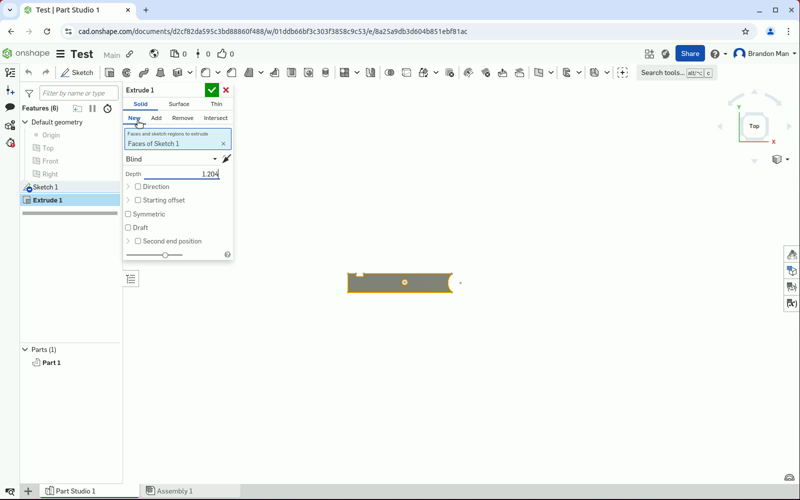
key(enter)
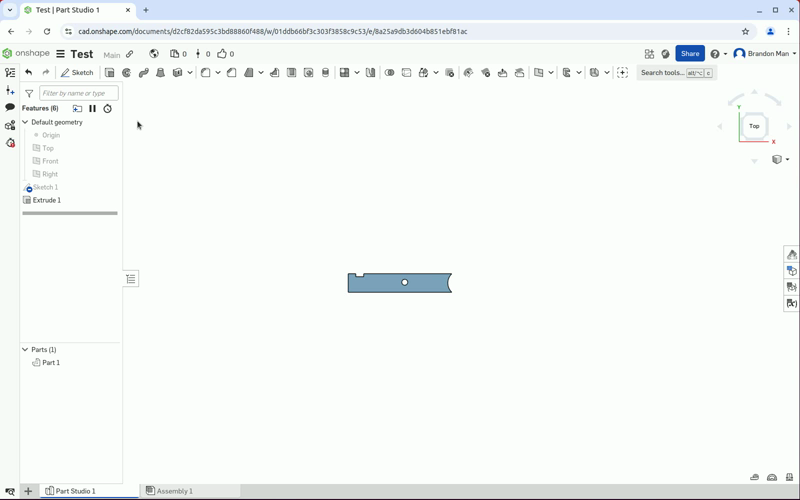
key(shift+h)
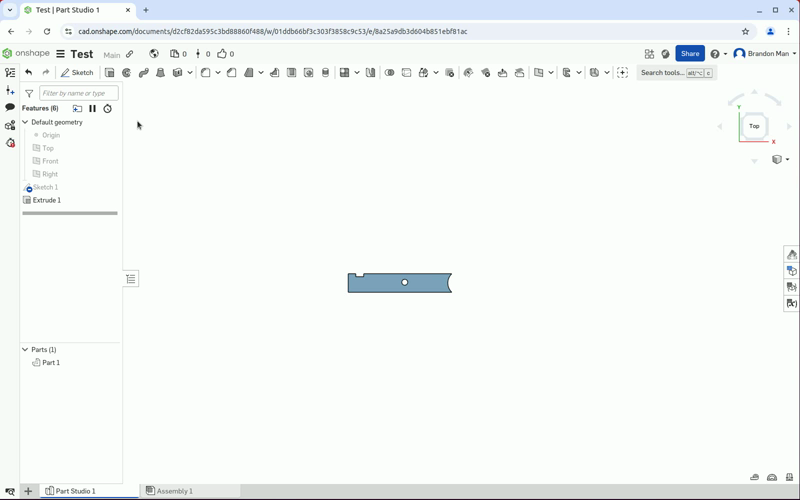
key(shift+h)
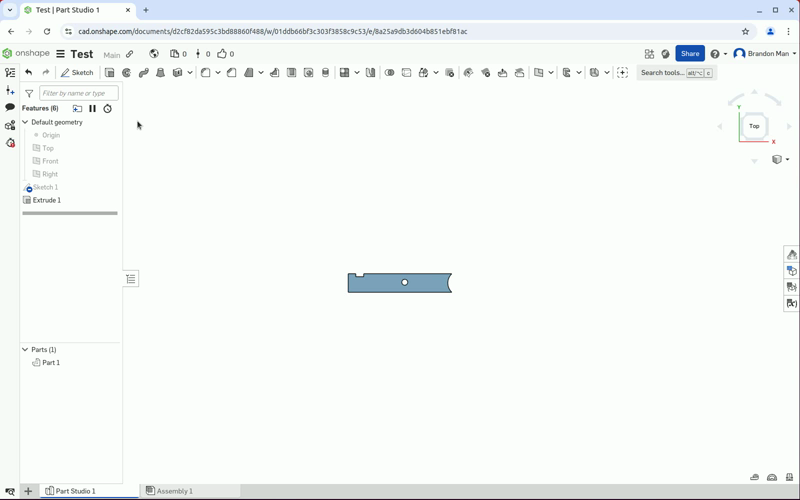
mouse_move(73, 189)
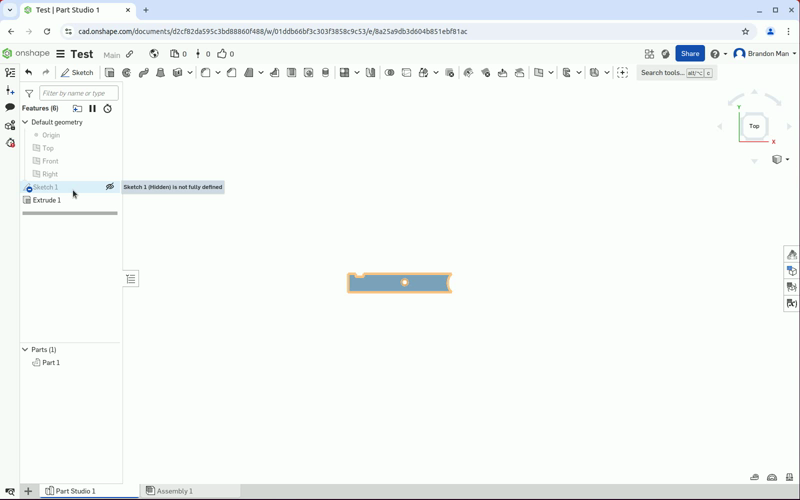
click(73, 189)
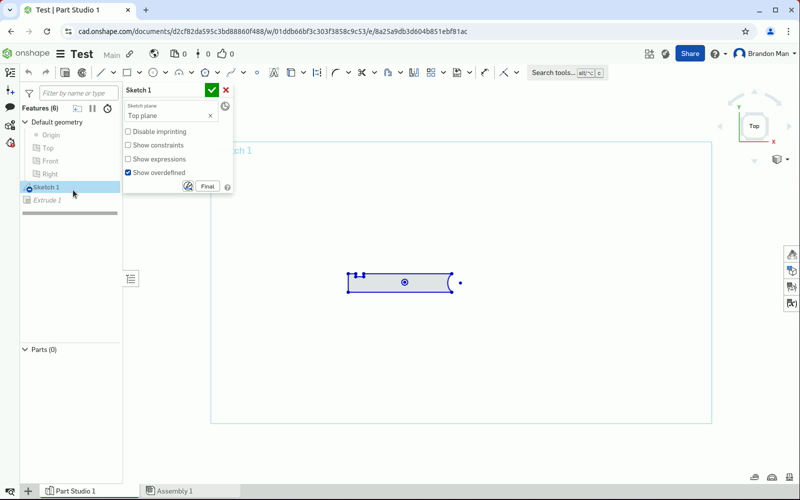
mouse_move(229, 92)
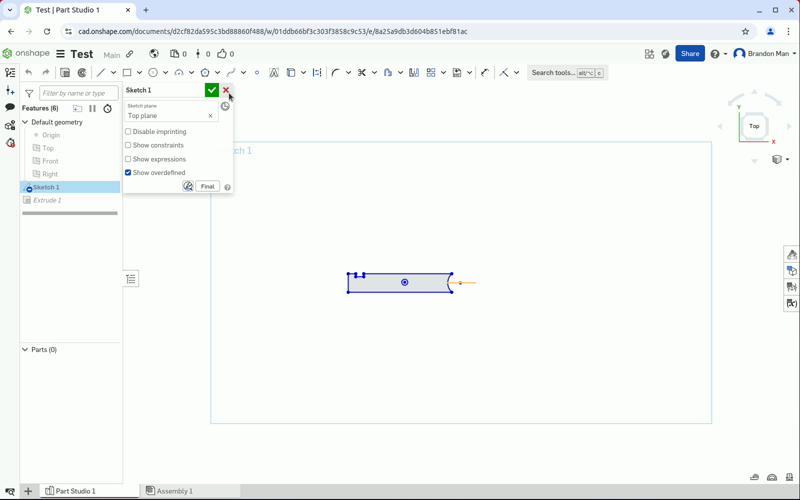
click(229, 92)
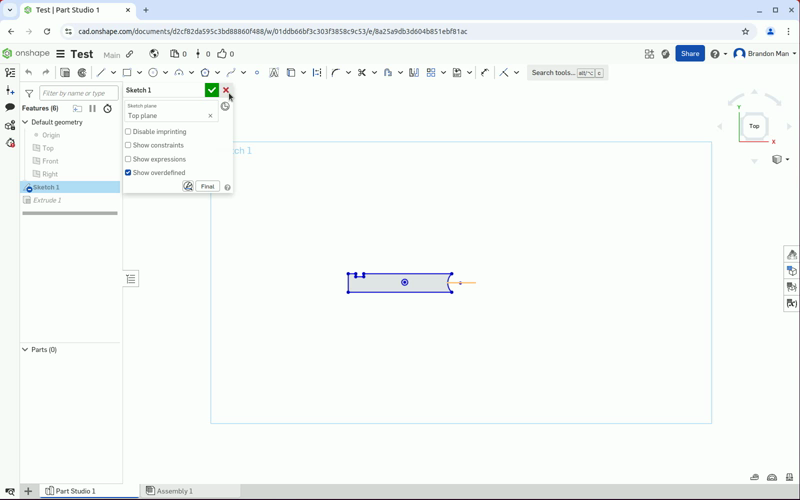
key(shift+s)
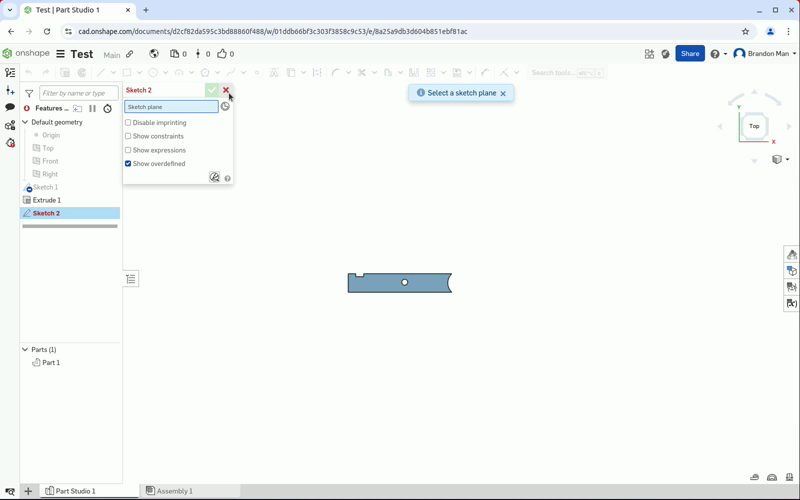
mouse_move(73, 150)
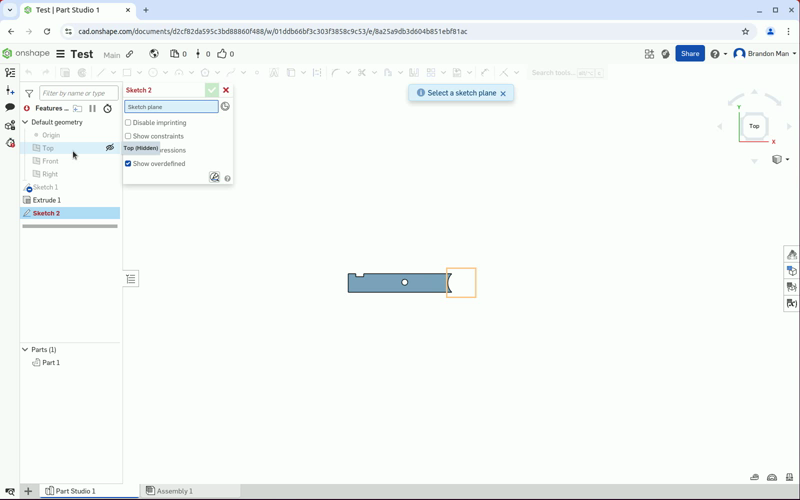
click(73, 150)
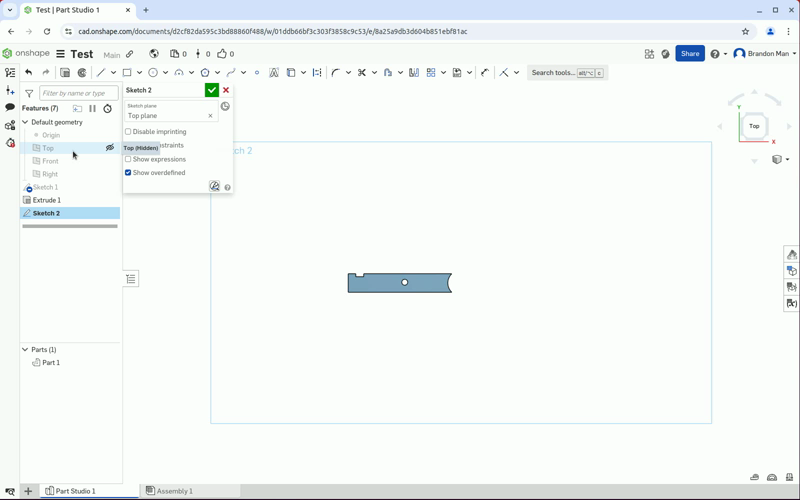
mouse_move(73, 352)
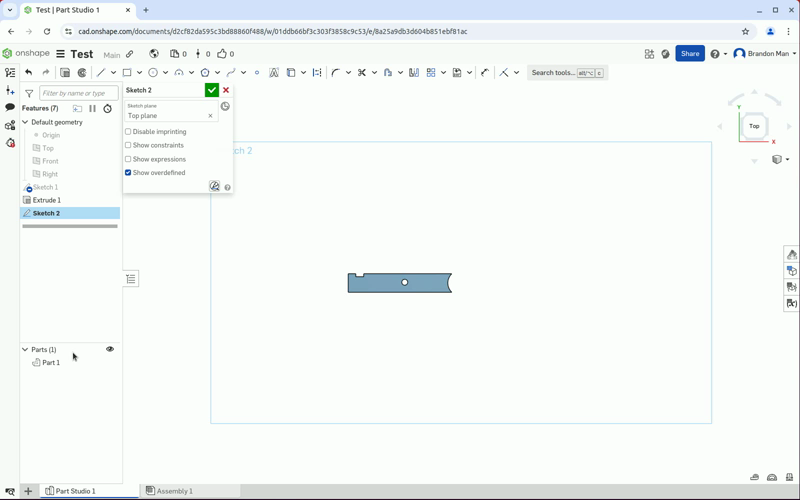
key(y)
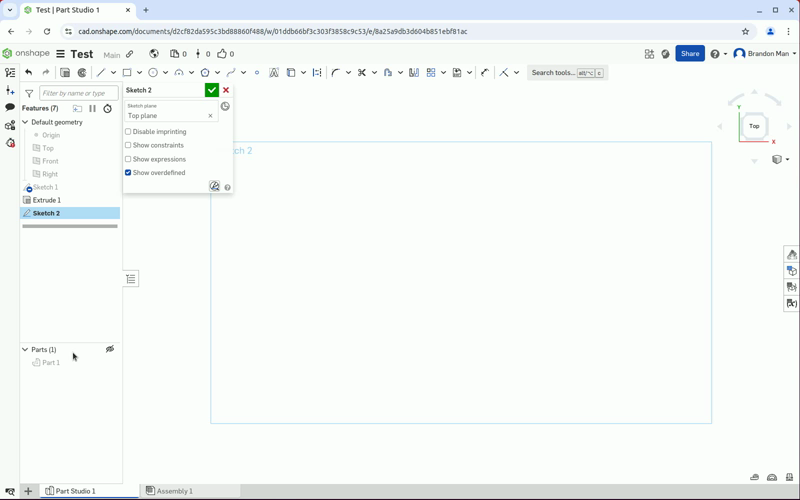
key(l)
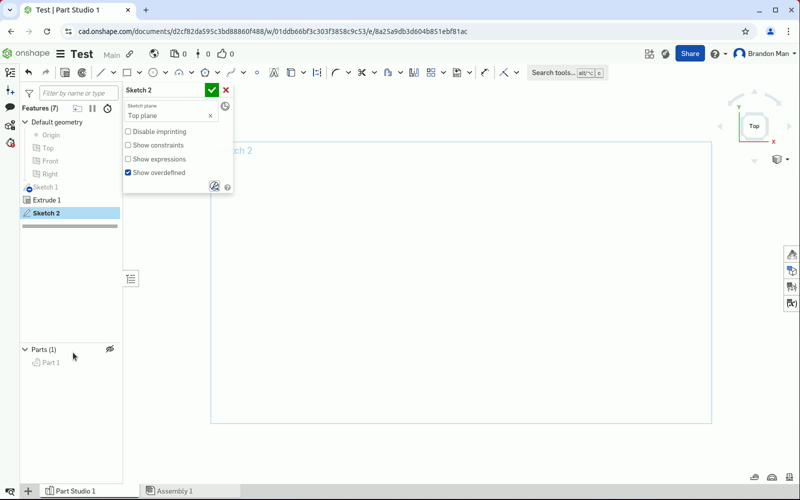
key_down(shift)
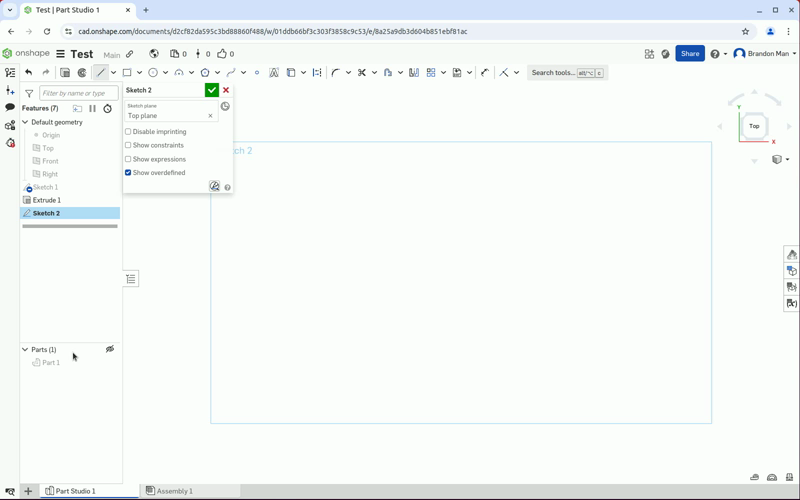
mouse_move(451, 292)
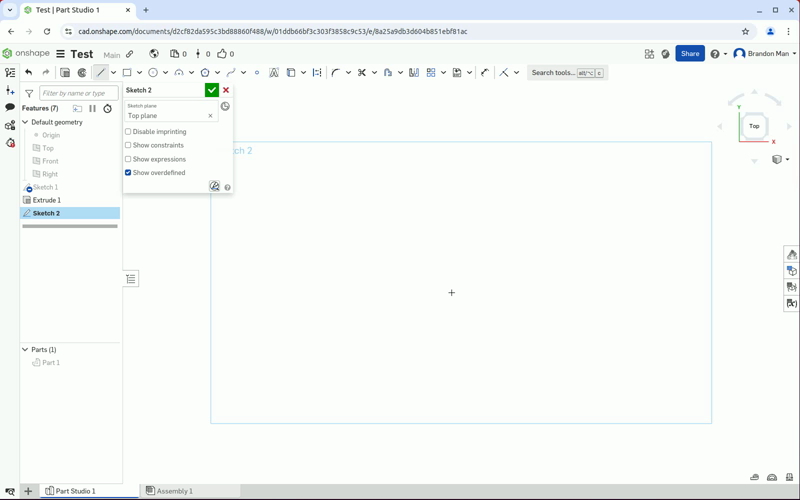
click(451, 292)
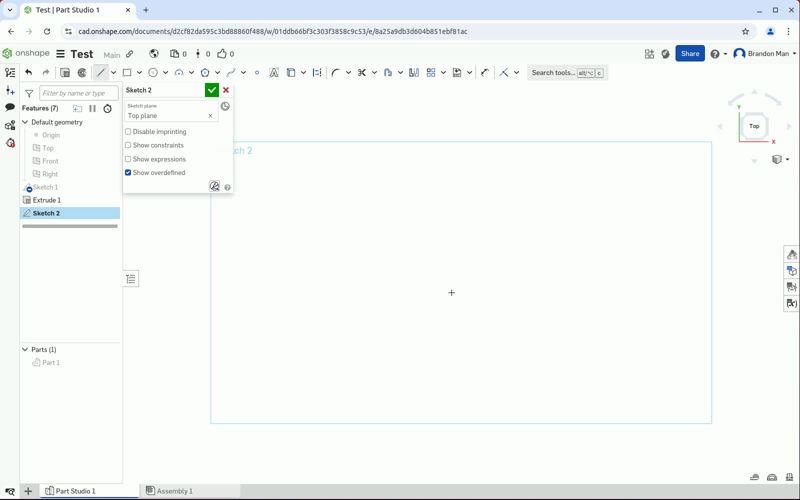
key_up(shift)
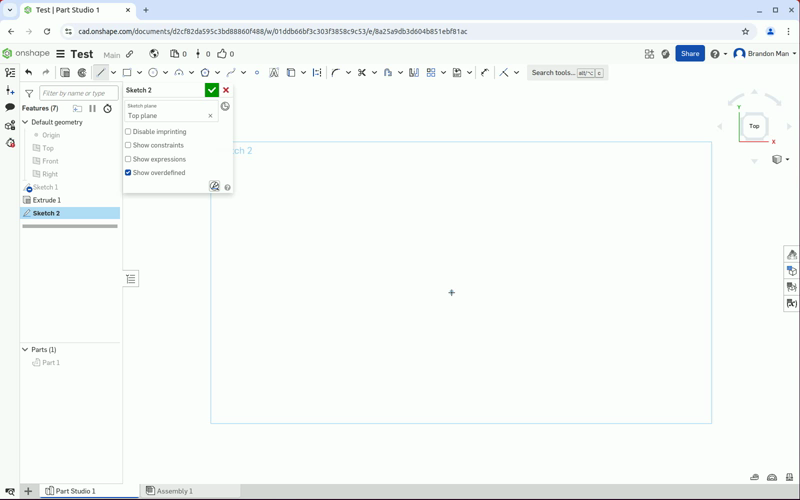
key_down(shift)
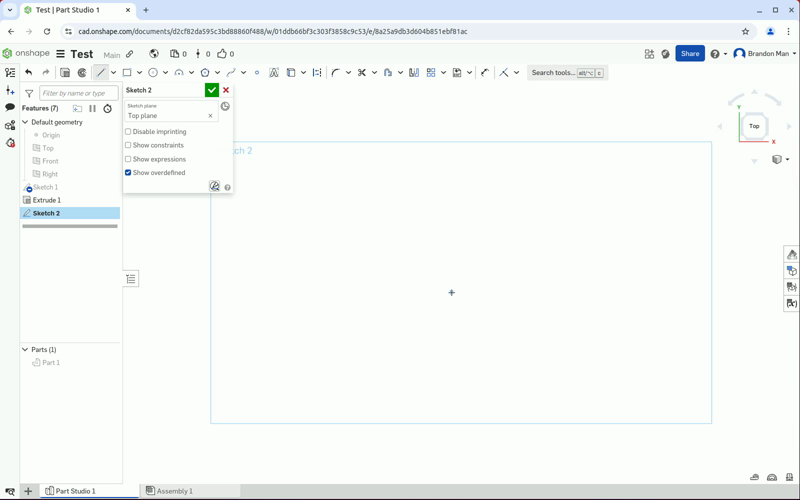
mouse_move(481, 292)
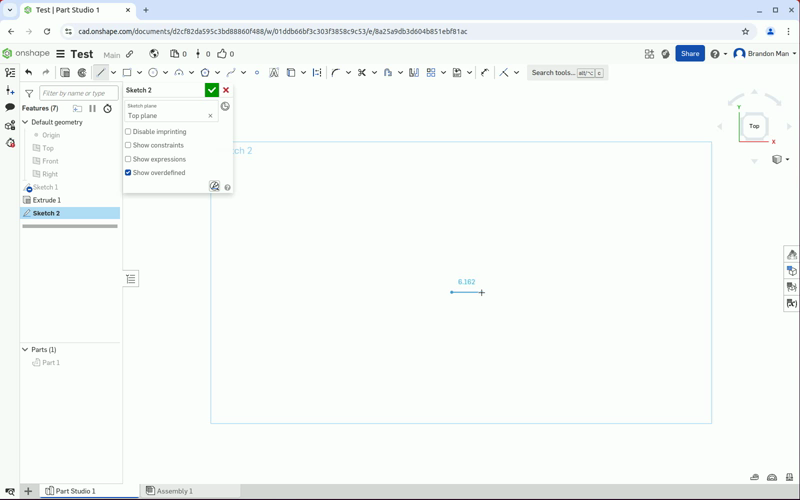
mouse_move(470, 292)
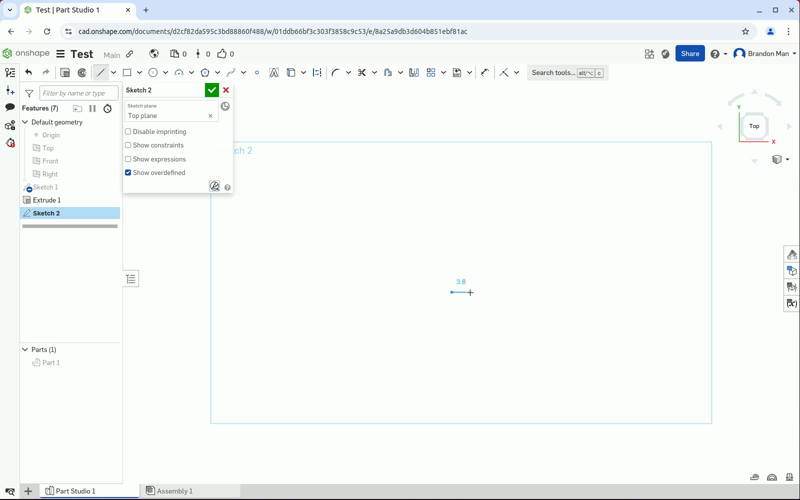
click(470, 292)
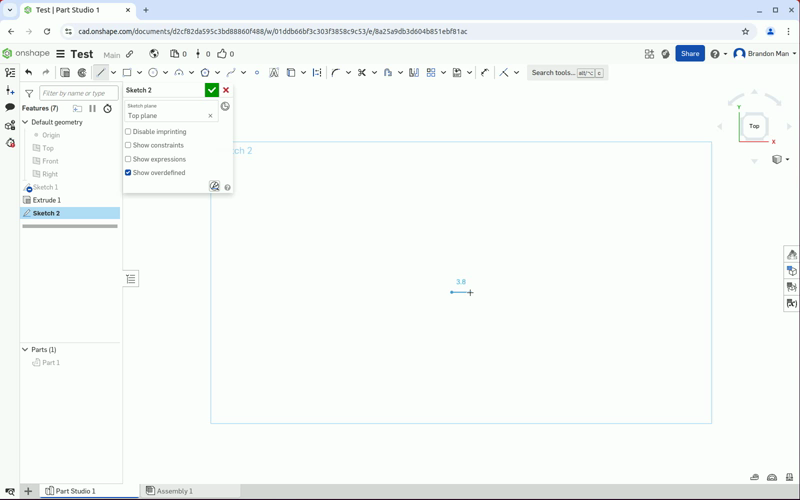
key_up(shift)
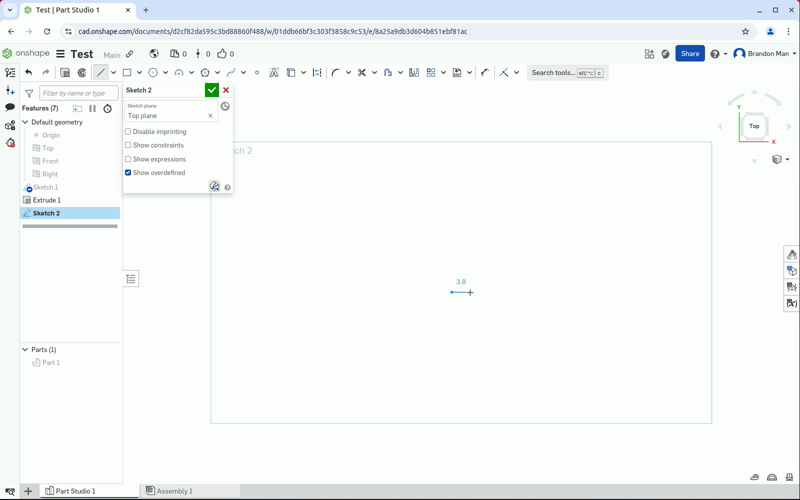
key(esc)
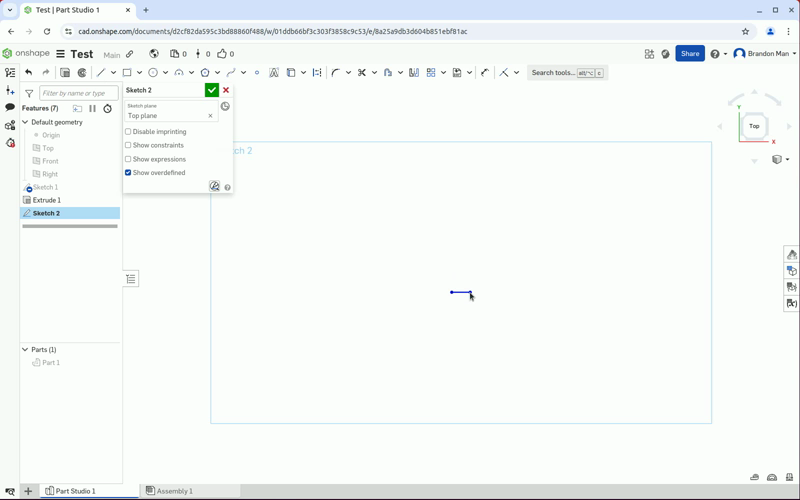
key(a)
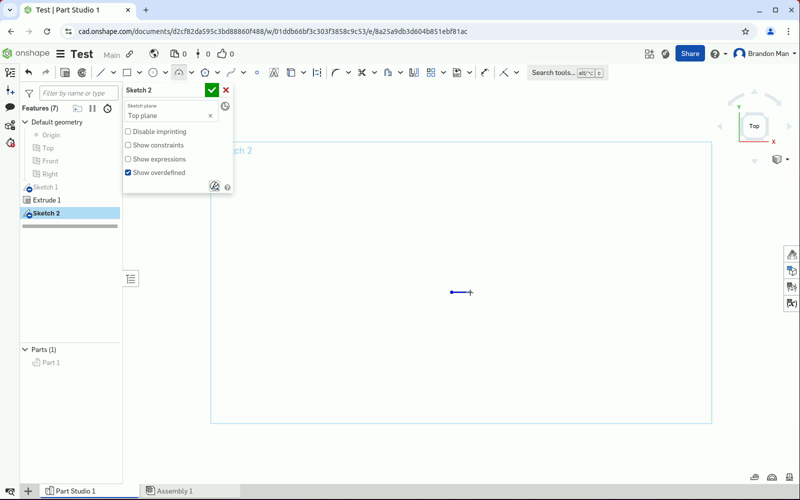
mouse_move(470, 292)
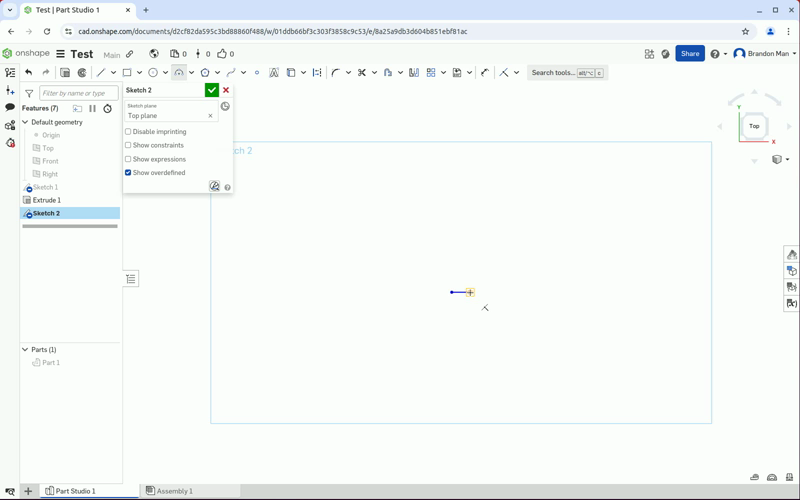
click(470, 292)
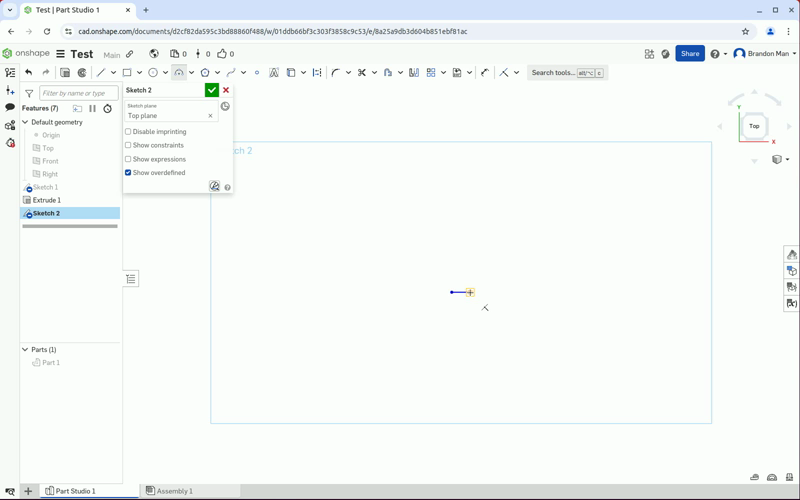
key_down(shift)
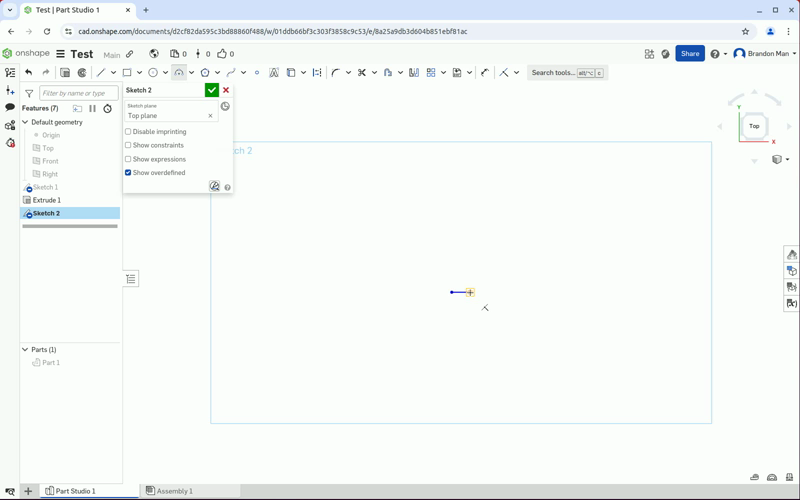
mouse_move(470, 272)
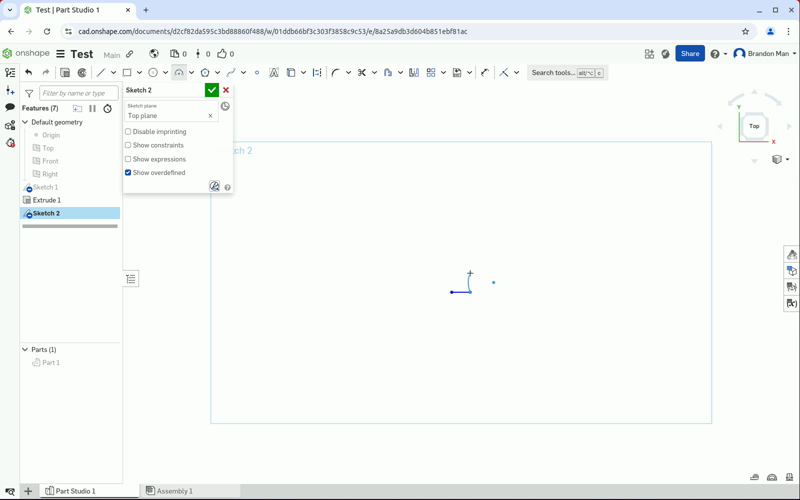
click(470, 272)
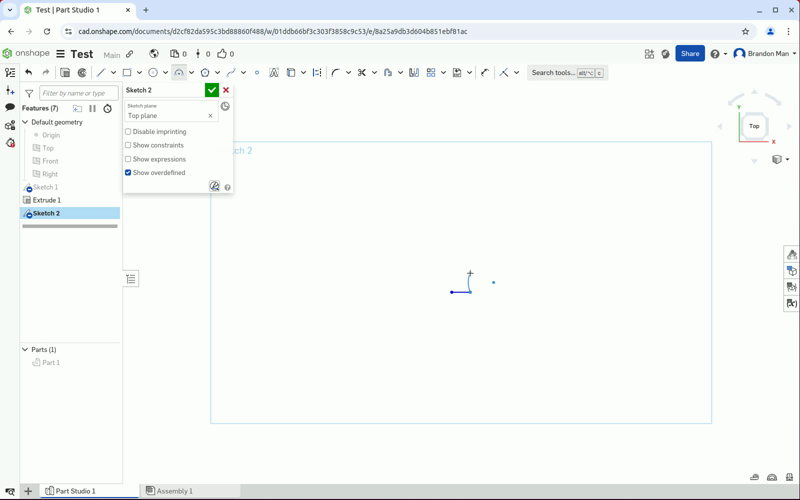
mouse_move(474, 282)
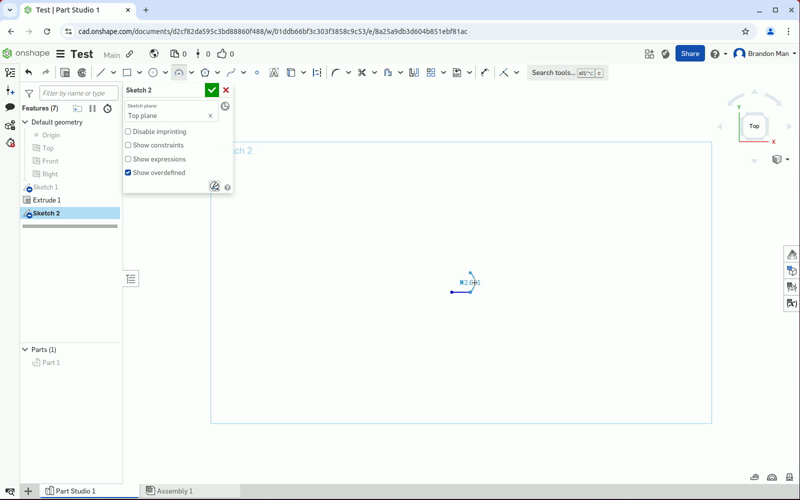
click(474, 282)
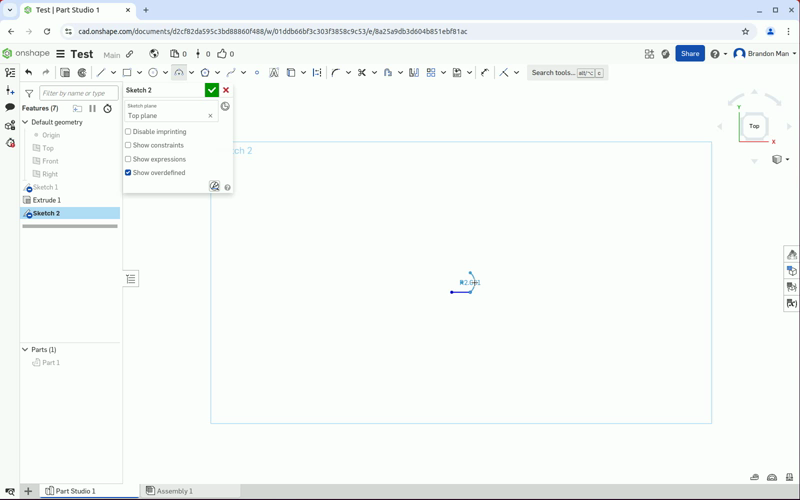
key_up(shift)
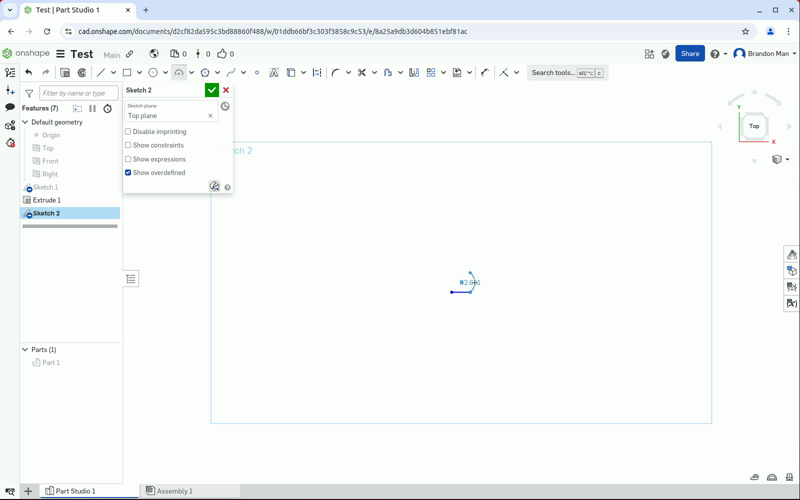
key(esc)
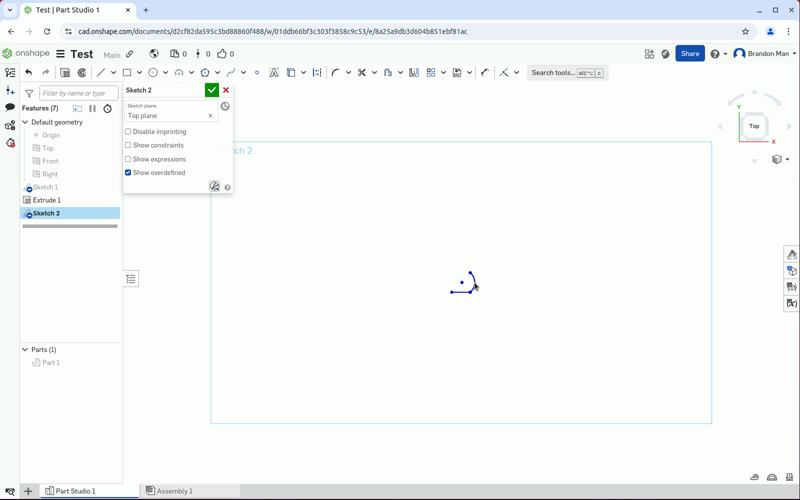
key(l)
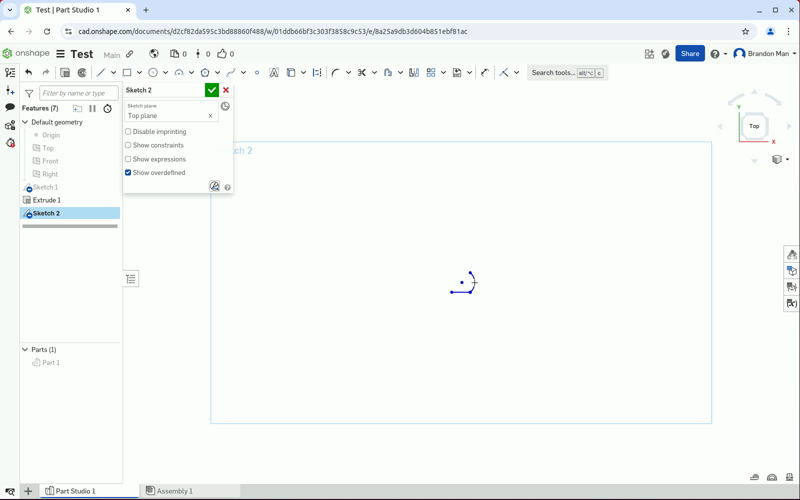
mouse_move(470, 272)
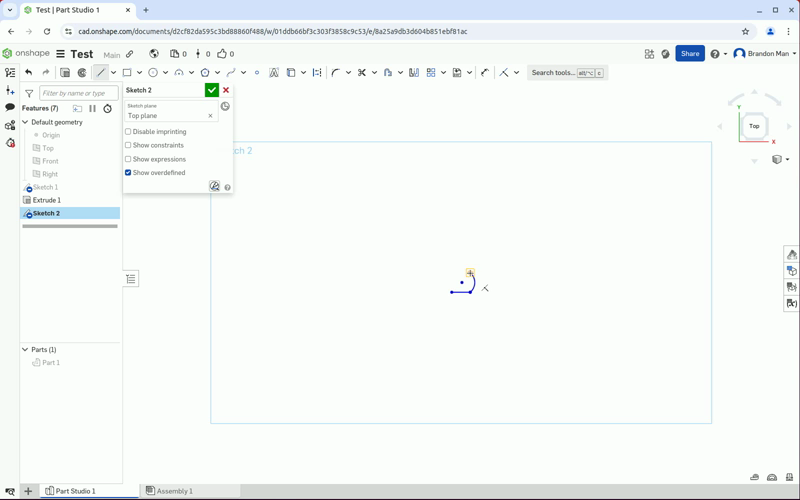
click(470, 272)
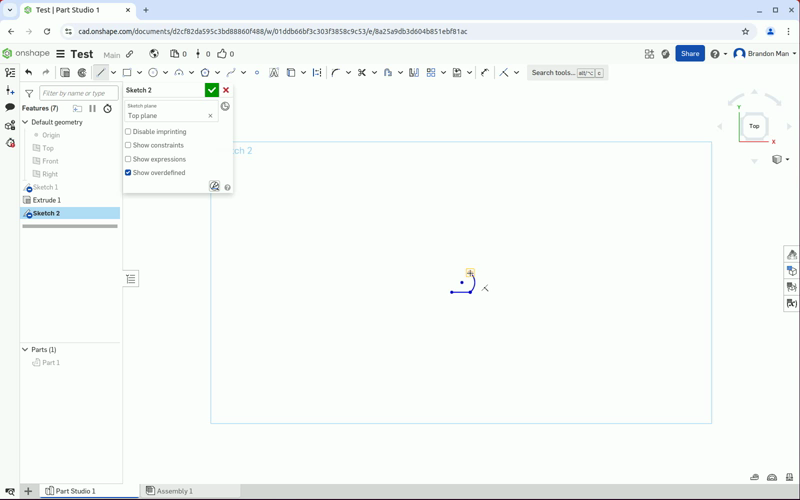
key_down(shift)
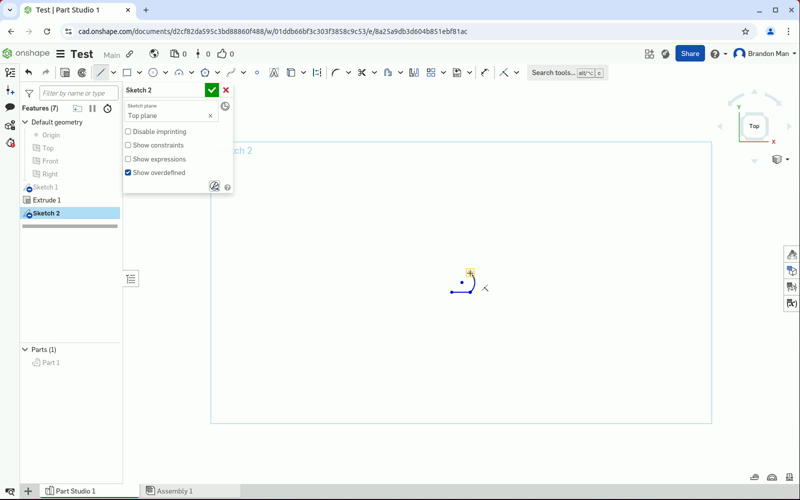
mouse_move(500, 272)
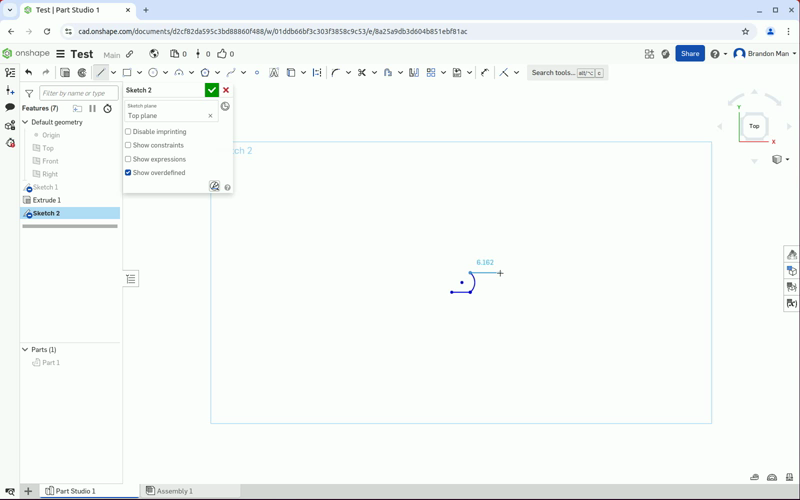
mouse_move(451, 272)
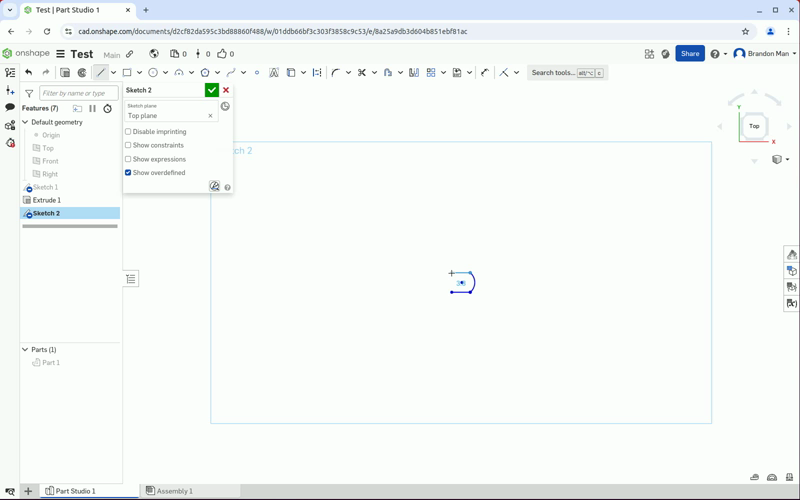
click(451, 272)
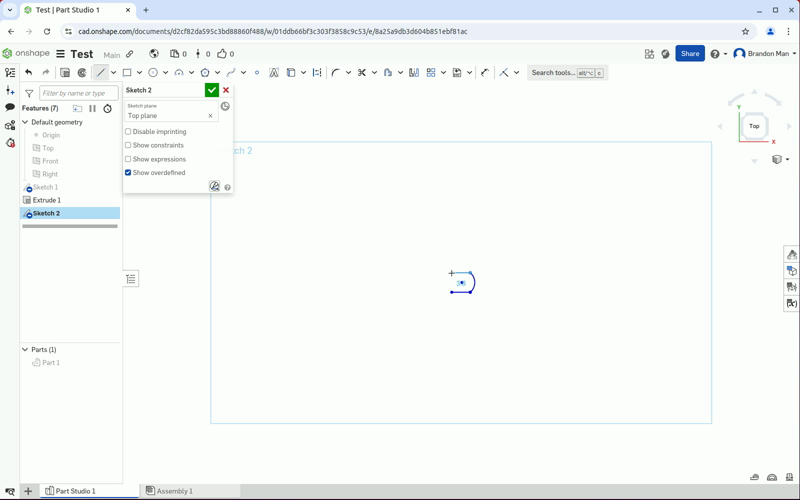
key_up(shift)
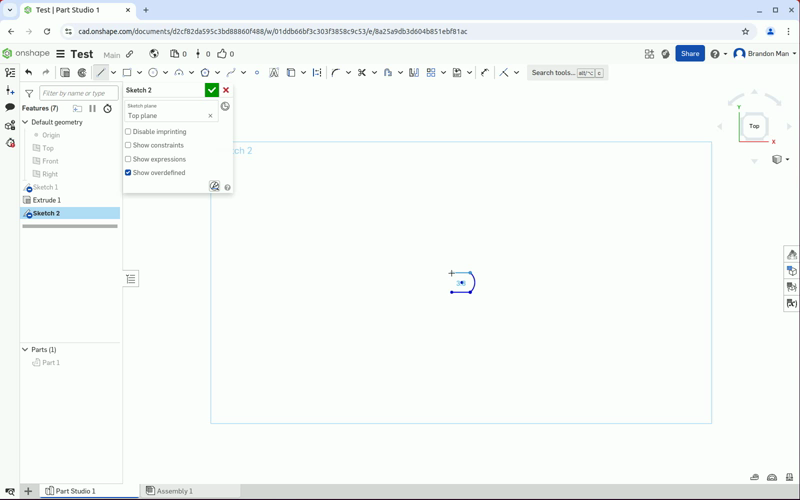
key(esc)
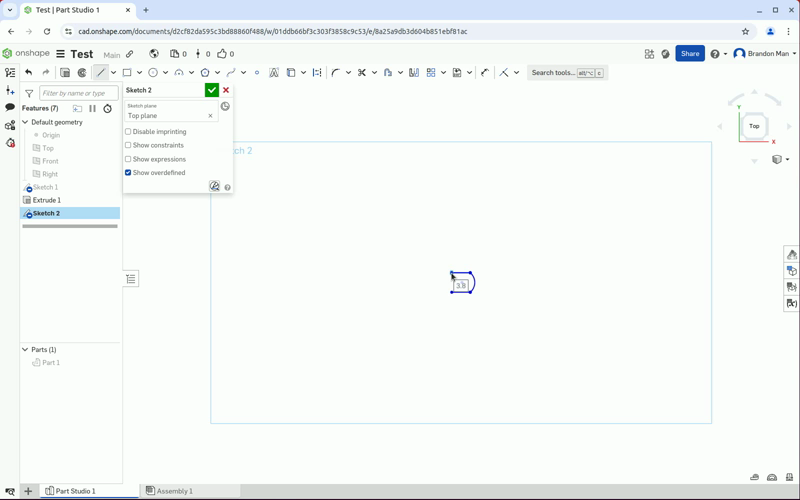
key(a)
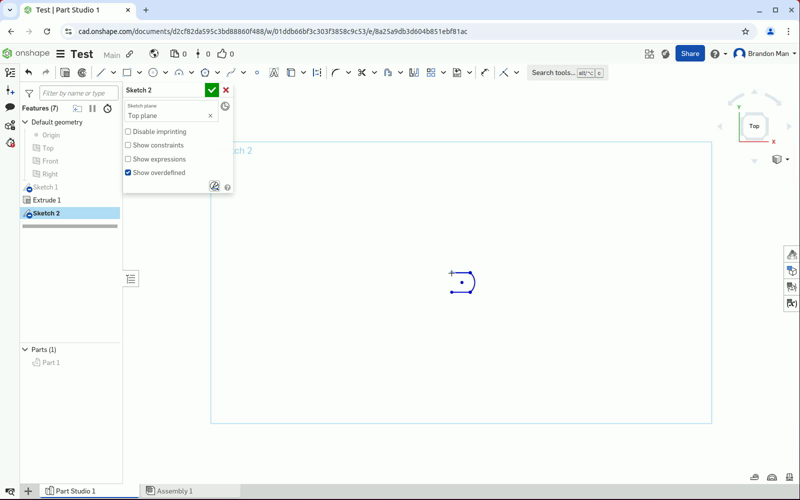
mouse_move(451, 272)
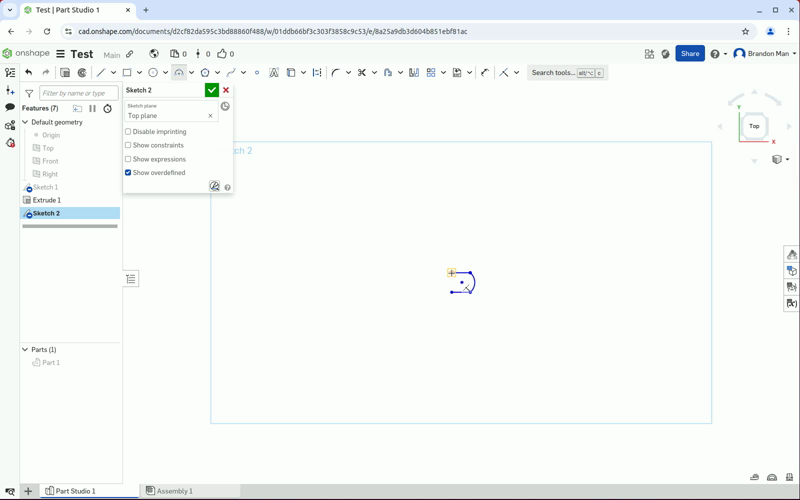
click(451, 272)
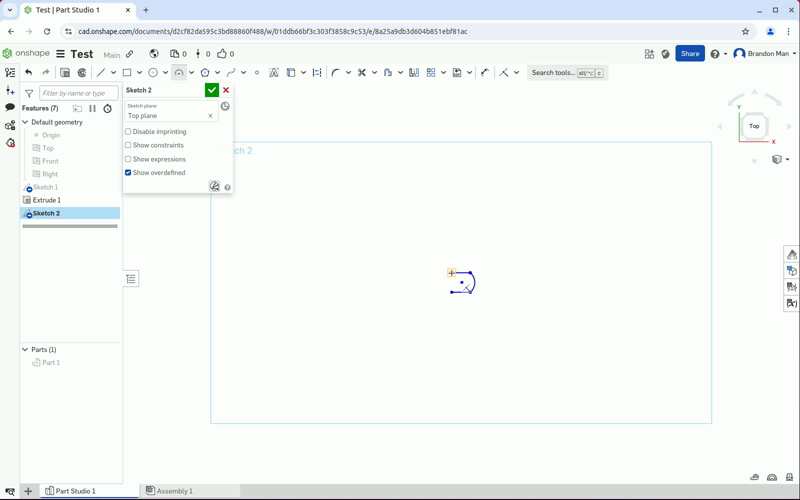
mouse_move(451, 292)
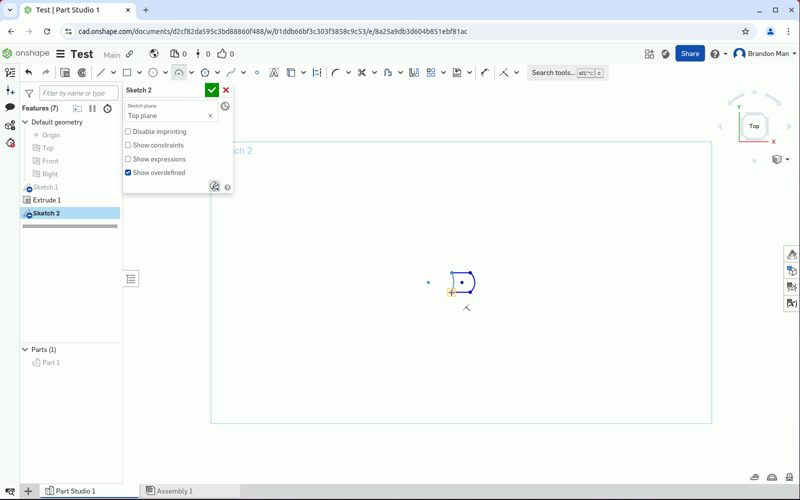
click(451, 292)
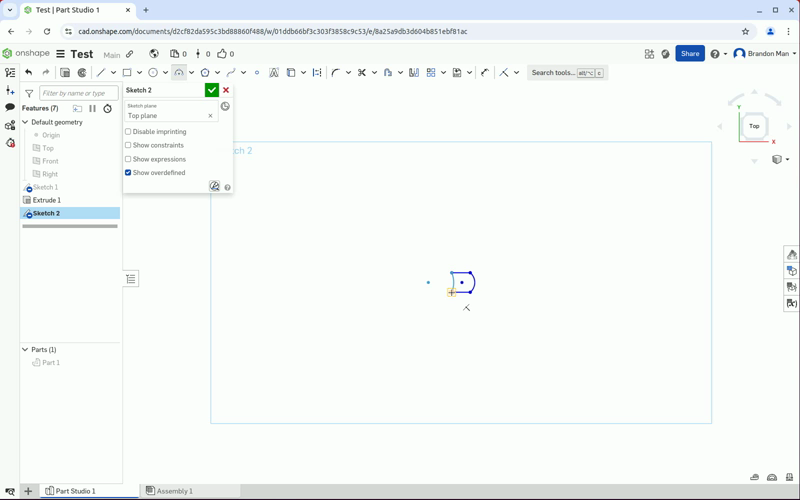
key_down(shift)
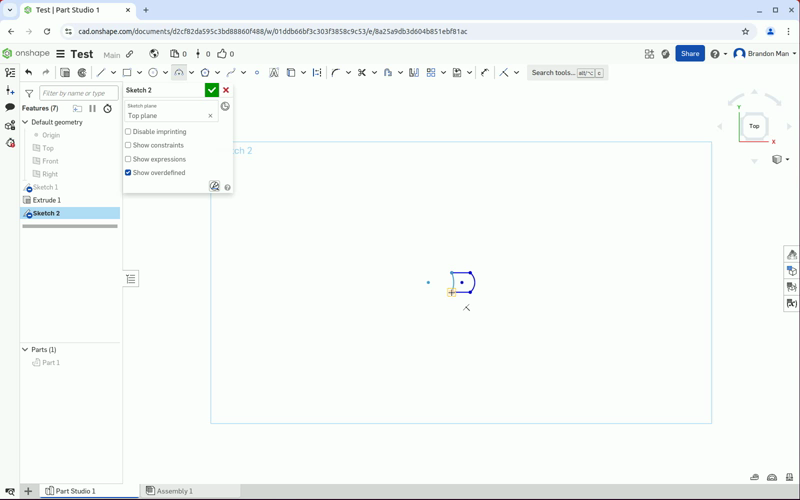
mouse_move(447, 282)
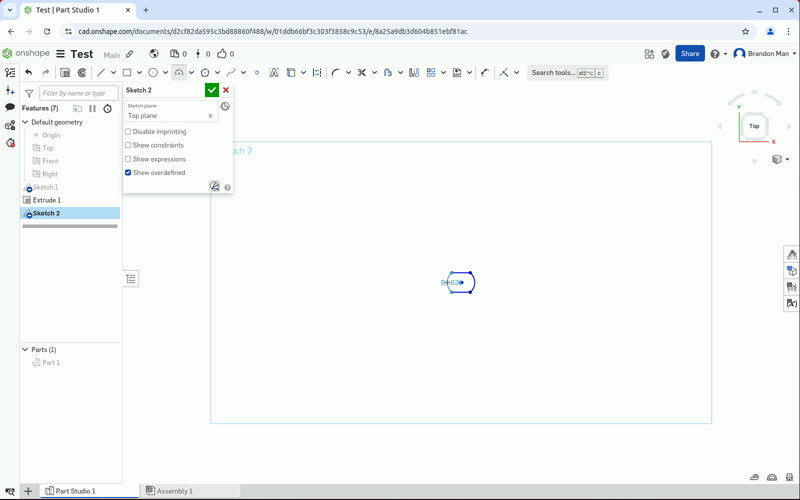
click(447, 282)
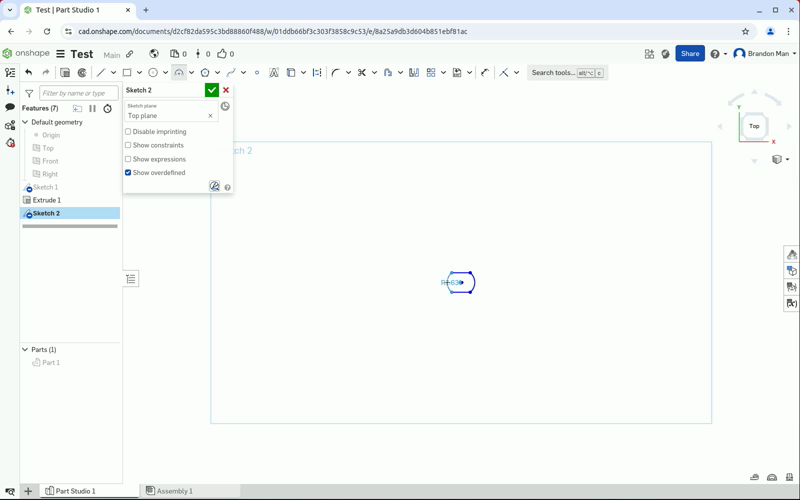
key_up(shift)
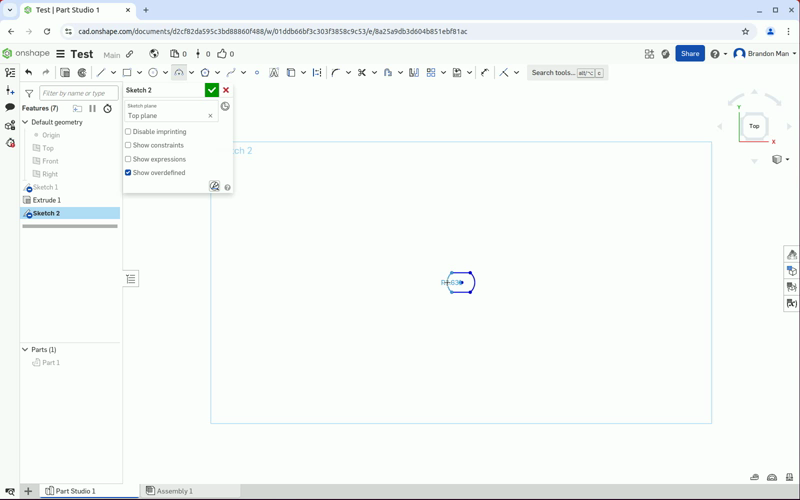
key(esc)
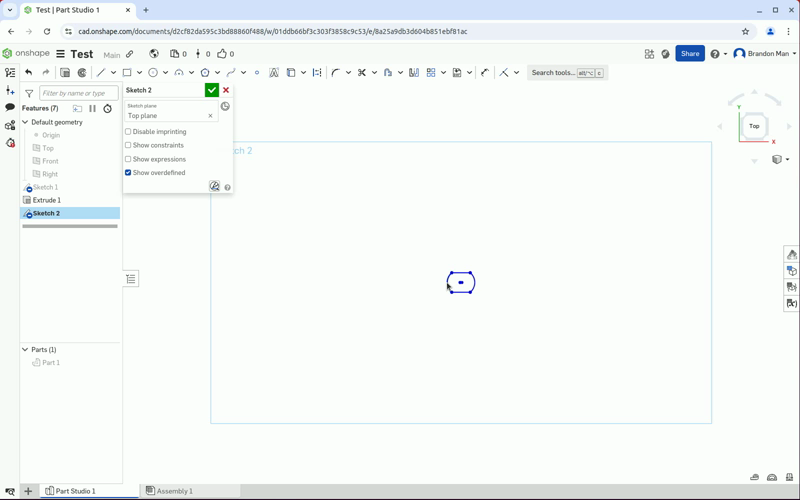
key(c)
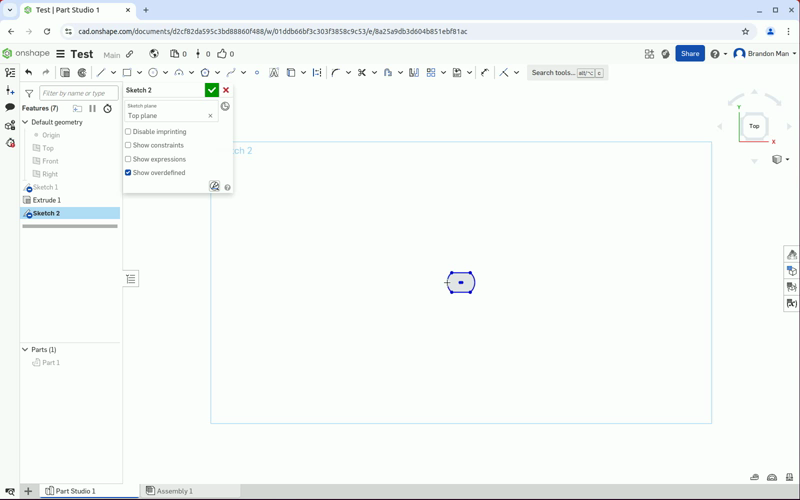
key_down(shift)
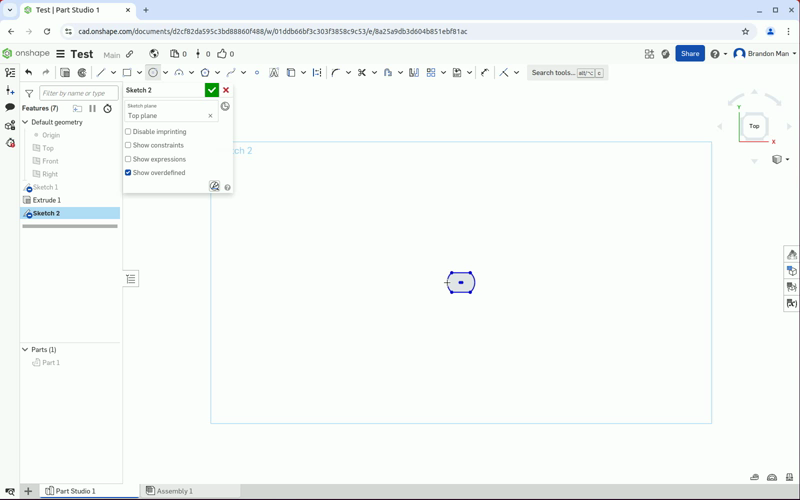
mouse_move(461, 282)
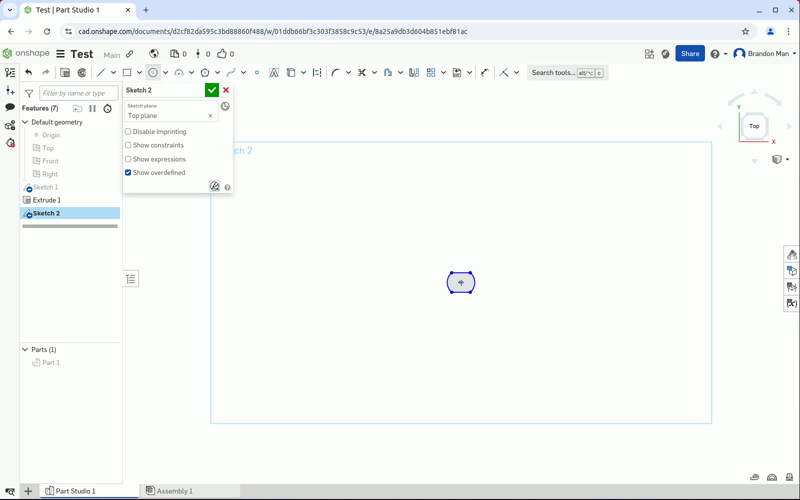
click(461, 282)
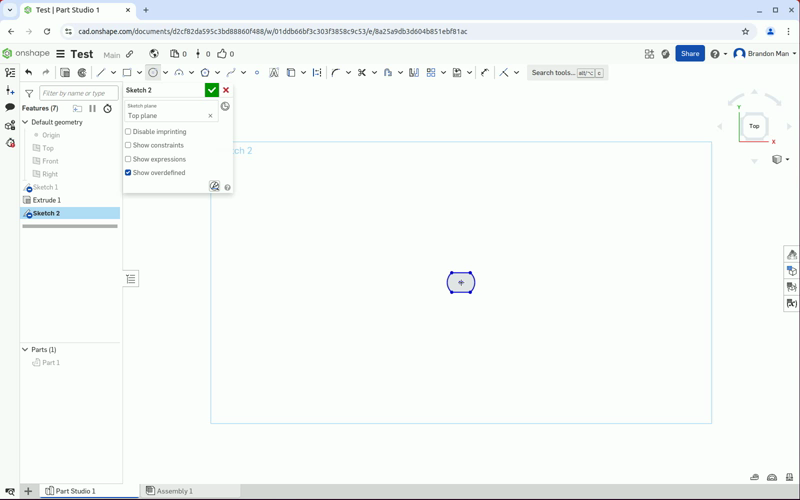
key_up(shift)
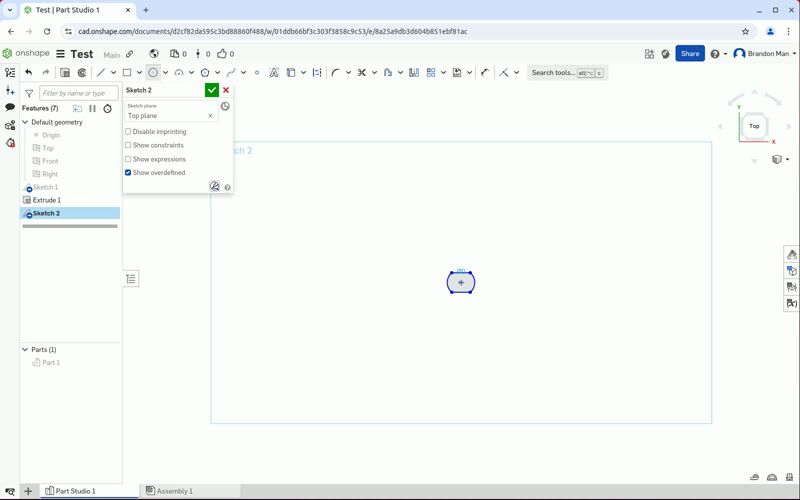
mouse_move(464, 282)
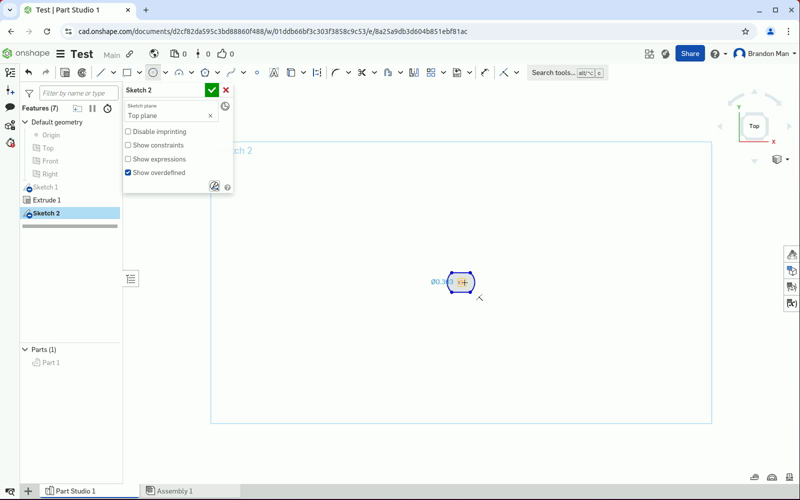
scroll(6)
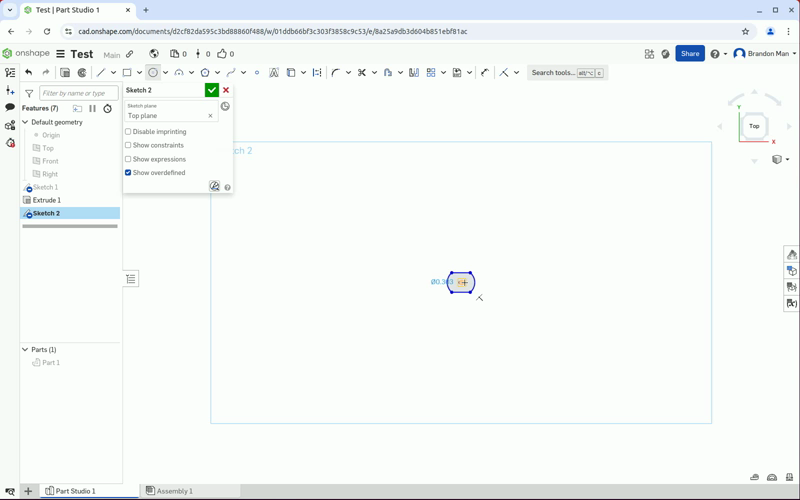
scroll(6)
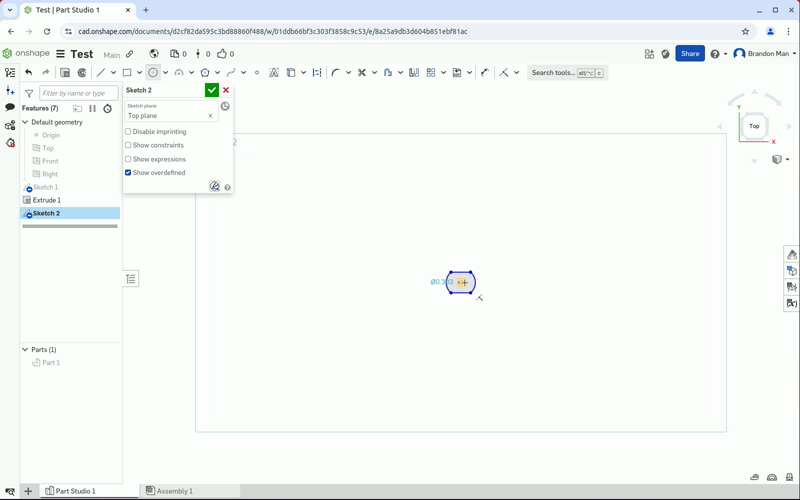
scroll(6)
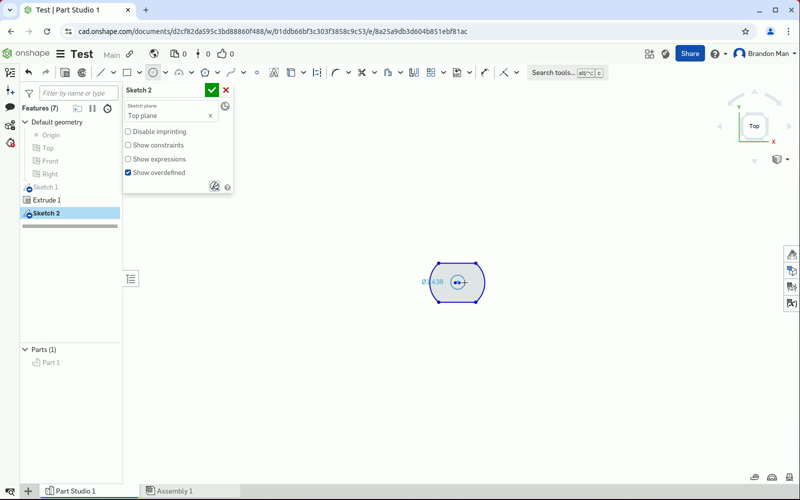
scroll(6)
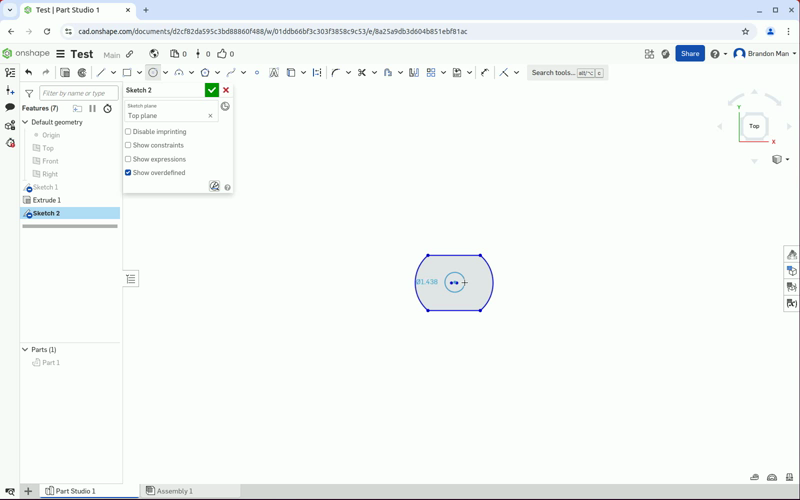
scroll(6)
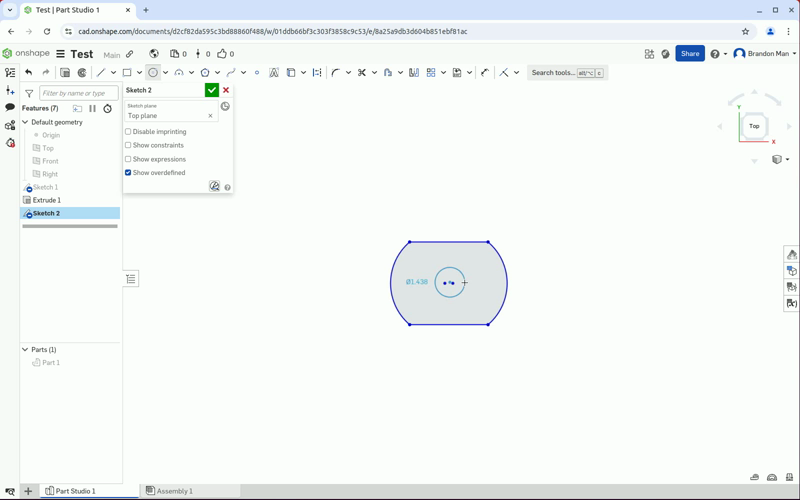
scroll(6)
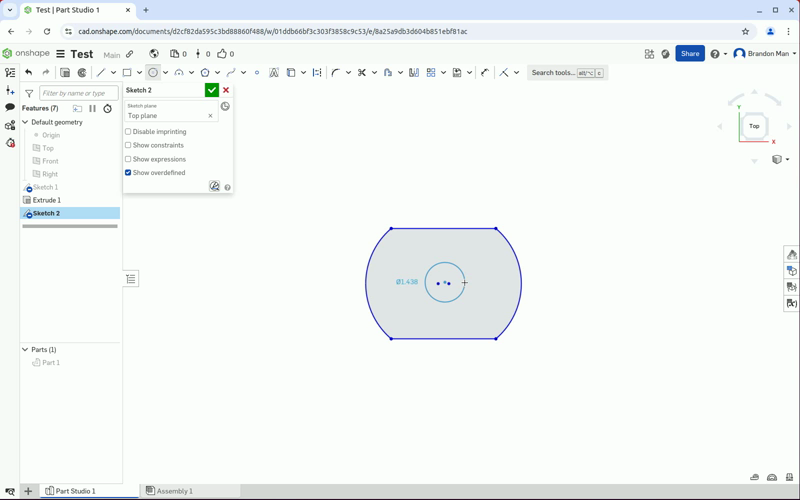
scroll(6)
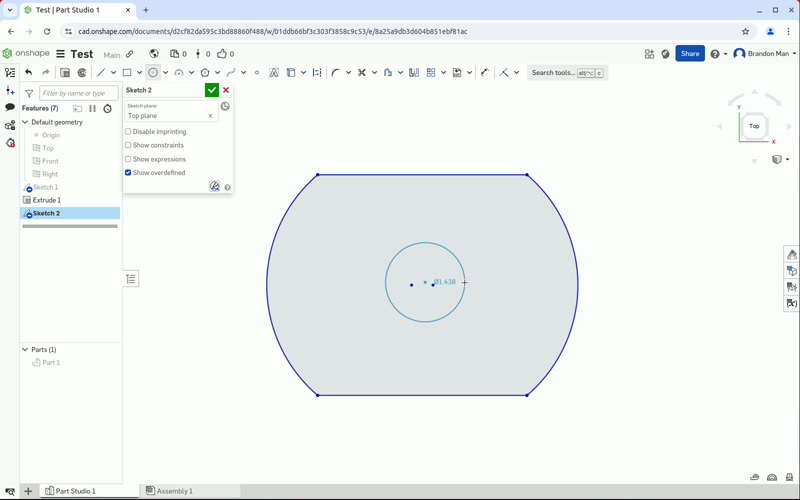
click(464, 282)
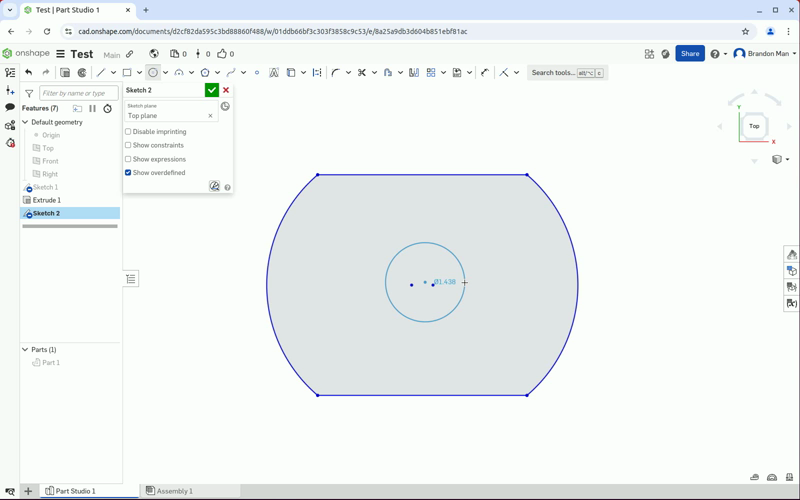
scroll(-6)
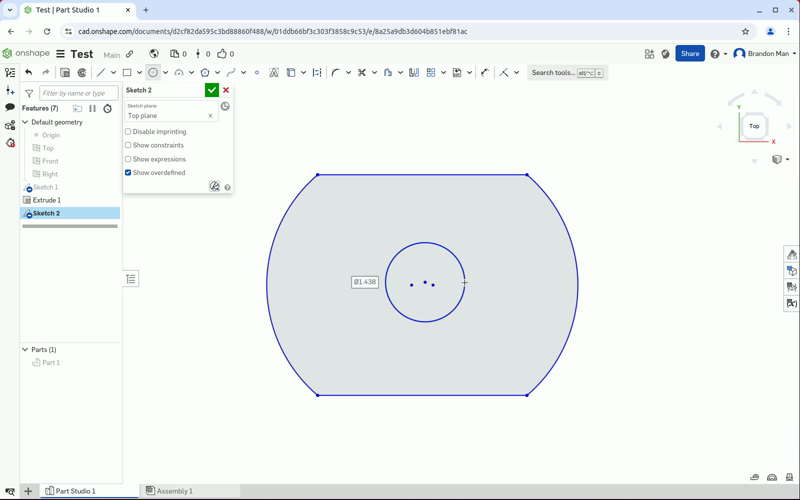
scroll(-6)
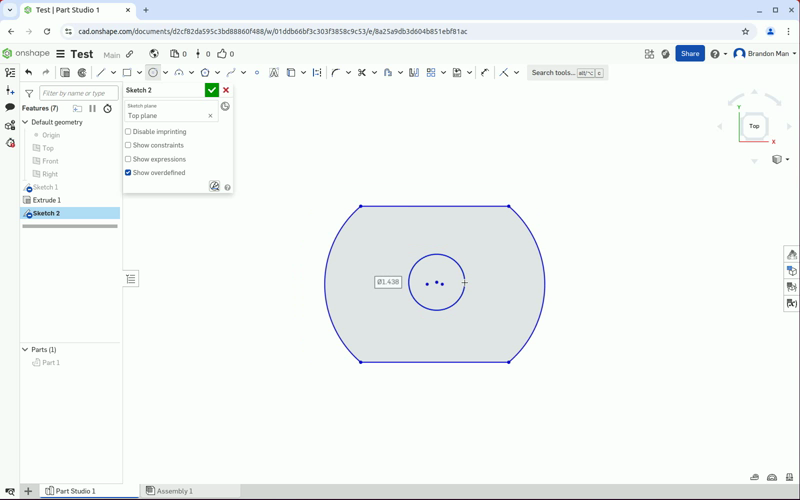
scroll(-6)
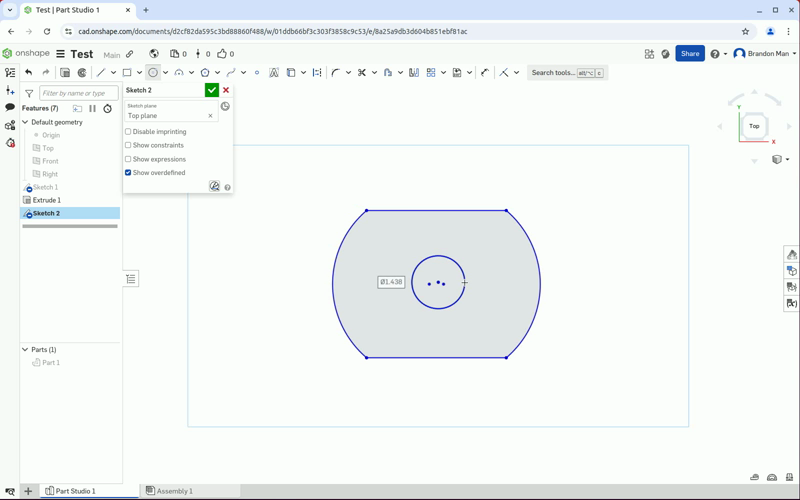
scroll(-6)
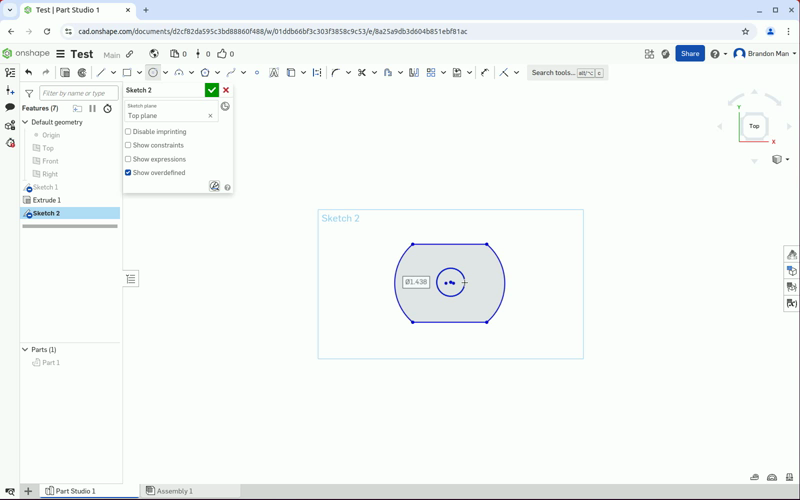
scroll(-6)
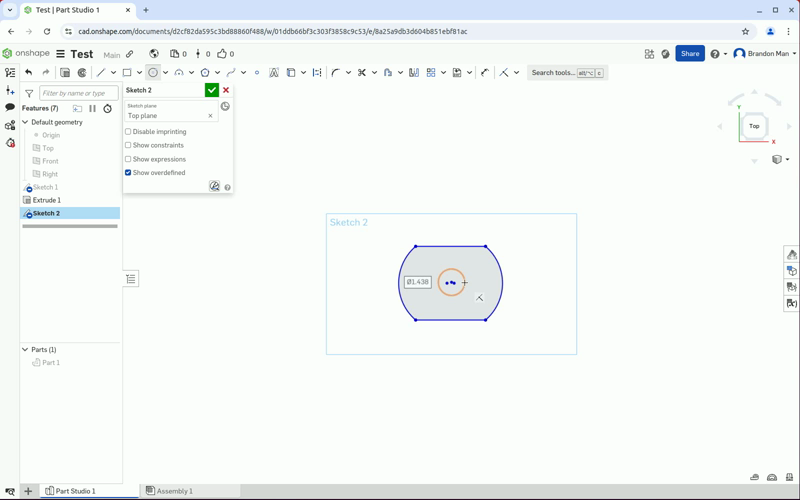
scroll(-6)
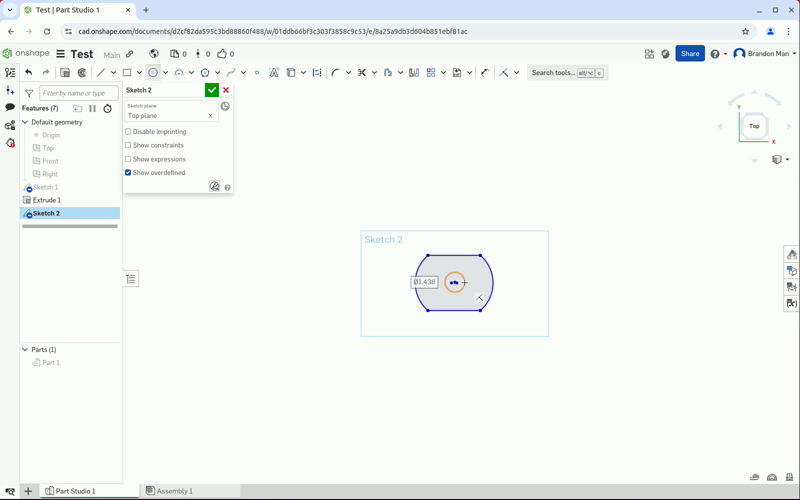
scroll(-6)
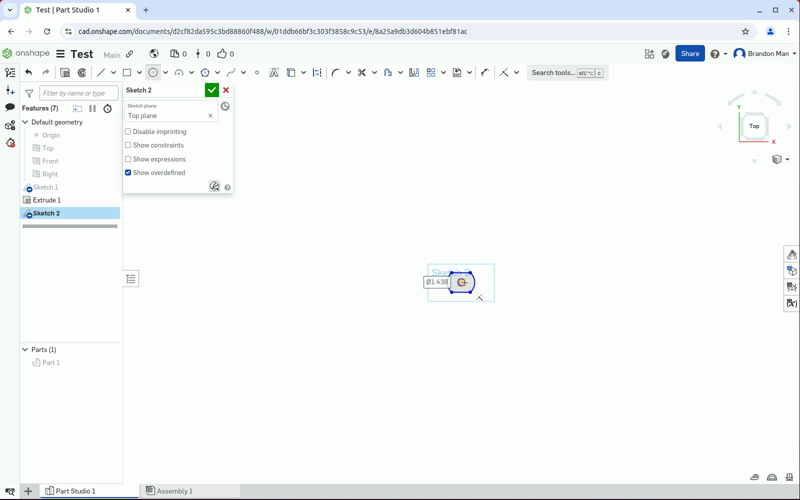
key(esc)
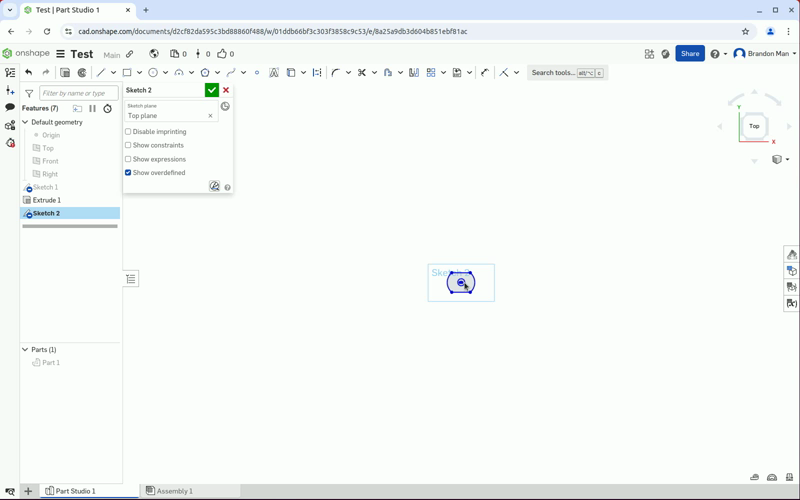
mouse_move(455, 277)
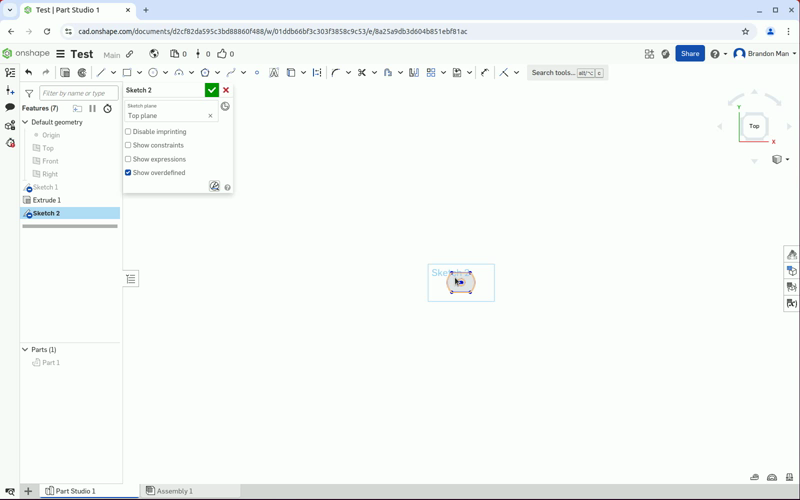
scroll(6)
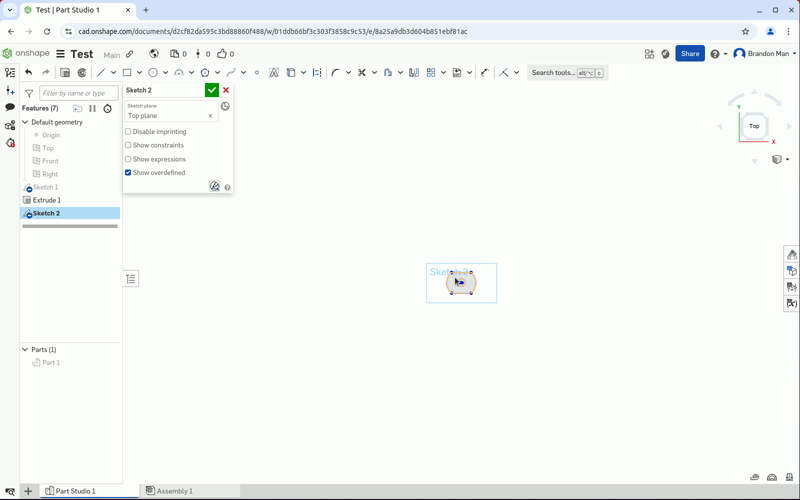
scroll(6)
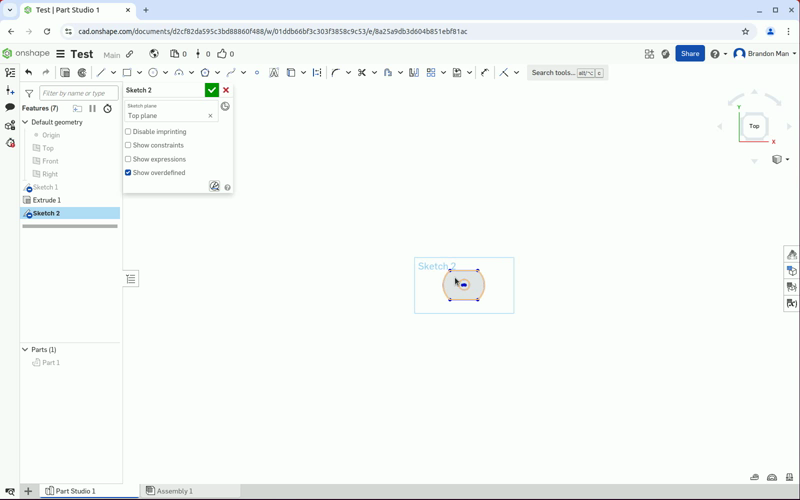
scroll(6)
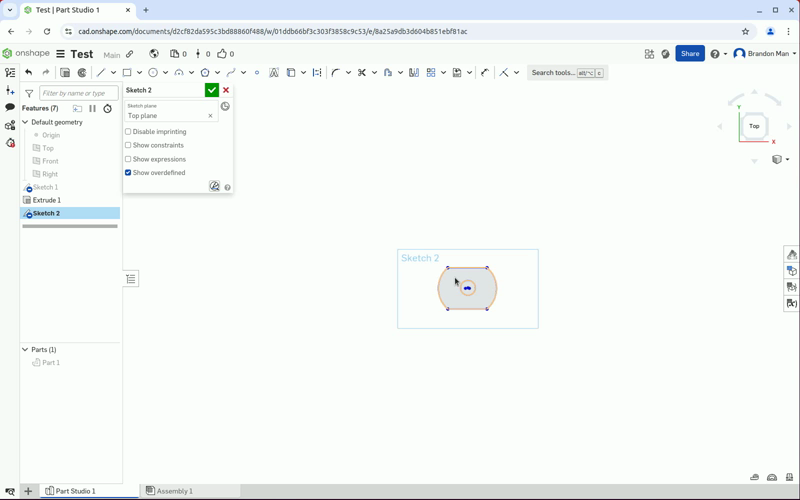
scroll(6)
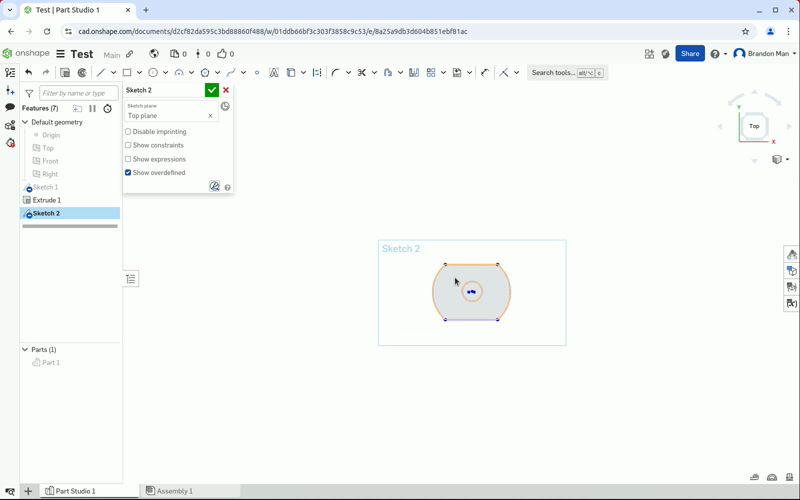
scroll(6)
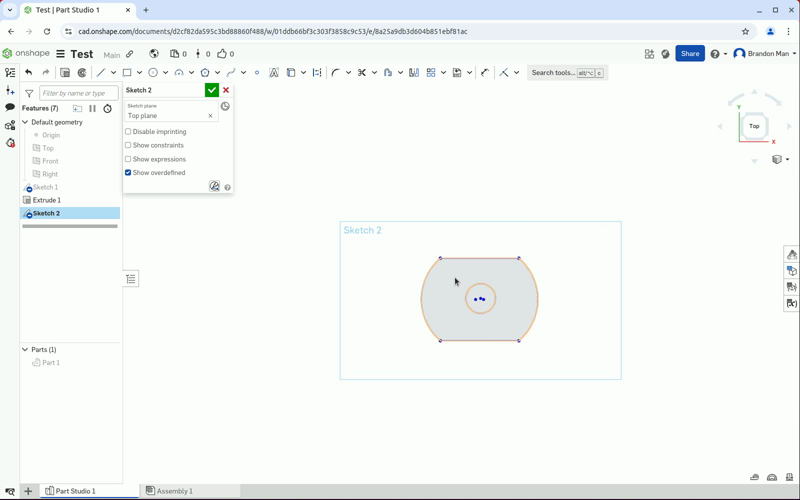
scroll(6)
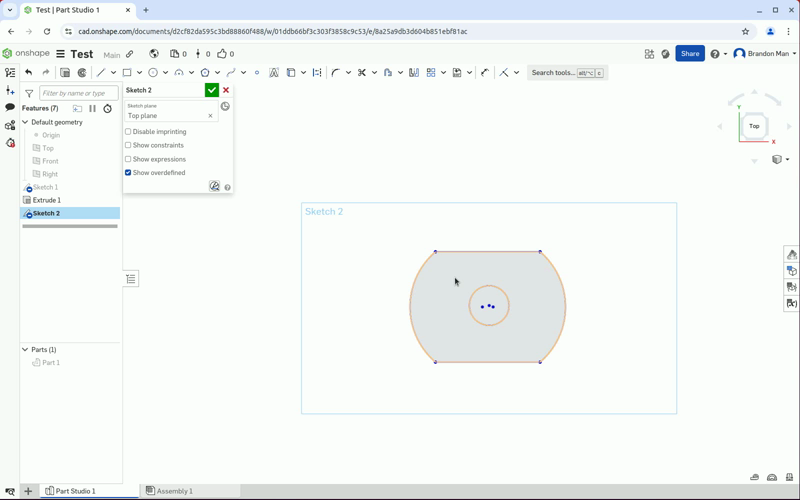
scroll(6)
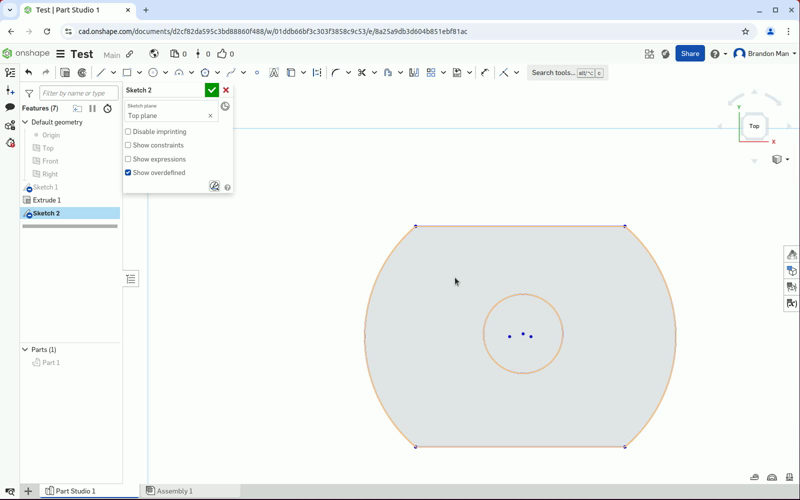
click(455, 277)
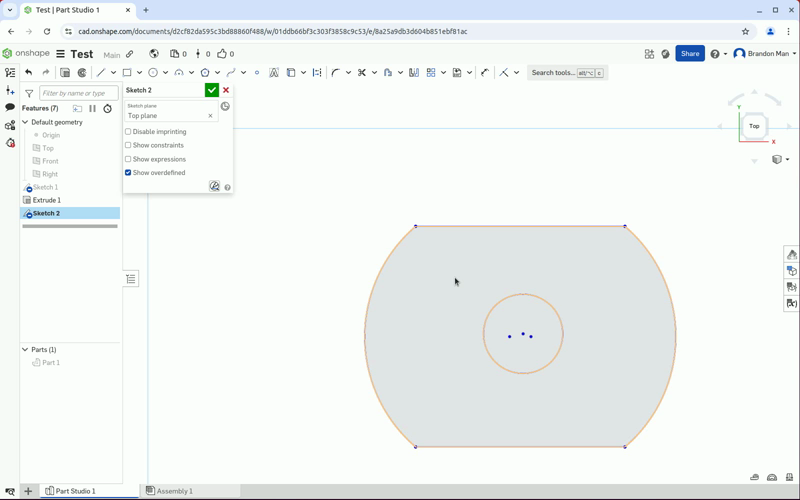
scroll(-6)
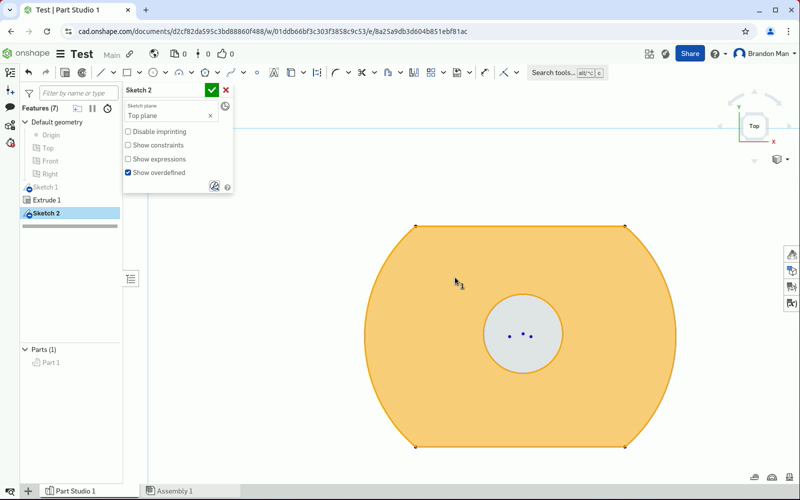
scroll(-6)
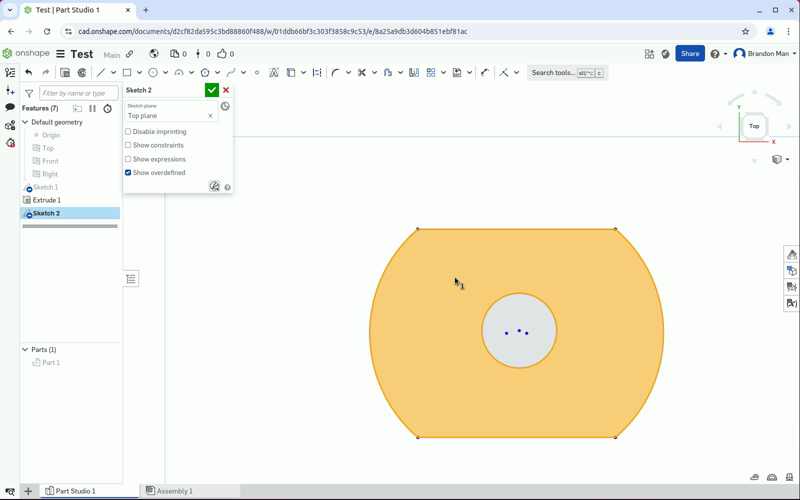
scroll(-6)
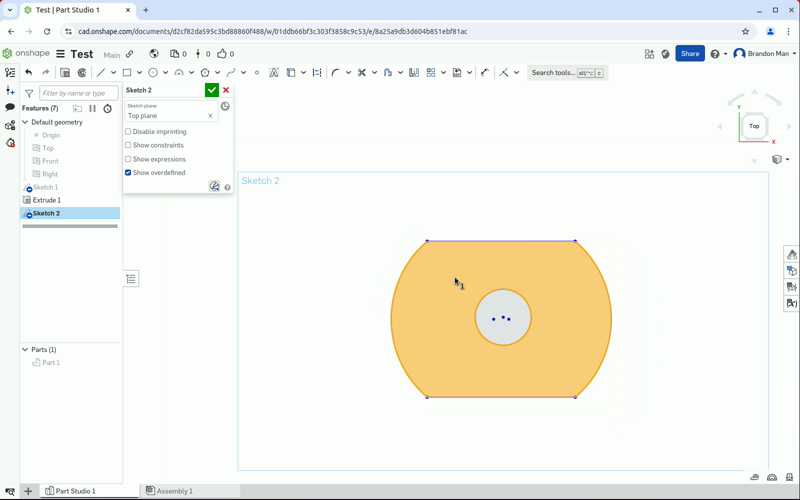
scroll(-6)
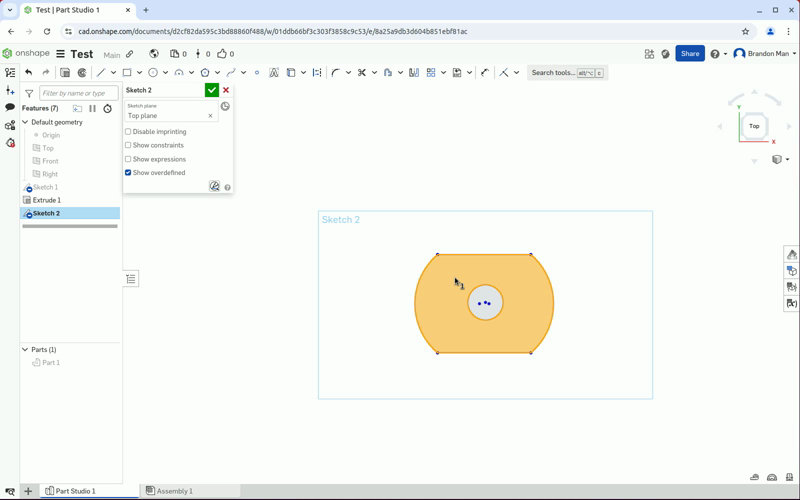
scroll(-6)
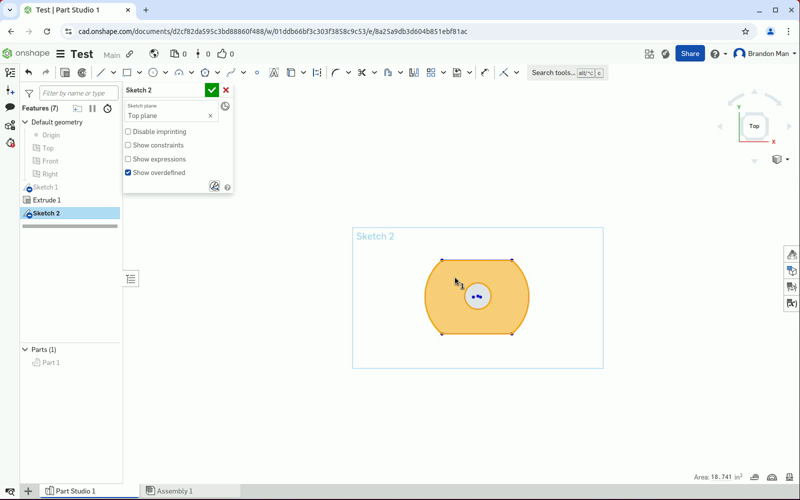
scroll(-6)
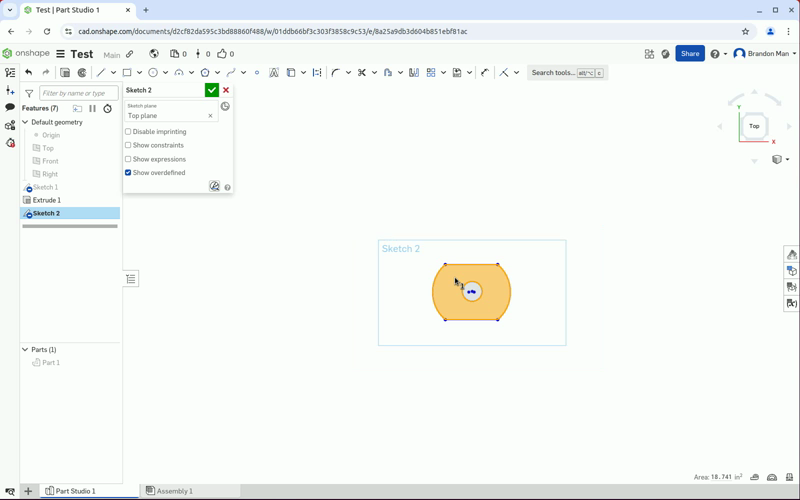
scroll(-6)
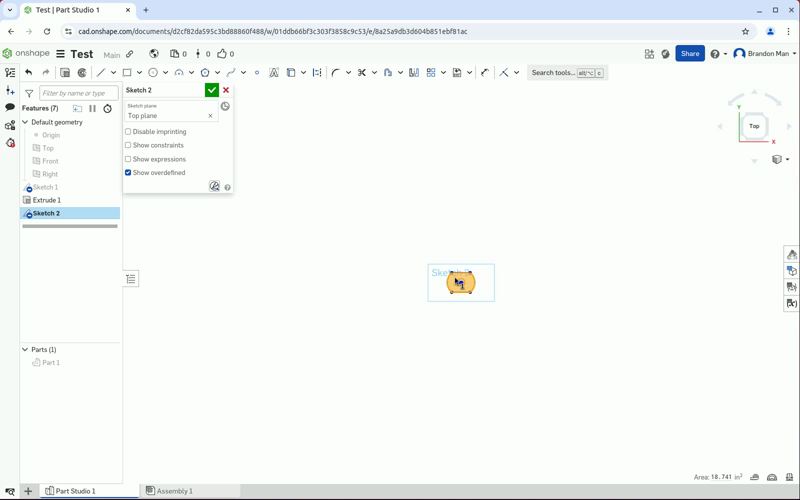
mouse_move(73, 352)
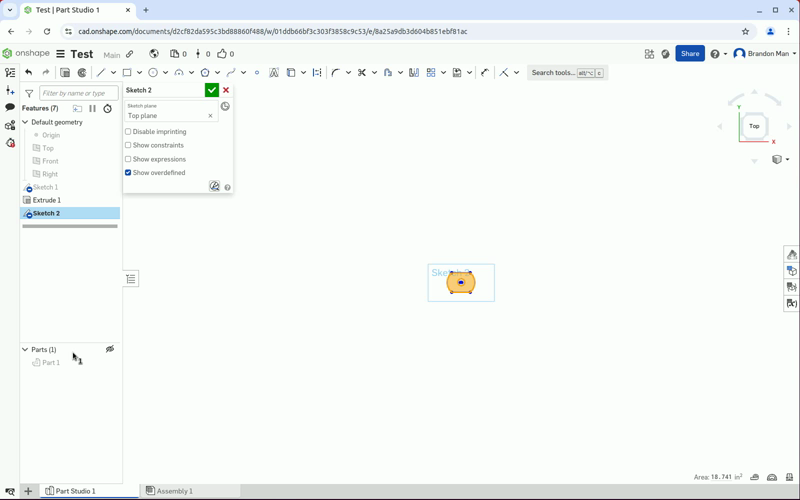
key(shift+y)
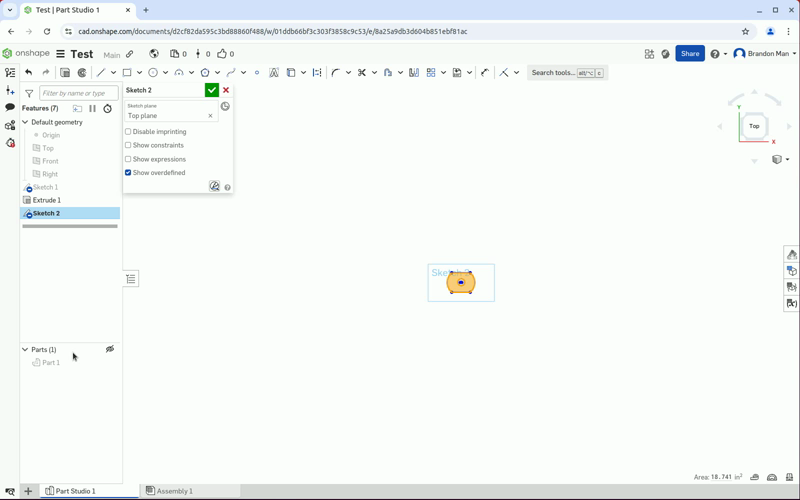
key(shift+e)
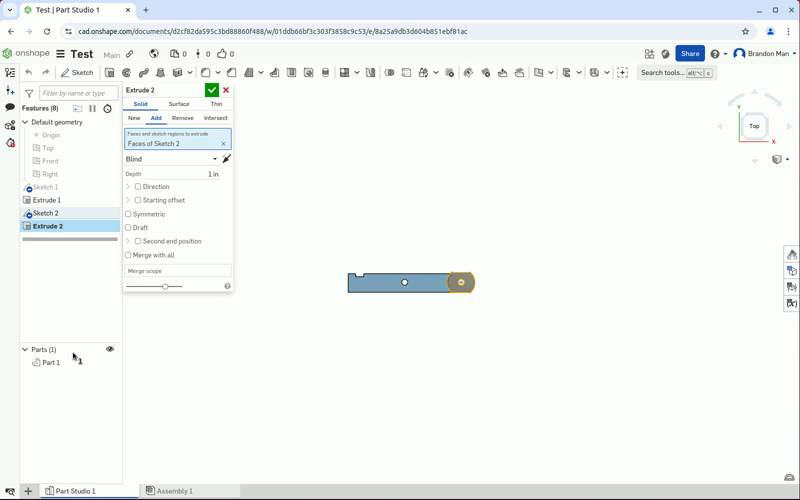
mouse_move(143, 106)
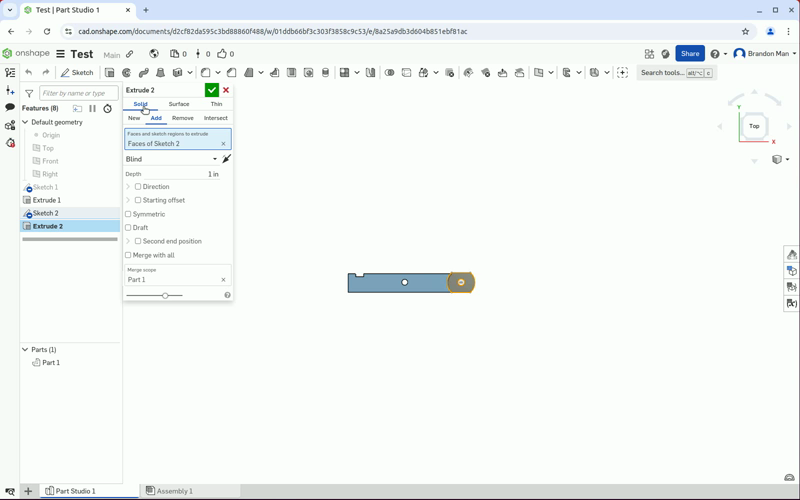
click(143, 106)
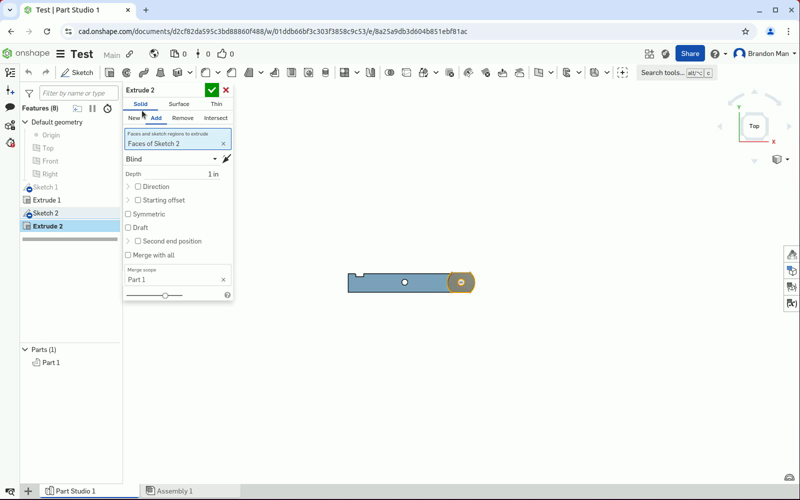
mouse_move(137, 120)
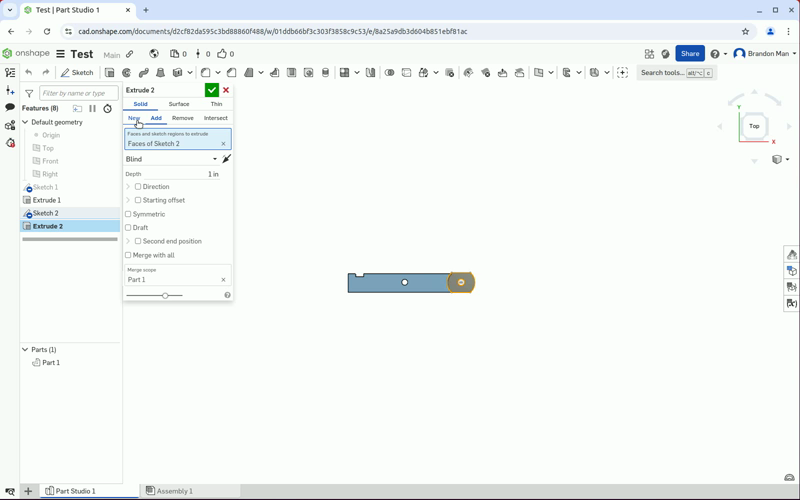
click(137, 120)
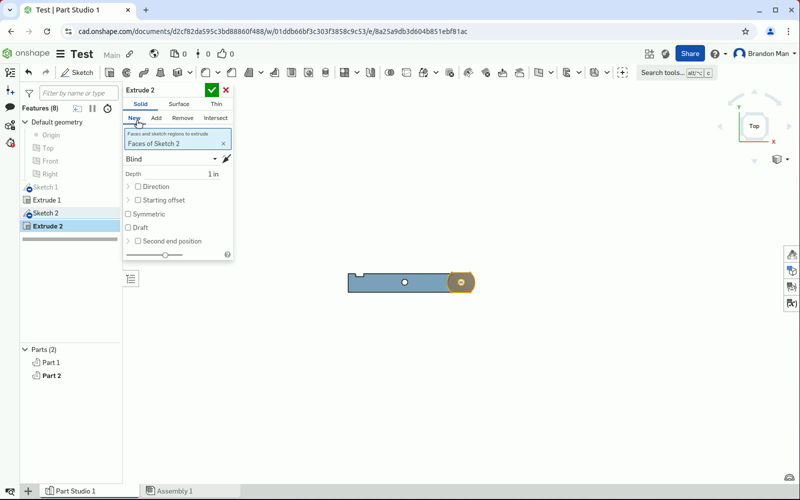
key(tab, 4)
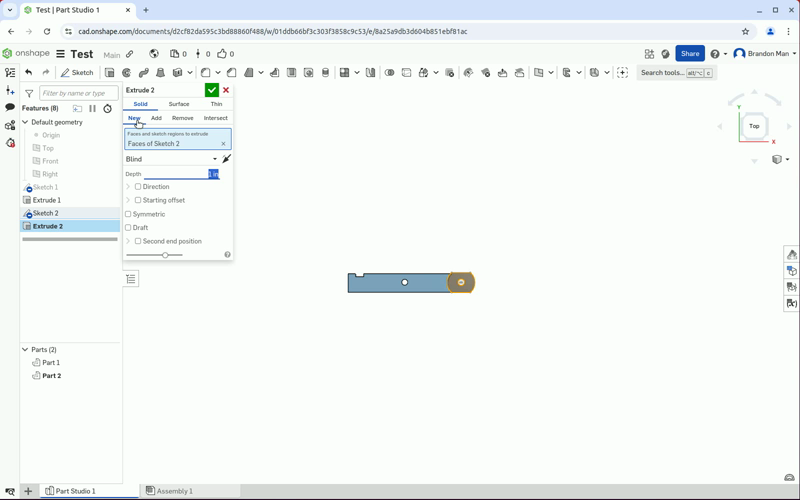
text(1.204)
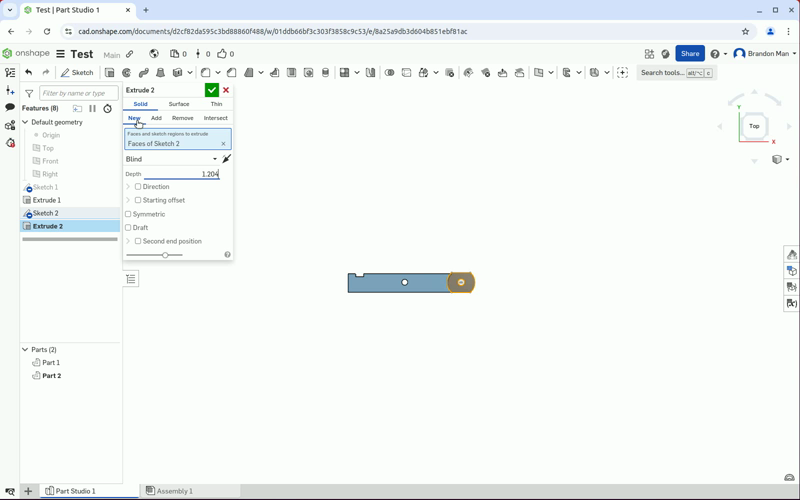
key(enter)
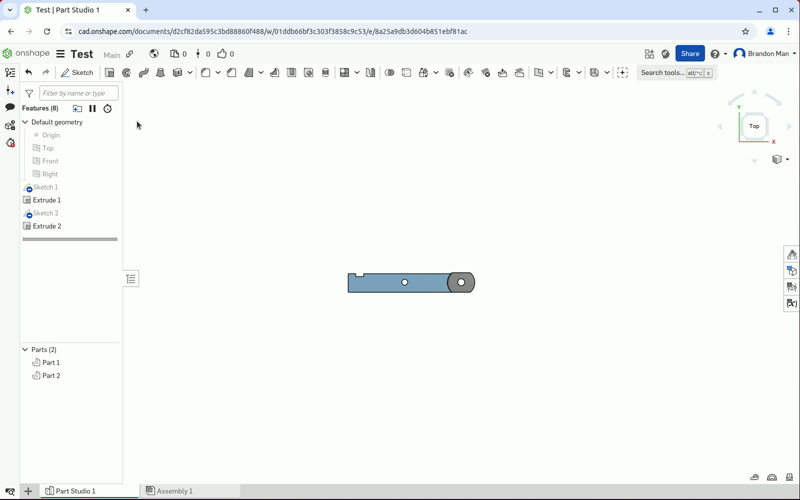
key(shift+h)
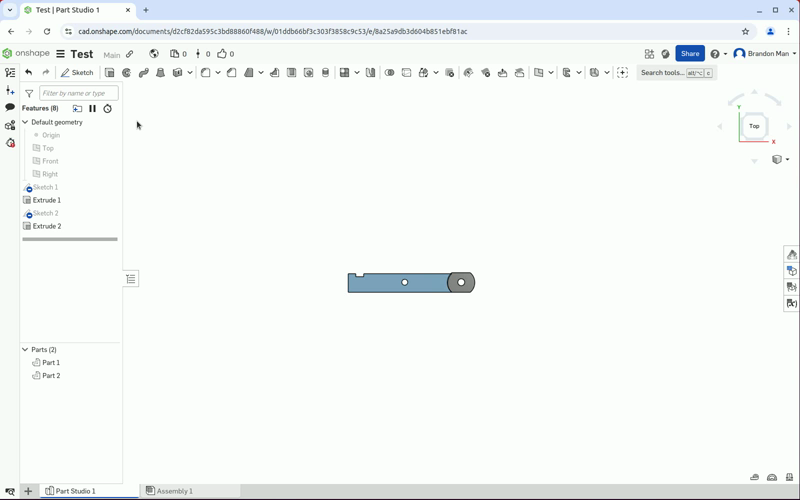
key(shift+h)
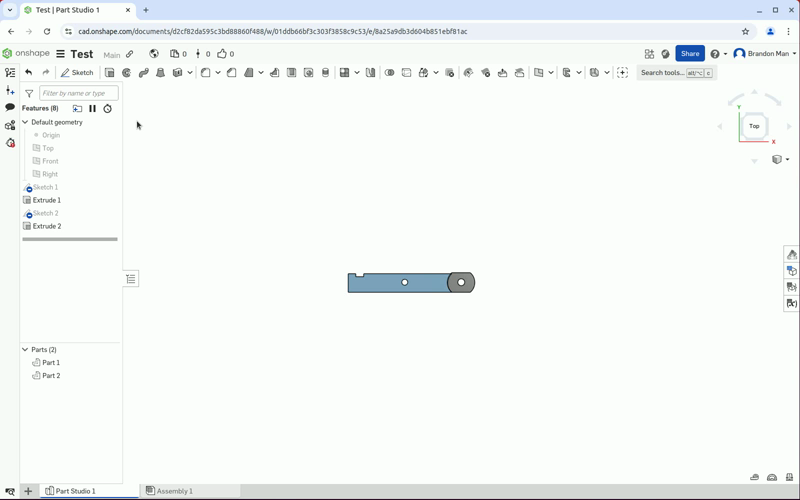
mouse_move(73, 189)
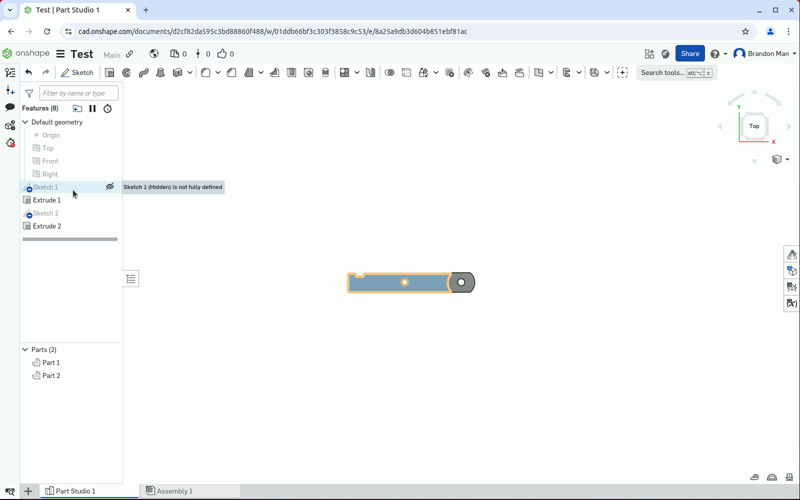
click(73, 189)
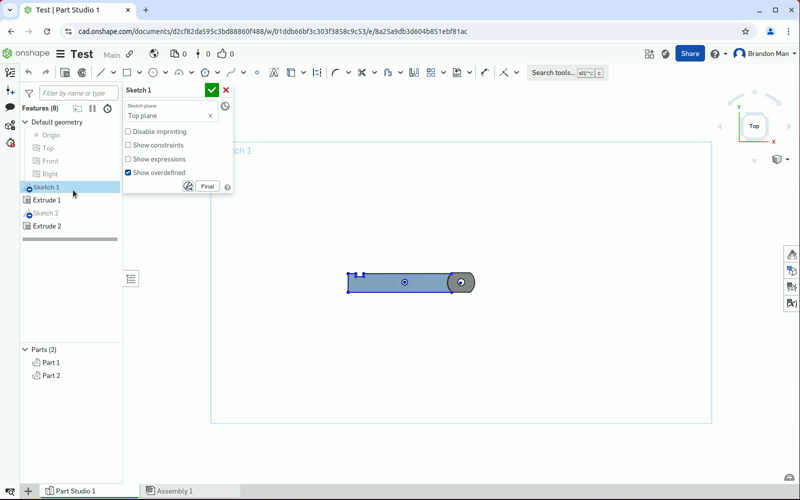
mouse_move(229, 92)
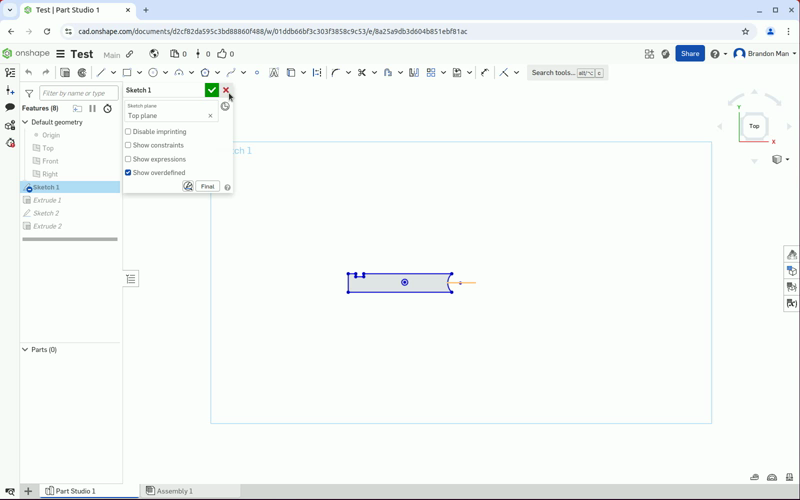
click(229, 92)
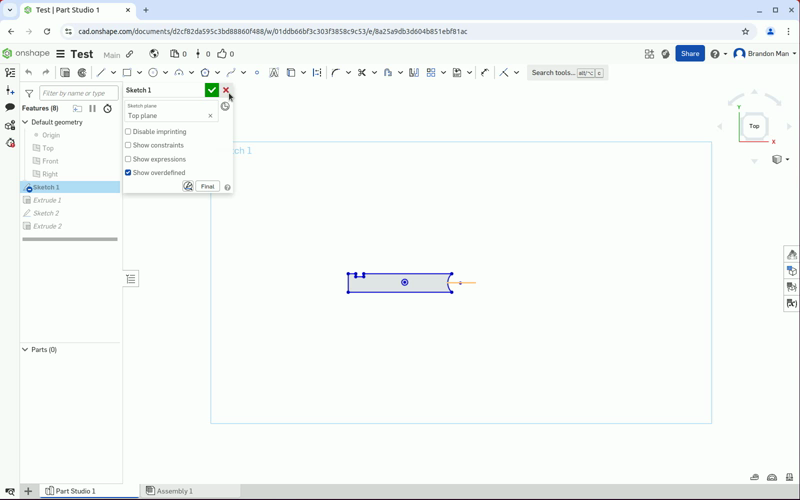
key(shift+s)
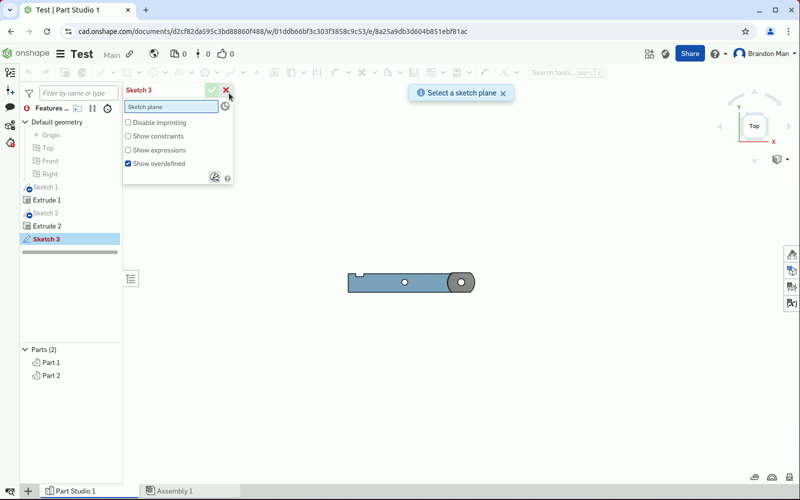
mouse_move(73, 150)
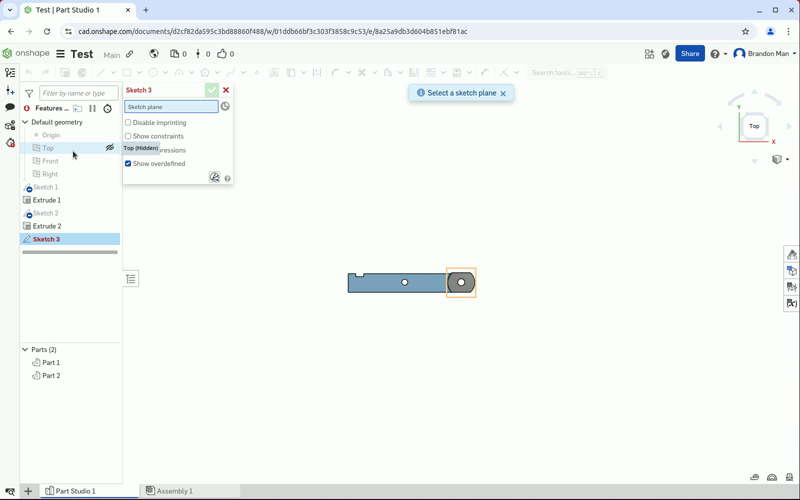
click(73, 150)
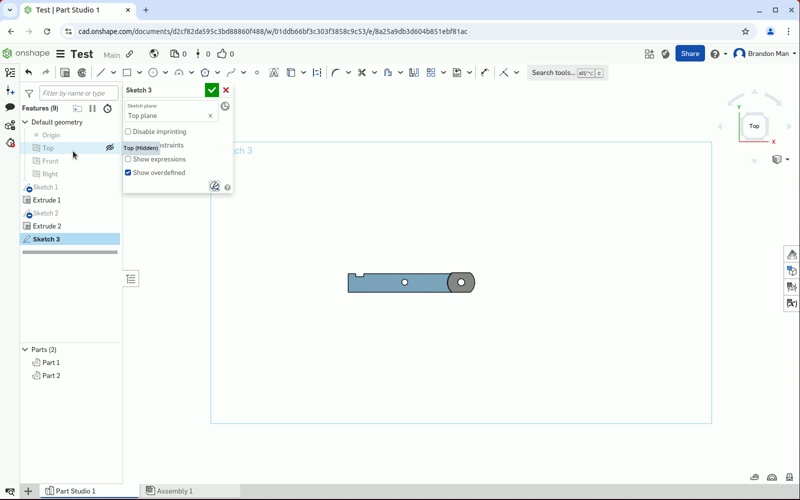
mouse_move(73, 352)
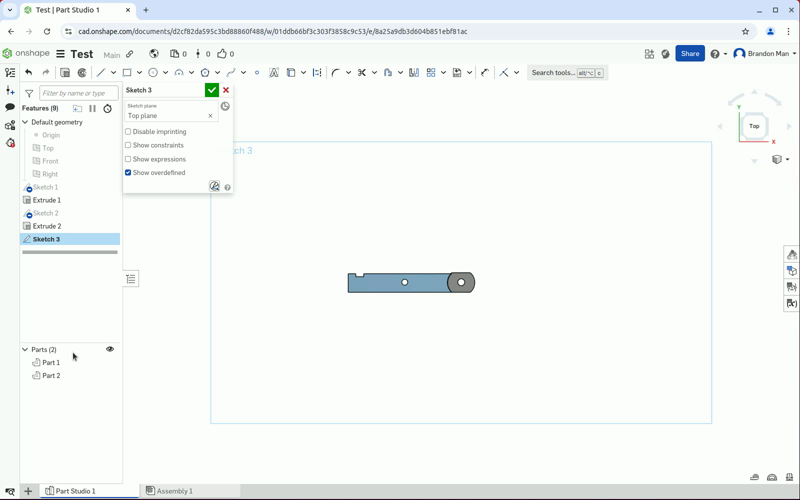
key(y)
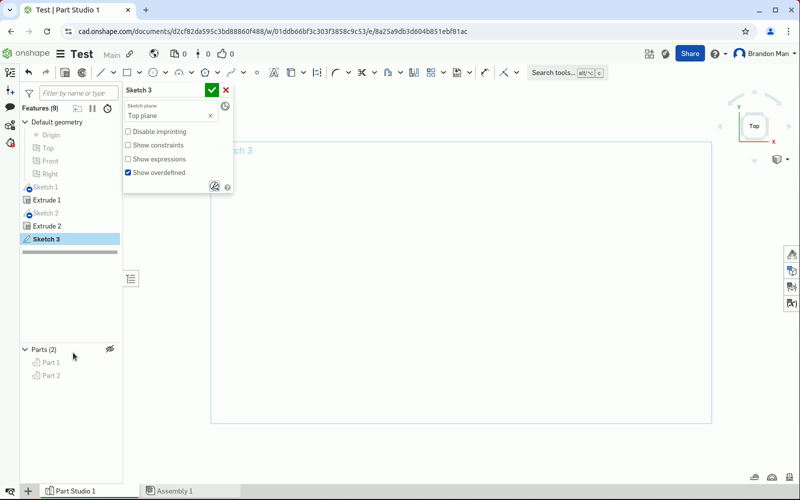
key(l)
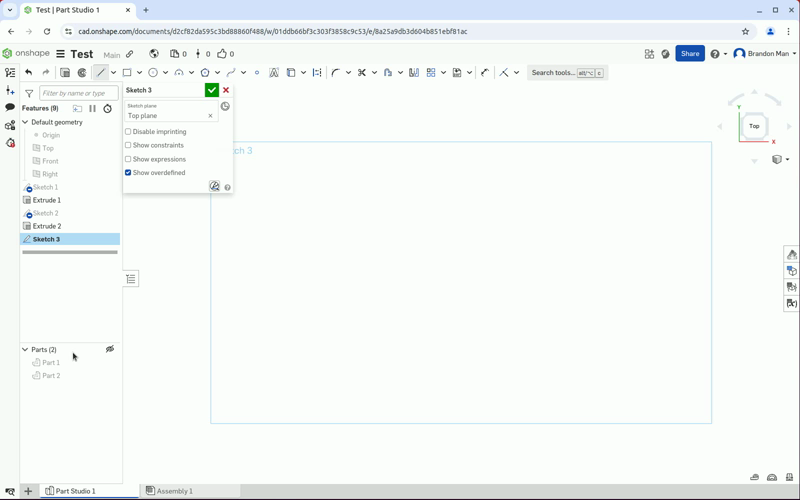
key_down(shift)
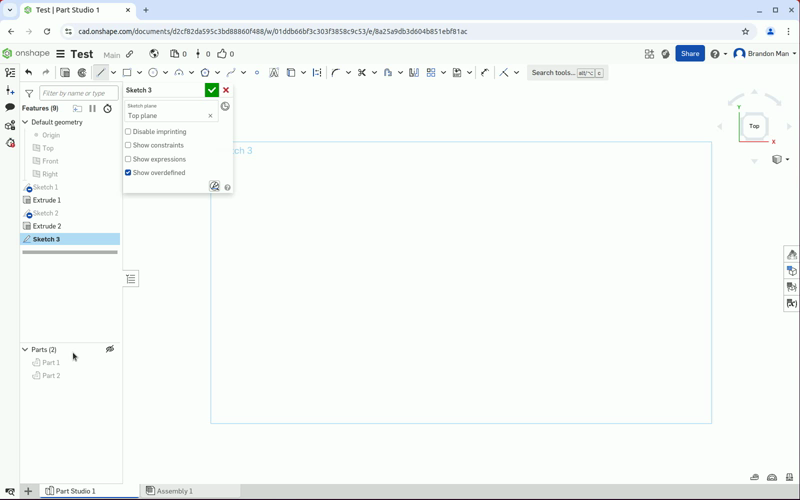
mouse_move(451, 273)
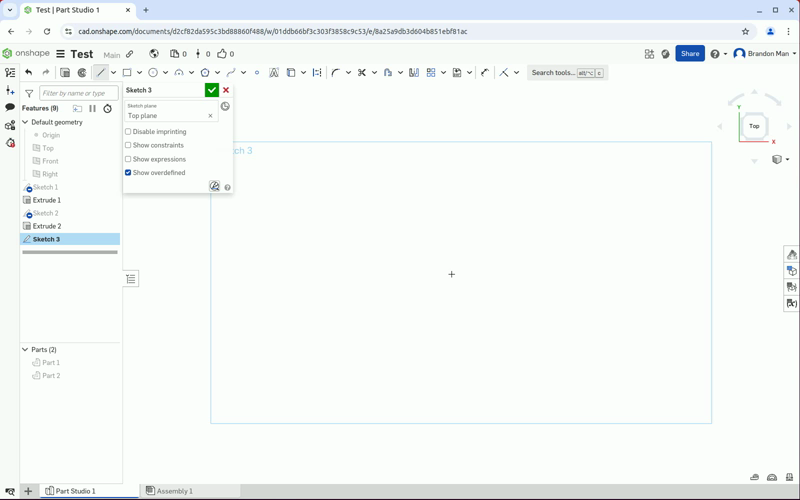
click(451, 273)
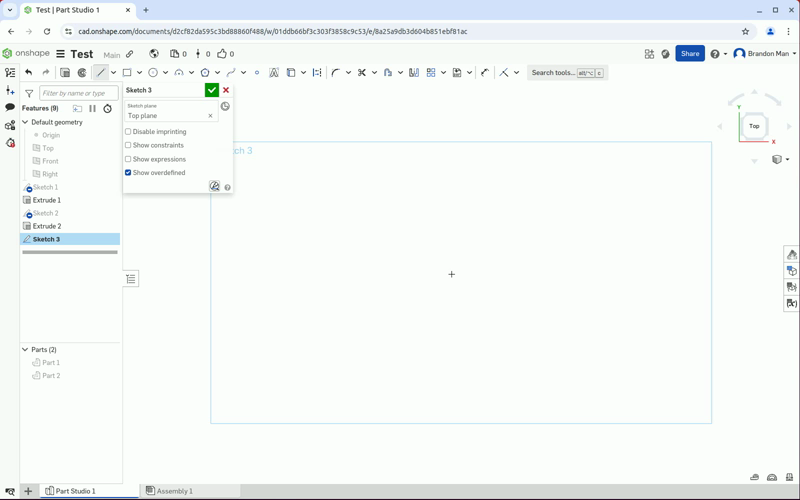
key_up(shift)
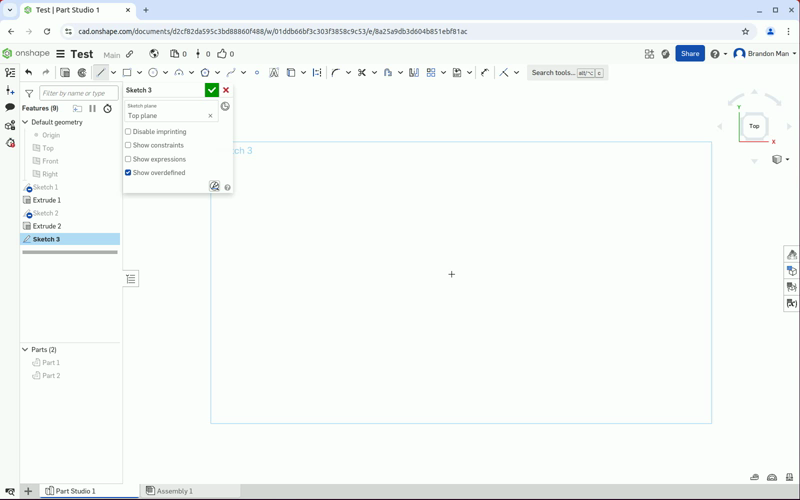
key_down(shift)
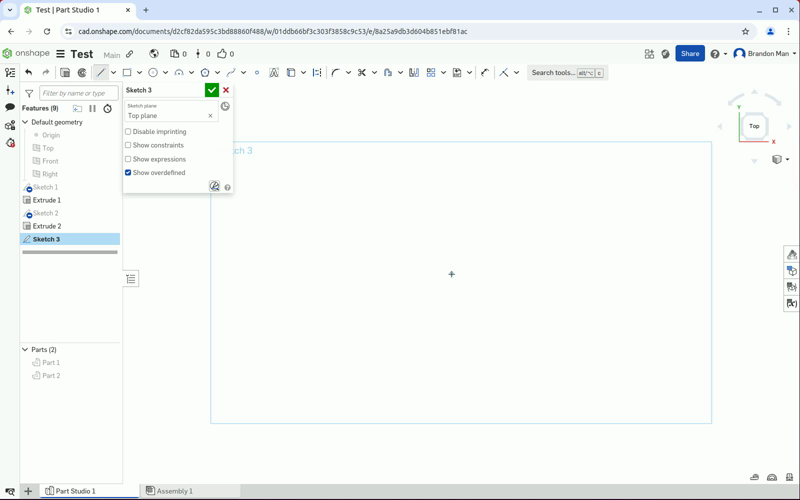
mouse_move(481, 273)
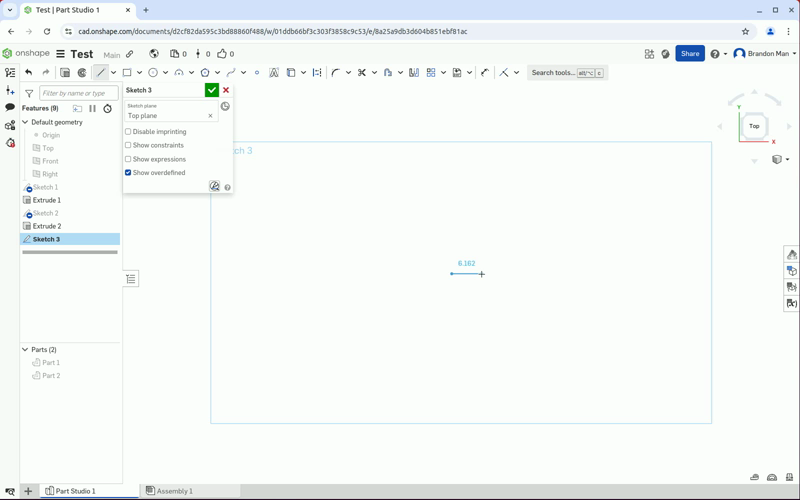
mouse_move(471, 273)
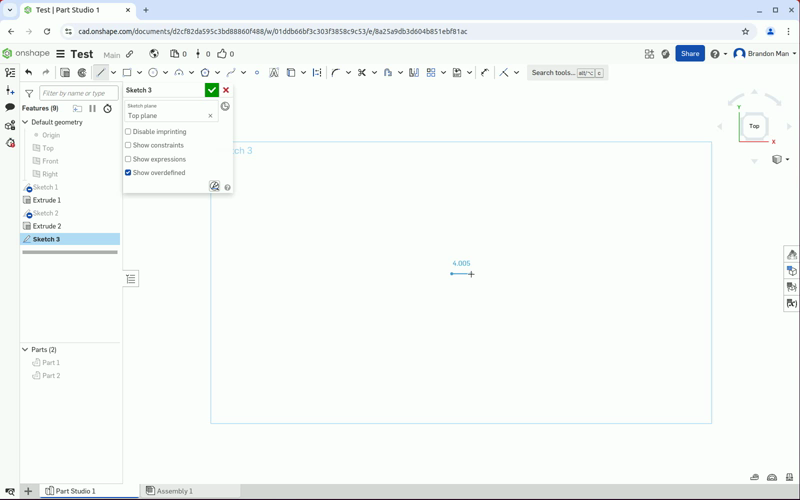
click(471, 273)
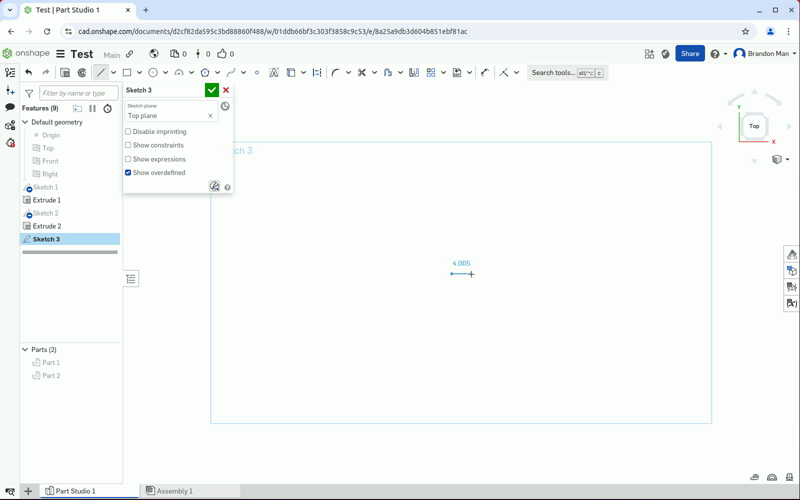
key_up(shift)
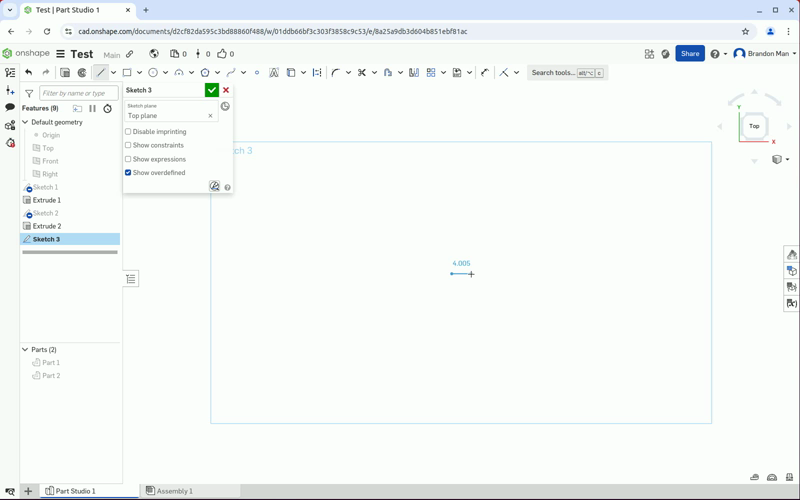
key(esc)
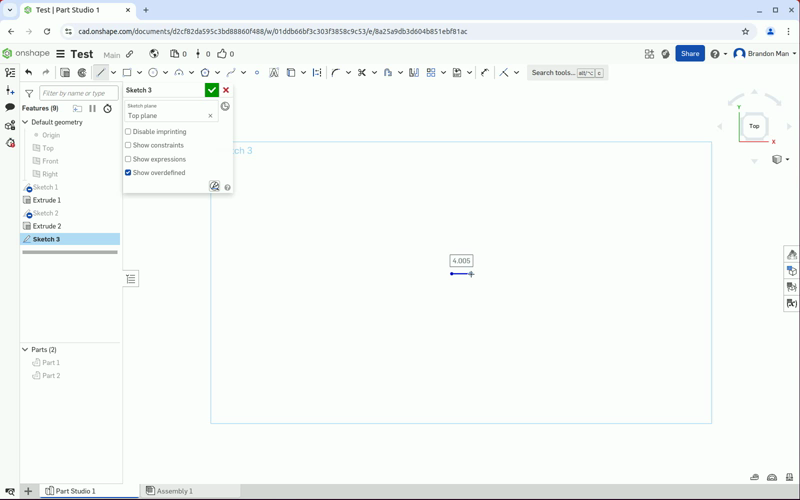
key(a)
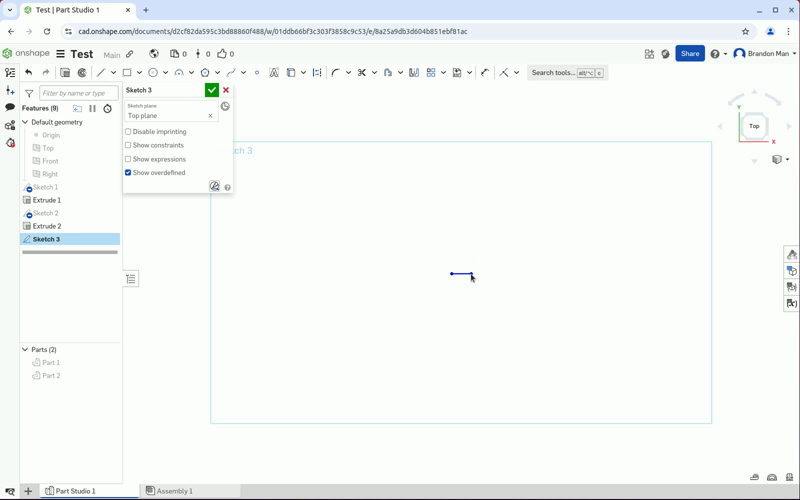
mouse_move(471, 273)
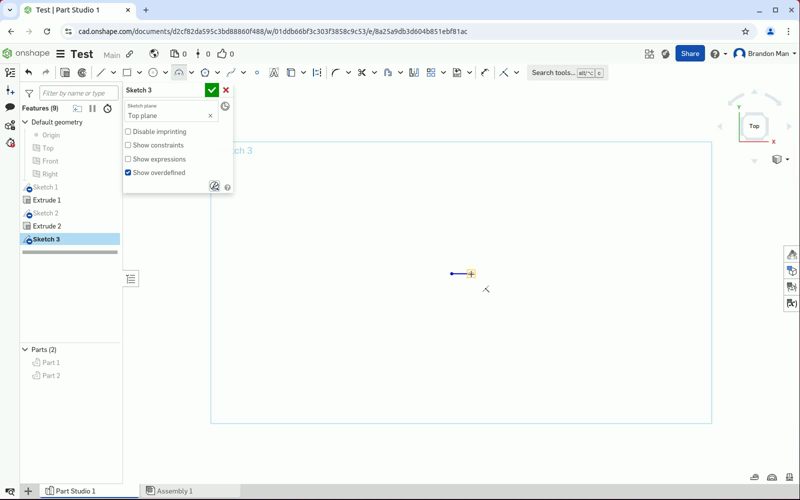
click(471, 273)
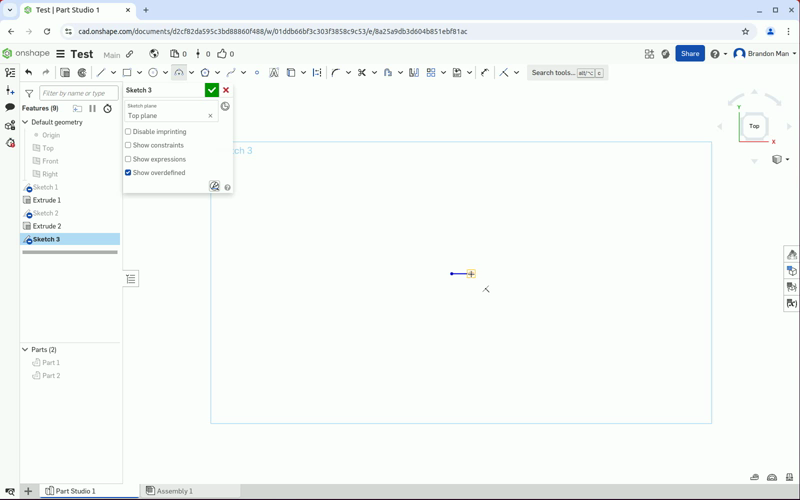
mouse_move(451, 273)
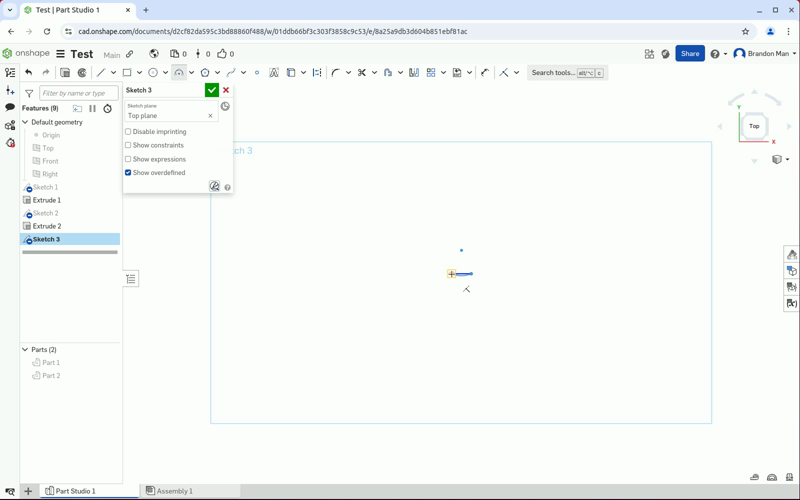
click(451, 273)
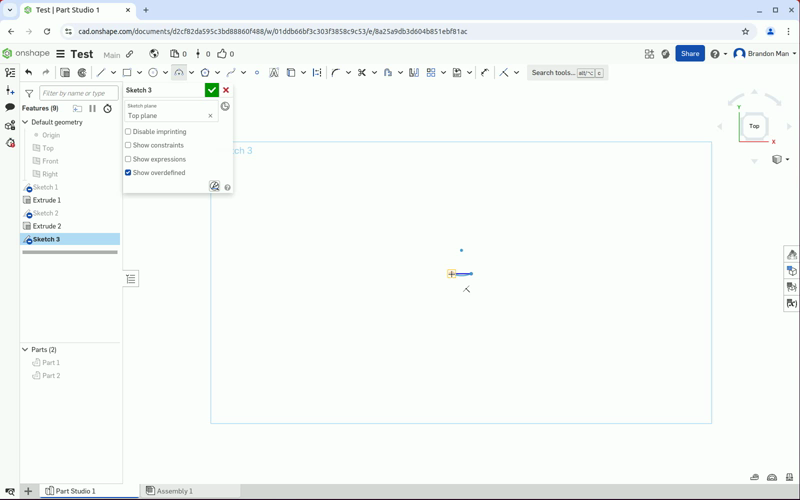
key_down(shift)
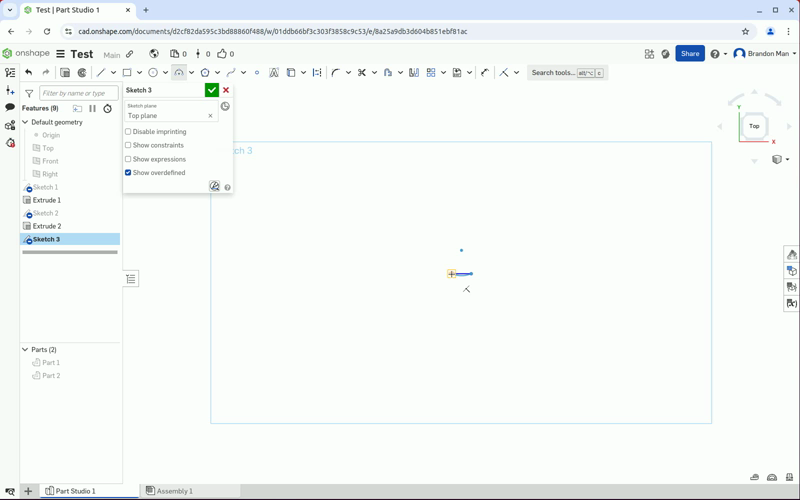
mouse_move(461, 269)
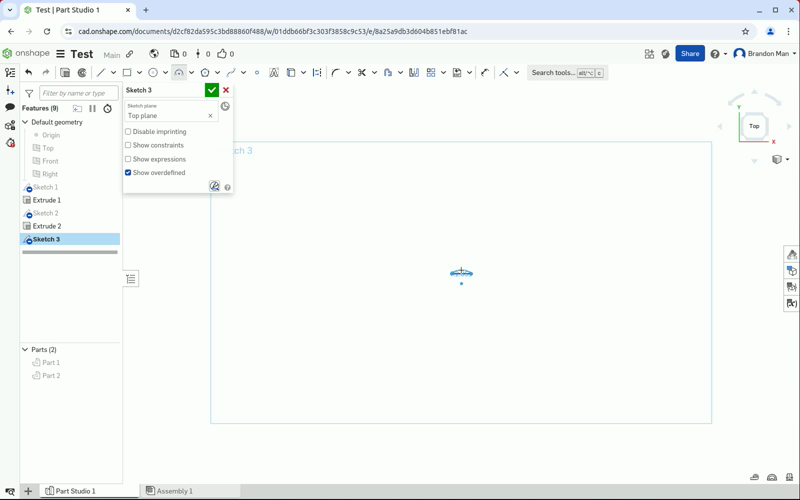
click(461, 269)
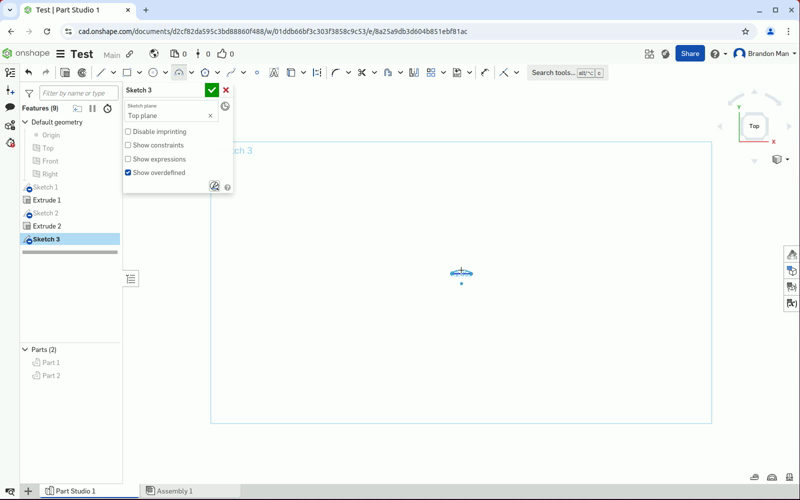
key_up(shift)
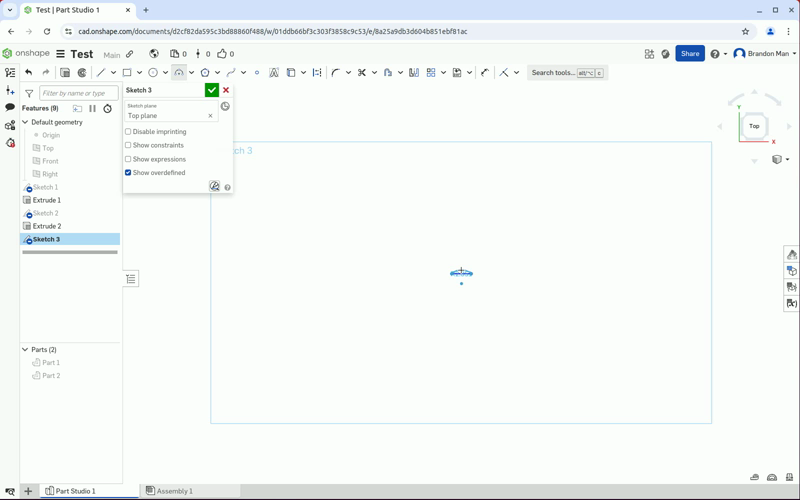
key(esc)
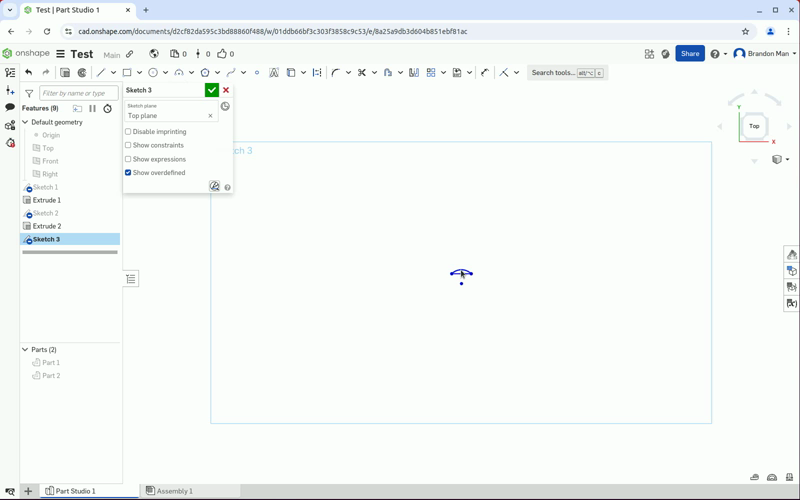
mouse_move(464, 272)
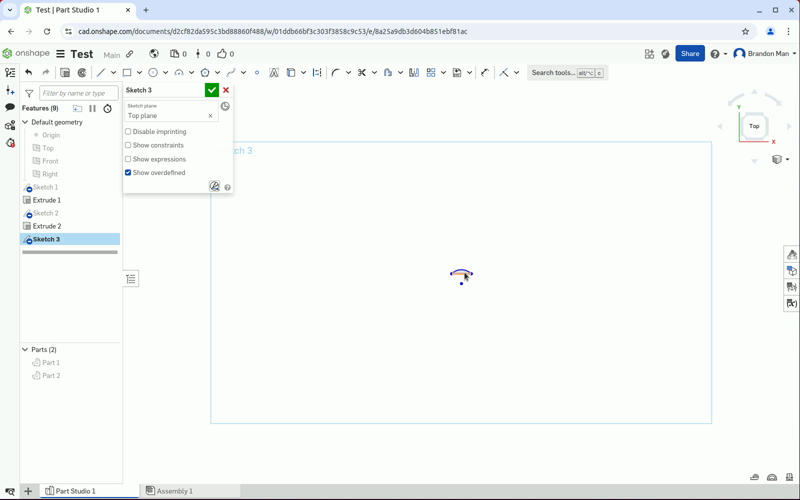
scroll(6)
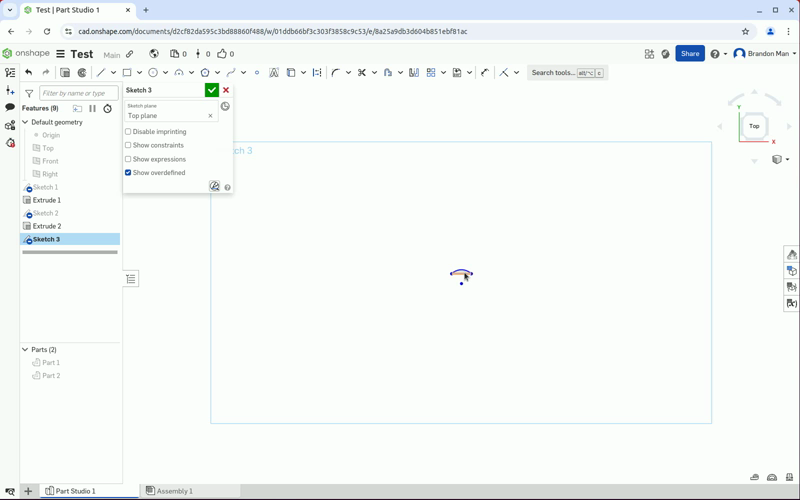
scroll(6)
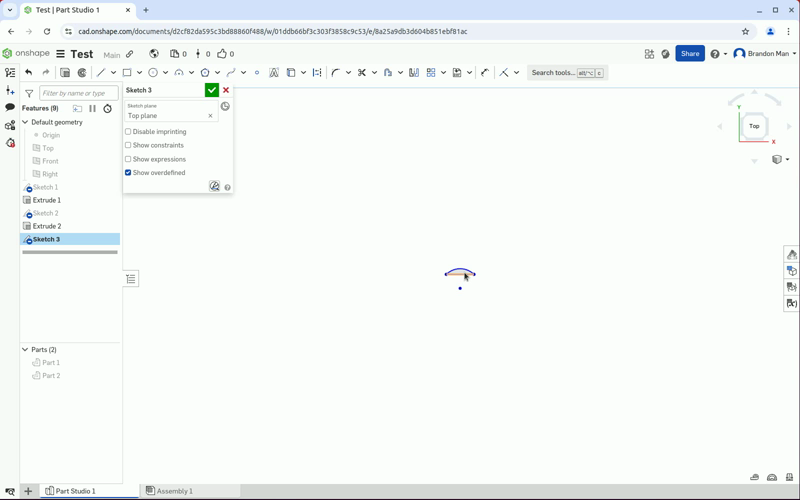
scroll(6)
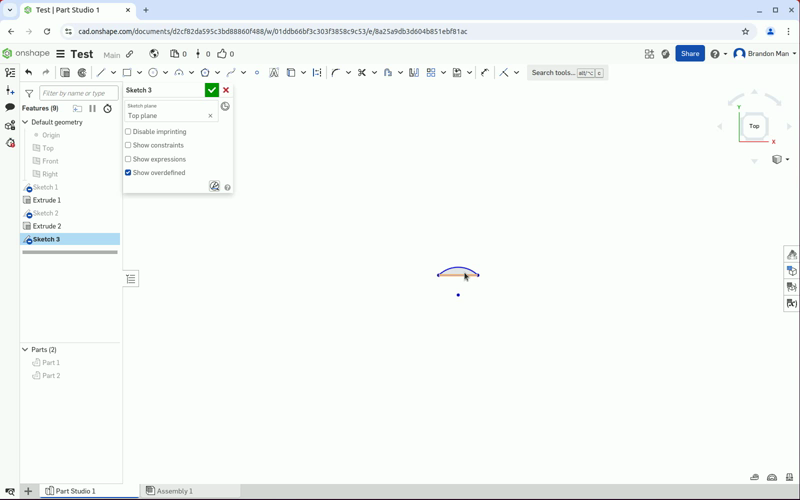
scroll(6)
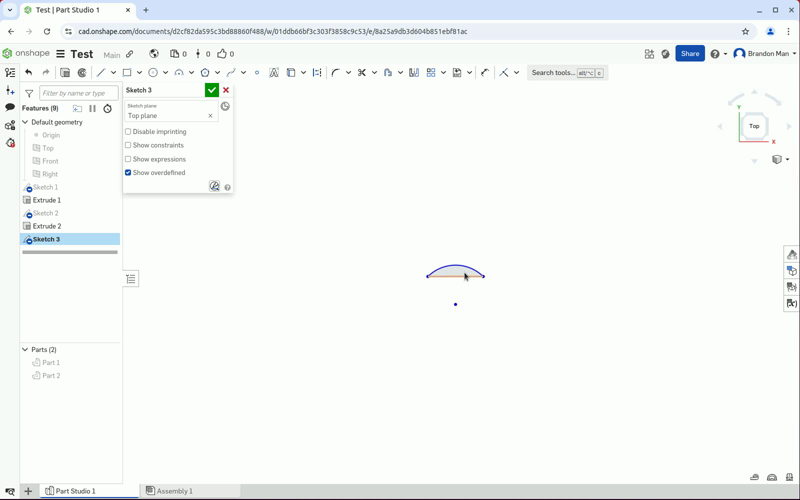
scroll(6)
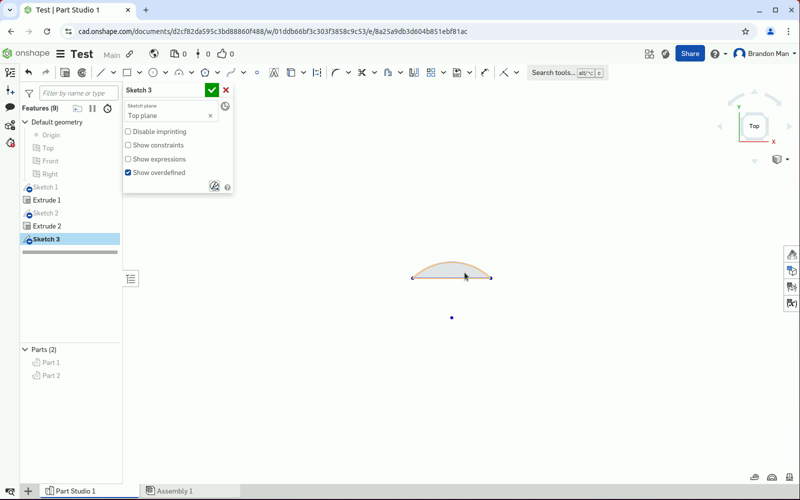
scroll(6)
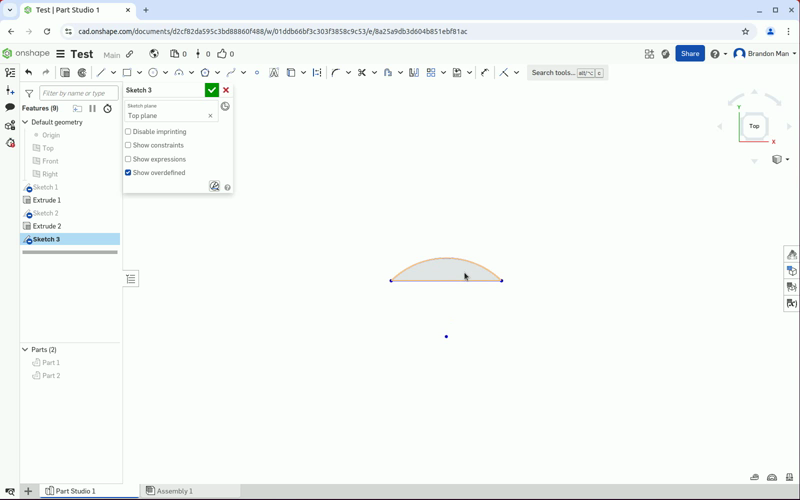
scroll(6)
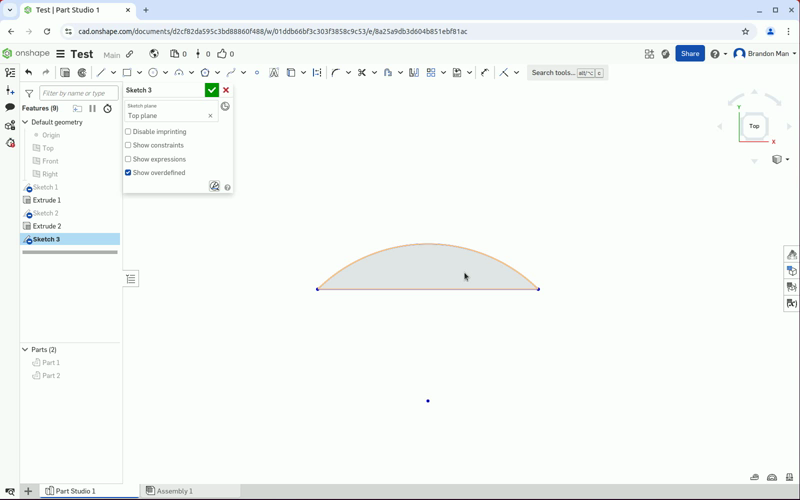
click(464, 272)
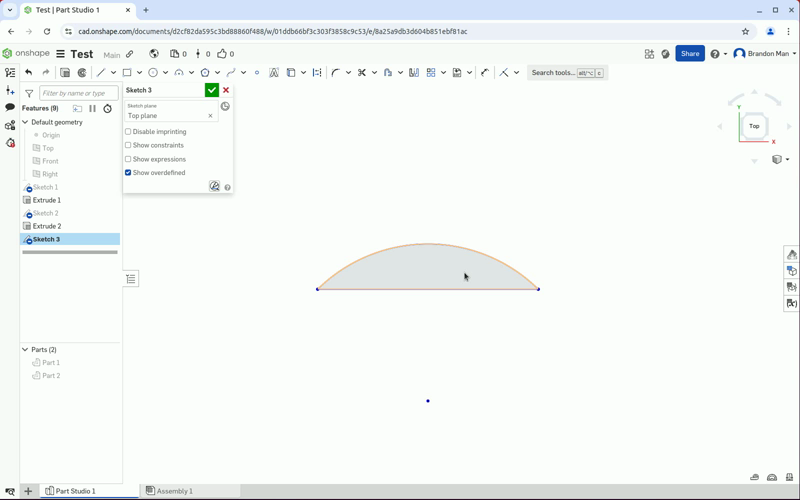
scroll(-6)
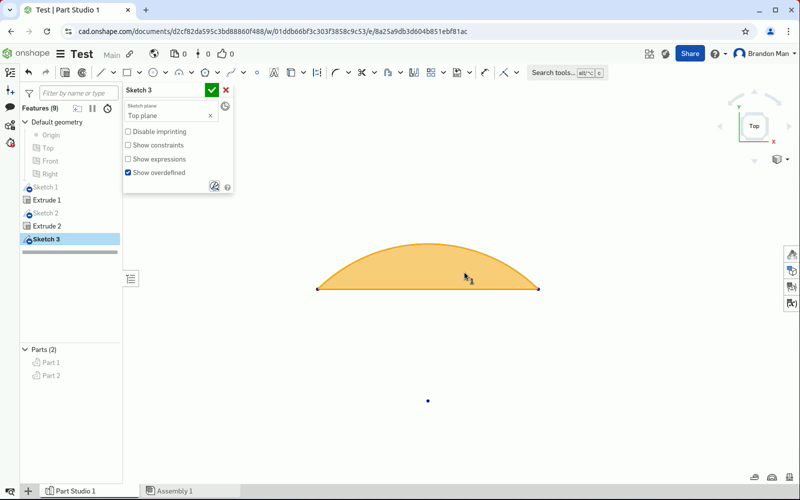
scroll(-6)
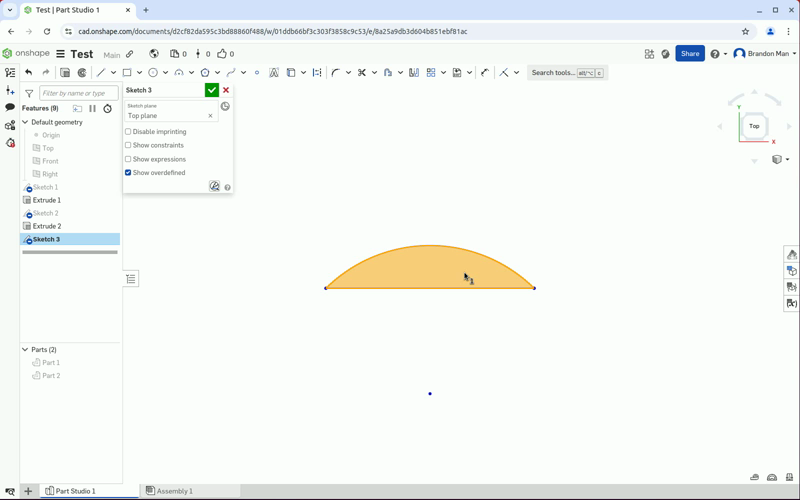
scroll(-6)
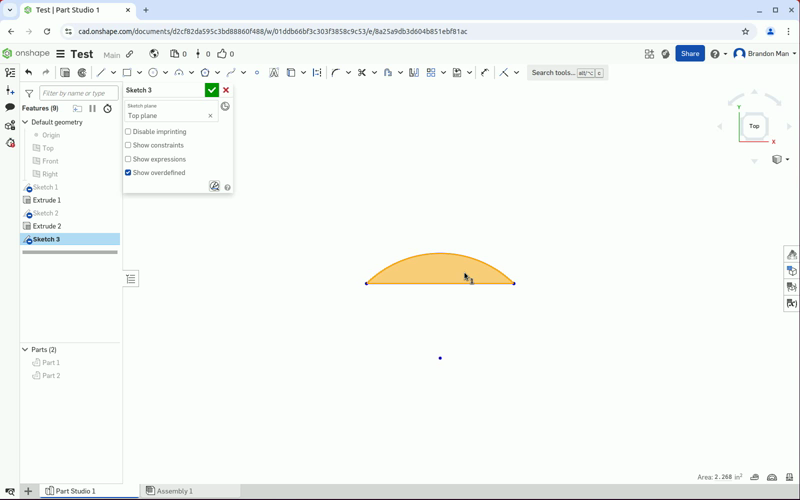
scroll(-6)
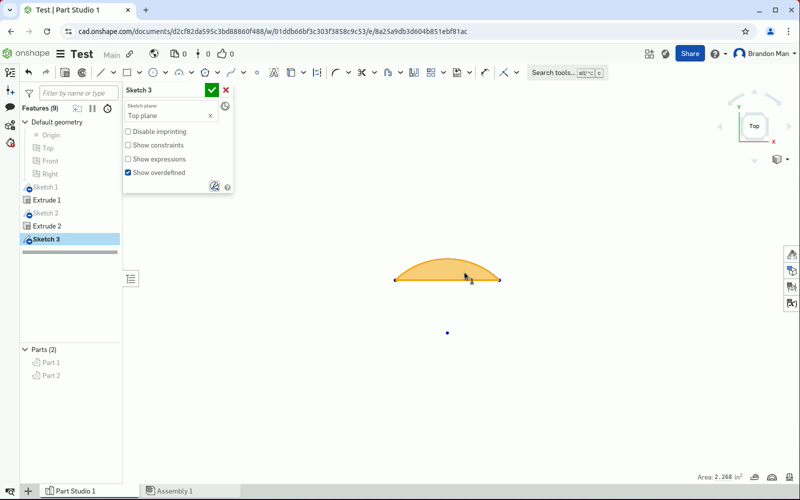
scroll(-6)
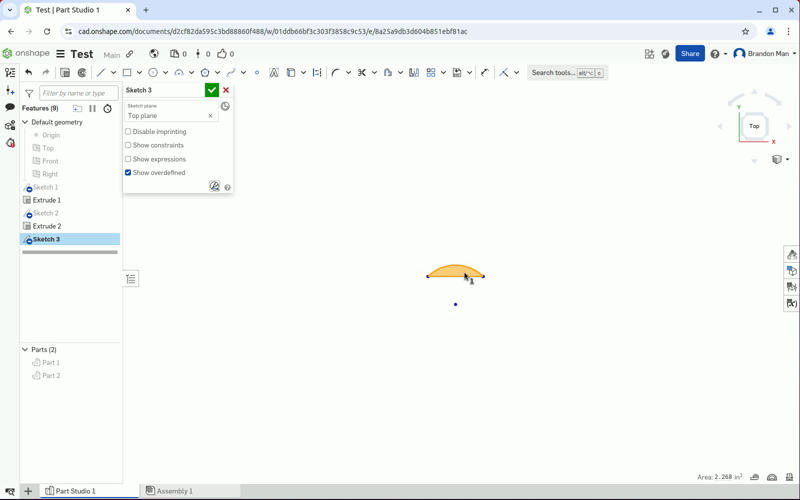
scroll(-6)
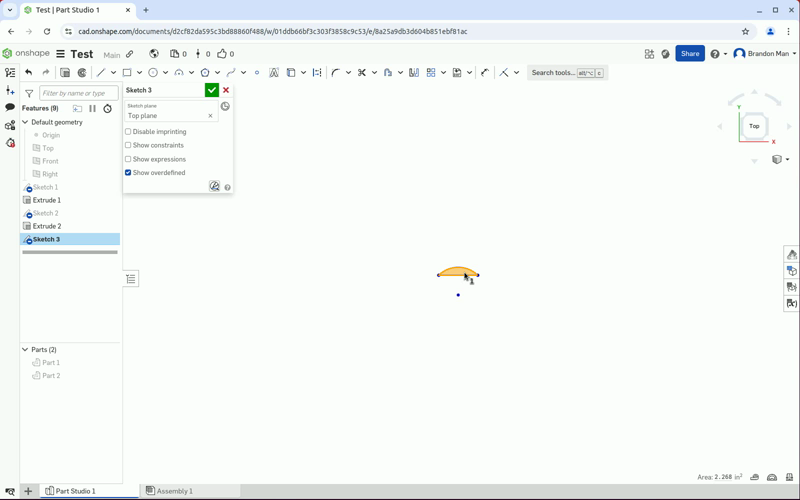
scroll(-6)
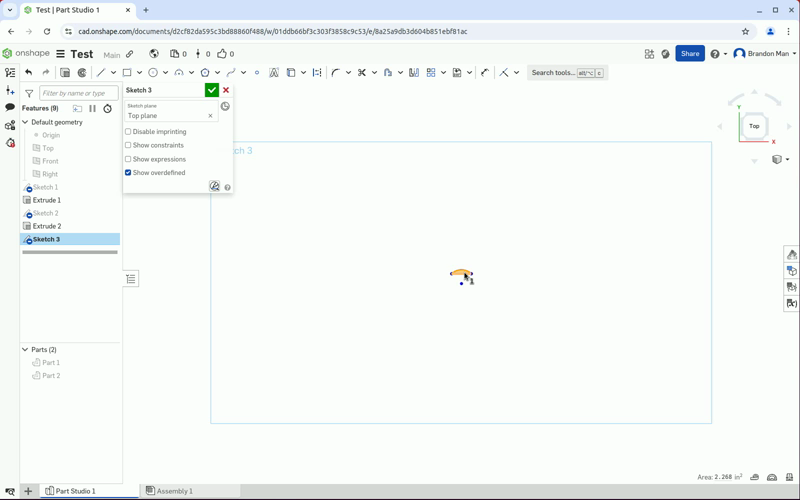
mouse_move(73, 352)
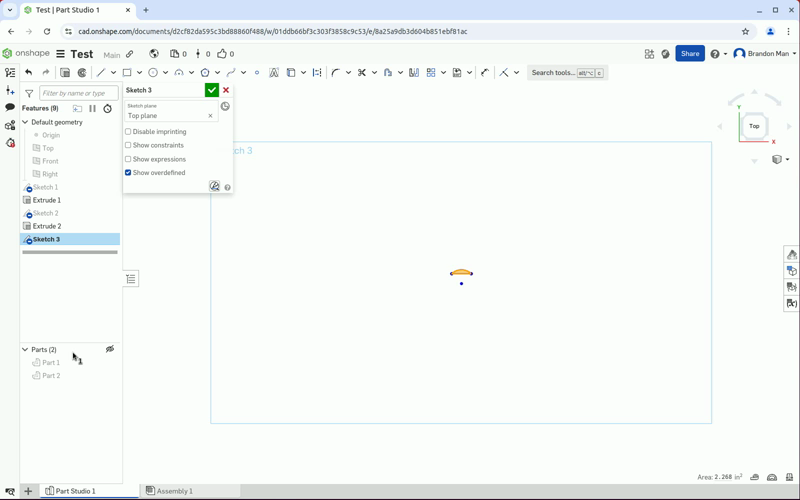
key(shift+y)
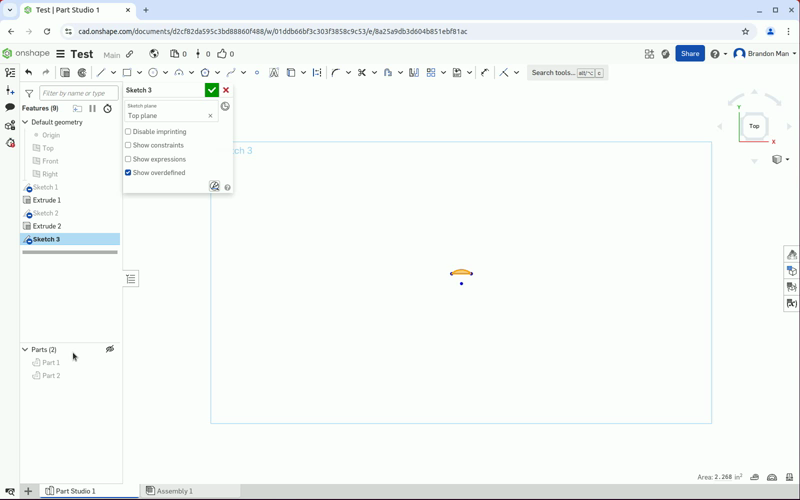
key(shift+e)
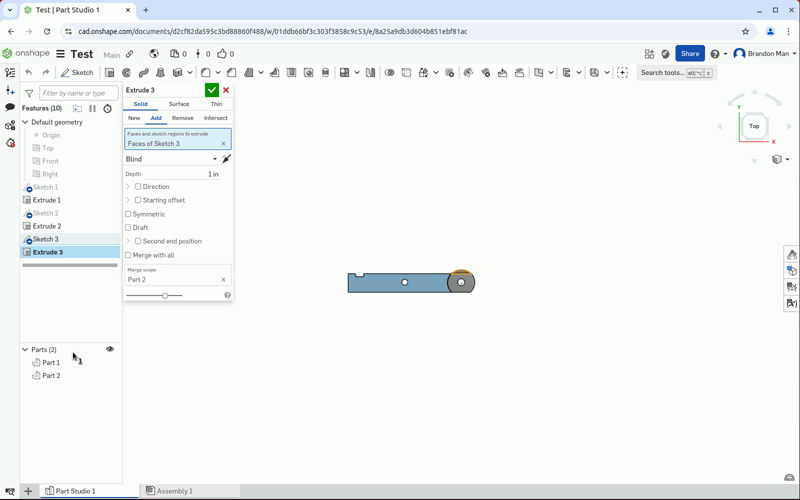
mouse_move(143, 106)
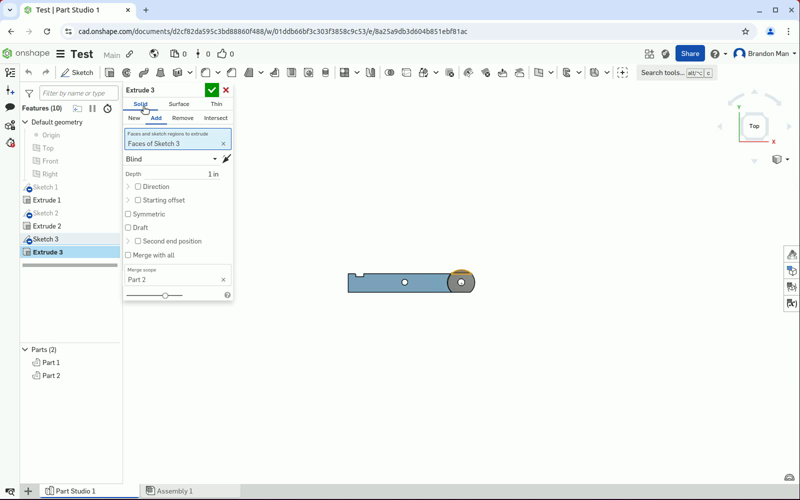
click(143, 106)
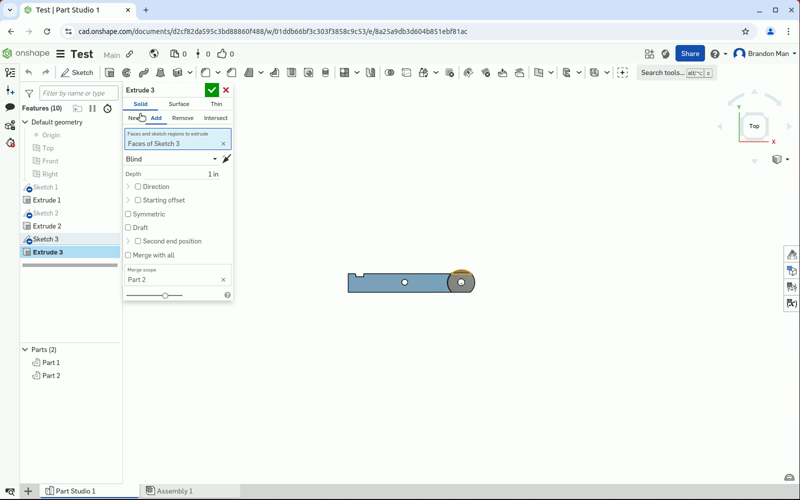
mouse_move(137, 120)
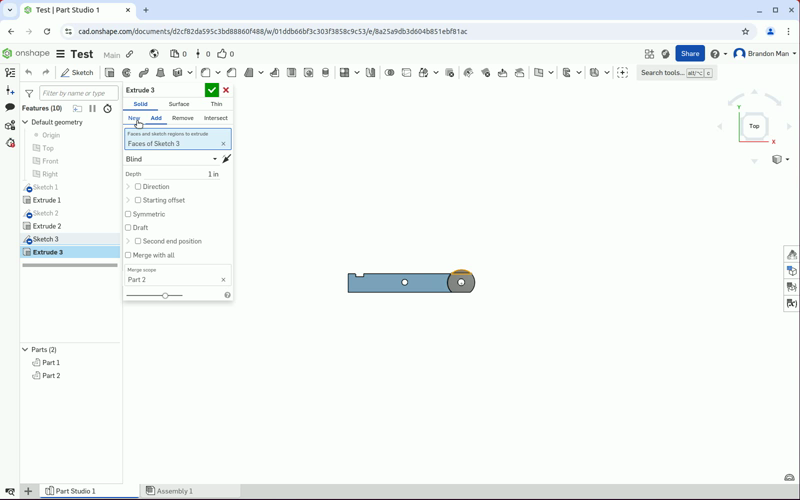
click(137, 120)
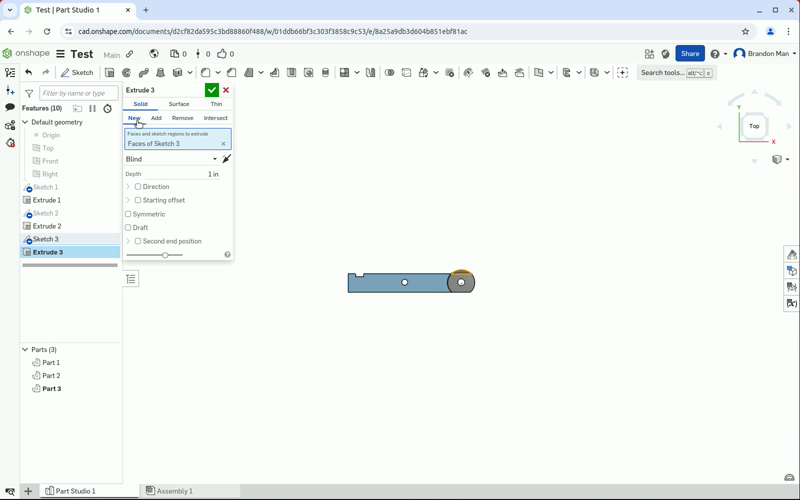
key(tab, 4)
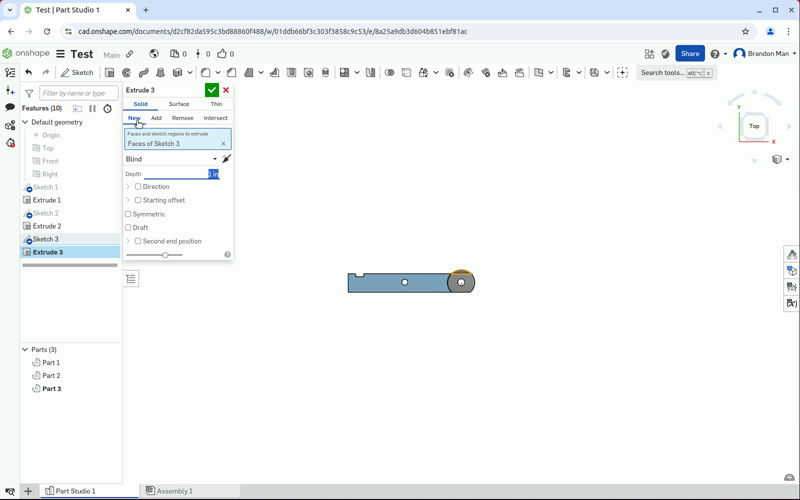
text(1.204)
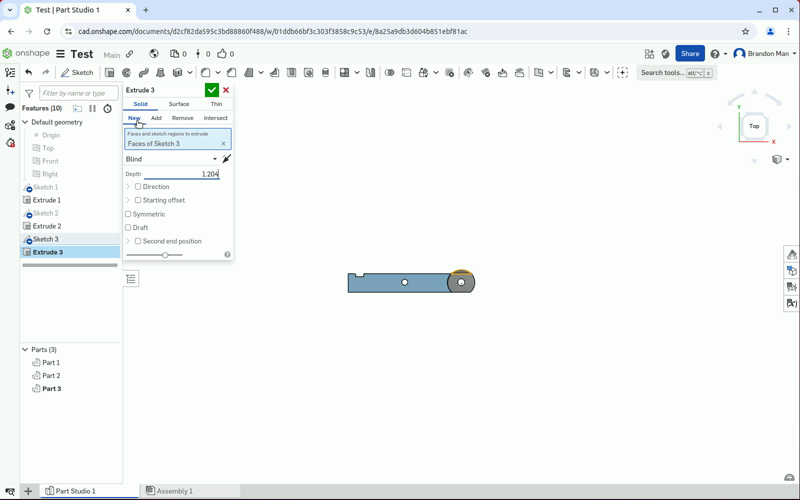
key(enter)
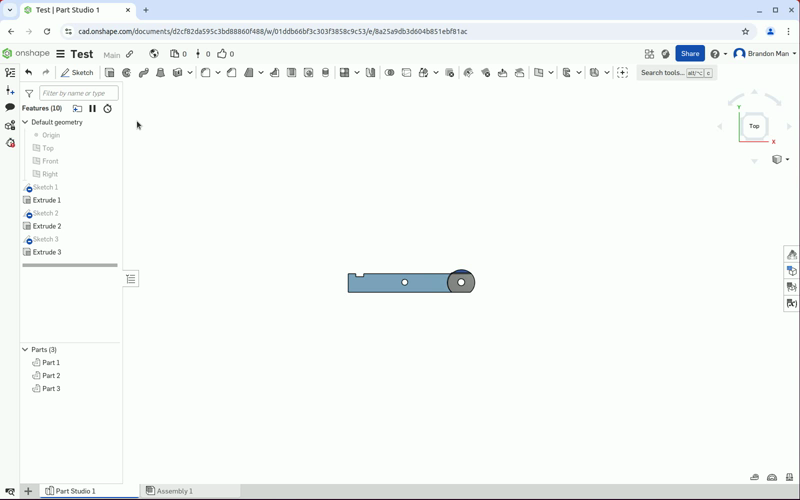
key(shift+h)
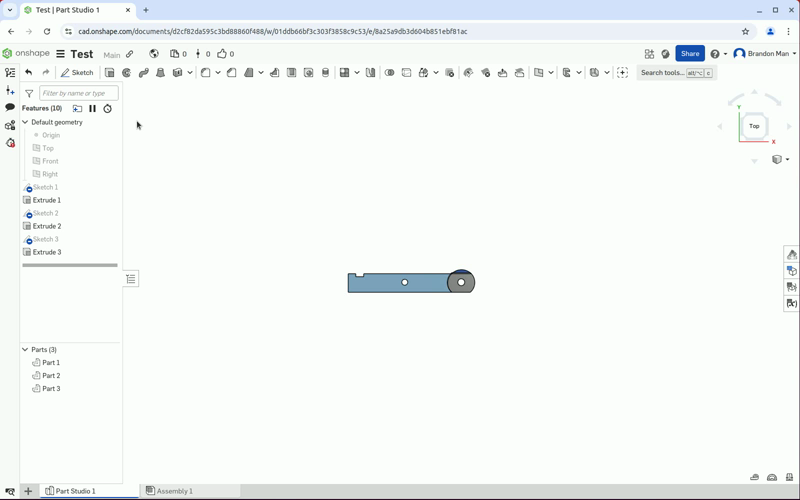
key(shift+h)
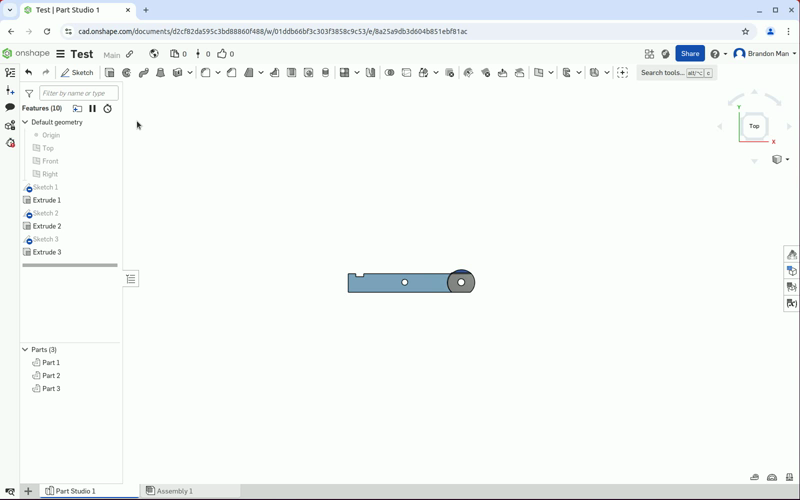
mouse_move(73, 189)
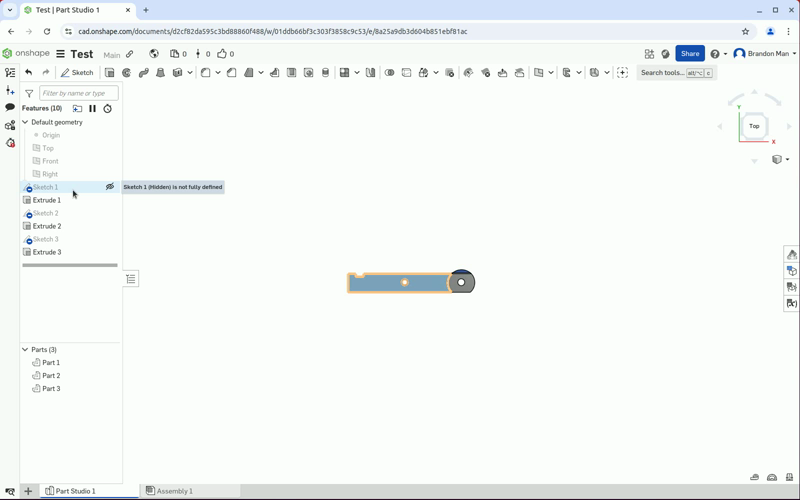
click(73, 189)
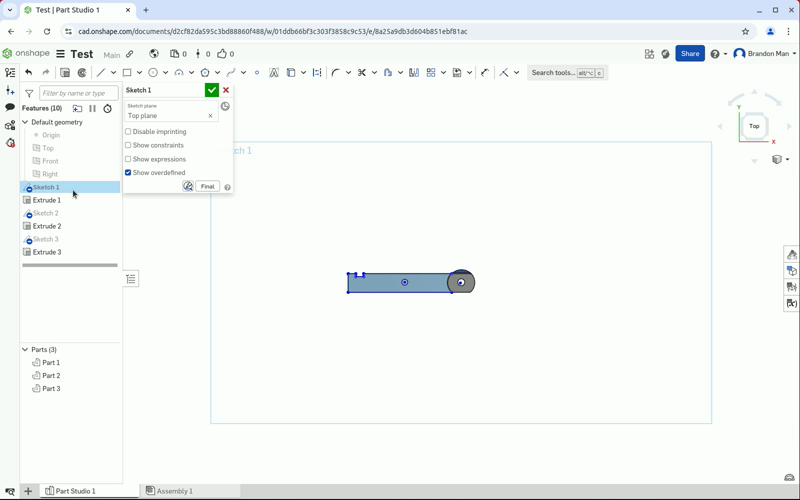
mouse_move(229, 92)
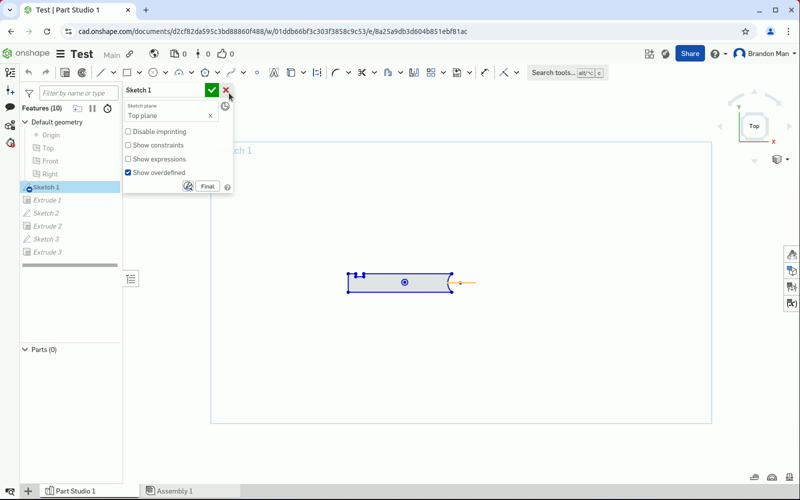
click(229, 92)
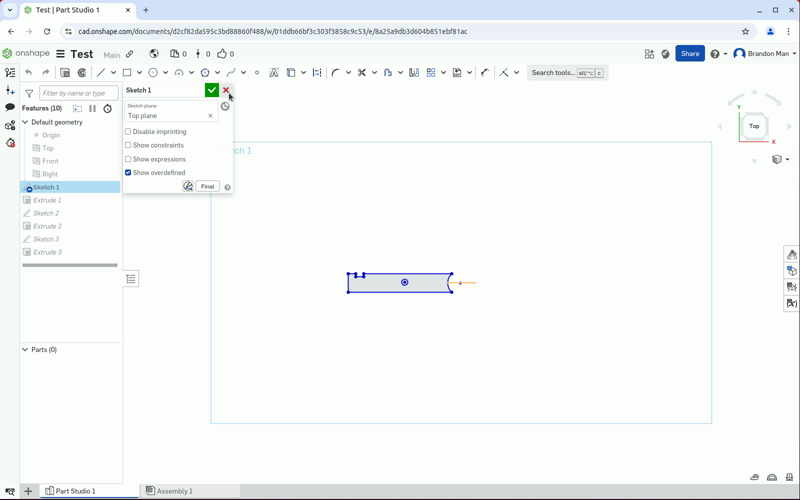
key(shift+s)
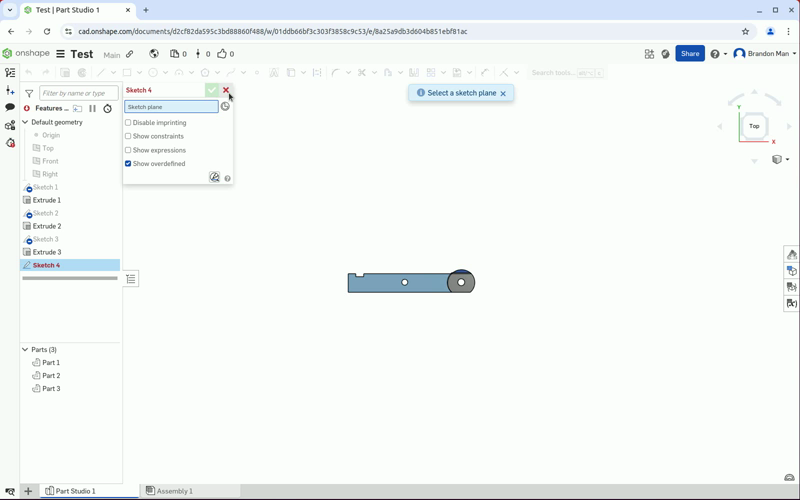
mouse_move(73, 150)
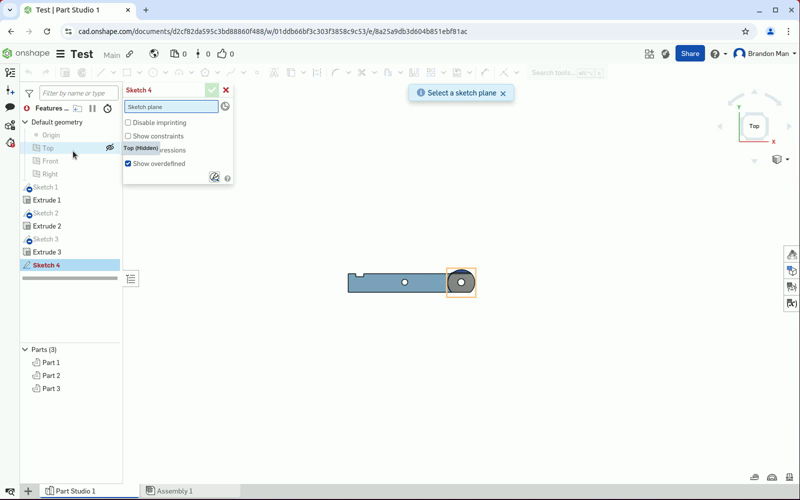
click(73, 150)
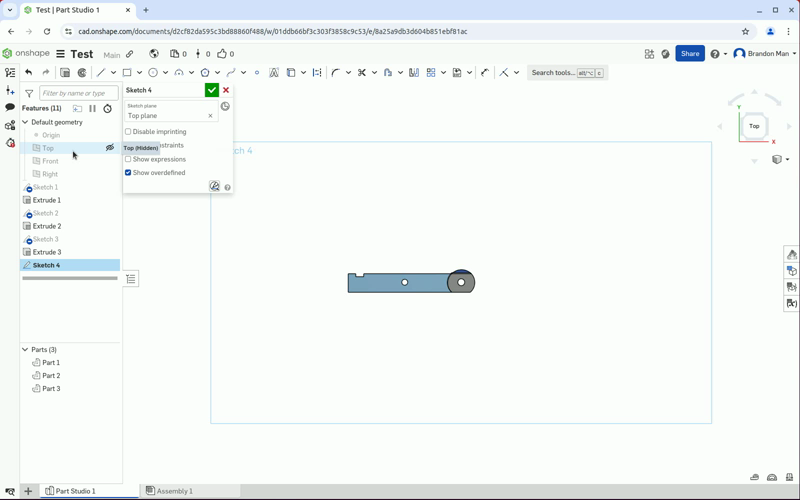
mouse_move(73, 352)
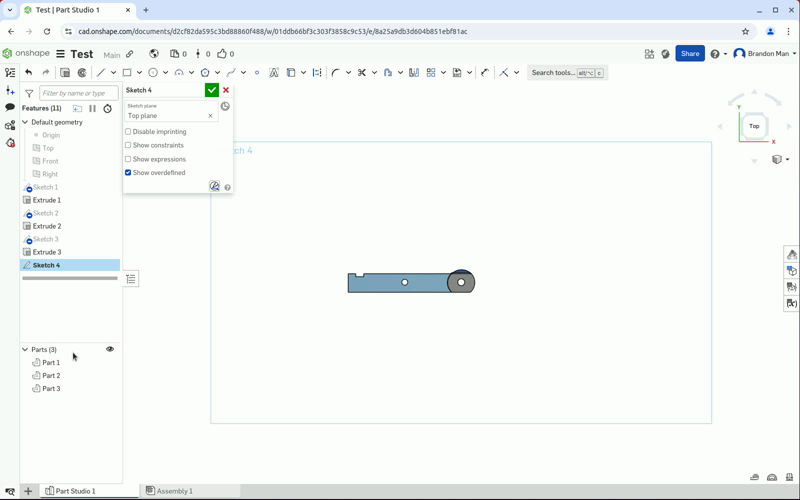
key(y)
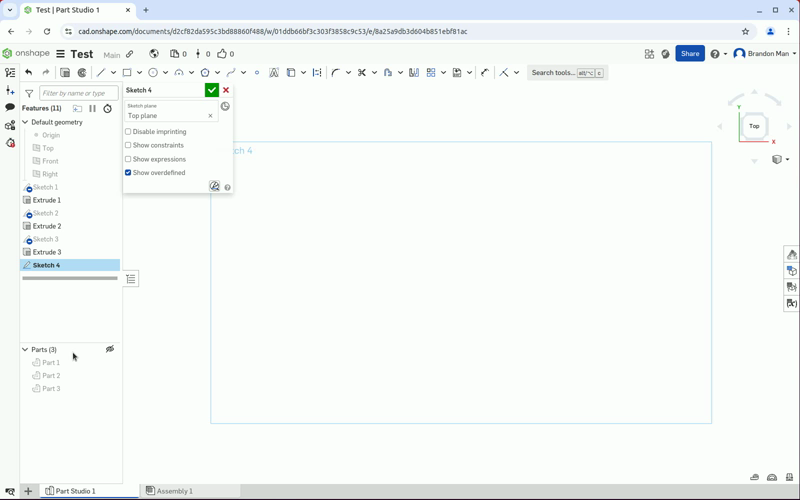
key(a)
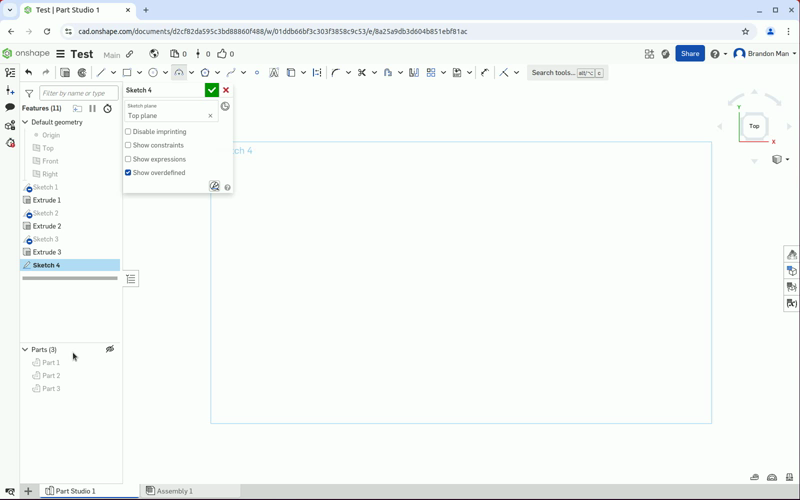
key_down(shift)
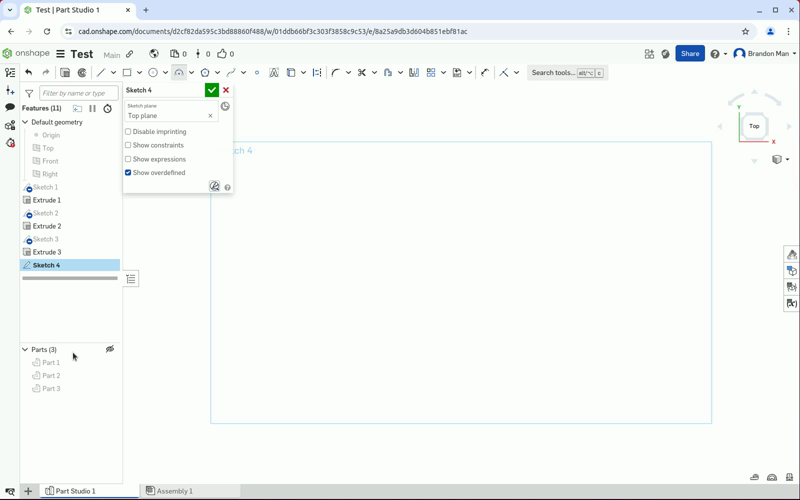
mouse_move(451, 292)
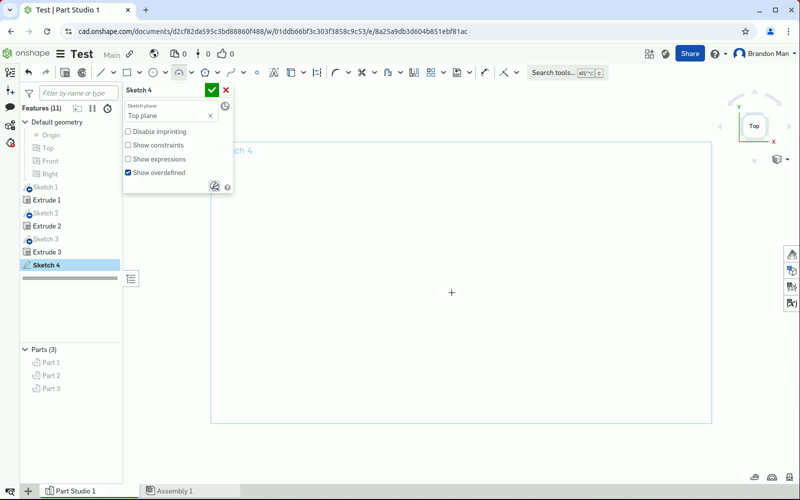
click(451, 292)
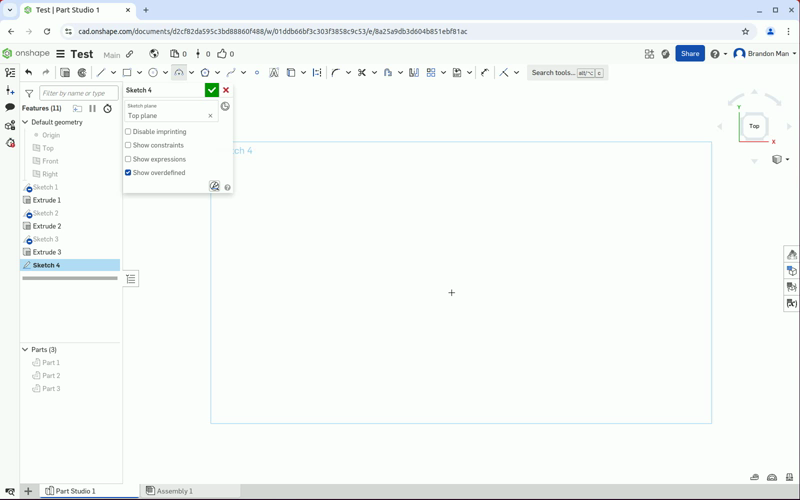
key_up(shift)
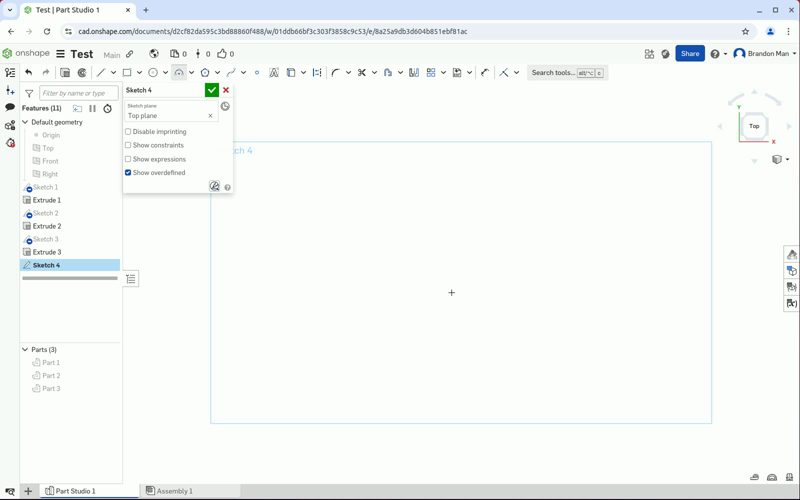
key_down(shift)
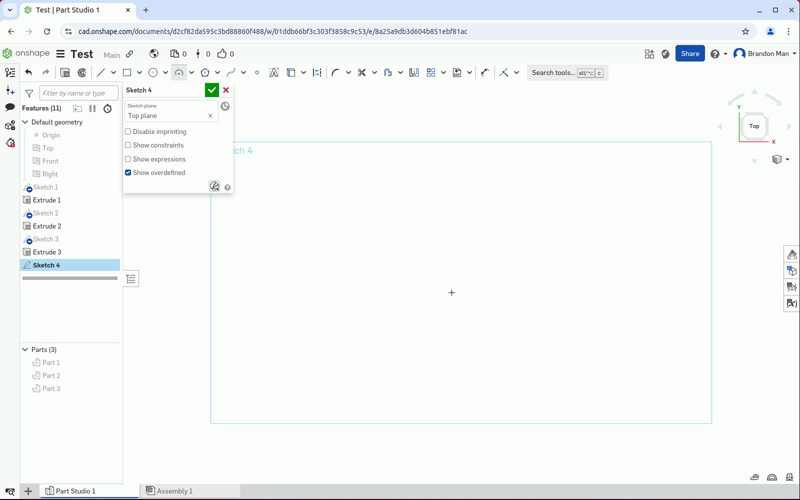
mouse_move(471, 292)
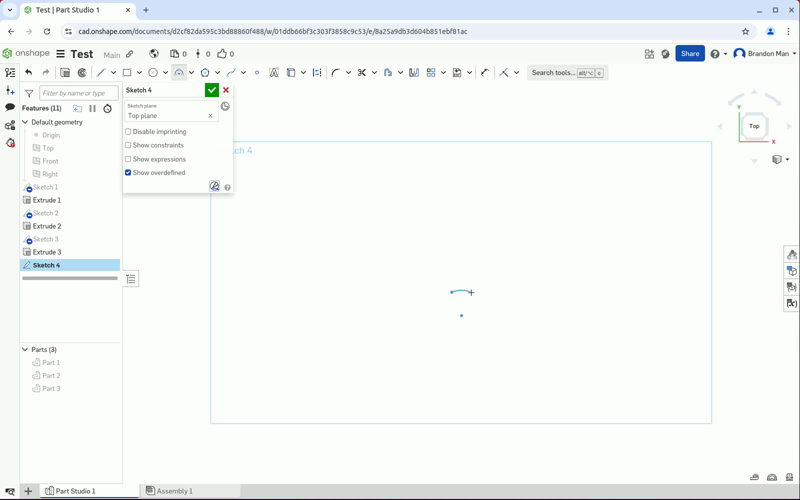
click(471, 292)
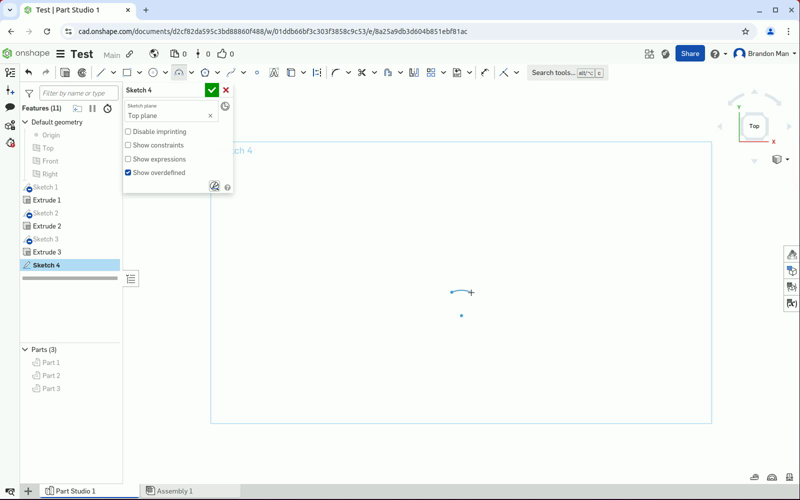
mouse_move(461, 296)
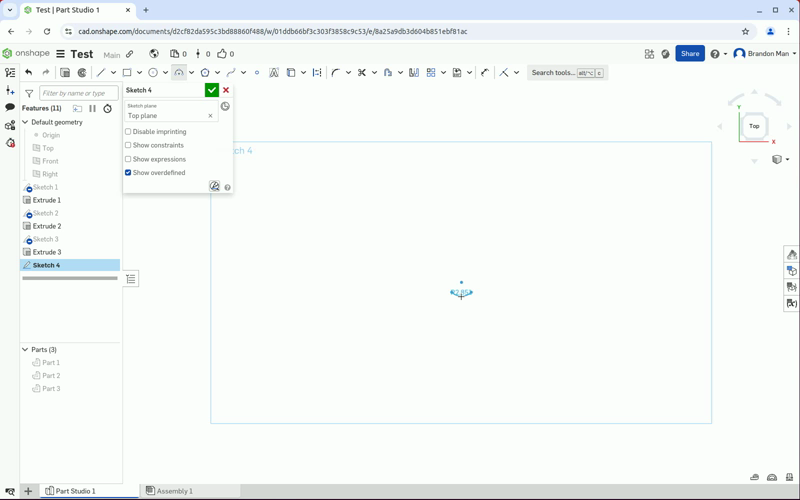
click(461, 296)
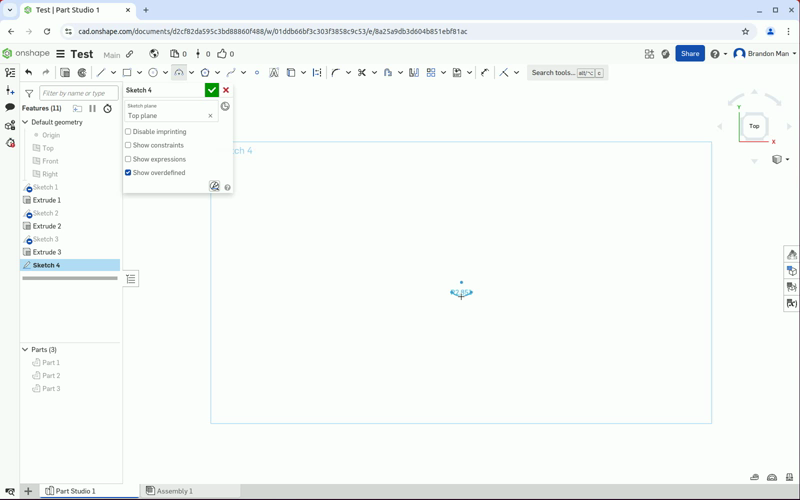
key_up(shift)
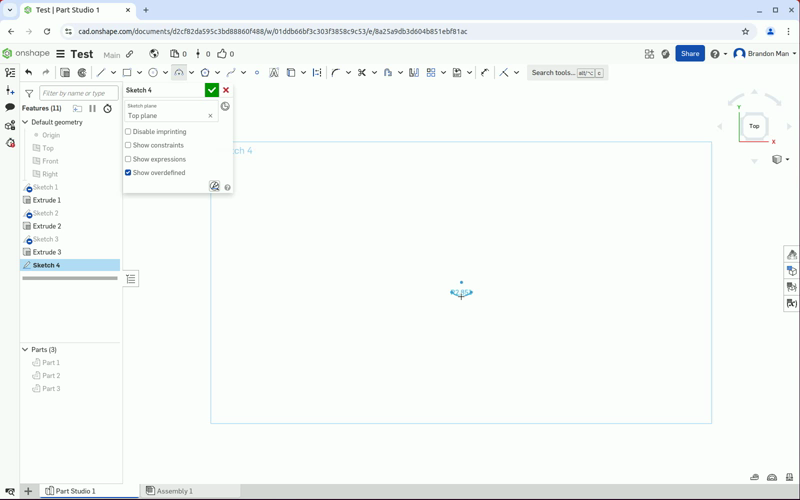
key(esc)
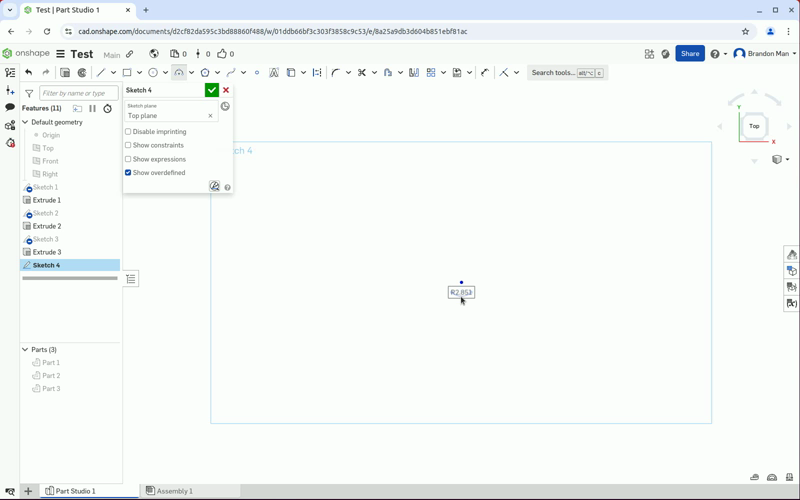
key(l)
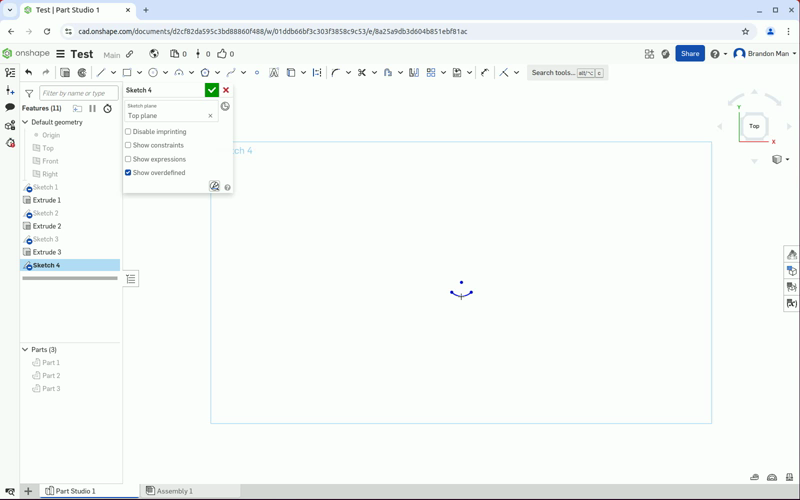
mouse_move(471, 292)
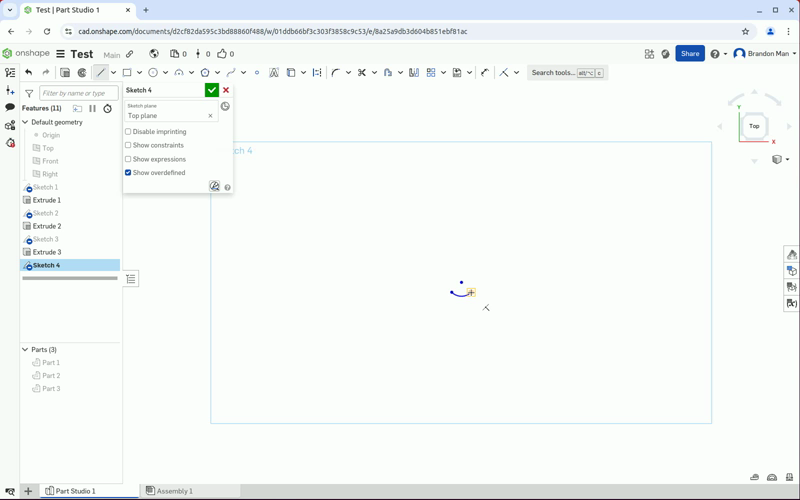
click(471, 292)
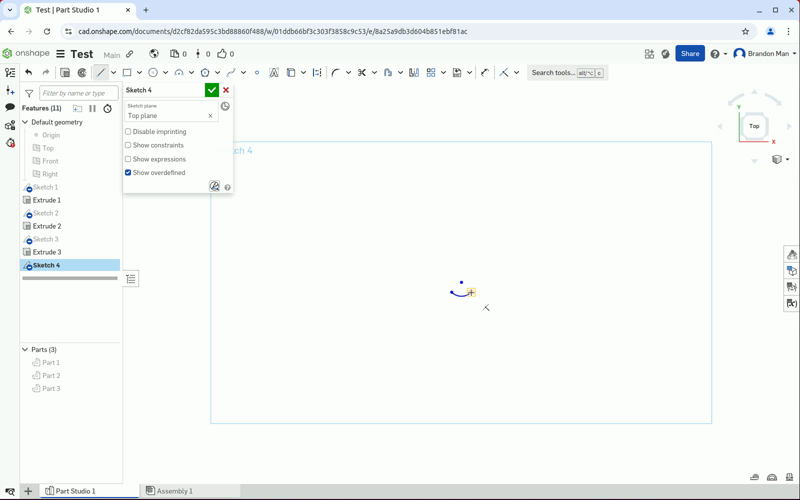
mouse_move(501, 292)
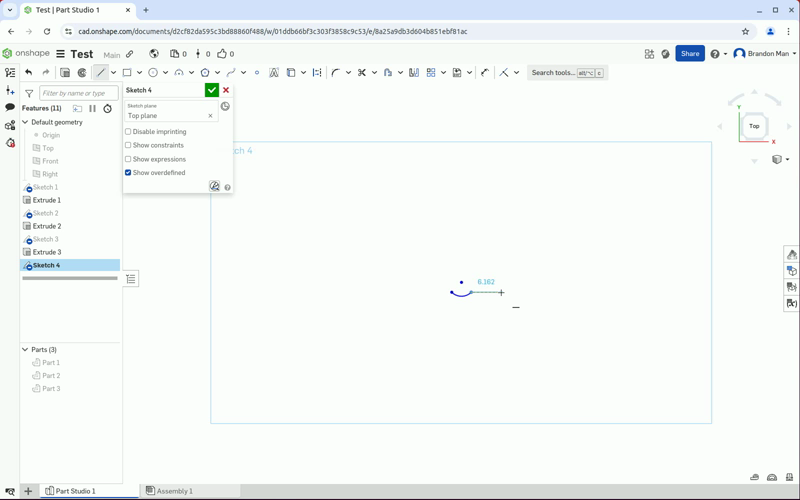
key_down(shift)
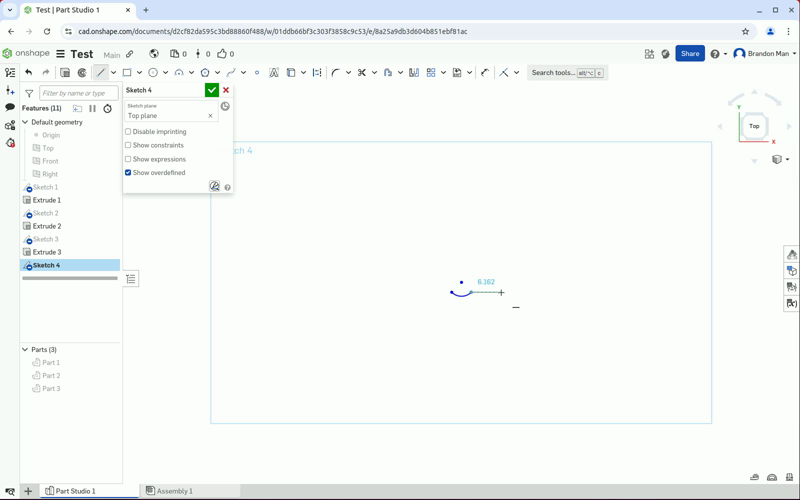
mouse_move(451, 292)
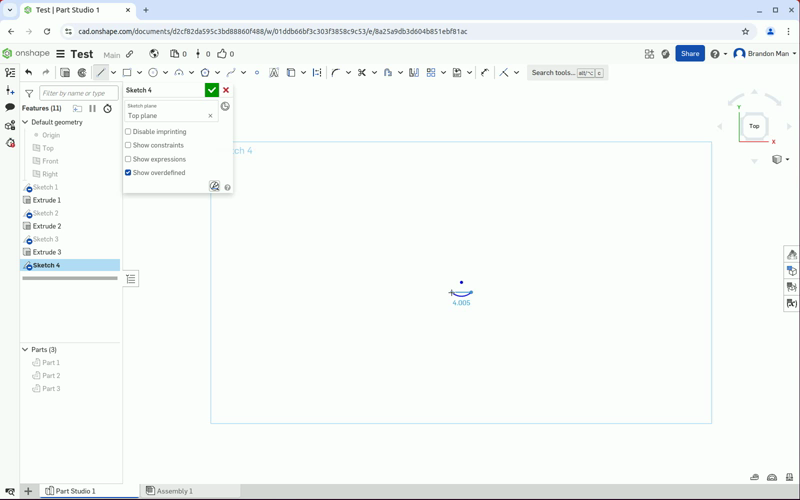
key_up(shift)
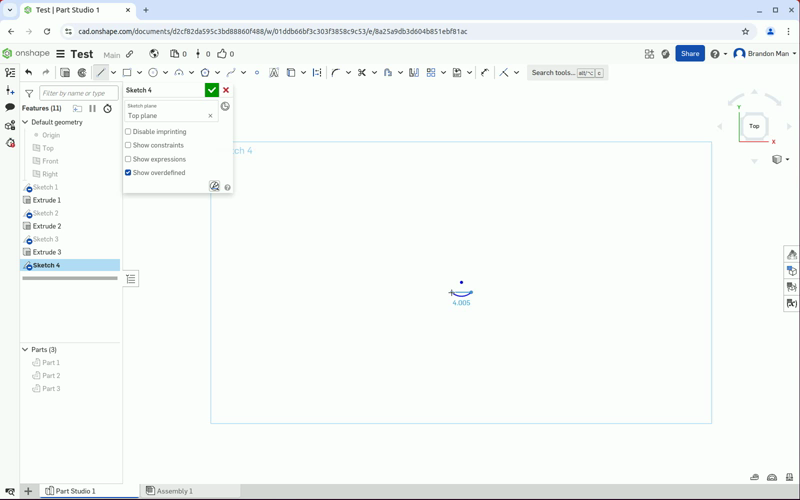
click(451, 292)
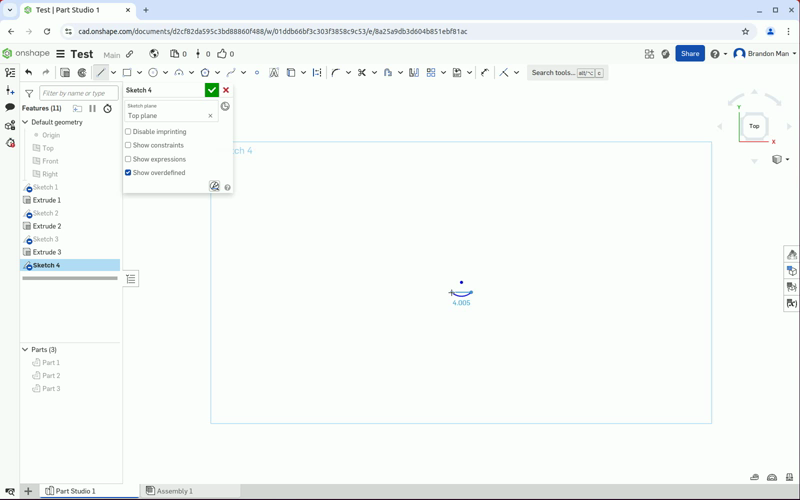
key(esc)
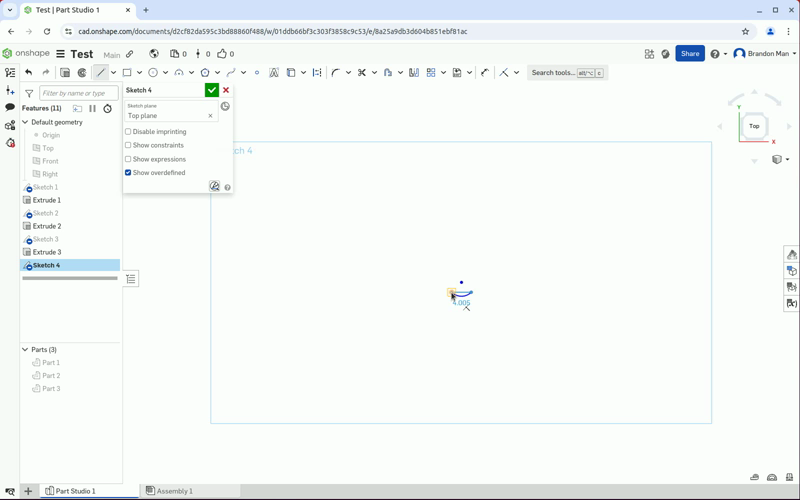
mouse_move(454, 293)
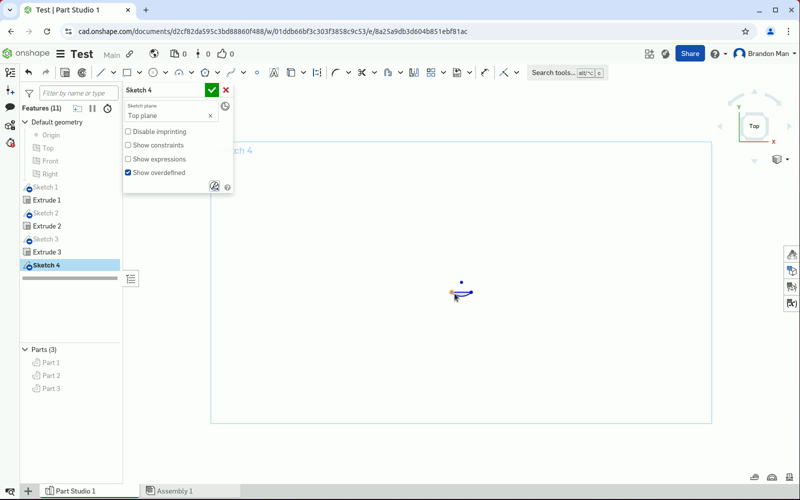
scroll(6)
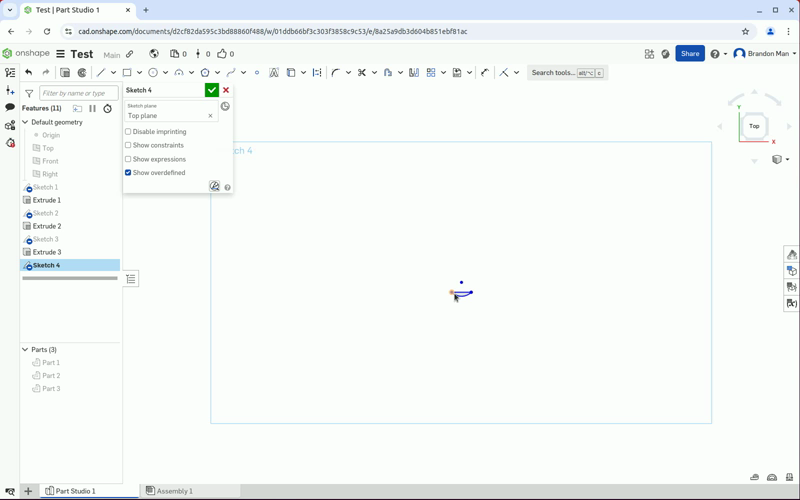
scroll(6)
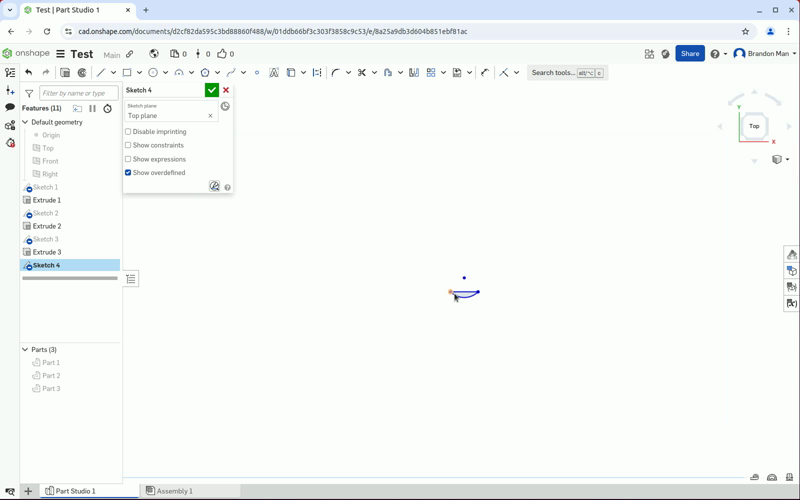
scroll(6)
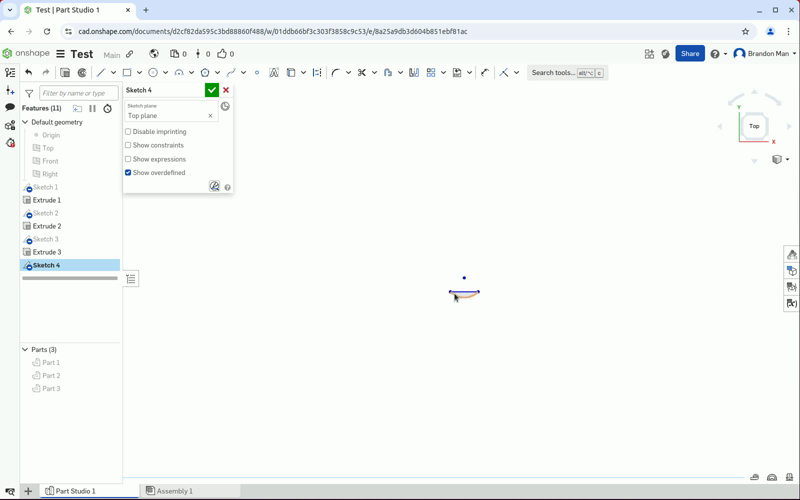
scroll(6)
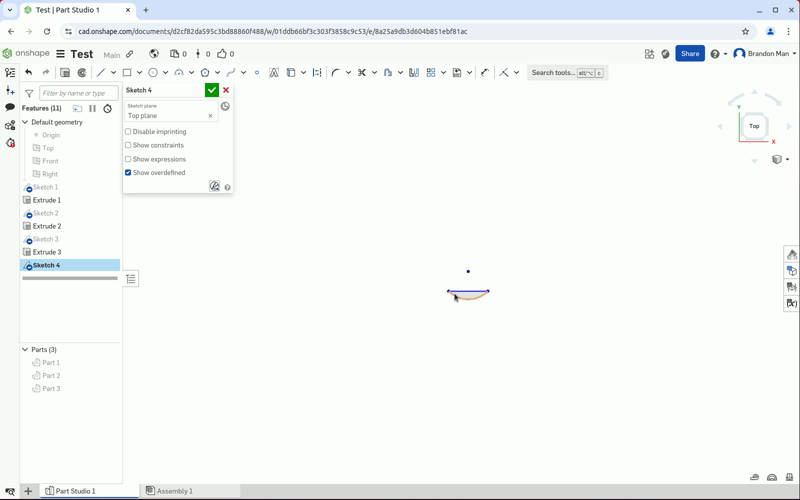
scroll(6)
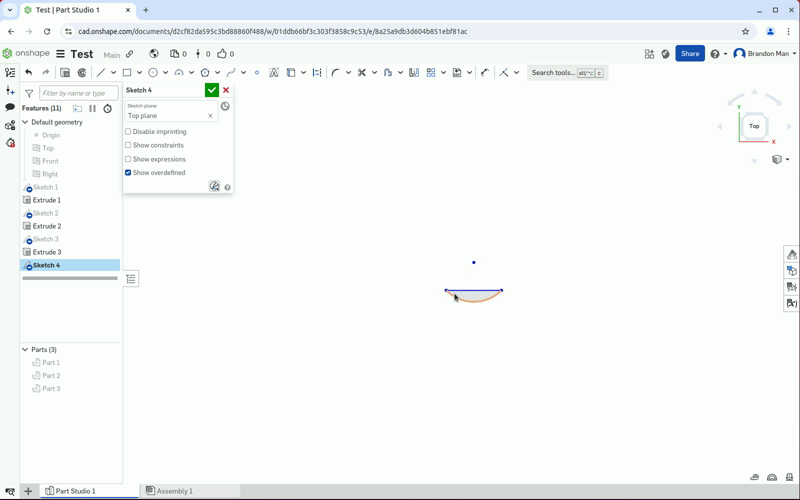
scroll(6)
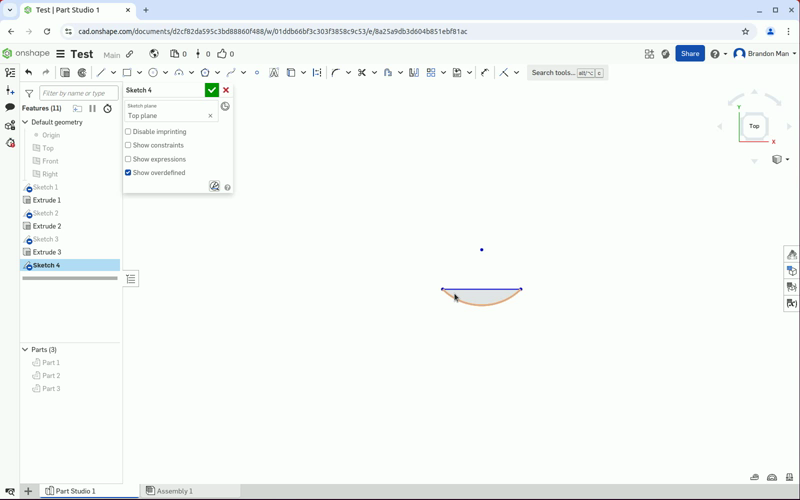
scroll(6)
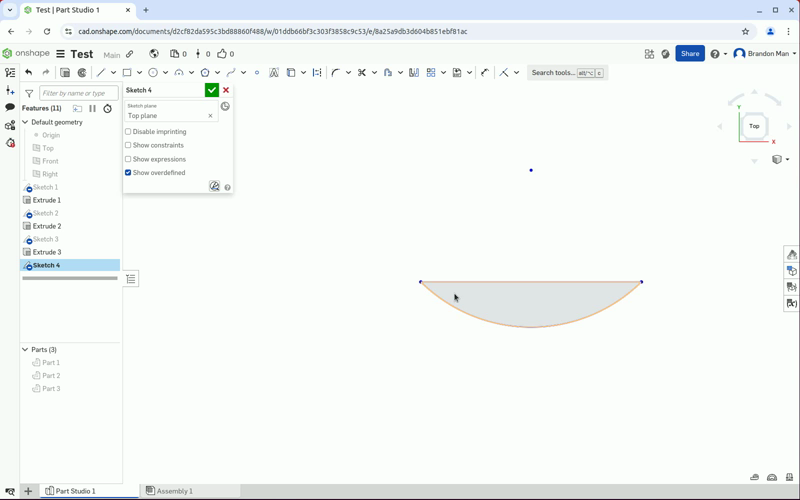
click(454, 293)
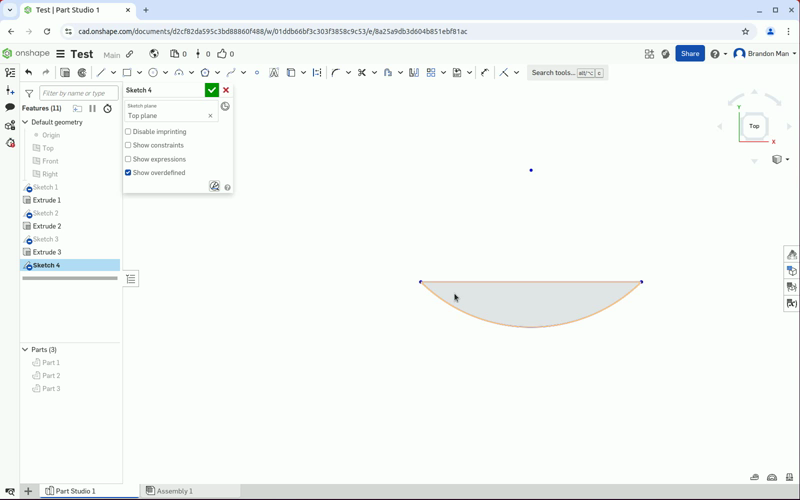
scroll(-6)
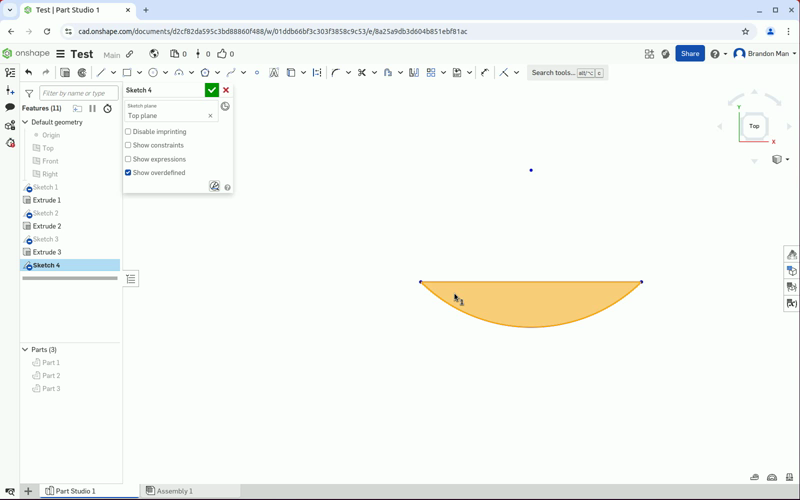
scroll(-6)
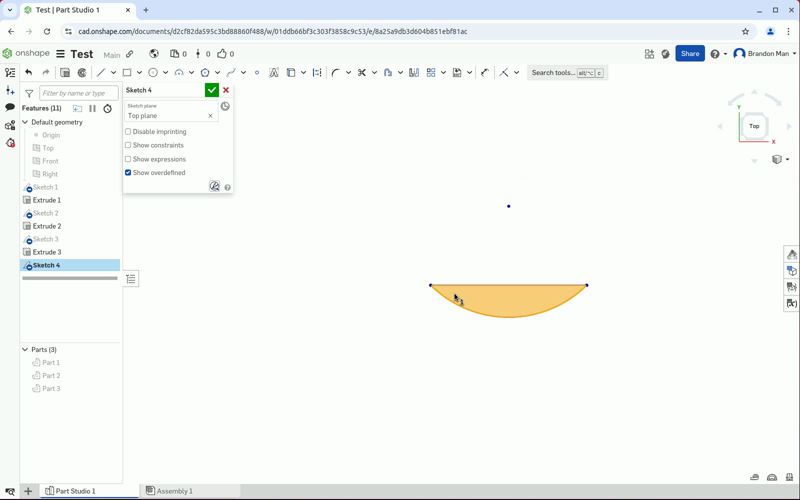
scroll(-6)
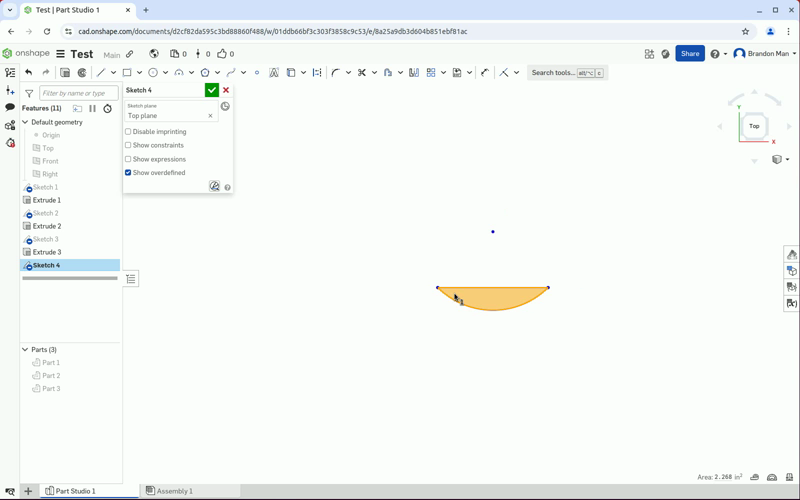
scroll(-6)
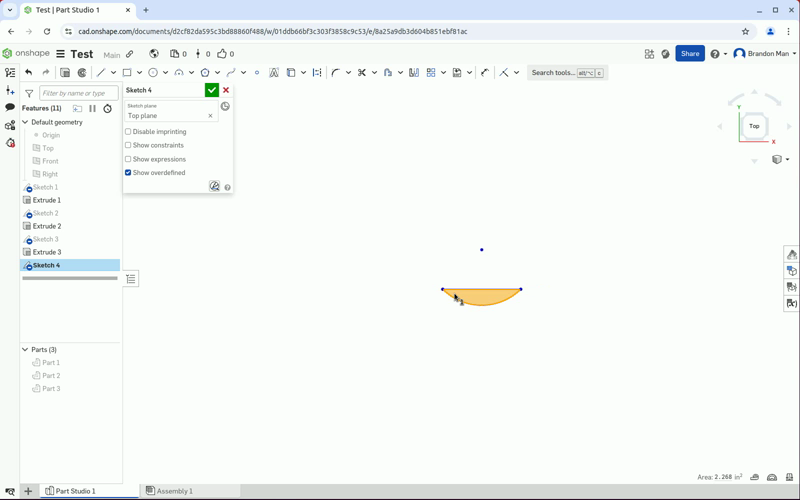
scroll(-6)
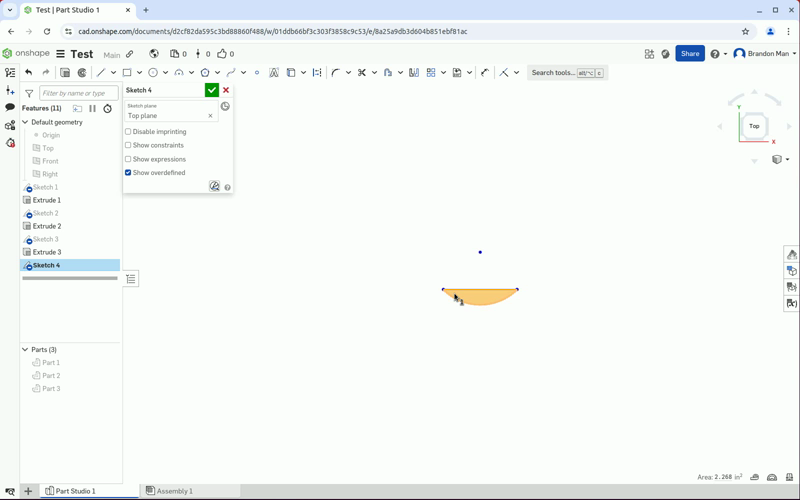
scroll(-6)
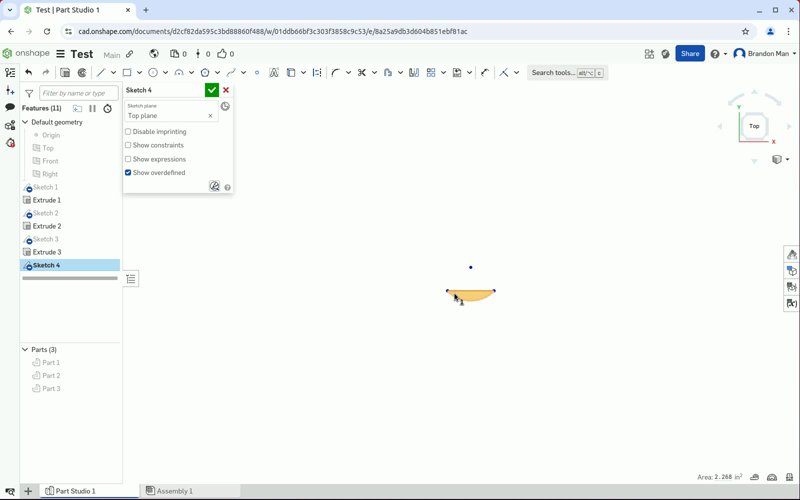
scroll(-6)
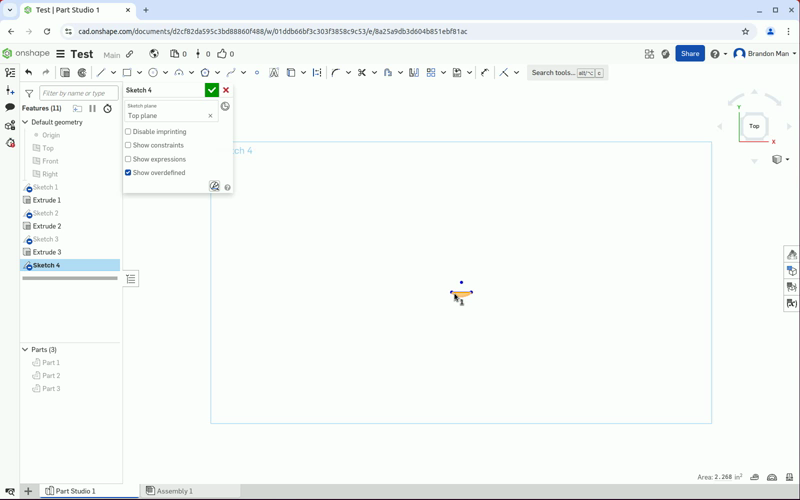
mouse_move(73, 352)
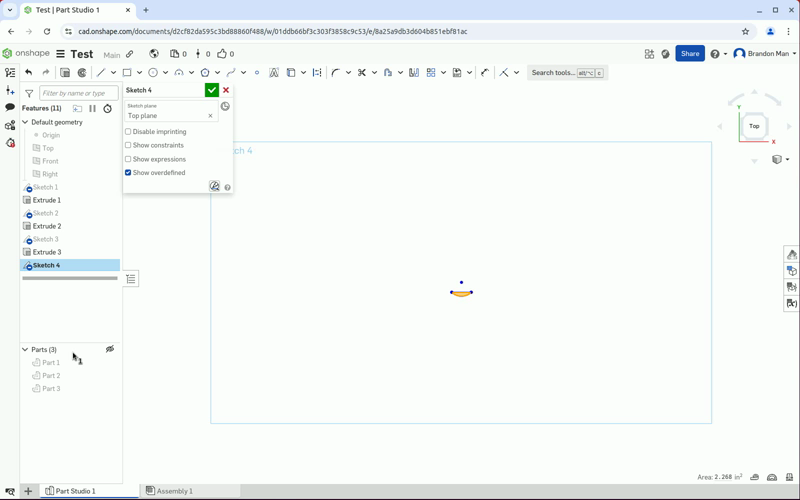
key(shift+y)
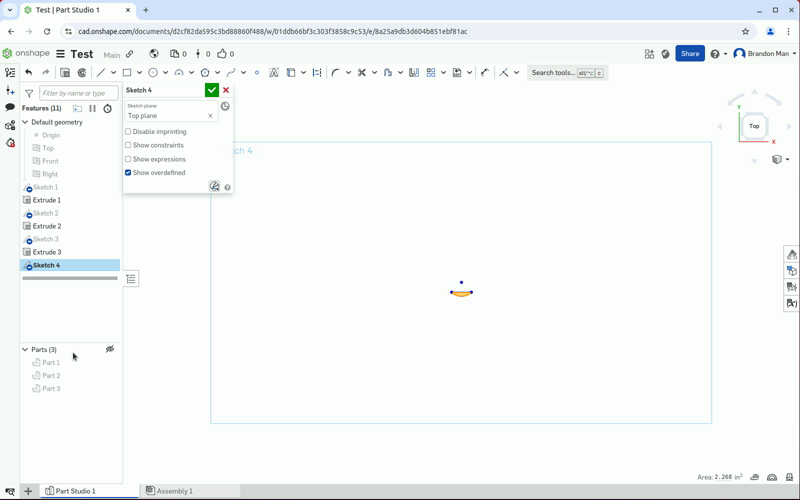
key(shift+e)
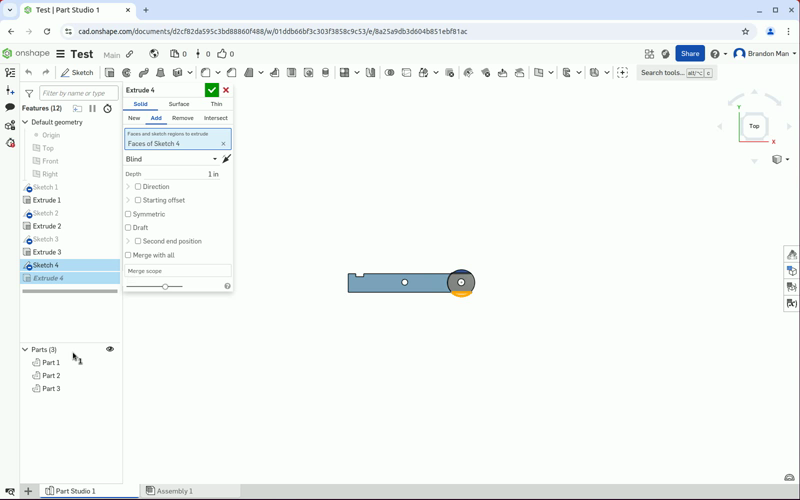
mouse_move(143, 106)
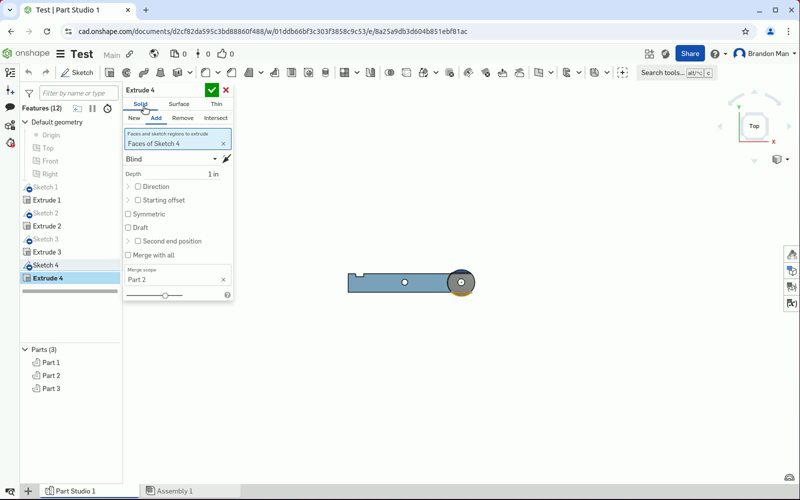
click(143, 106)
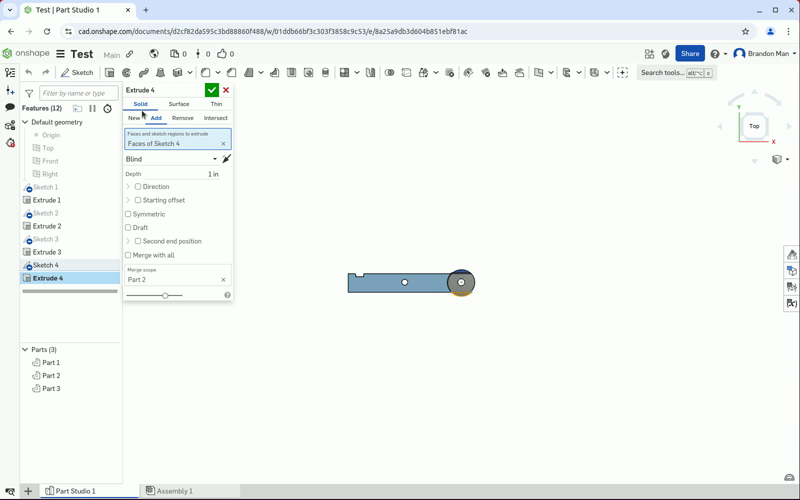
mouse_move(137, 120)
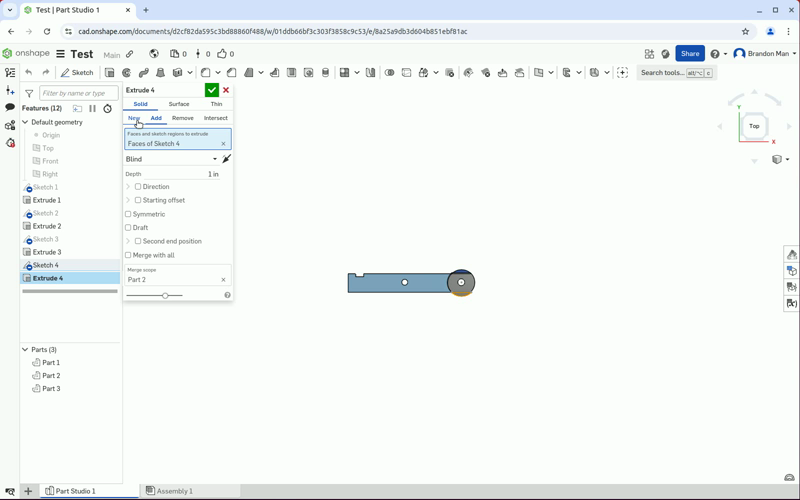
click(137, 120)
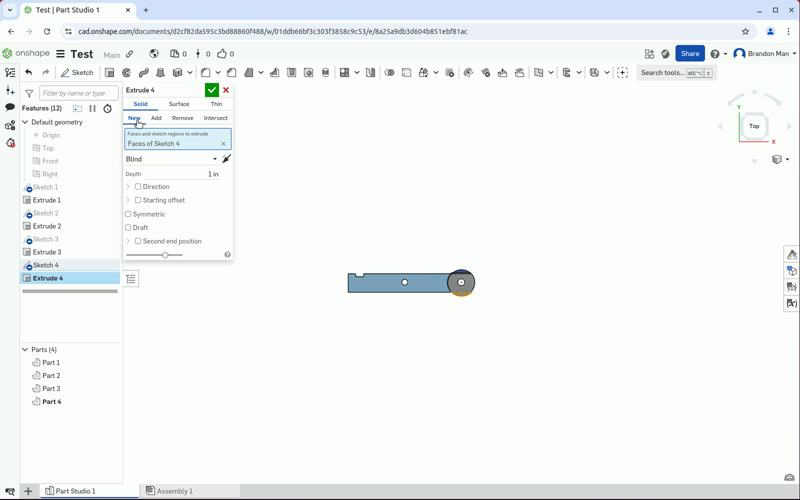
key(tab, 4)
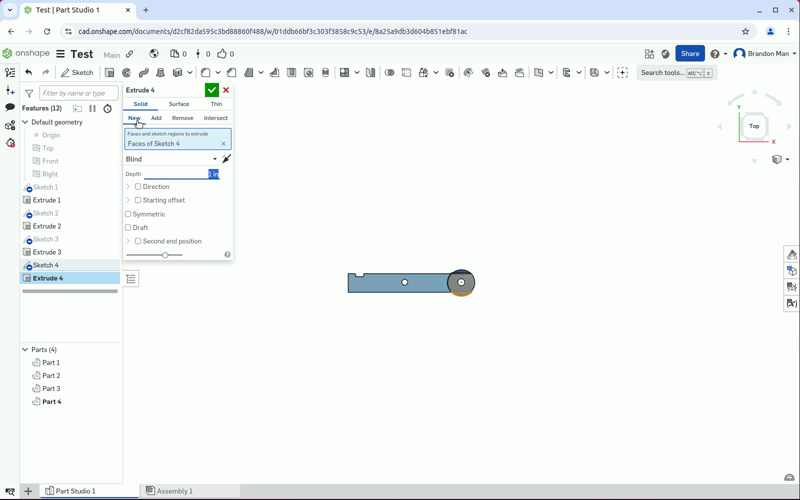
text(1.204)
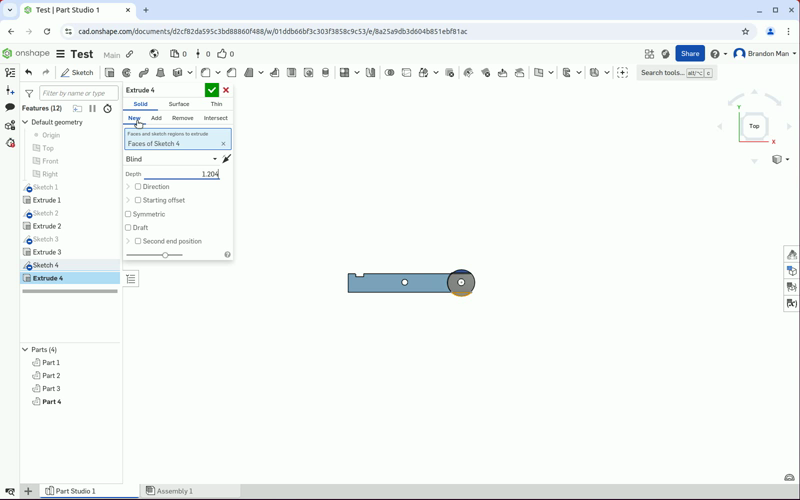
key(enter)
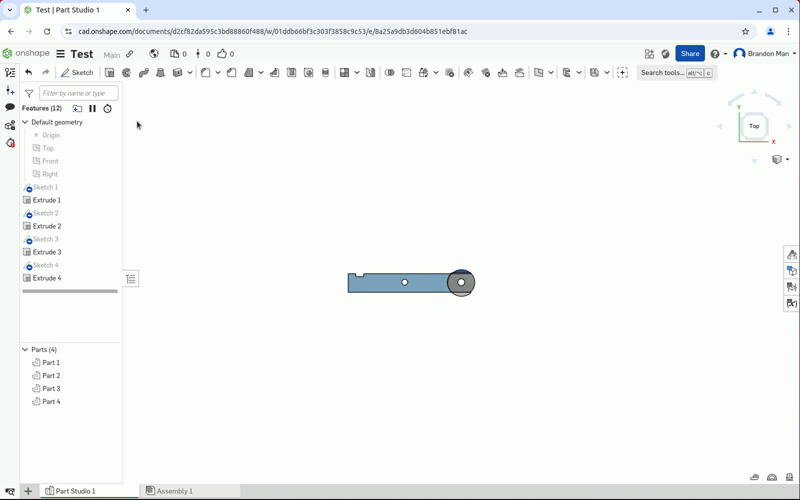
key(shift+h)
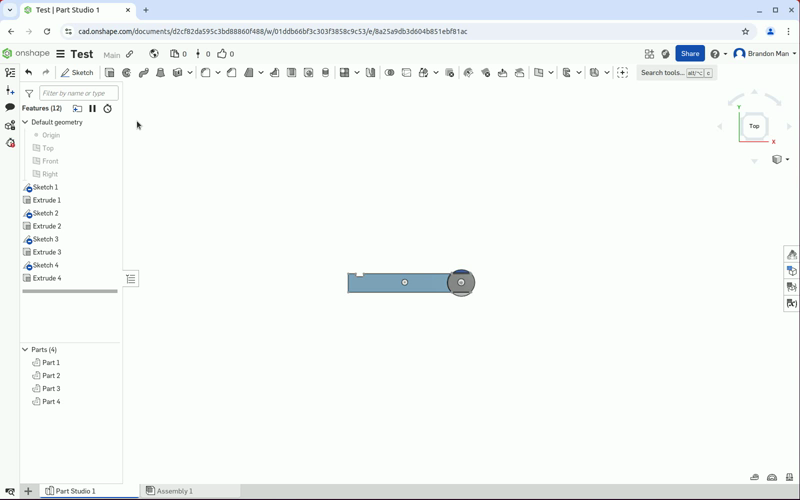
key(shift+h)
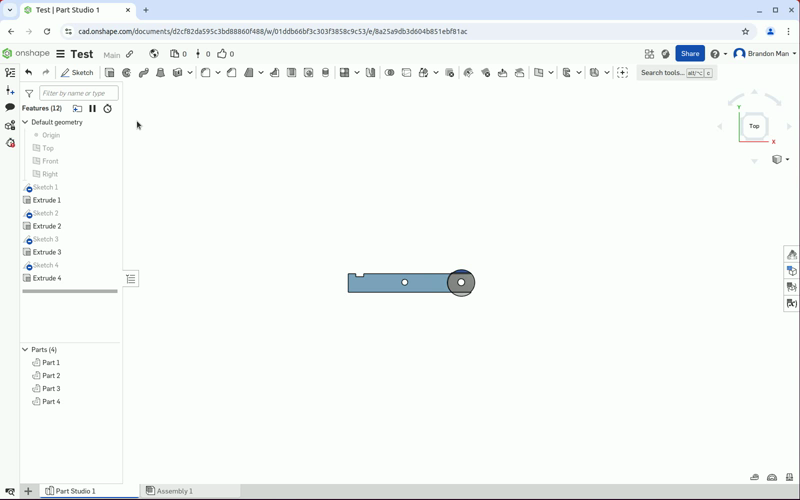
mouse_move(73, 189)
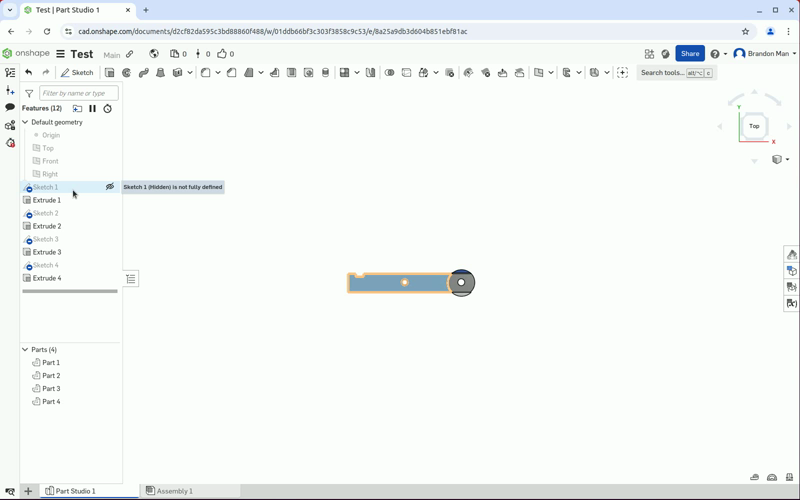
click(73, 189)
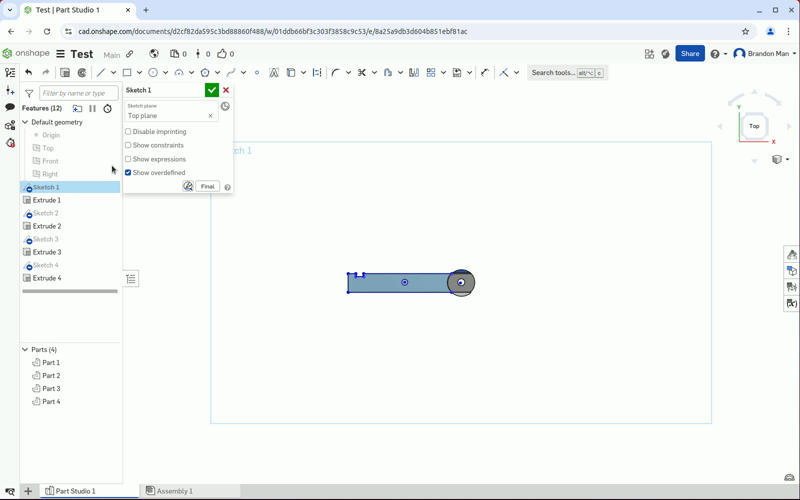
mouse_move(229, 92)
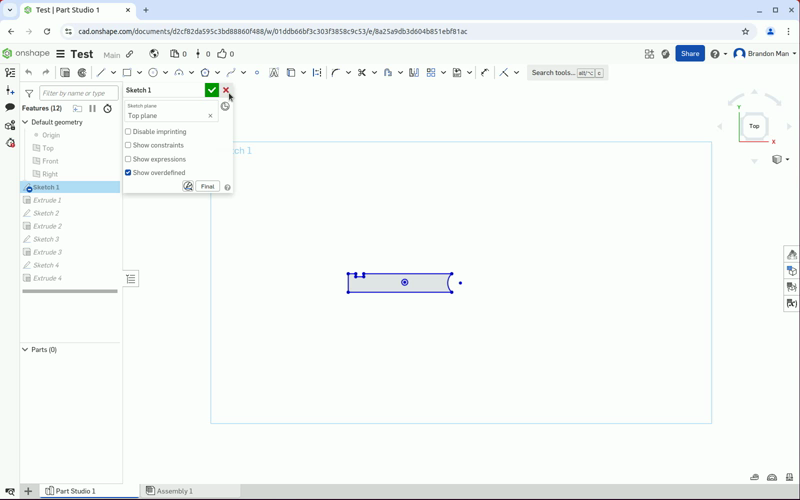
click(229, 92)
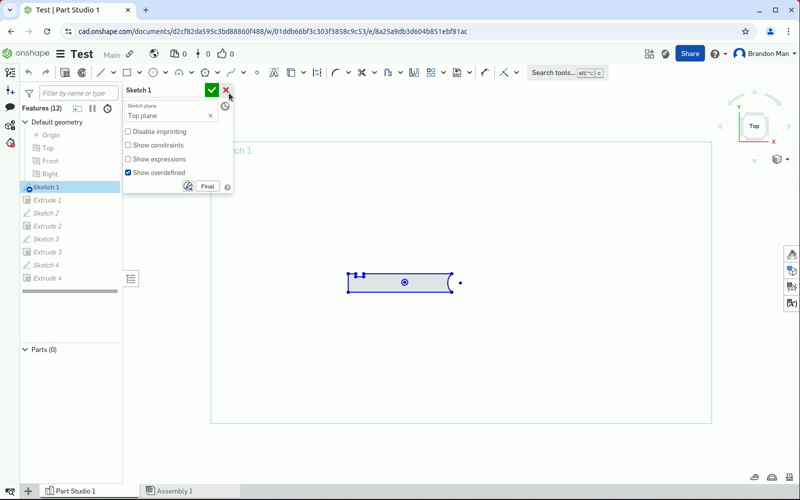
key(shift+s)
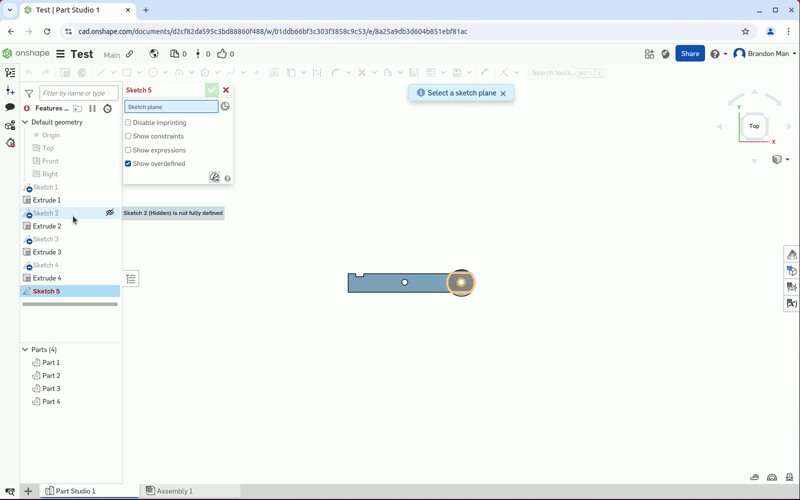
scroll(3)
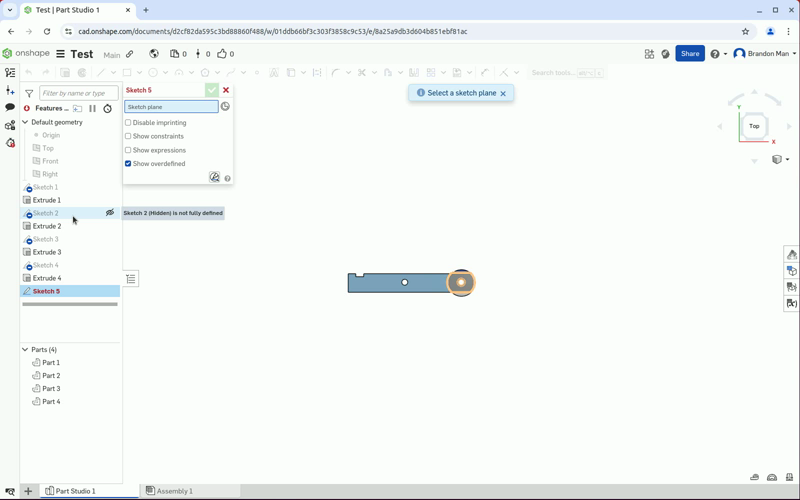
mouse_move(73, 150)
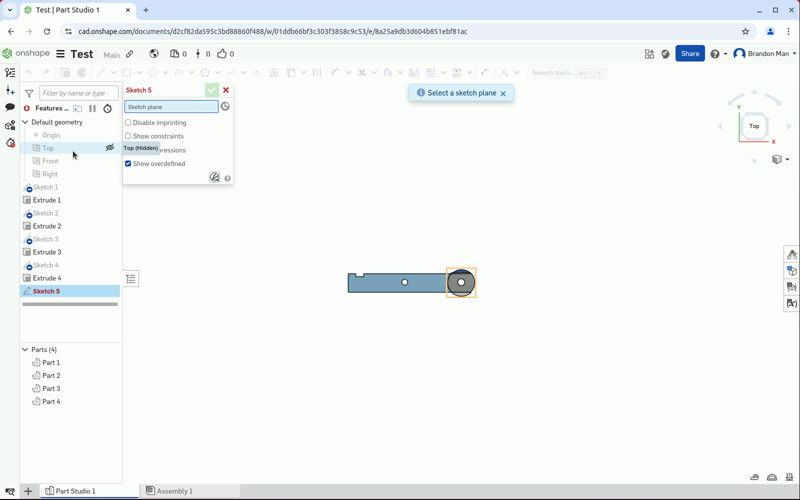
click(73, 150)
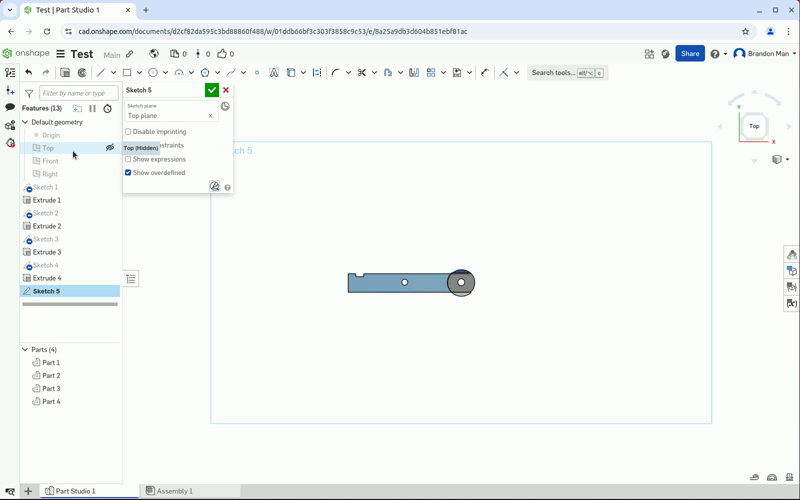
mouse_move(73, 352)
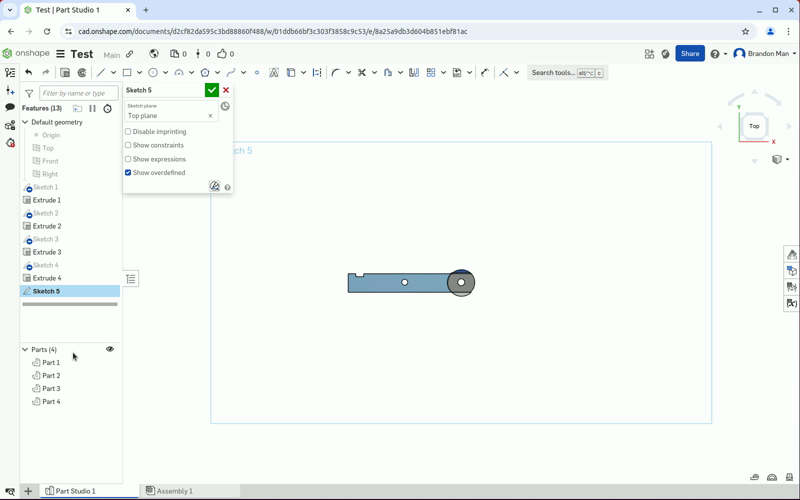
key(y)
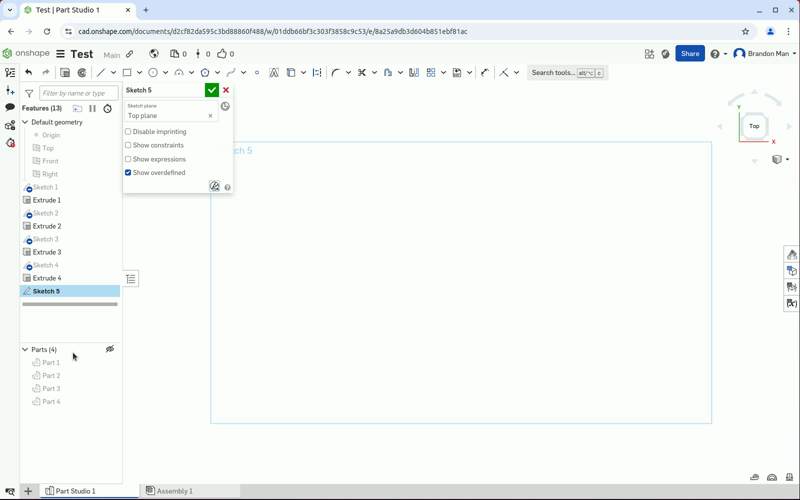
key(l)
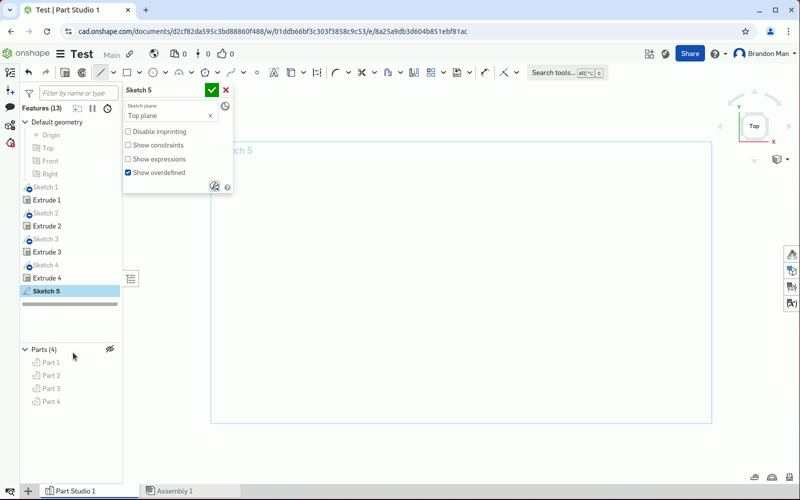
key_down(shift)
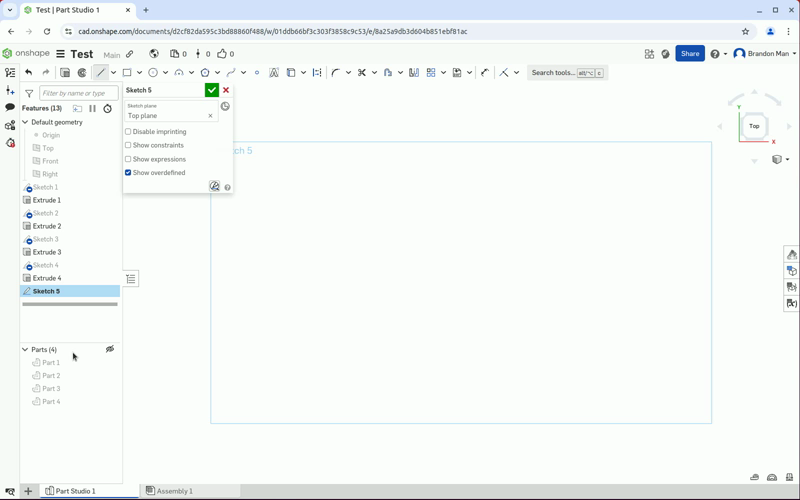
mouse_move(470, 292)
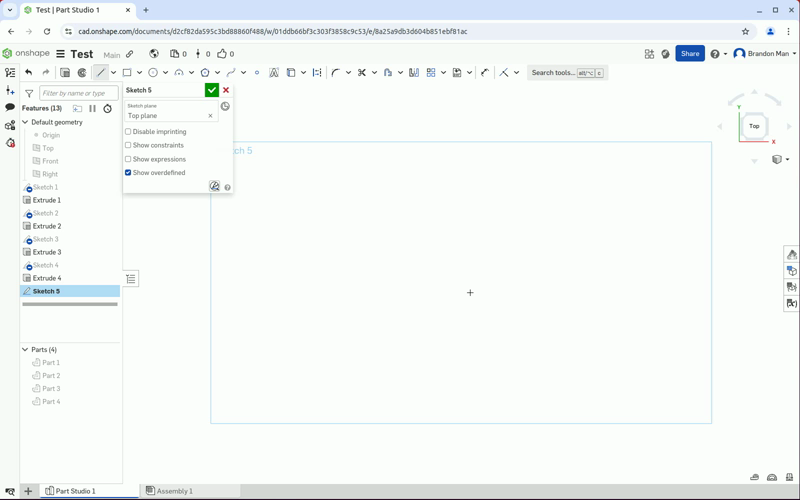
click(470, 292)
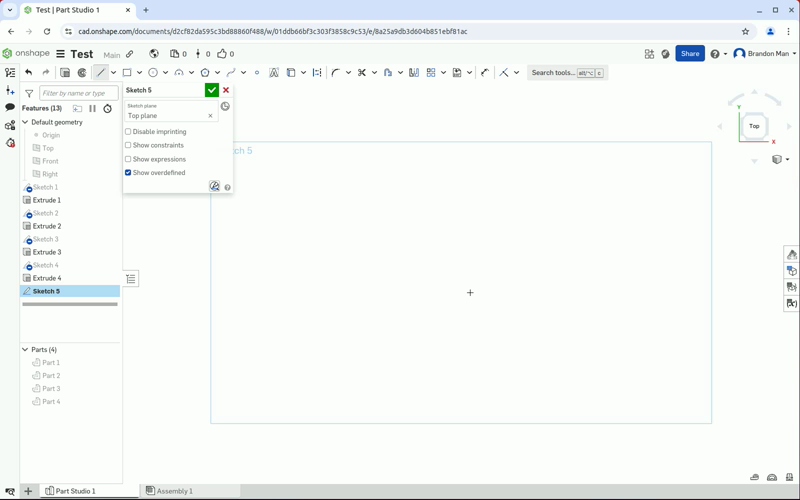
key_up(shift)
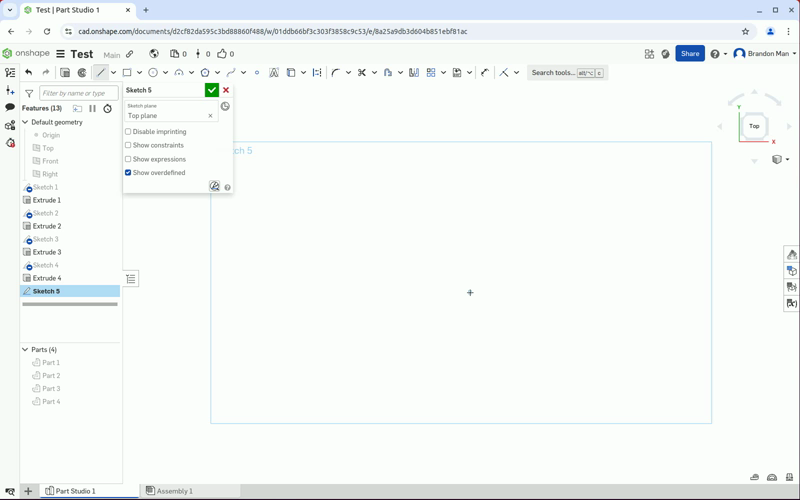
key_down(shift)
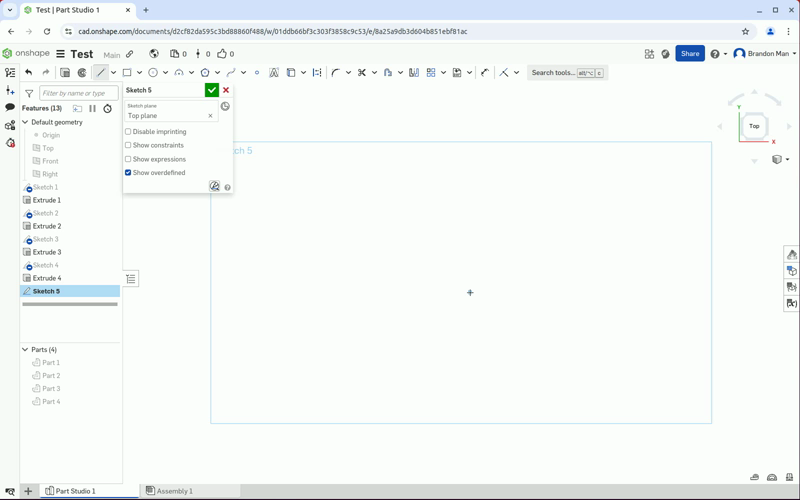
mouse_move(573, 292)
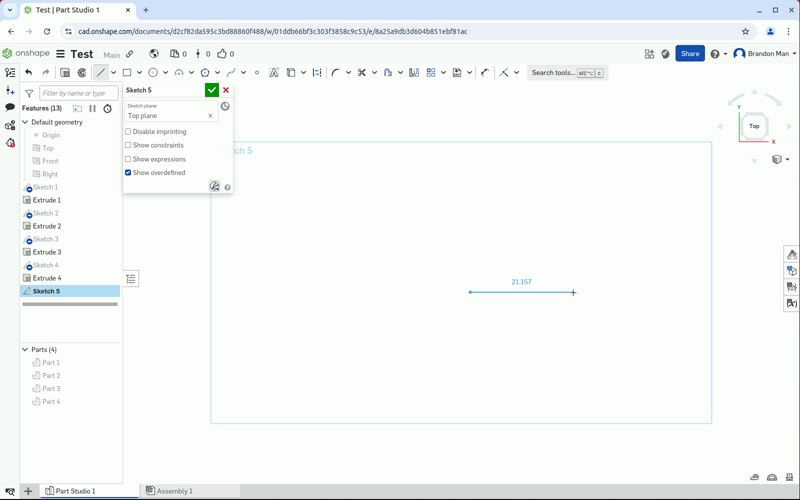
click(573, 292)
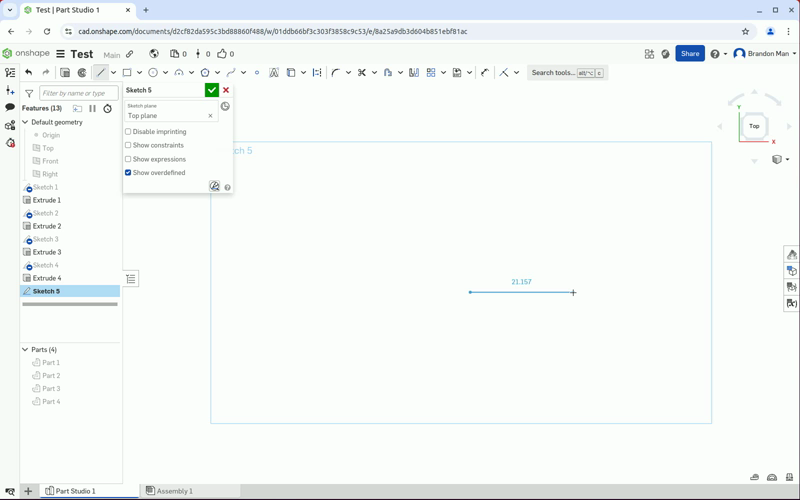
key_up(shift)
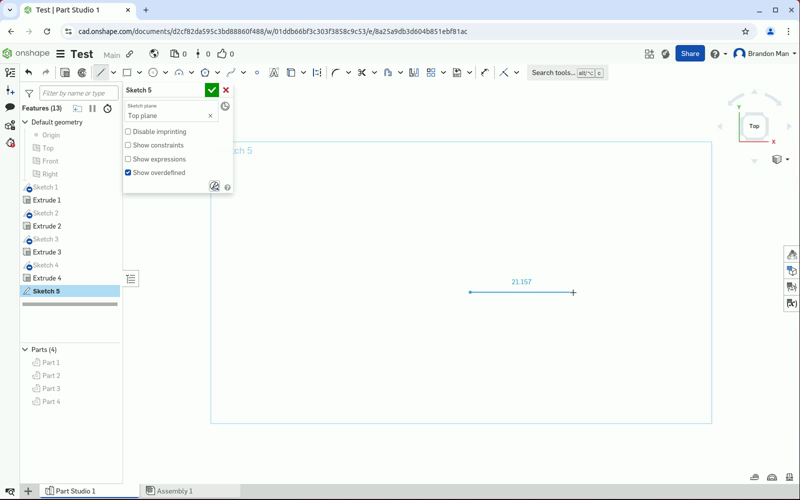
key_down(shift)
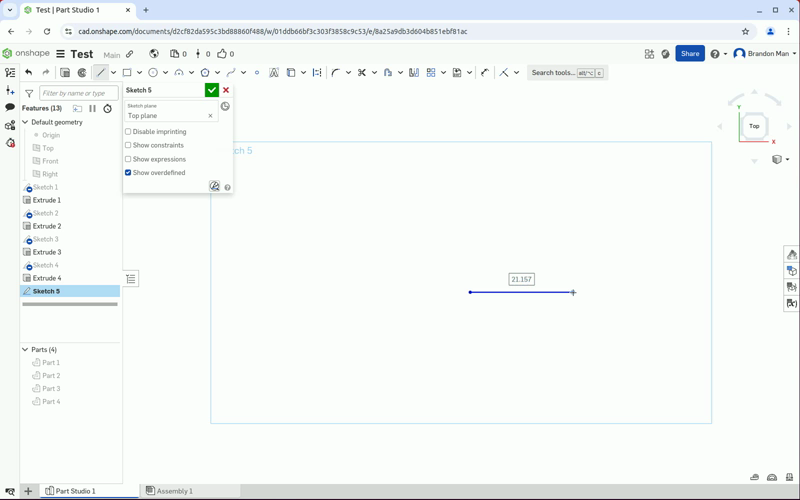
mouse_move(589, 292)
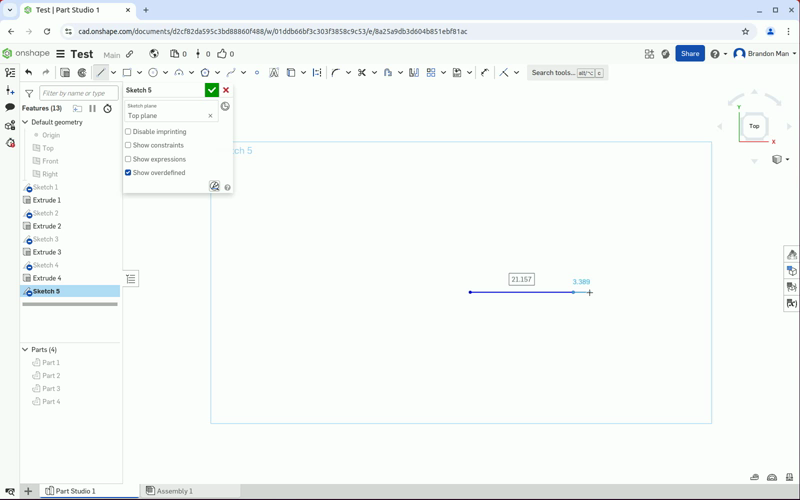
mouse_move(573, 273)
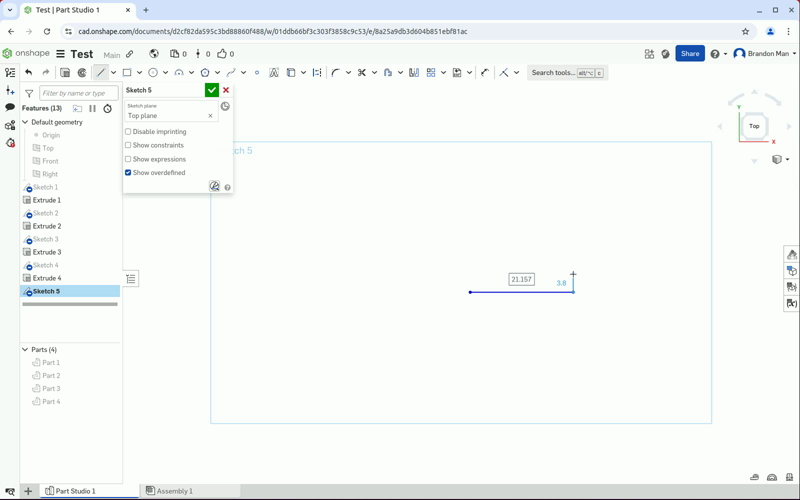
click(573, 273)
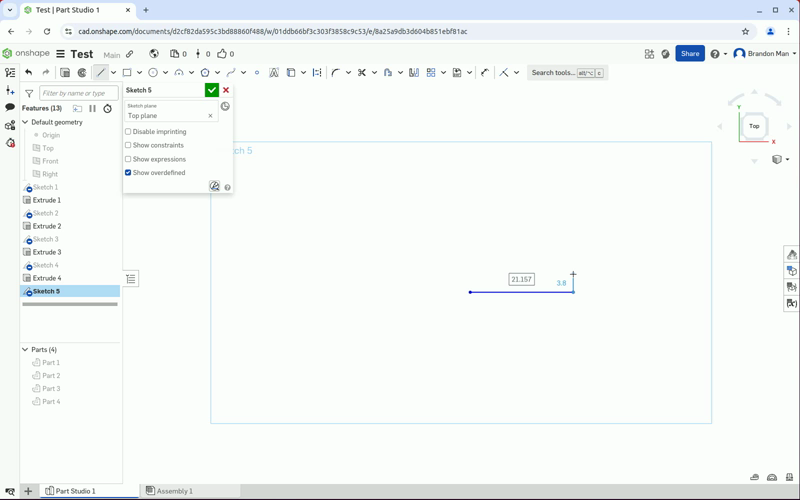
key_up(shift)
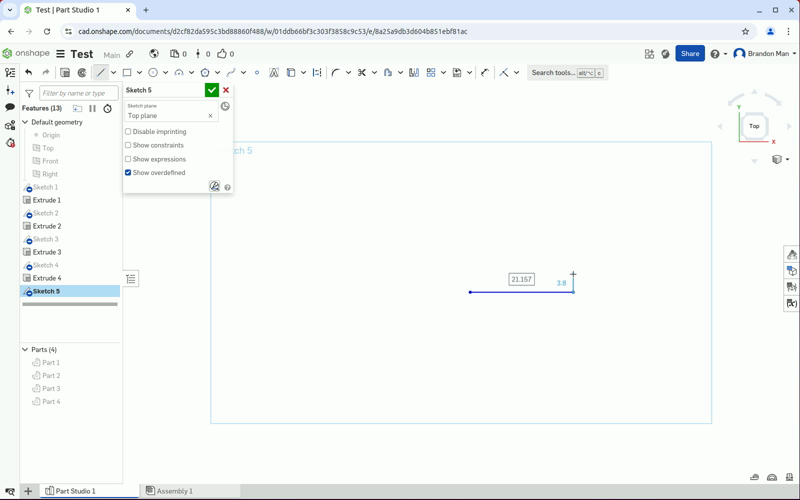
key_down(shift)
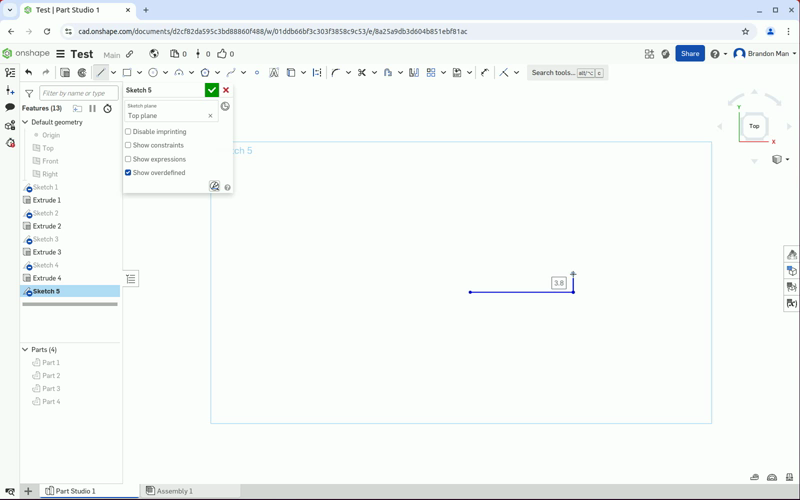
mouse_move(470, 273)
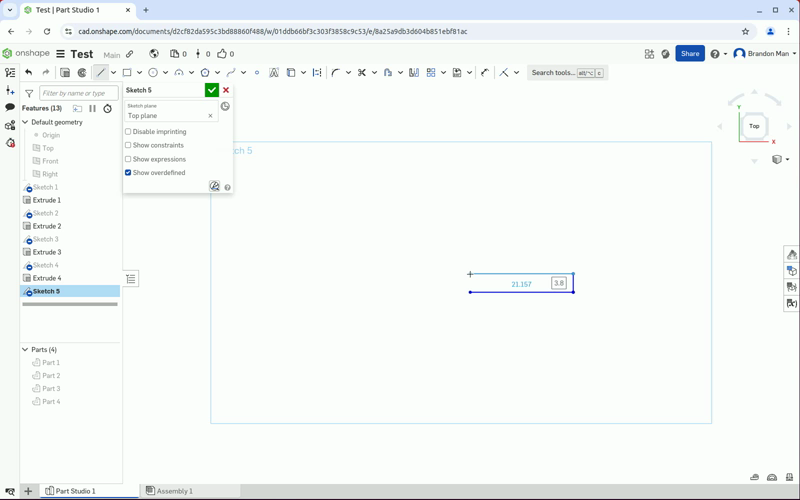
click(470, 273)
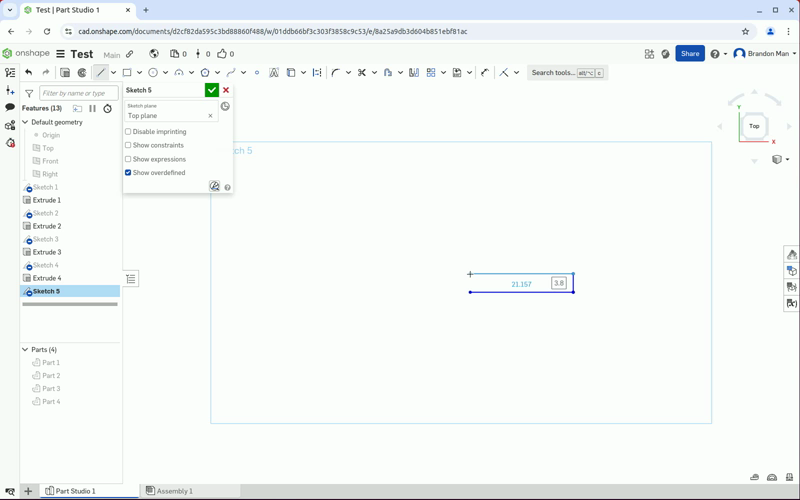
key_up(shift)
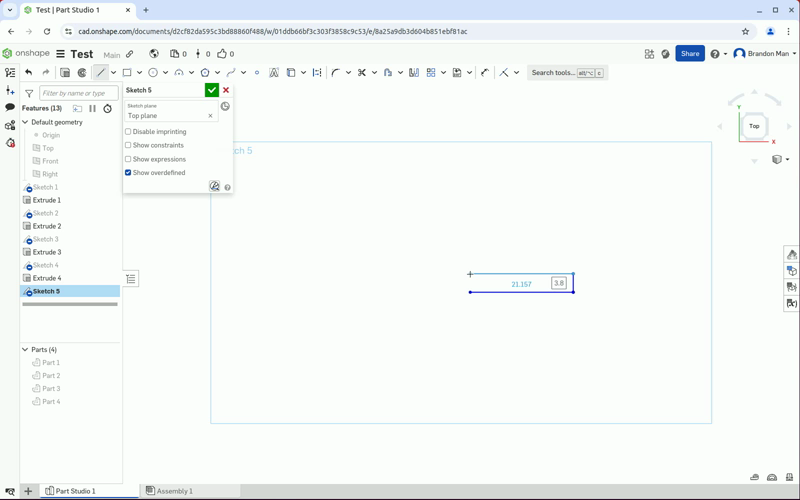
key(esc)
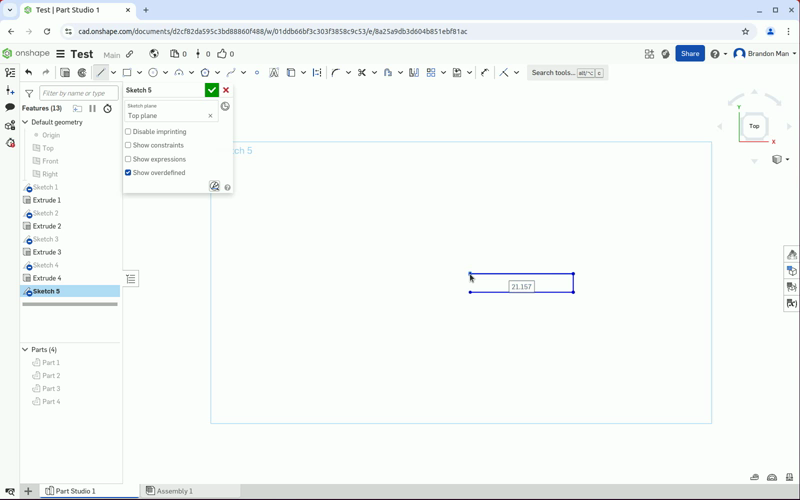
key(a)
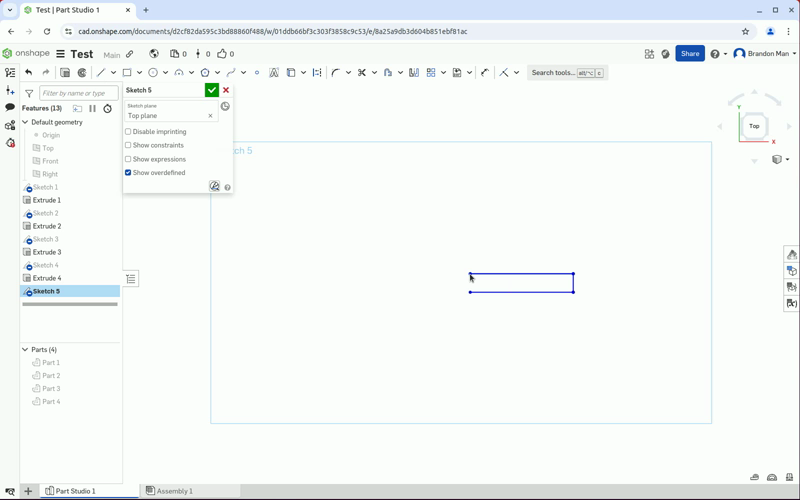
mouse_move(470, 273)
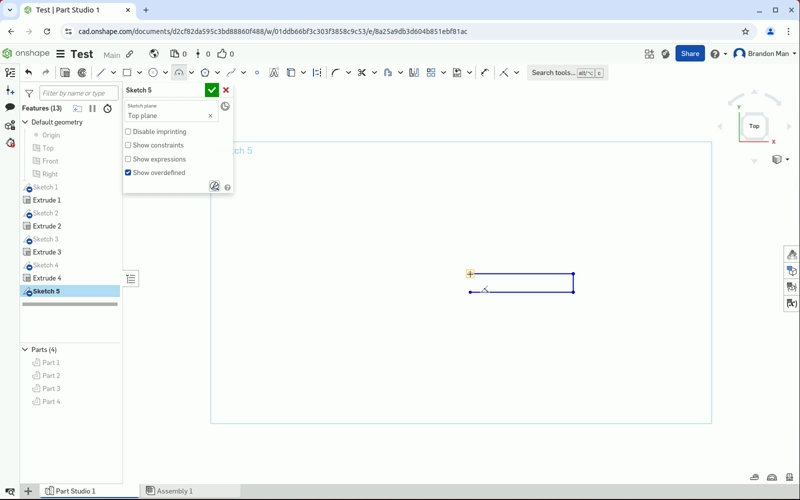
click(470, 273)
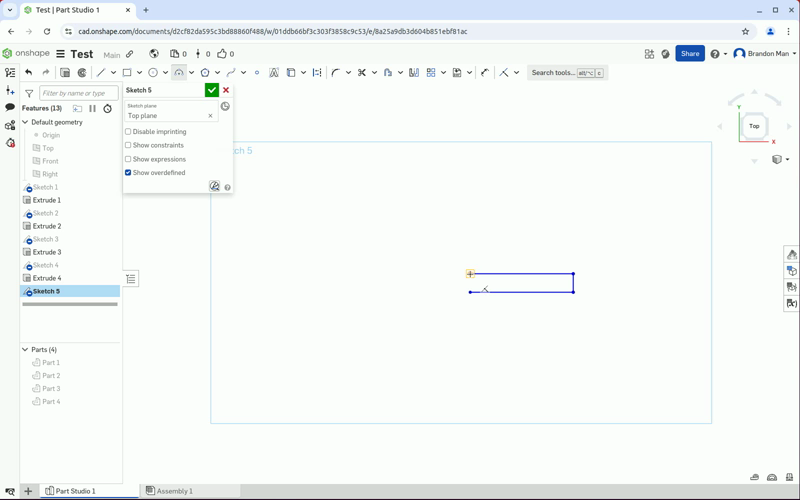
mouse_move(470, 292)
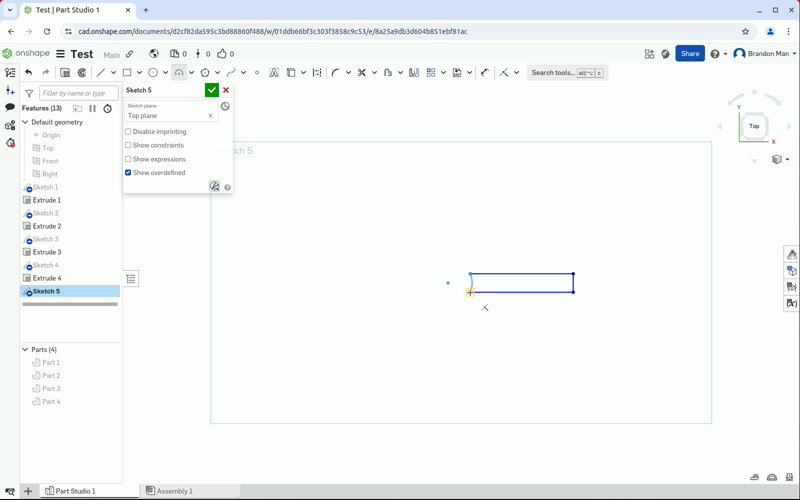
click(470, 292)
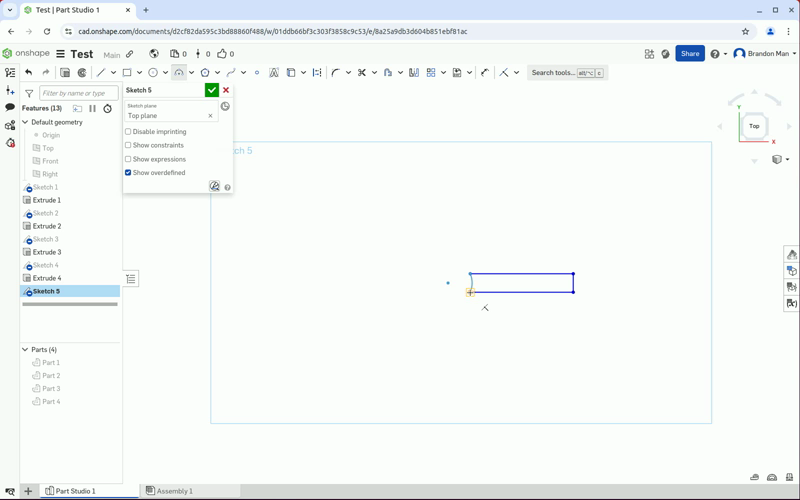
key_down(shift)
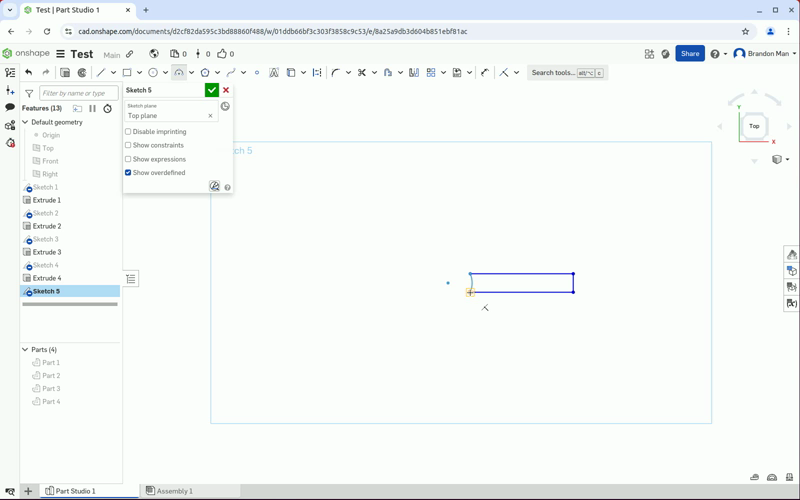
mouse_move(474, 282)
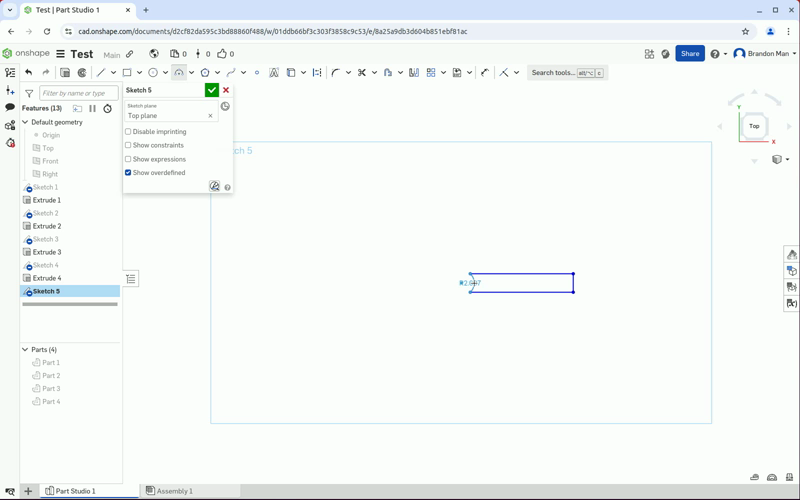
click(474, 282)
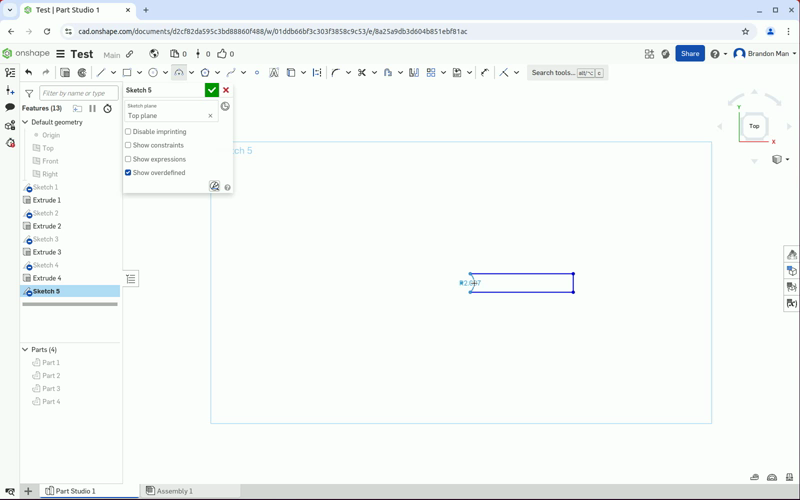
key_up(shift)
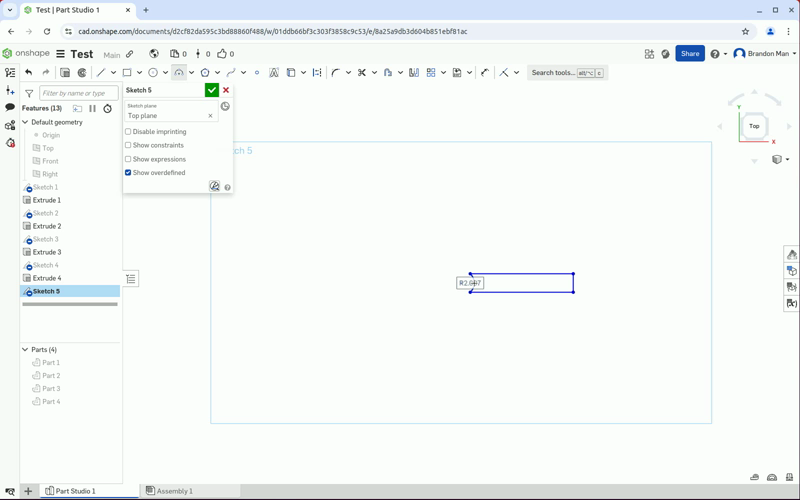
key(esc)
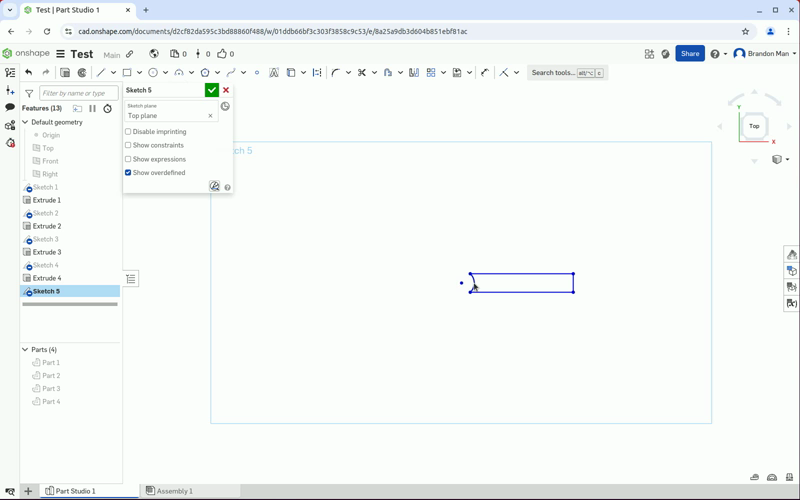
mouse_move(506, 287)
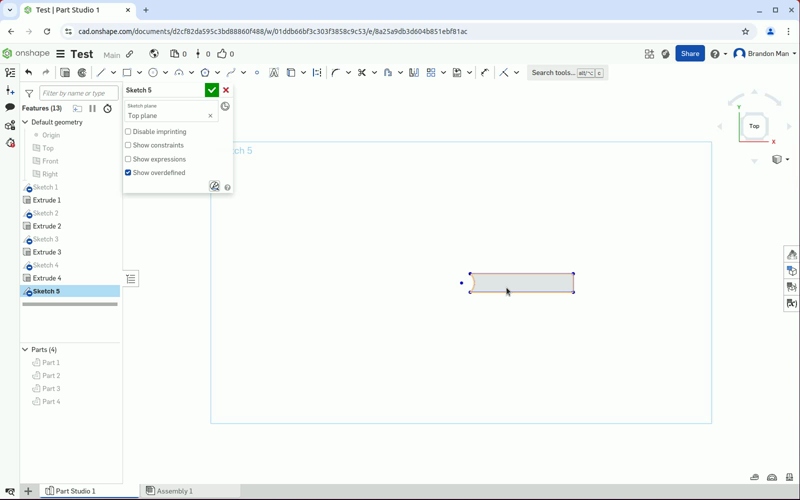
click(506, 287)
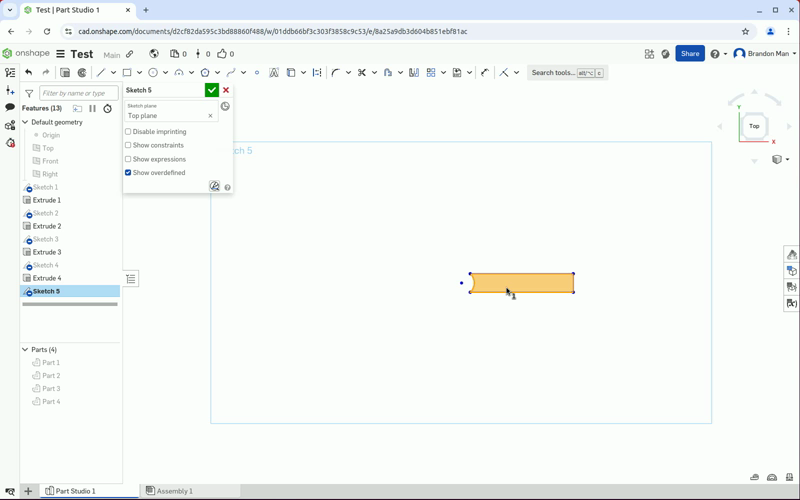
mouse_move(73, 352)
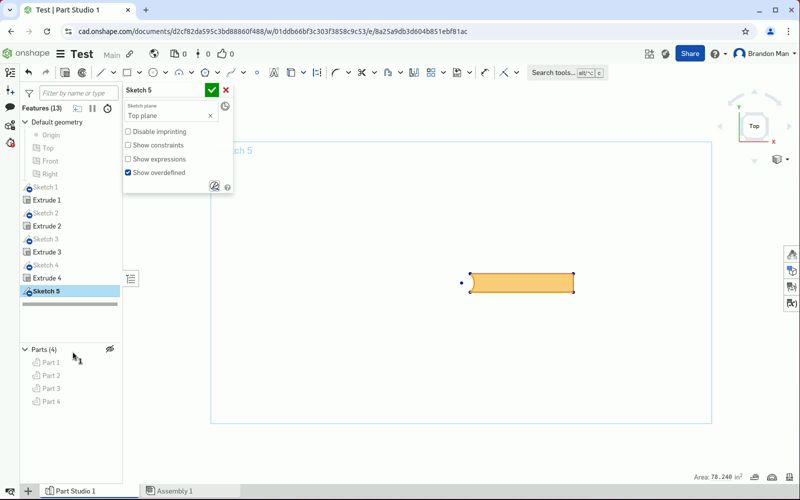
key(shift+y)
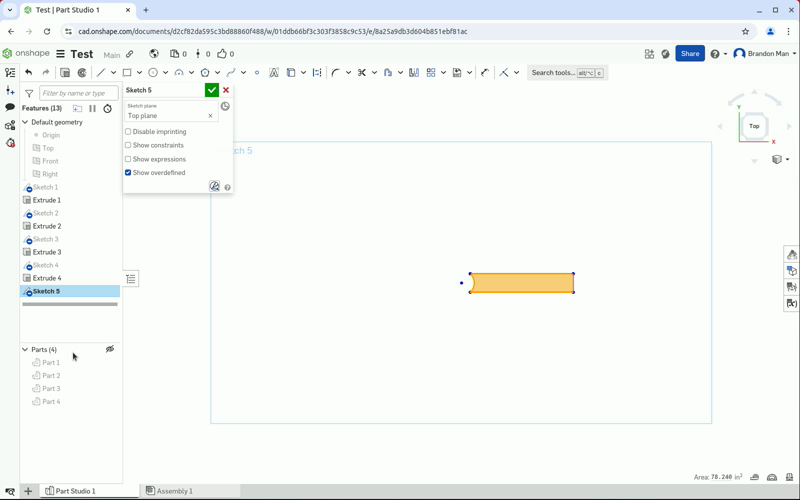
key(shift+e)
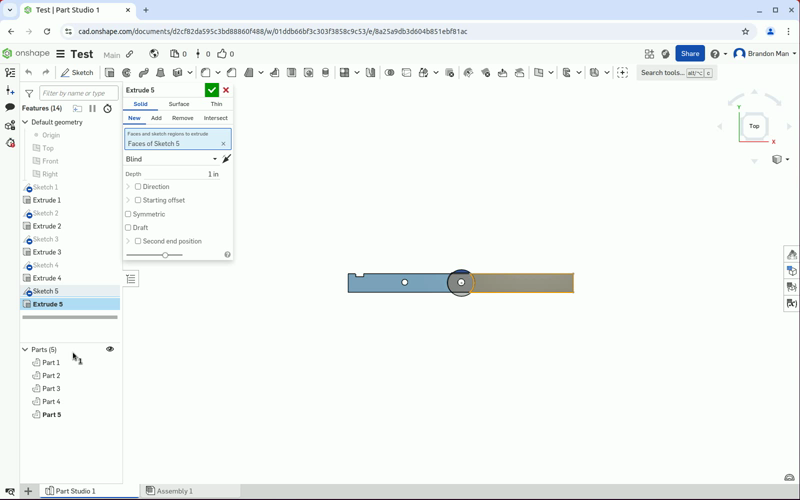
mouse_move(143, 106)
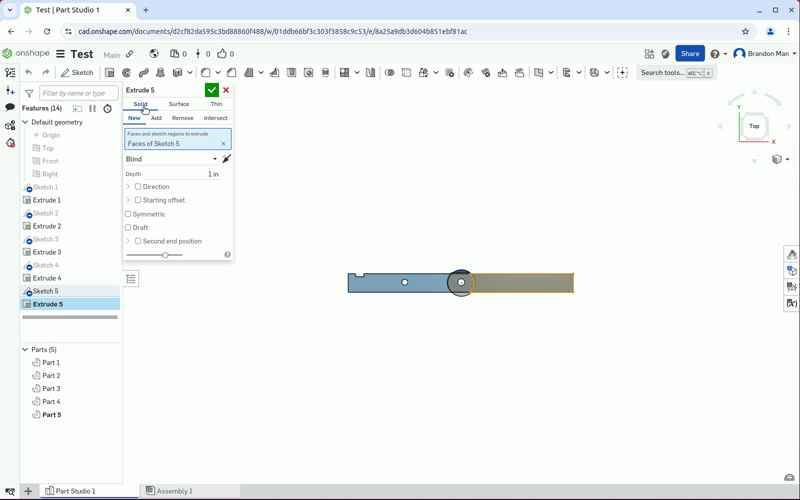
click(143, 106)
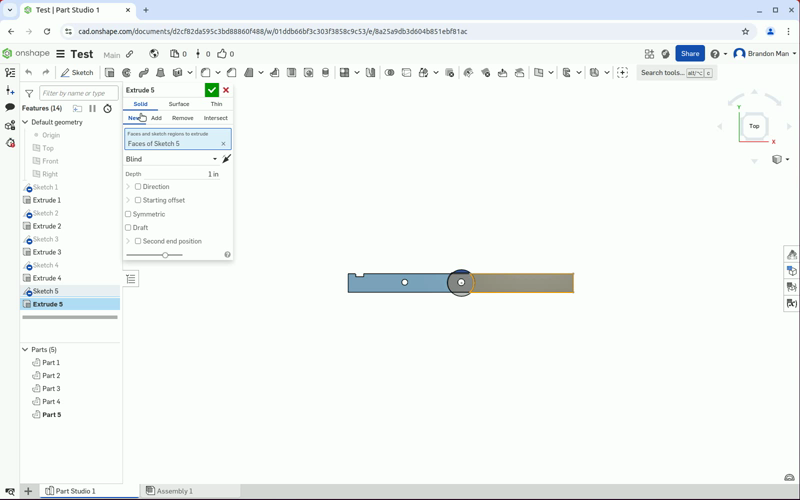
mouse_move(137, 120)
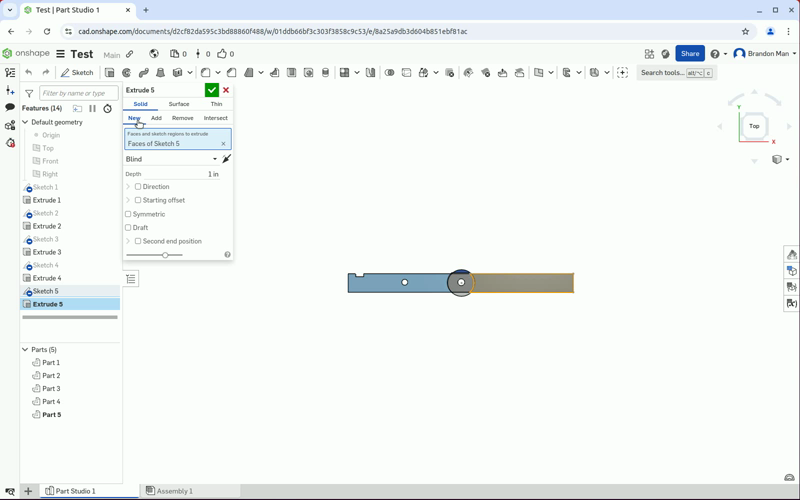
click(137, 120)
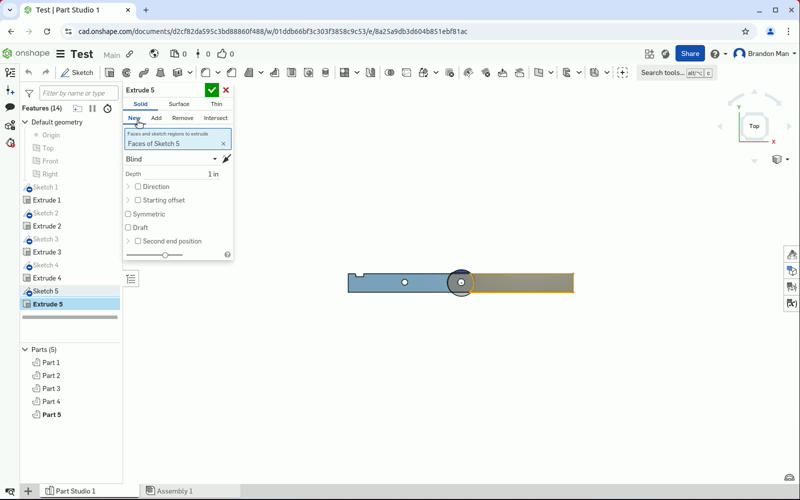
key(tab, 4)
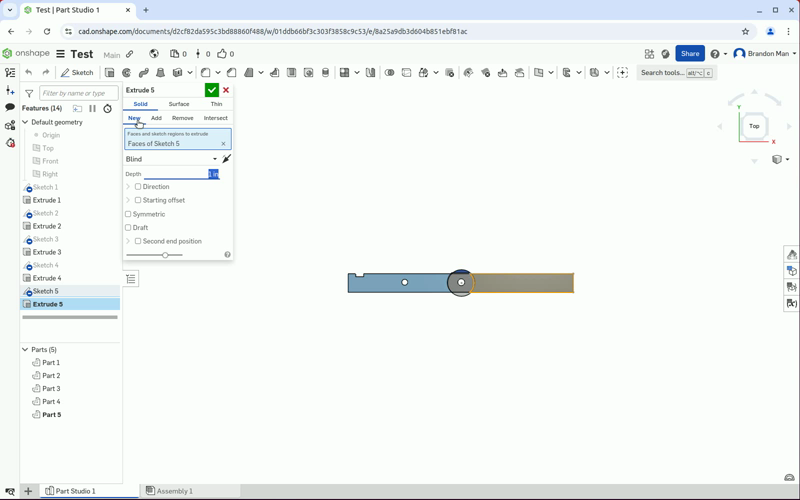
text(1.204)
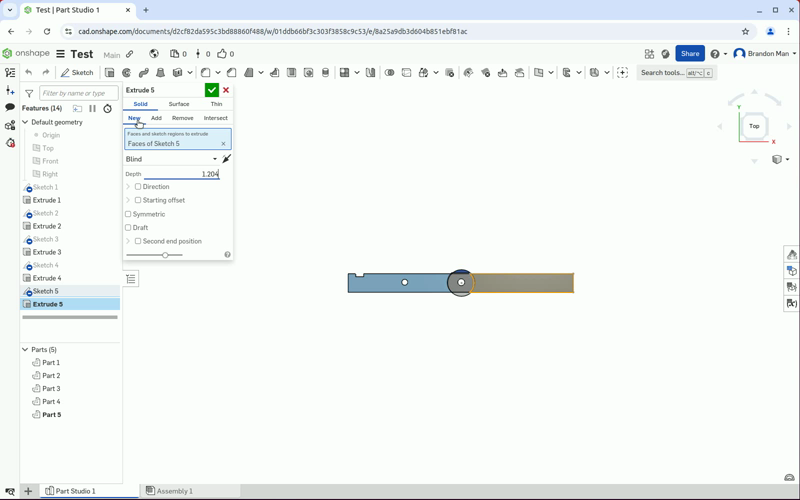
key(enter)
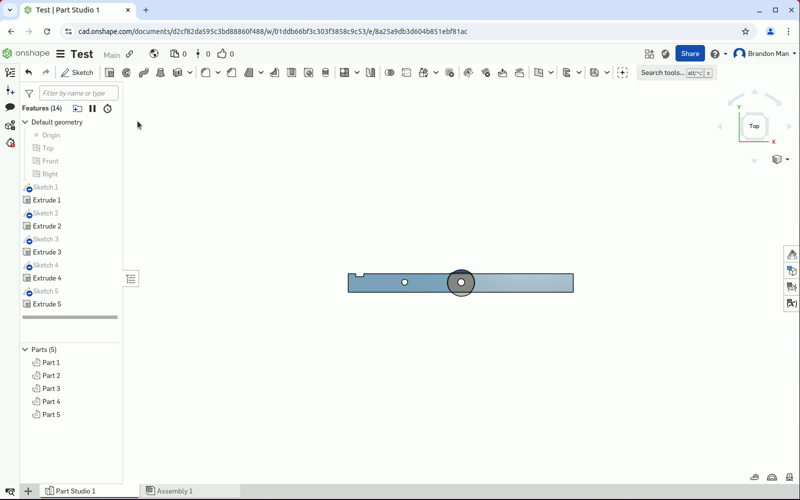
key(shift+h)
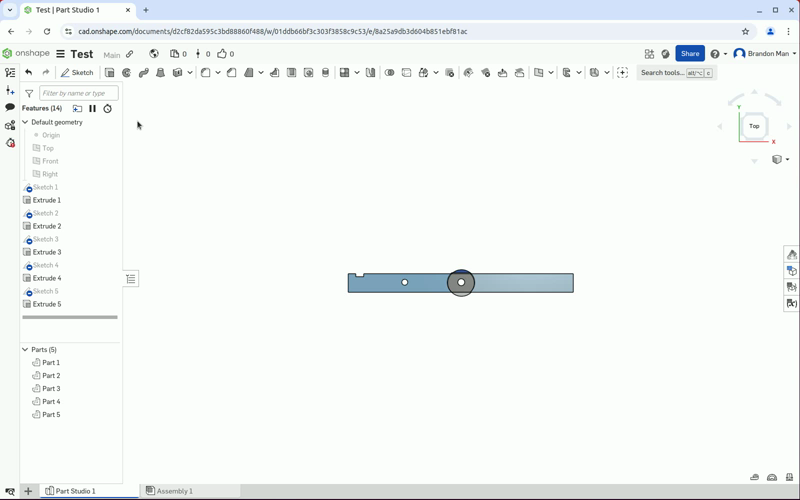
key(shift+h)
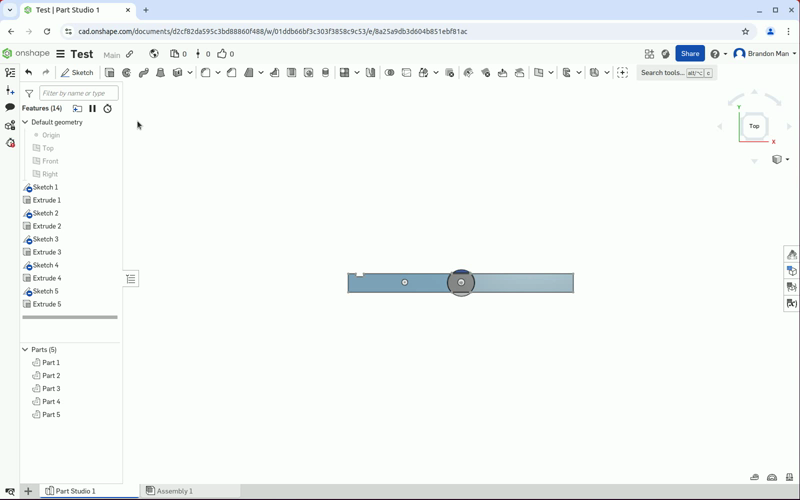
key(shift+7)
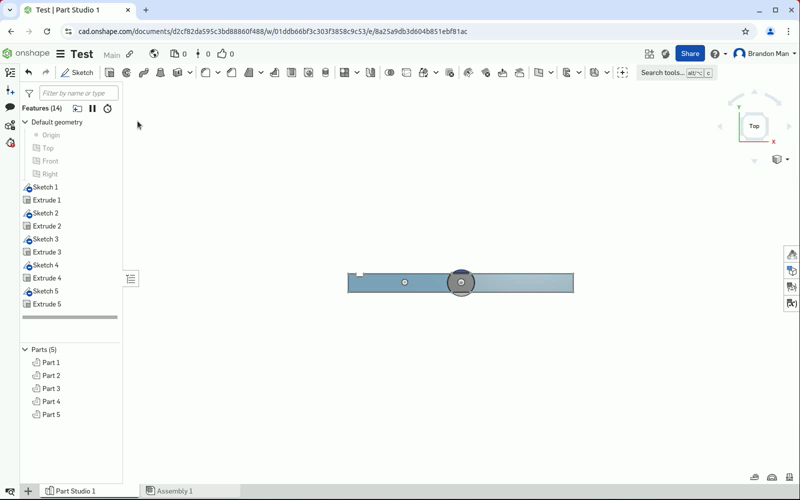
key(up, 3)
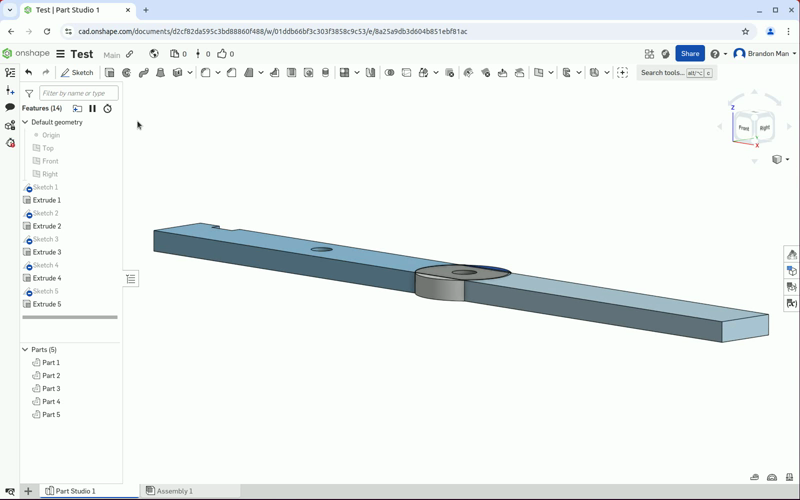
key(left, 3)
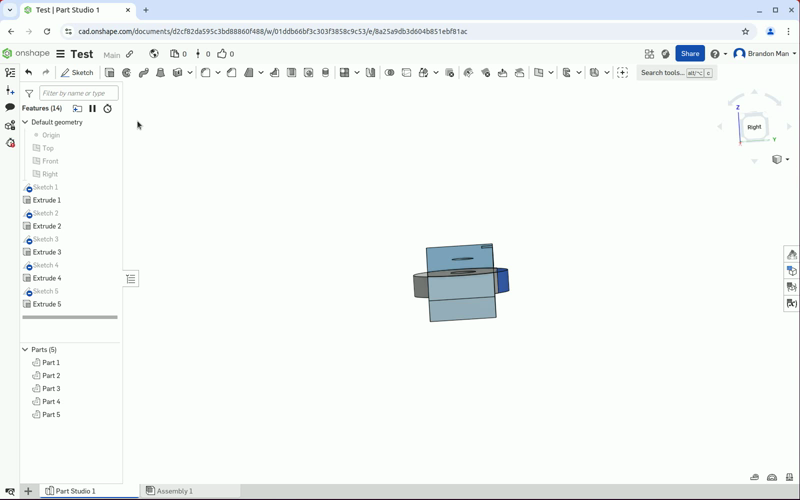
key(right, 3)
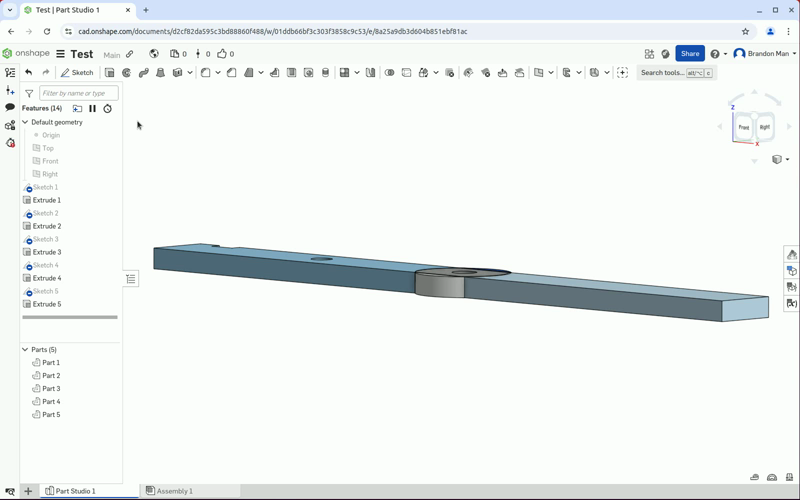
key(down, 3)
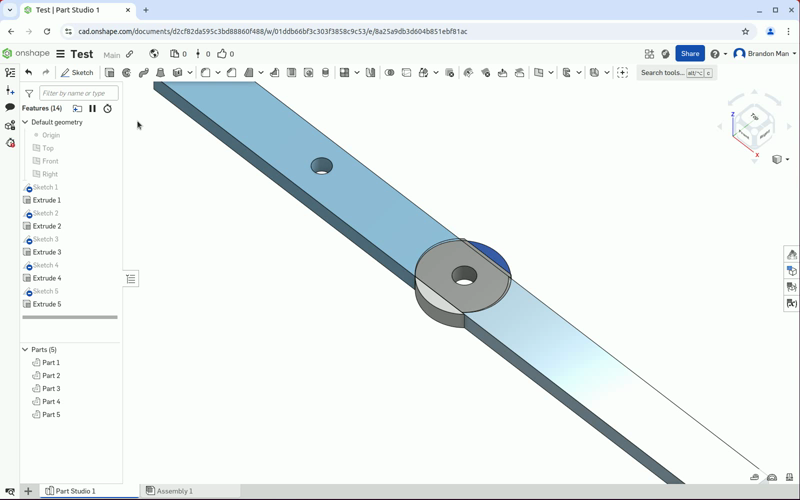
mouse_move(73, 189)
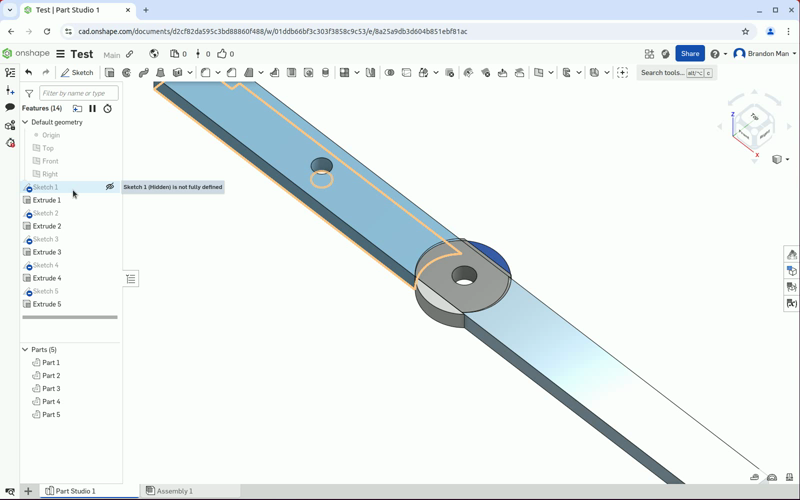
click(73, 189)